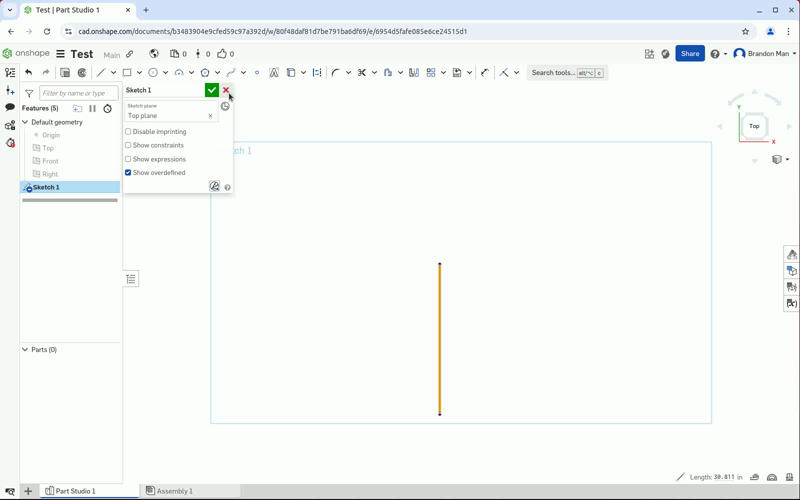
key(shift+h)
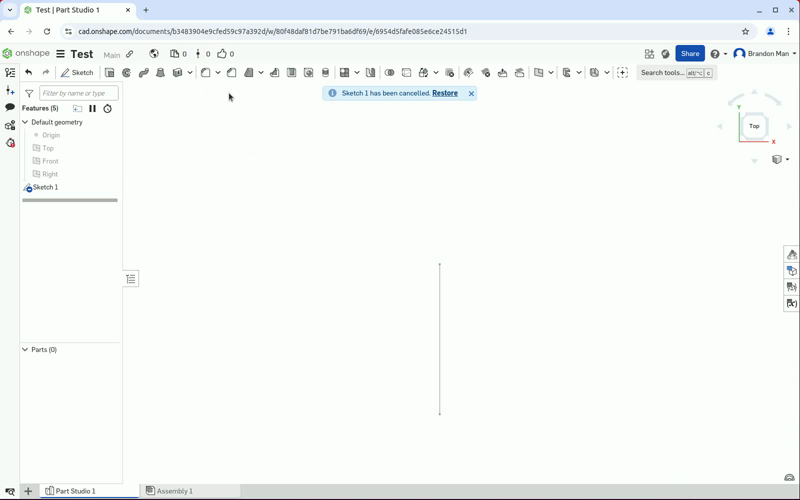
key(shift+s)
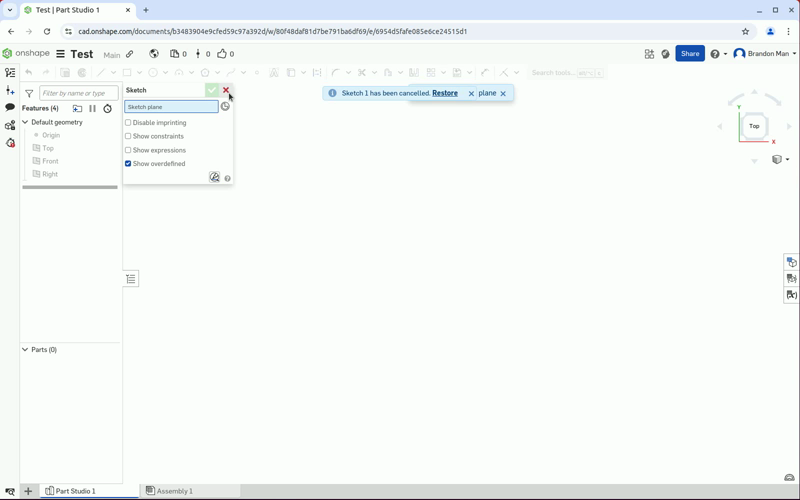
mouse_move(73, 150)
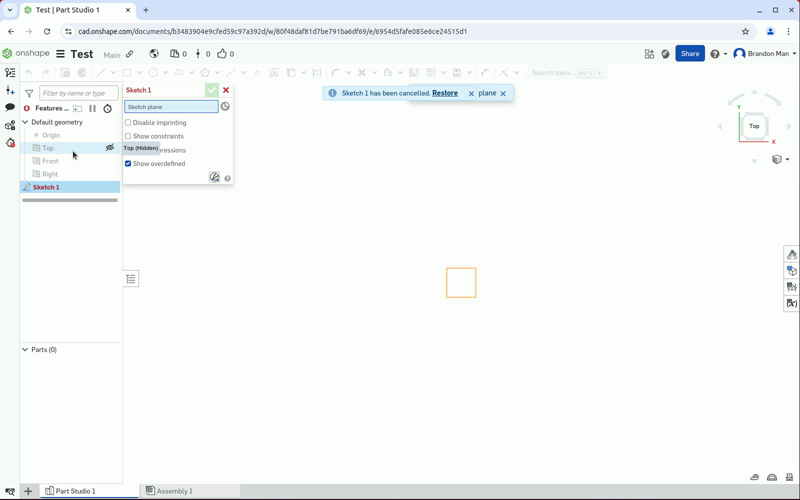
click(73, 150)
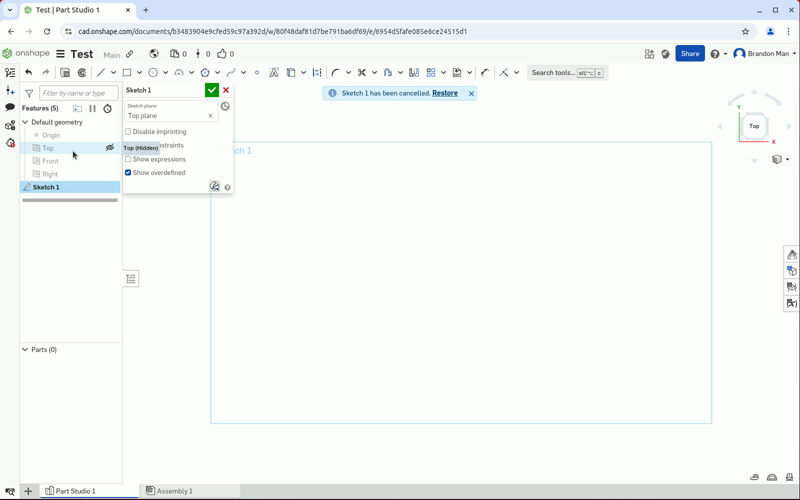
mouse_move(73, 352)
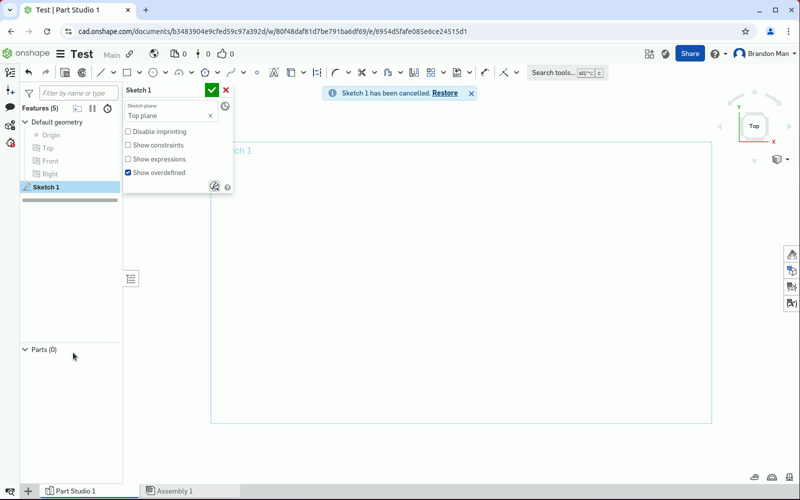
key(y)
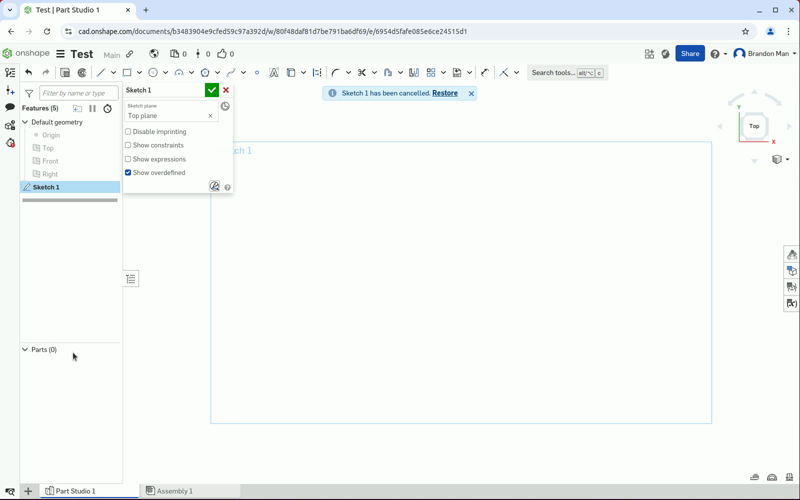
key(l)
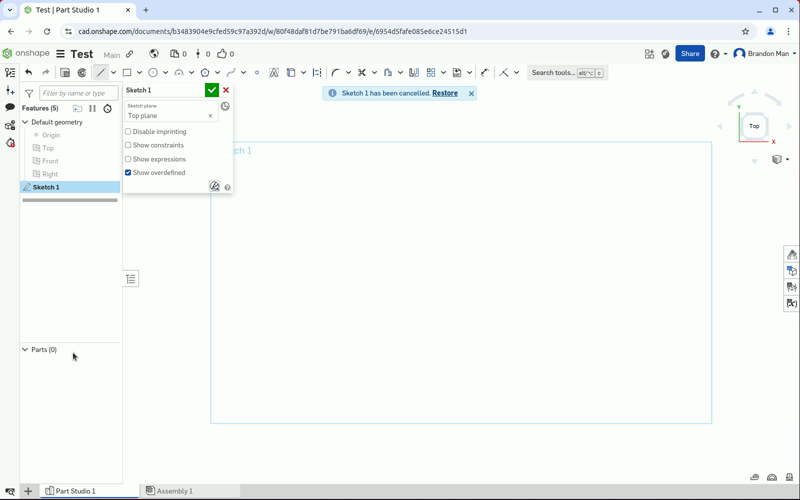
key_down(shift)
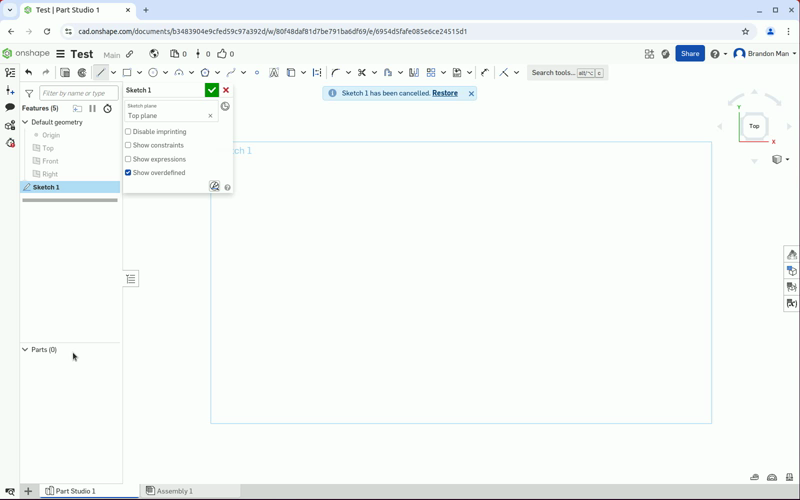
mouse_move(419, 320)
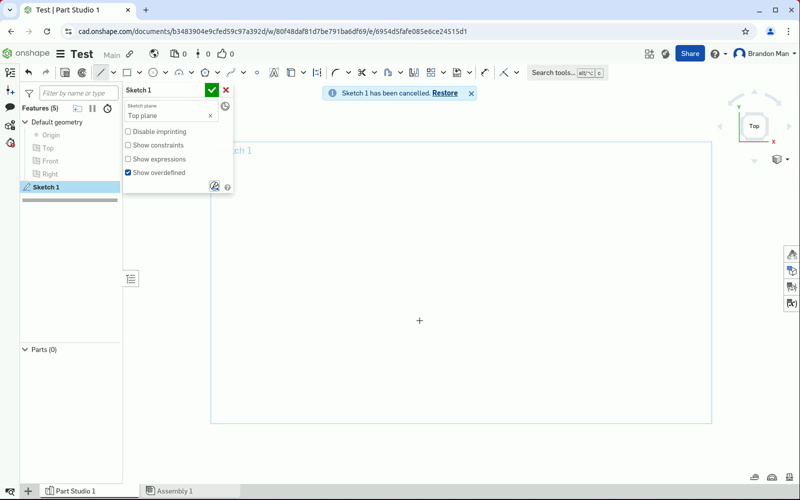
click(419, 320)
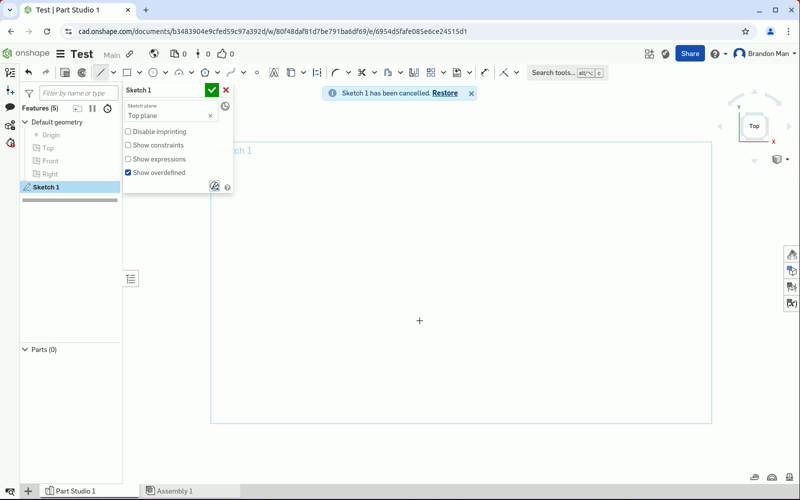
key_up(shift)
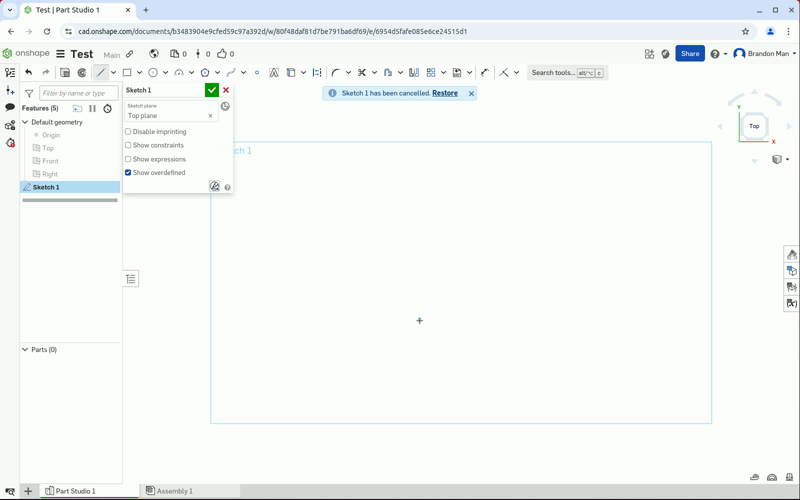
key_down(shift)
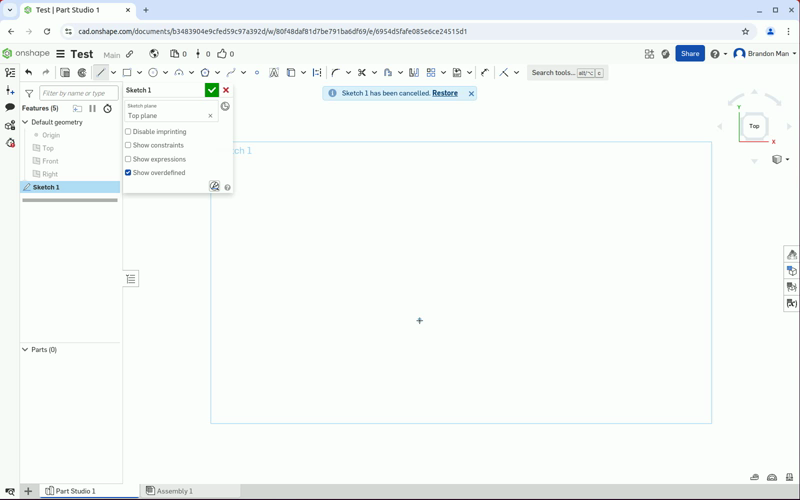
mouse_move(570, 320)
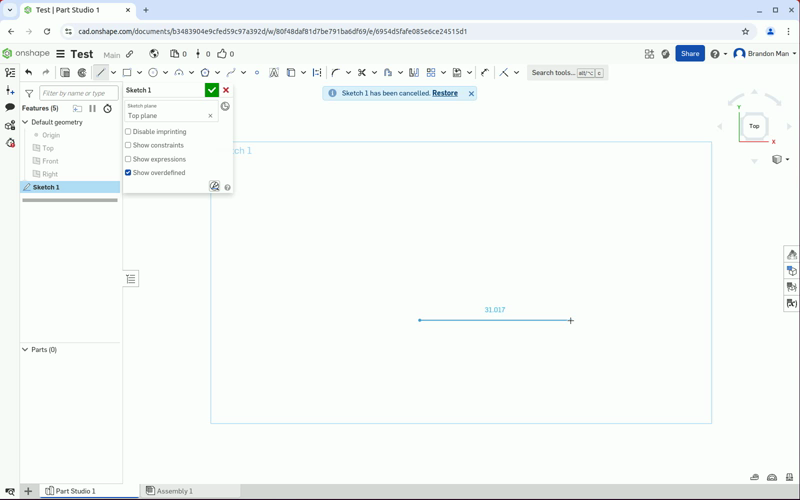
click(570, 320)
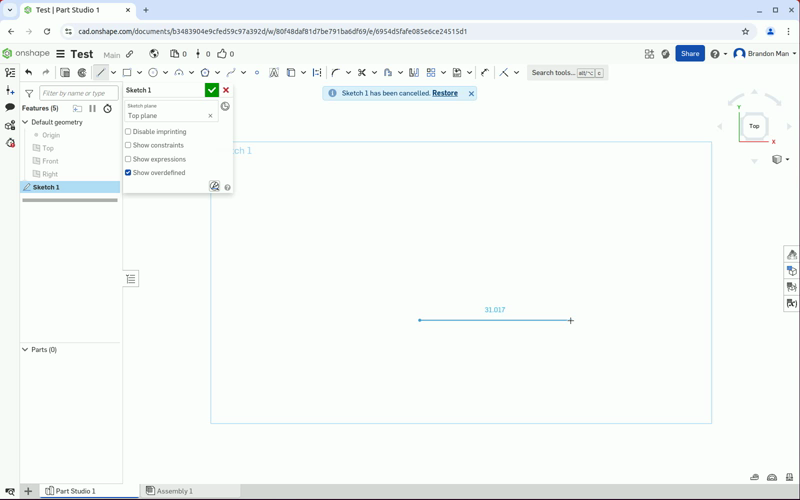
key_up(shift)
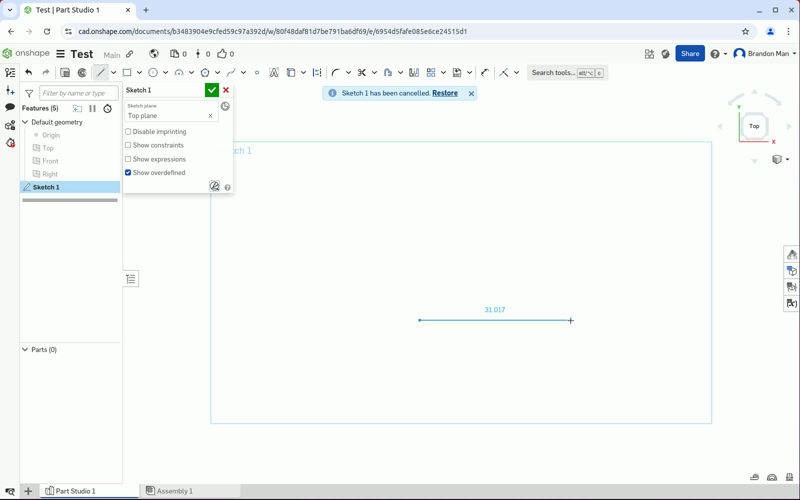
key_down(shift)
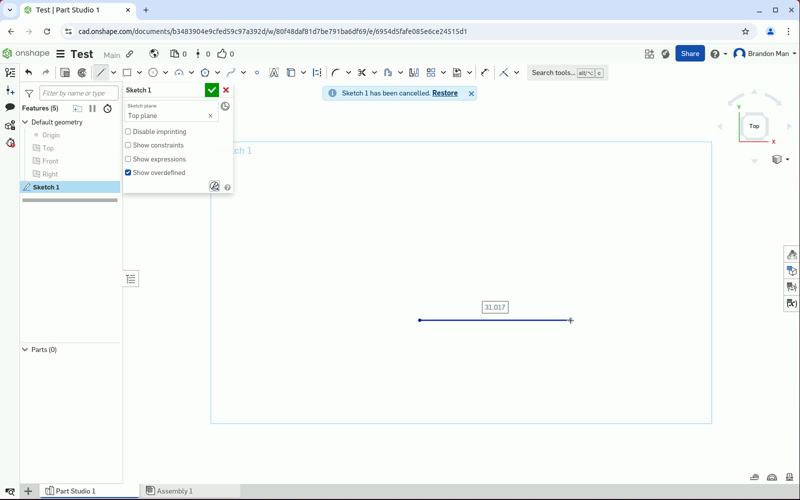
mouse_move(570, 198)
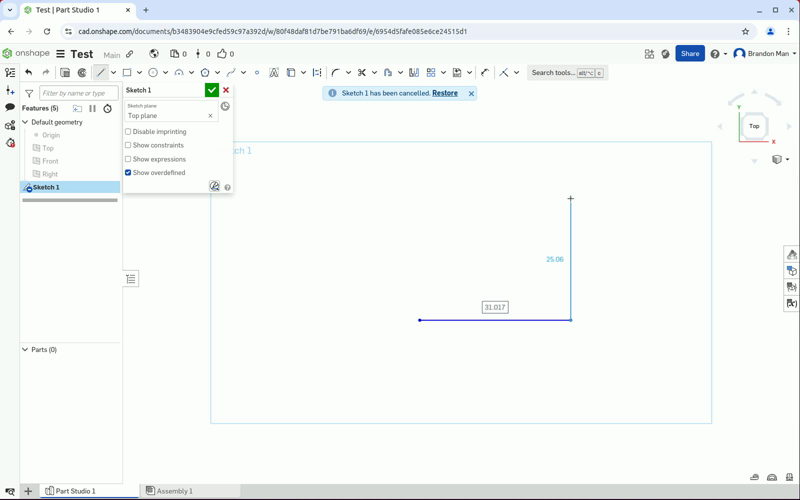
click(570, 198)
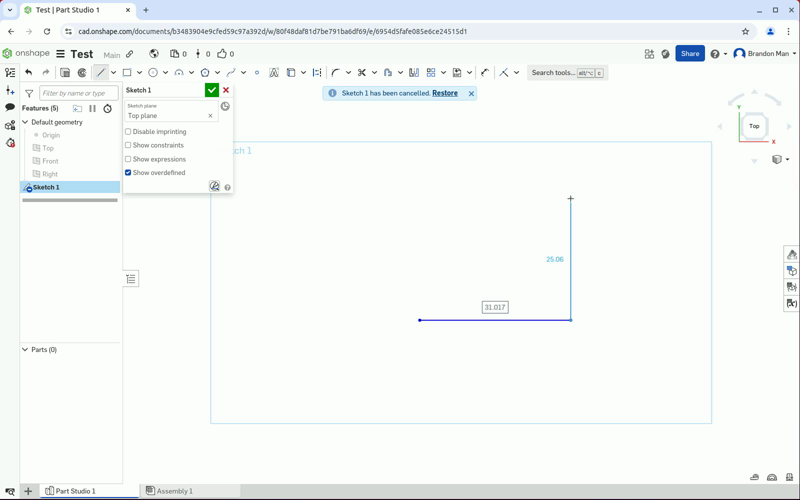
key_up(shift)
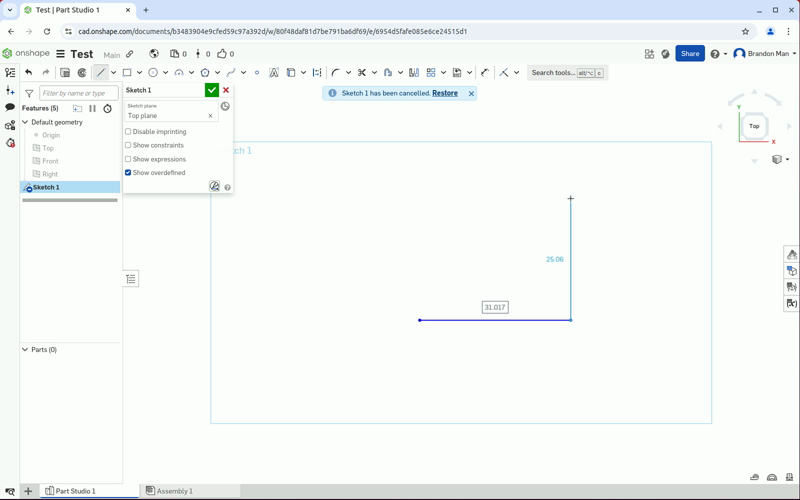
key_down(shift)
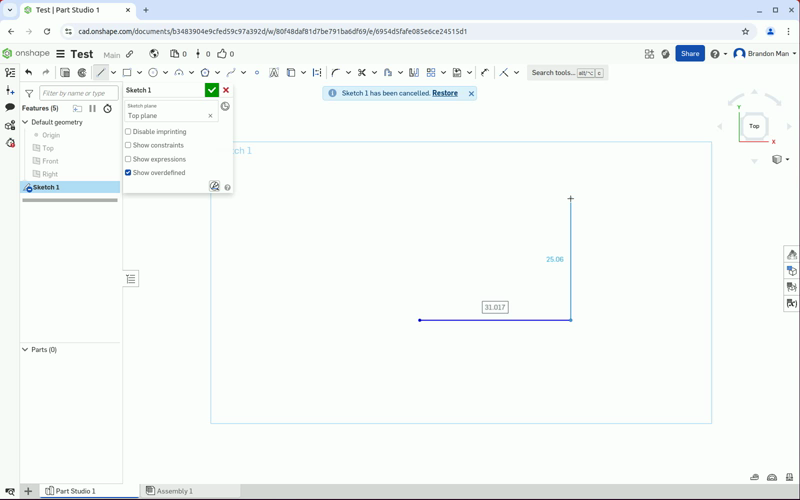
mouse_move(419, 198)
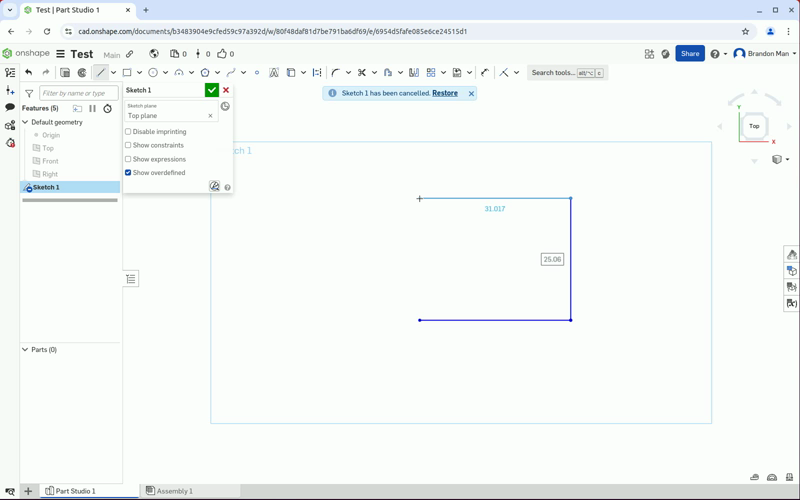
click(419, 198)
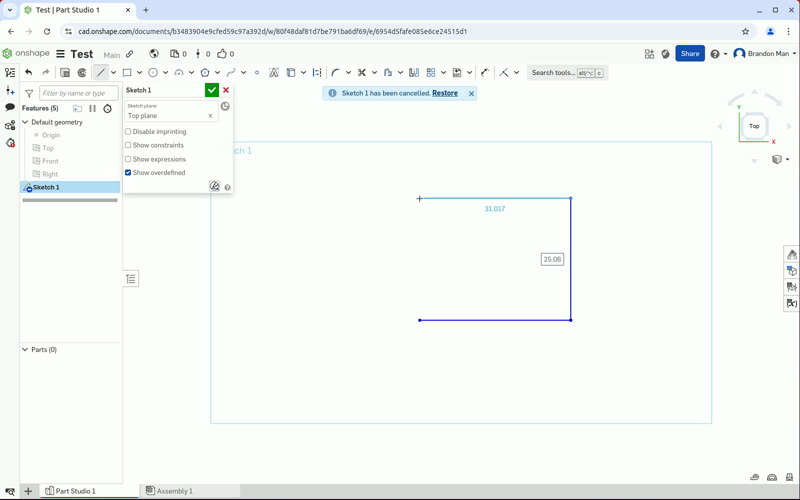
key_up(shift)
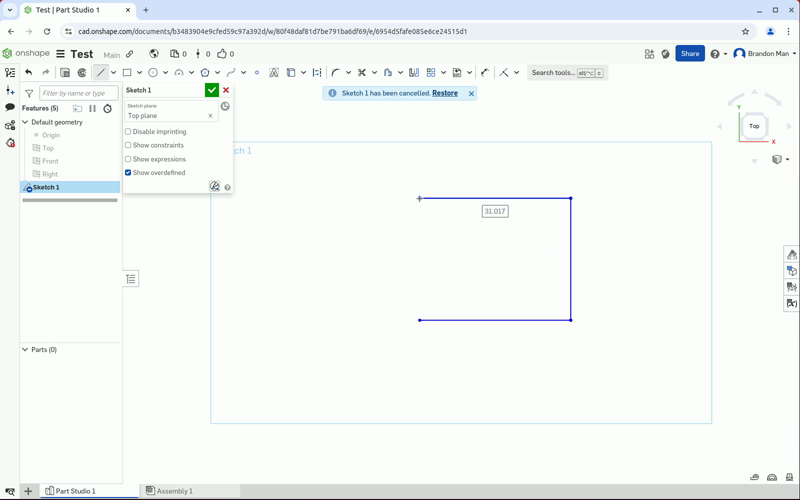
key_down(shift)
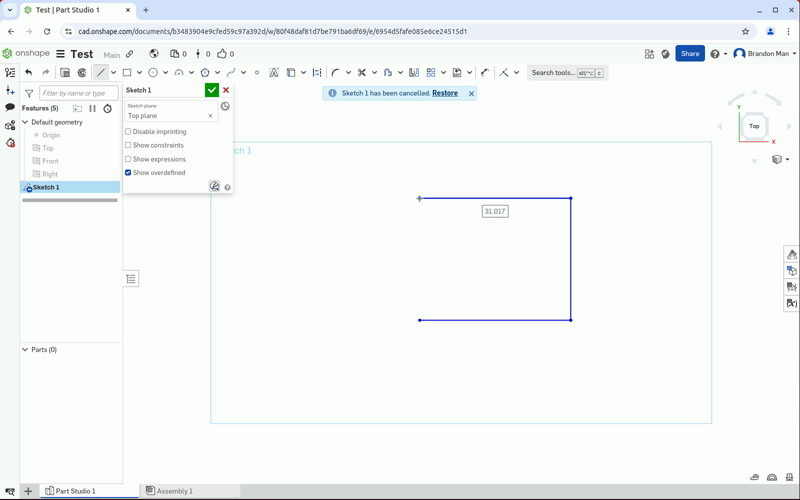
mouse_move(419, 320)
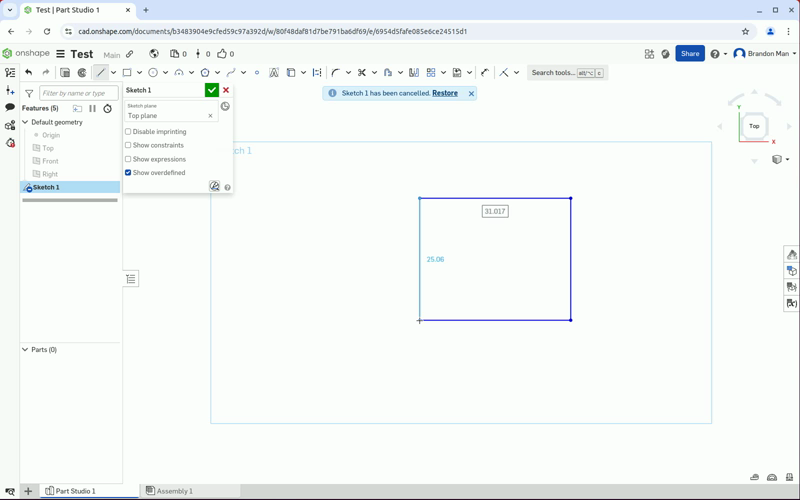
key_up(shift)
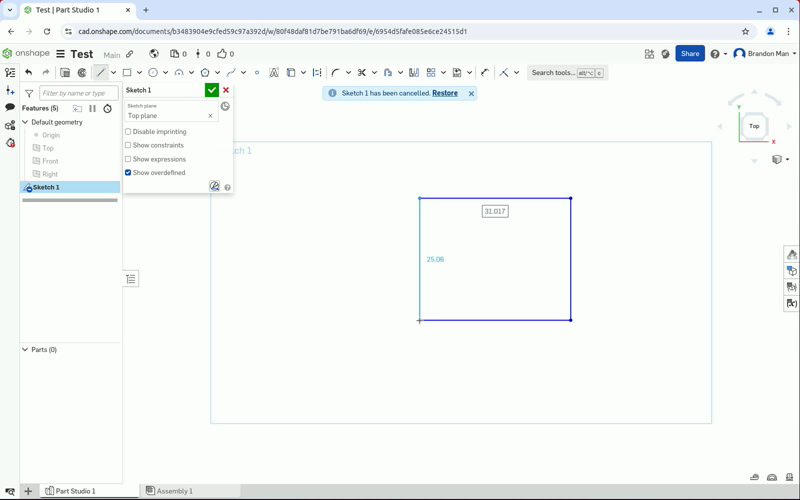
click(419, 320)
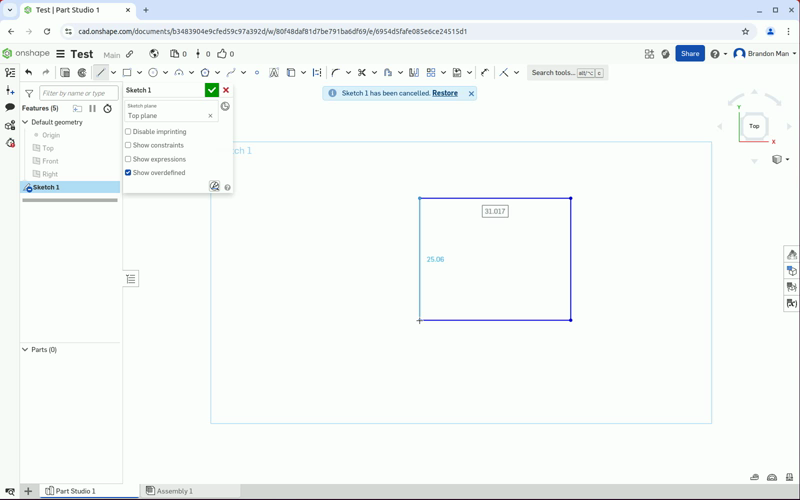
key(esc)
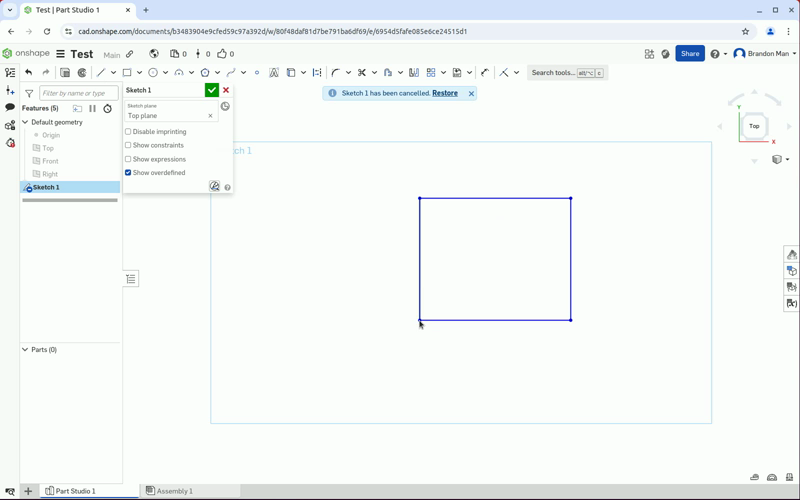
mouse_move(542, 247)
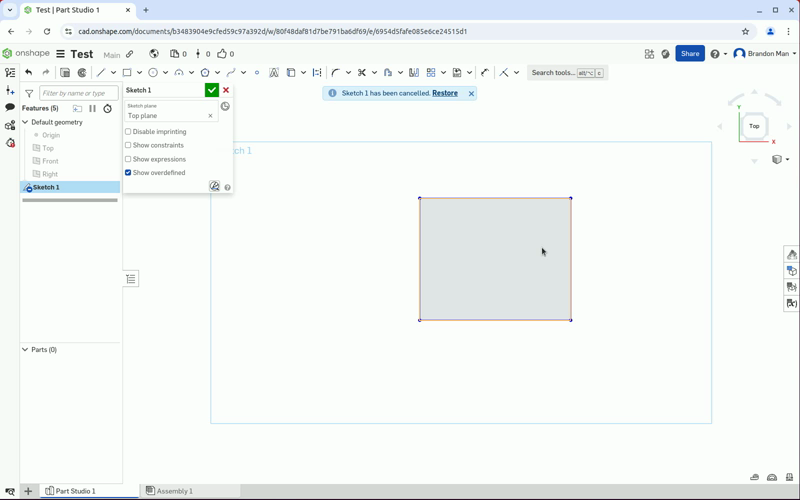
click(542, 247)
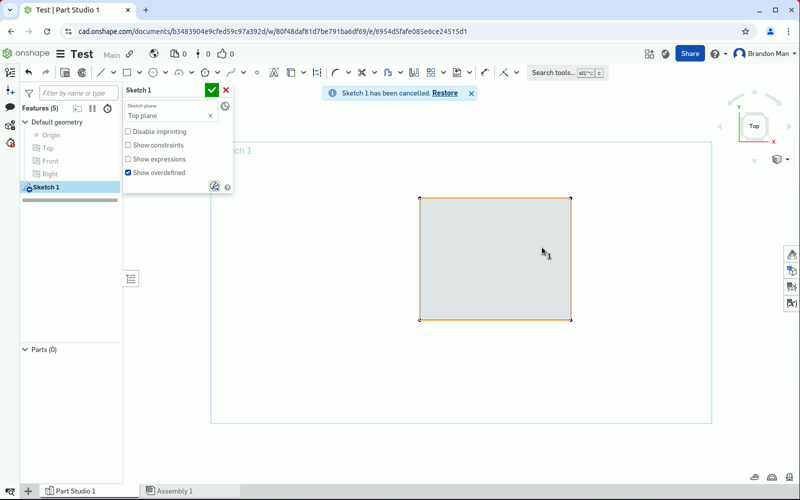
mouse_move(73, 352)
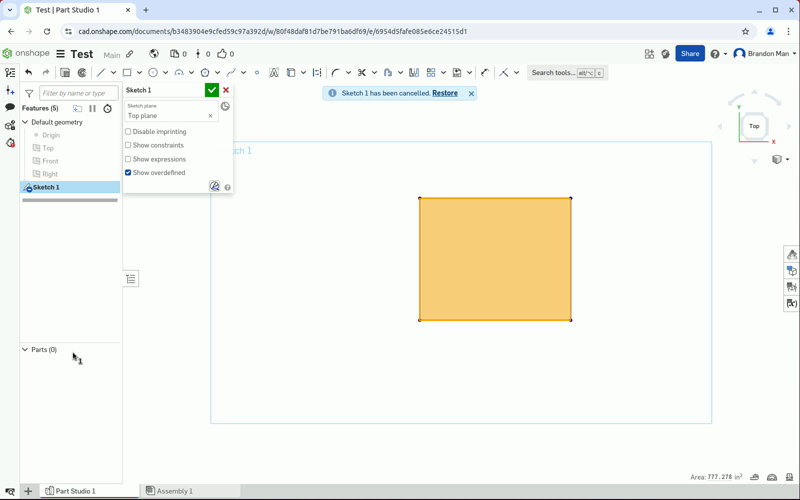
key(shift+y)
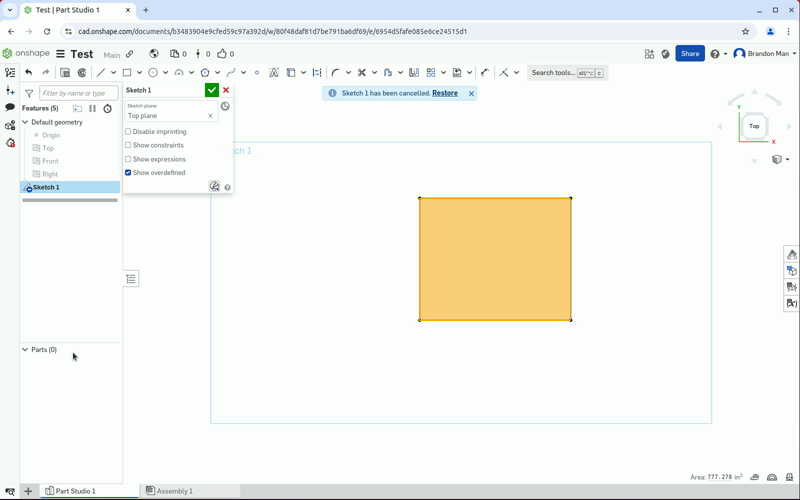
key(shift+e)
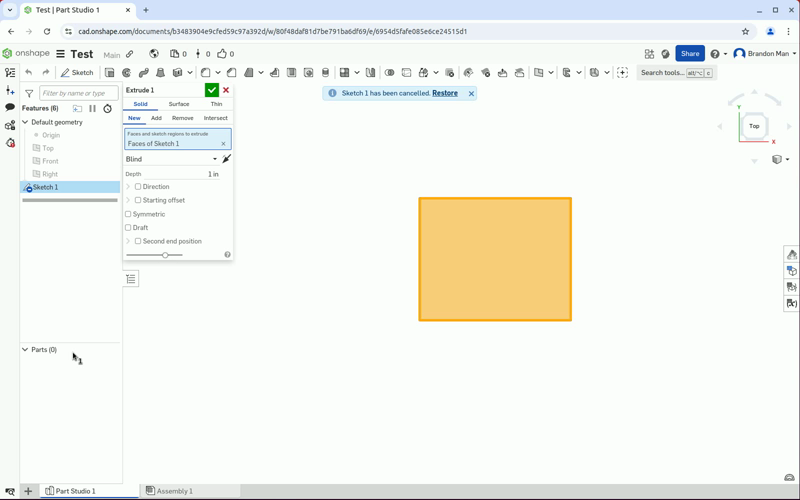
mouse_move(143, 106)
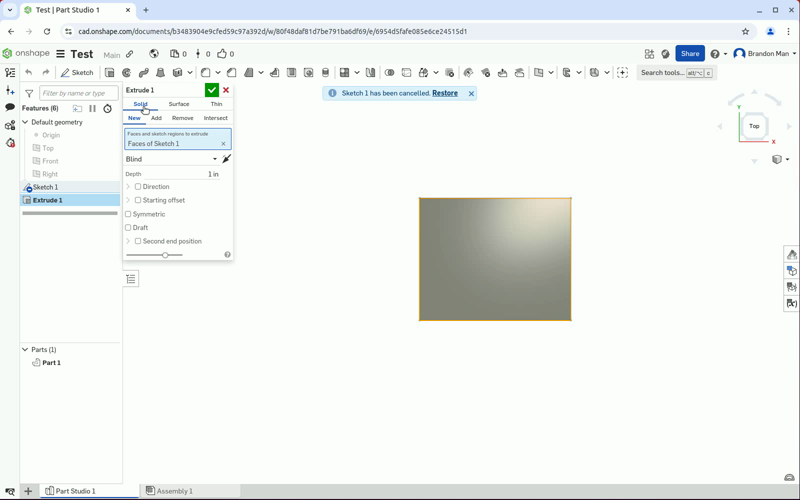
click(143, 106)
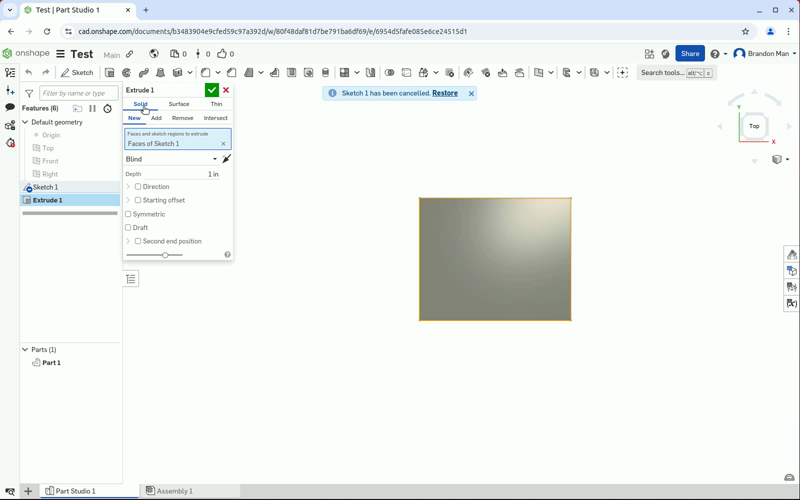
mouse_move(137, 120)
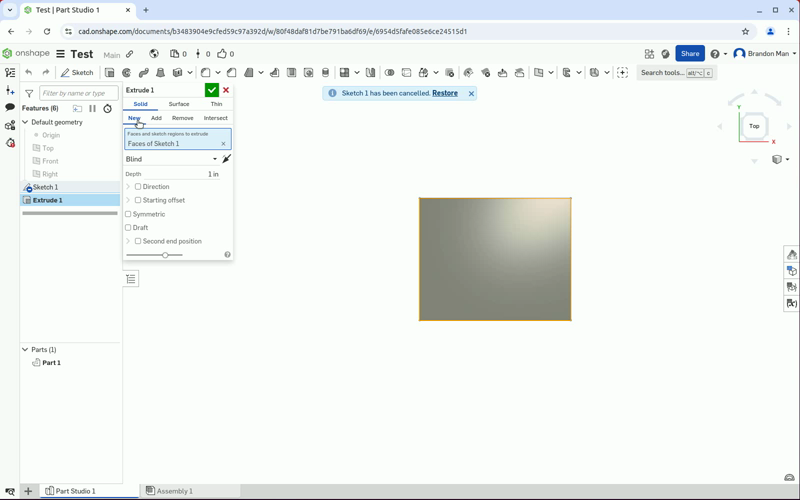
click(137, 120)
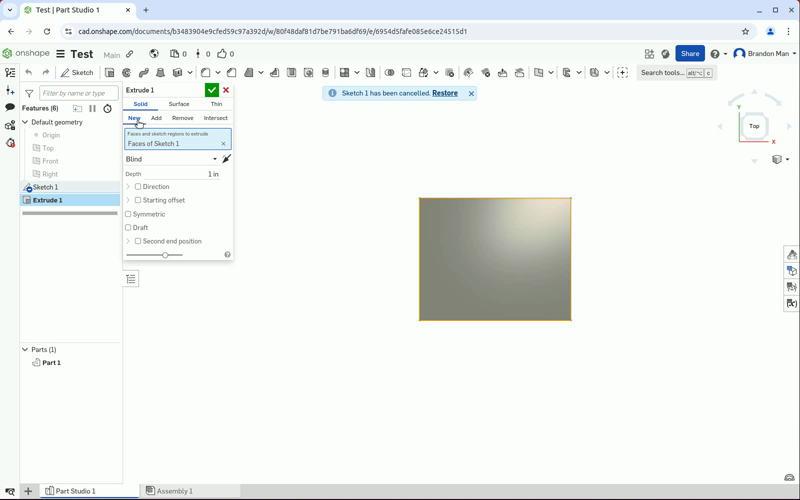
key(tab, 4)
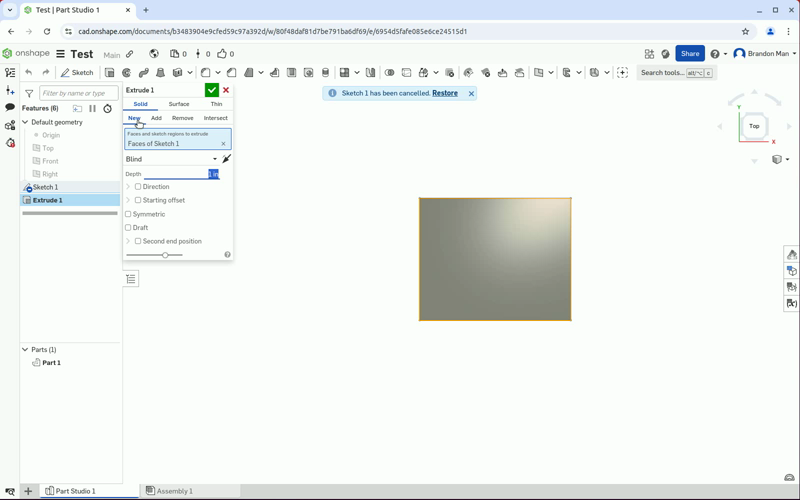
text(-0.722)
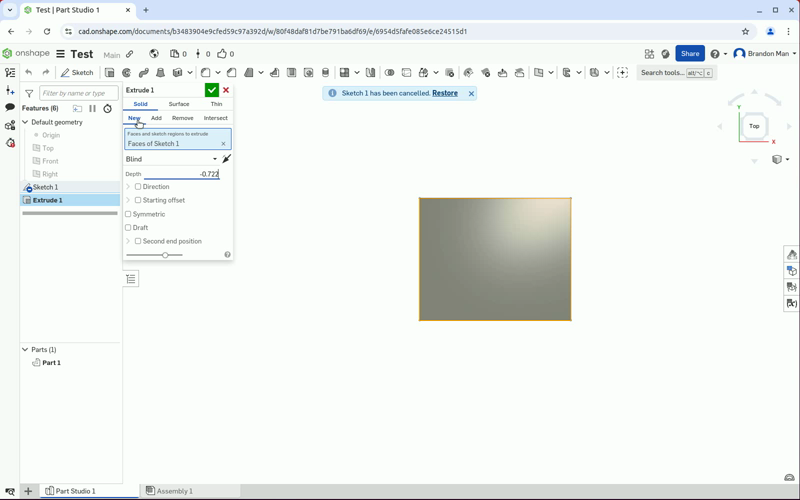
key(enter)
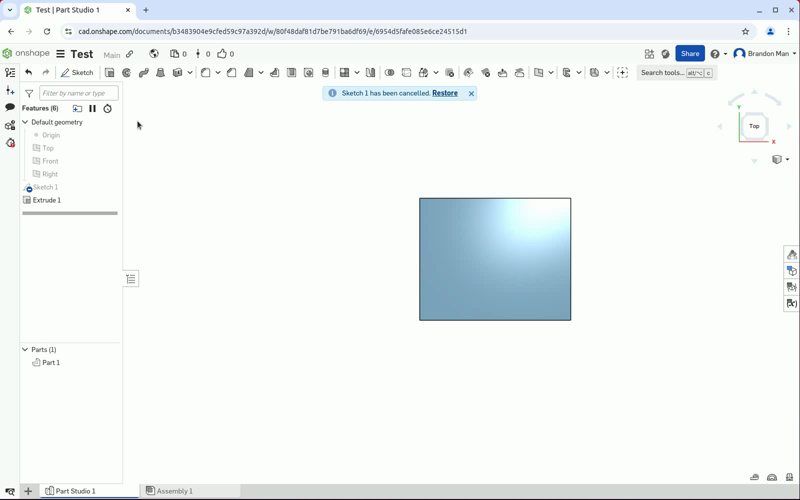
key(shift+h)
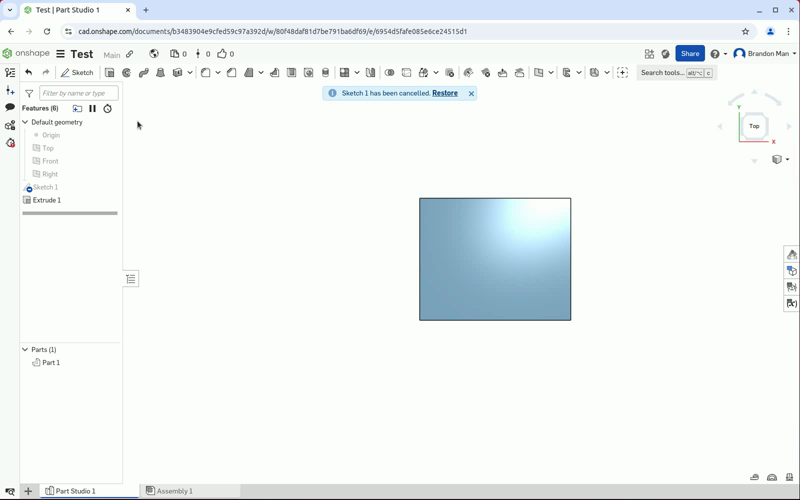
key(shift+h)
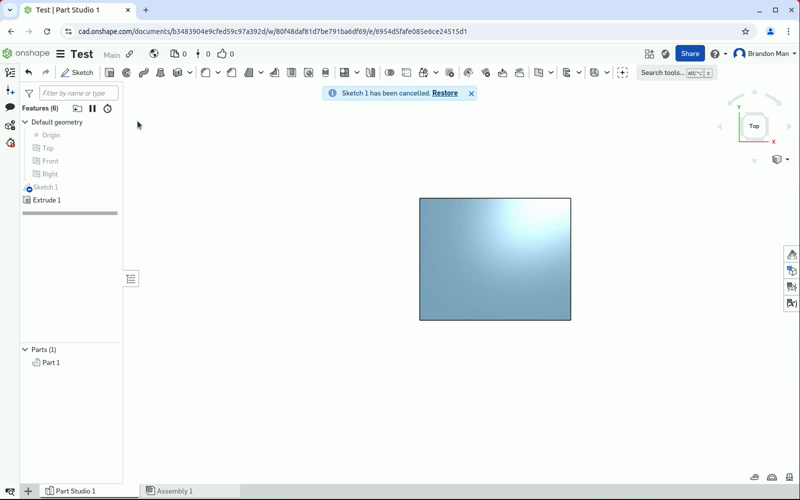
mouse_move(73, 189)
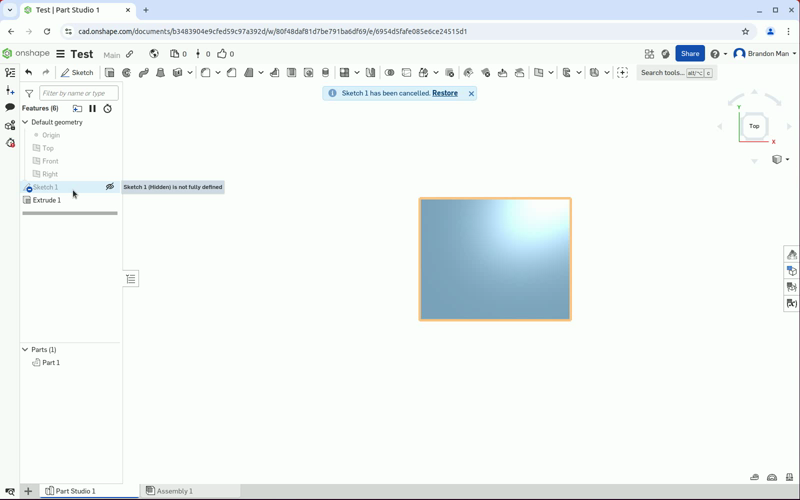
click(73, 189)
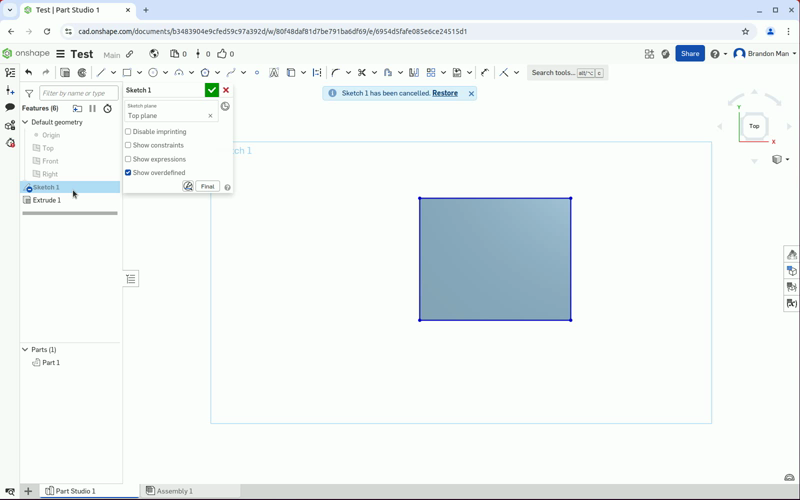
mouse_move(229, 92)
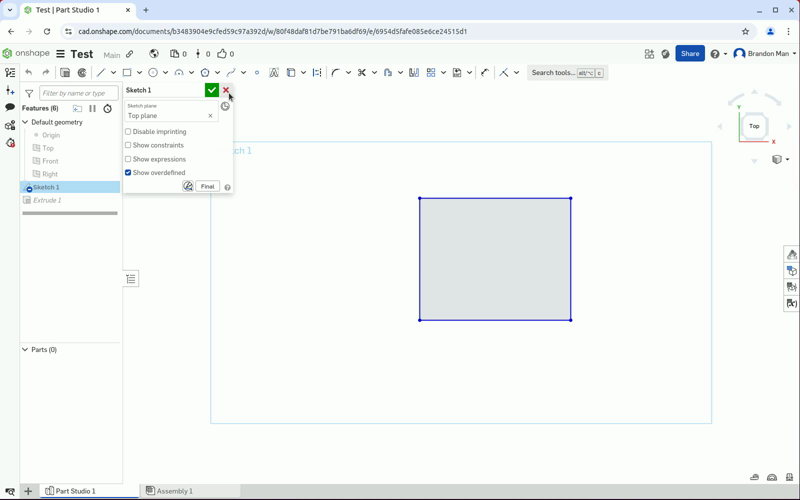
click(229, 92)
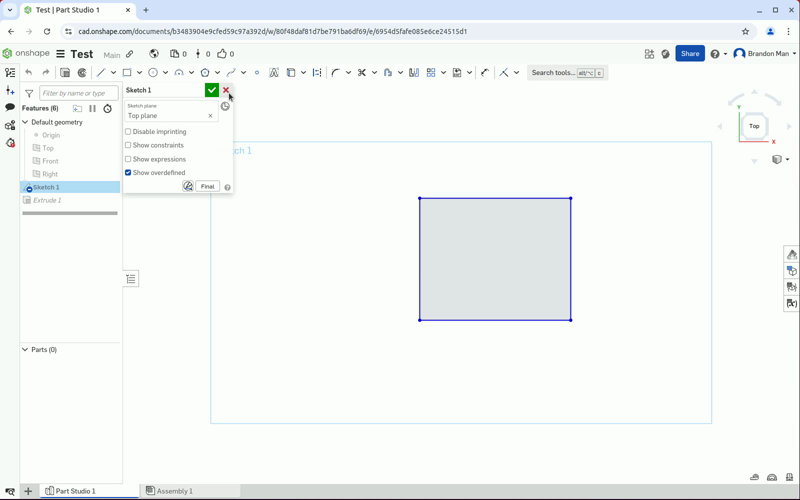
key(shift+s)
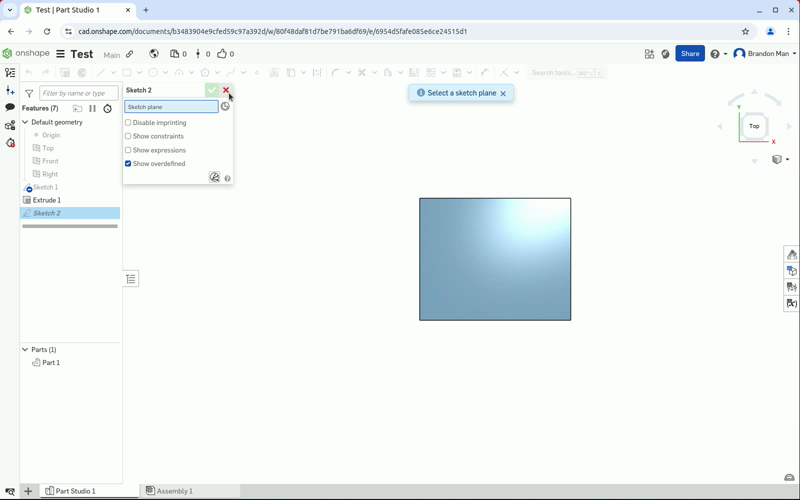
mouse_move(73, 150)
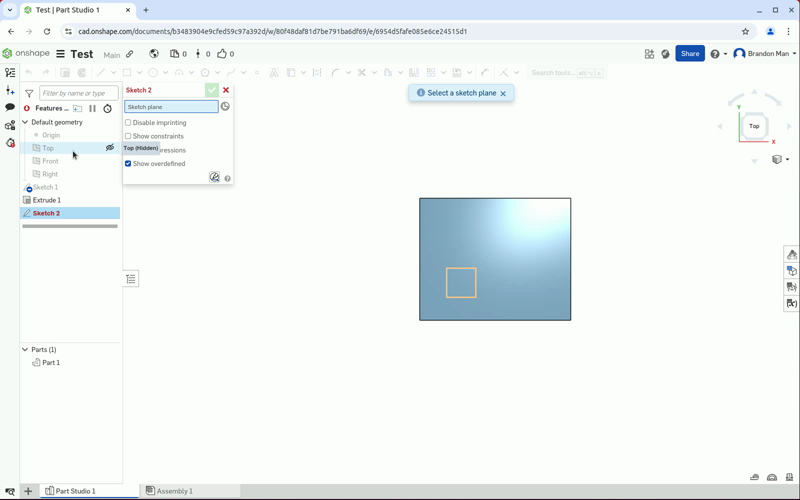
click(73, 150)
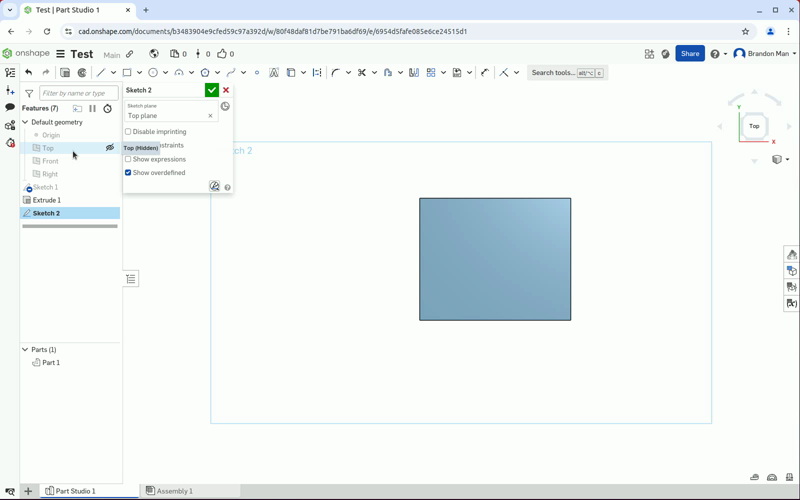
mouse_move(73, 352)
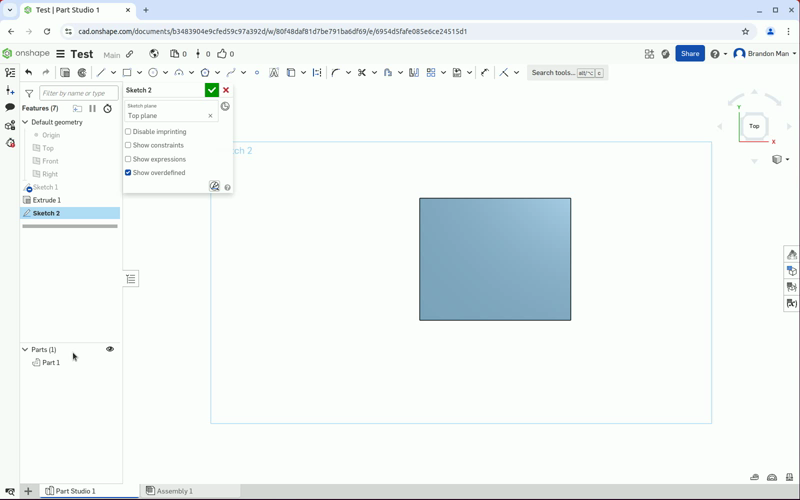
key(y)
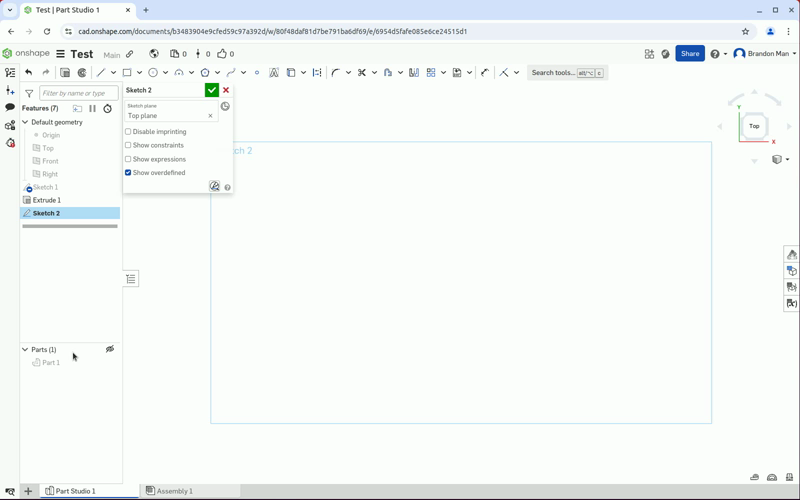
key(l)
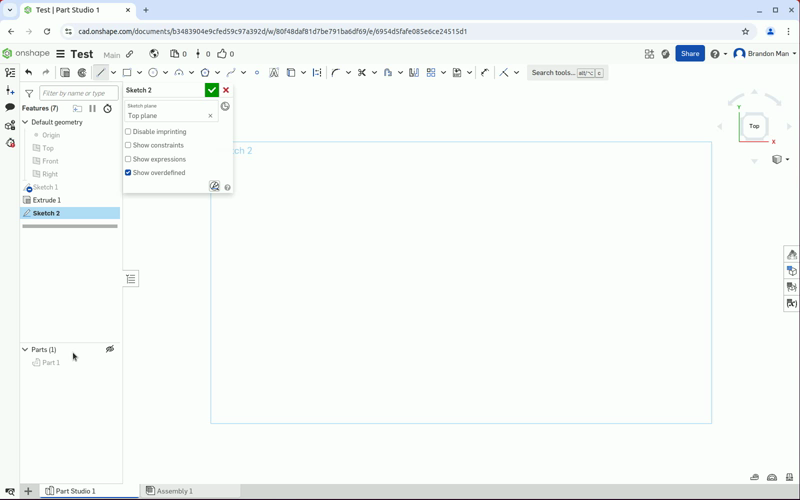
key_down(shift)
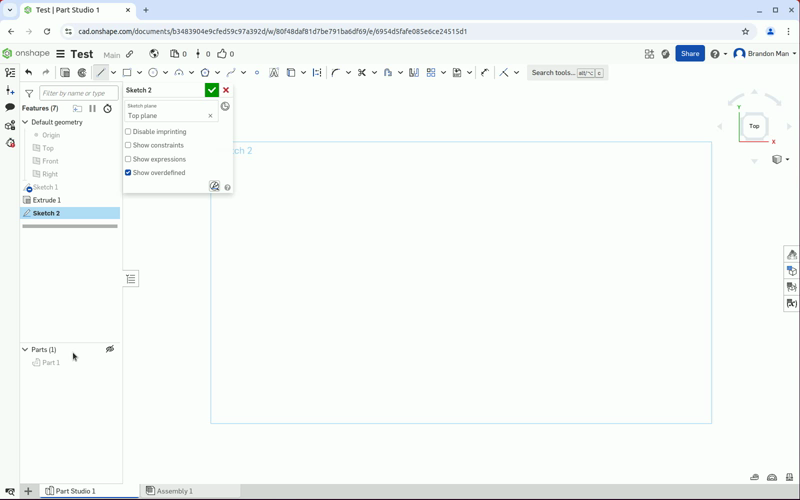
mouse_move(452, 322)
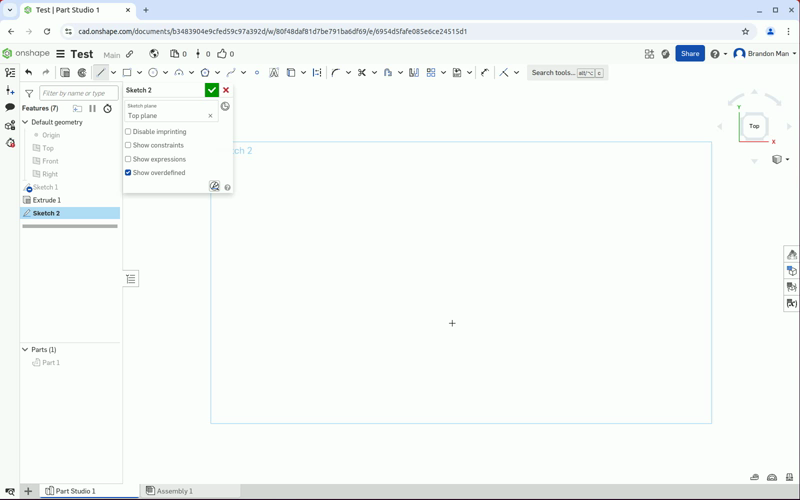
click(452, 322)
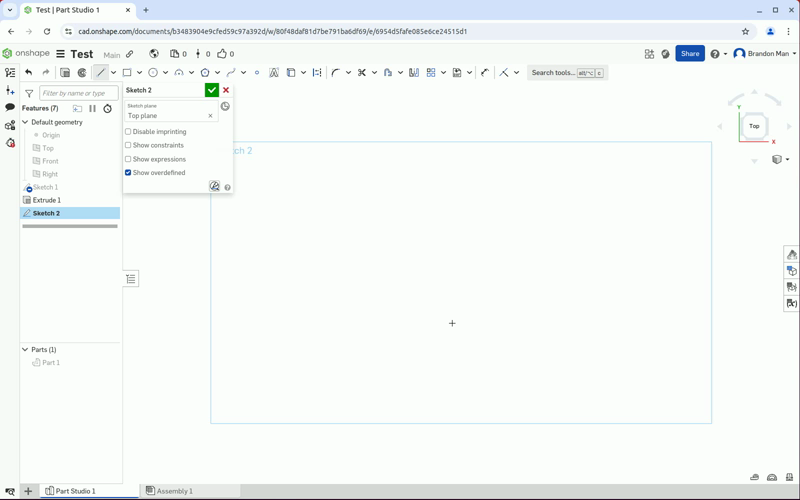
key_up(shift)
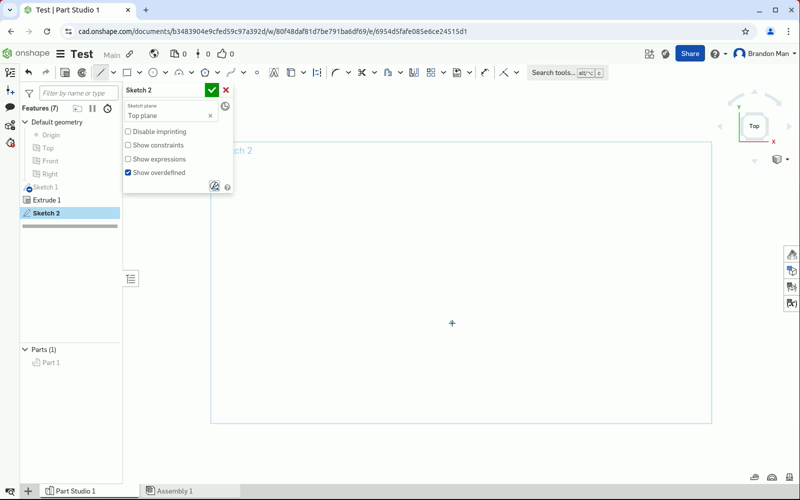
key_down(shift)
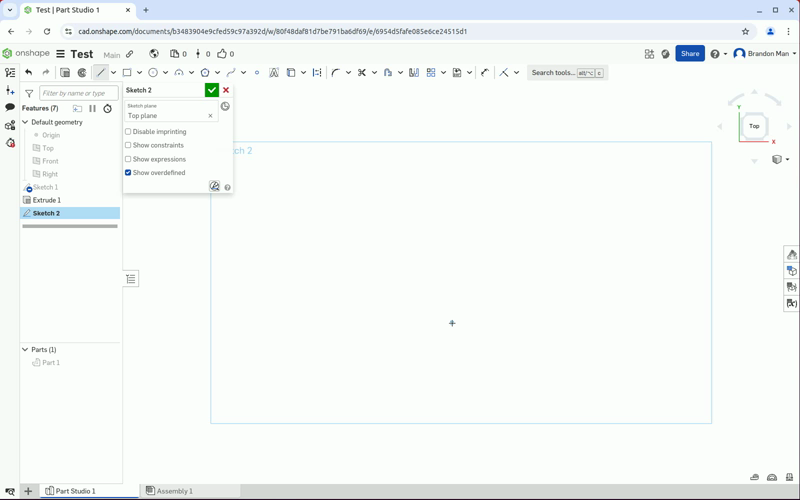
mouse_move(482, 322)
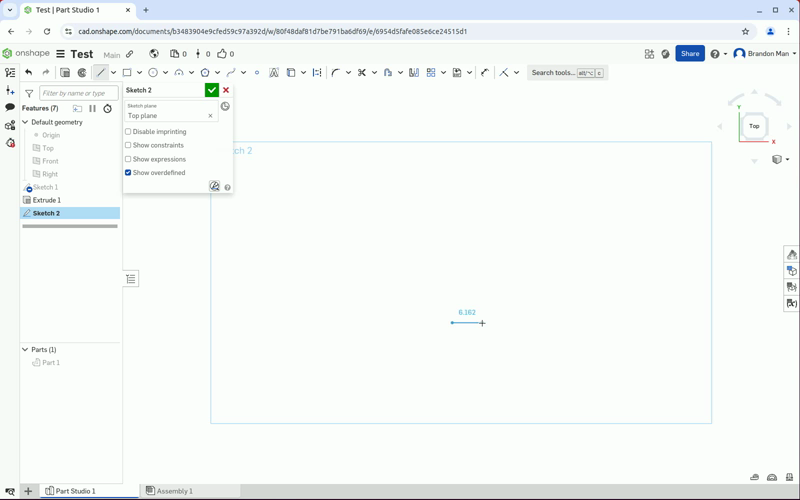
mouse_move(457, 322)
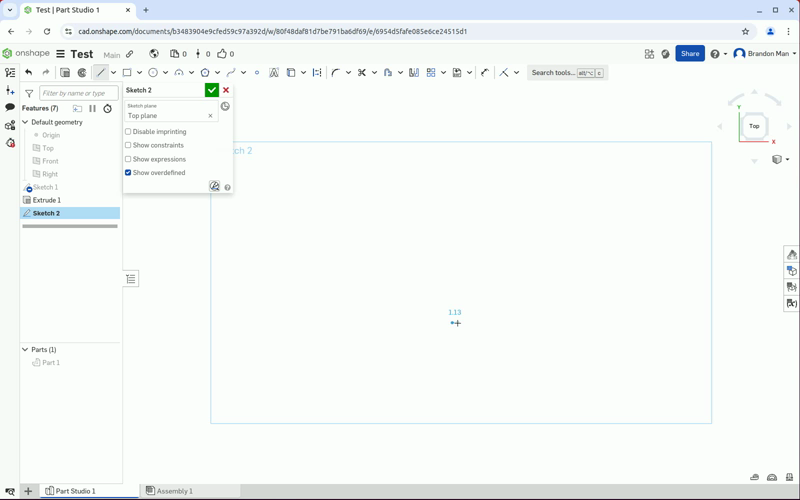
scroll(6)
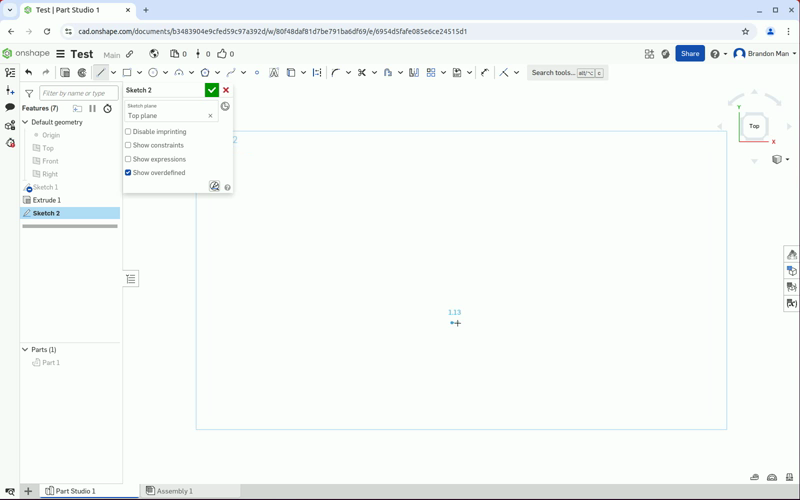
scroll(6)
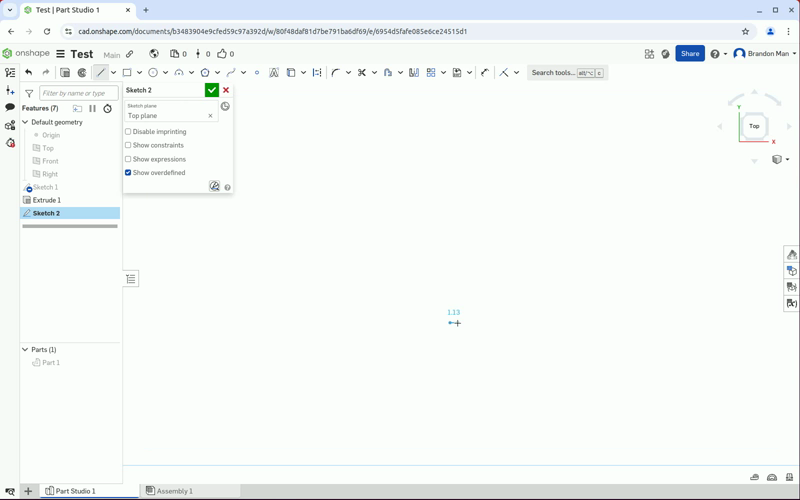
scroll(6)
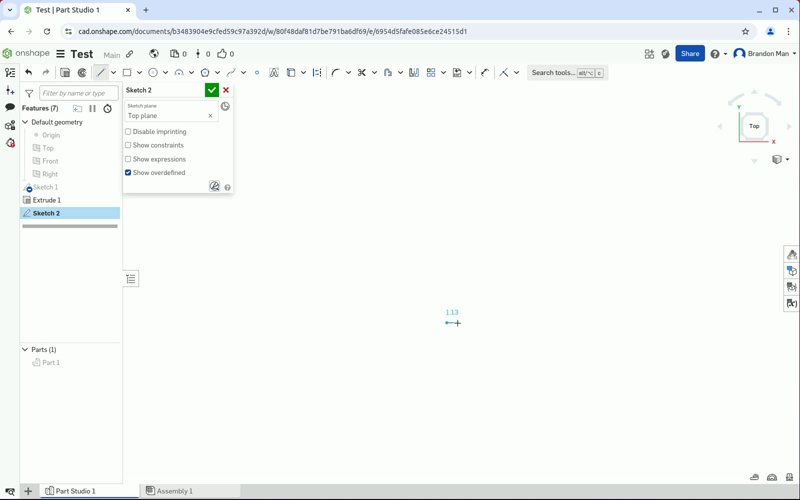
scroll(6)
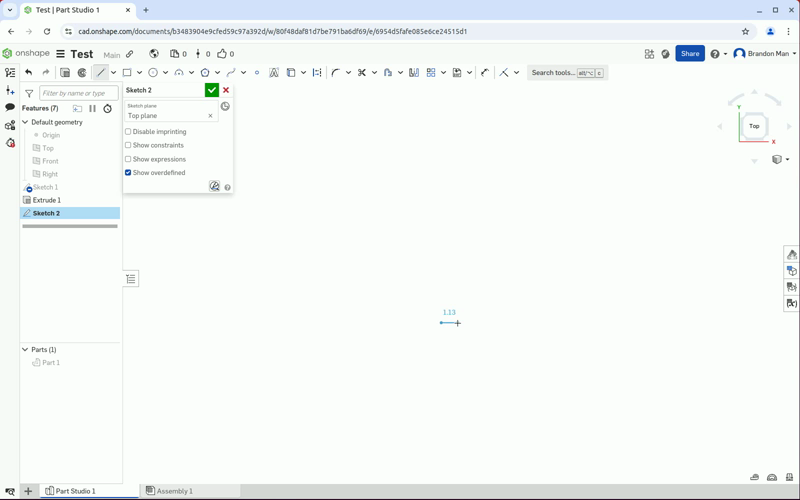
scroll(6)
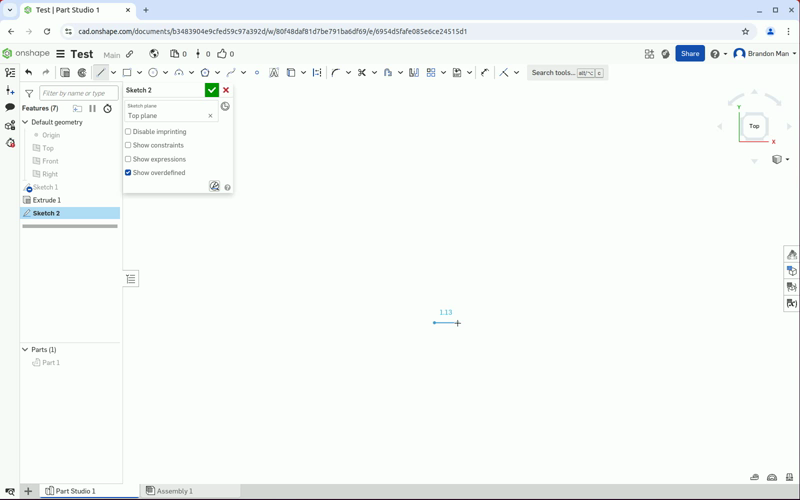
scroll(6)
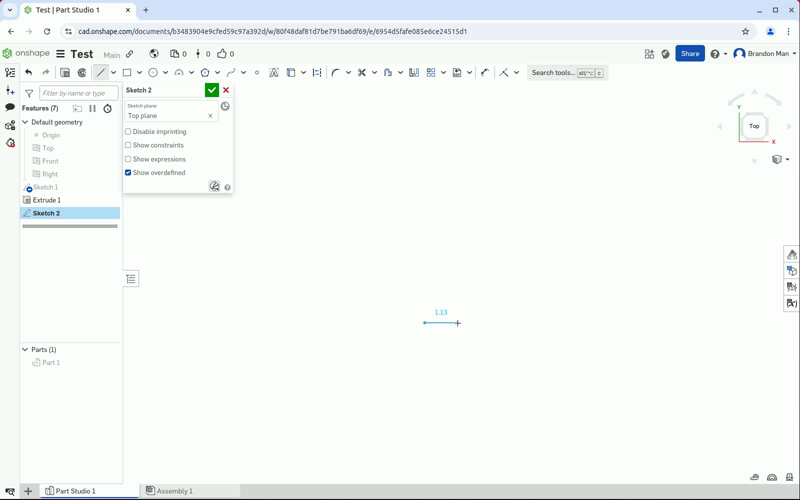
scroll(6)
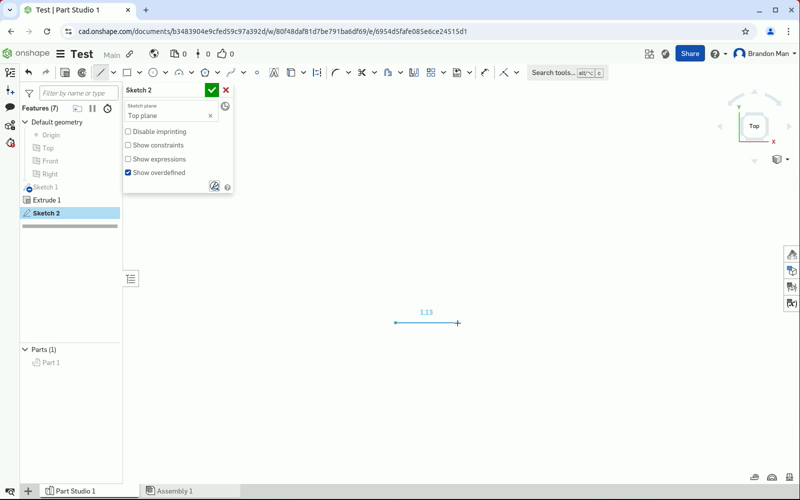
click(457, 322)
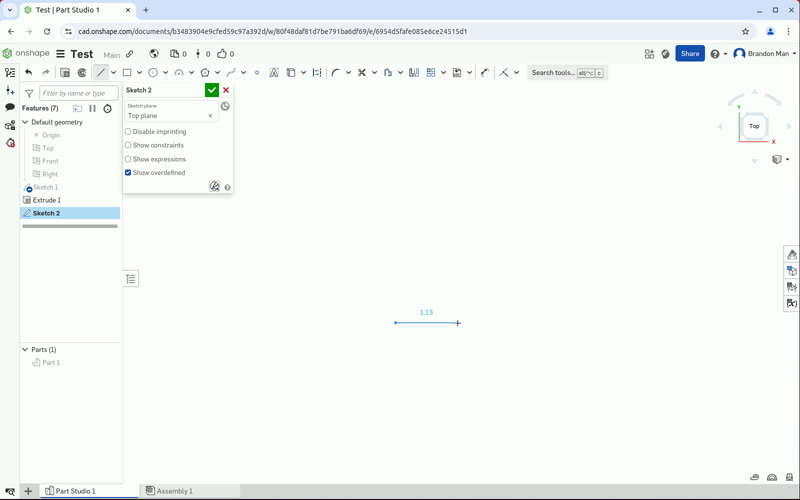
scroll(-6)
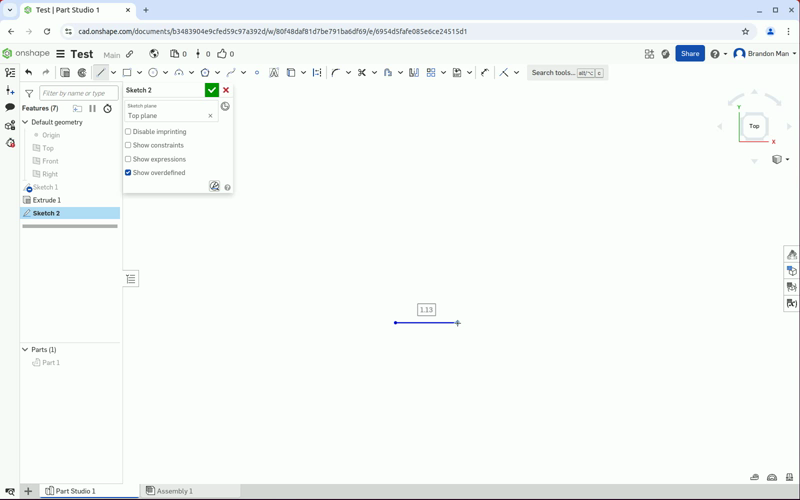
scroll(-6)
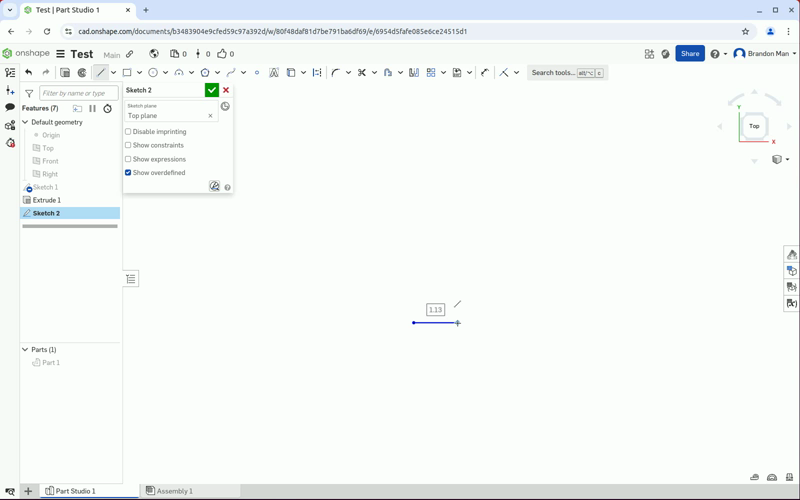
scroll(-6)
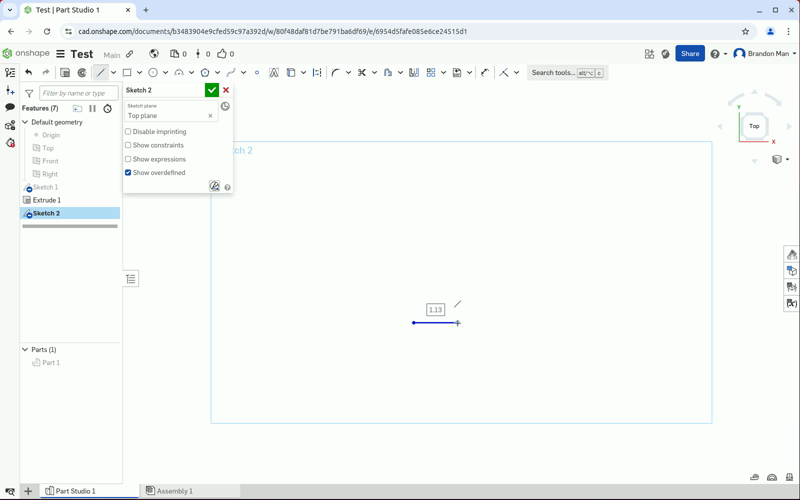
scroll(-6)
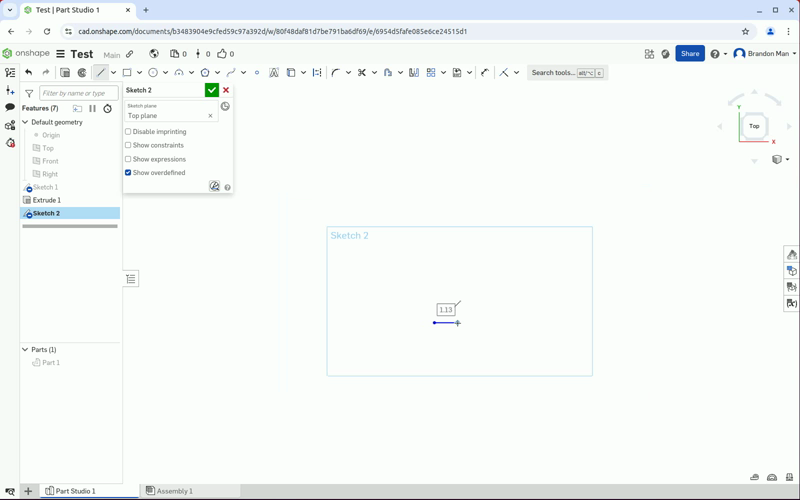
scroll(-6)
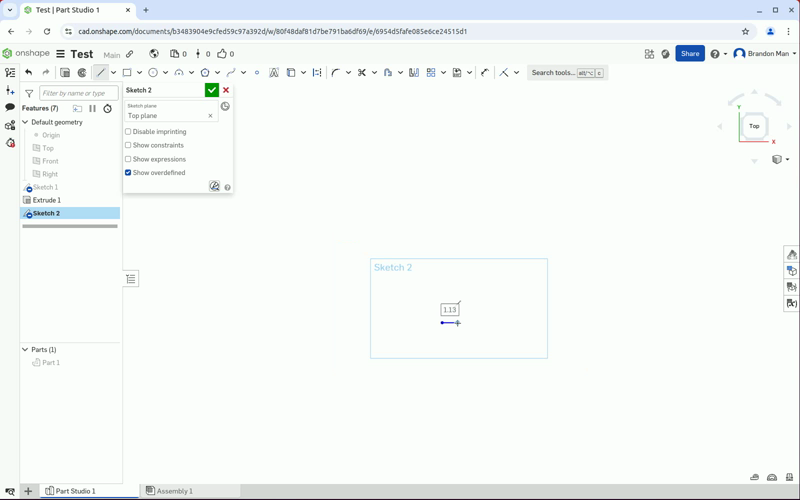
scroll(-6)
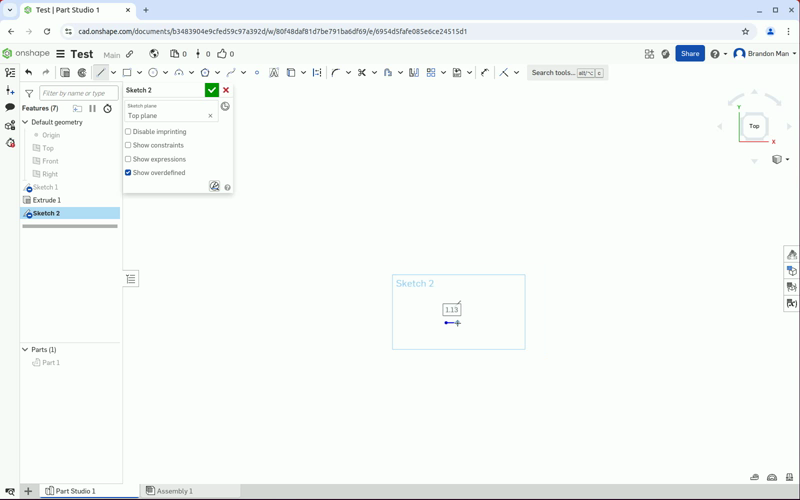
scroll(-6)
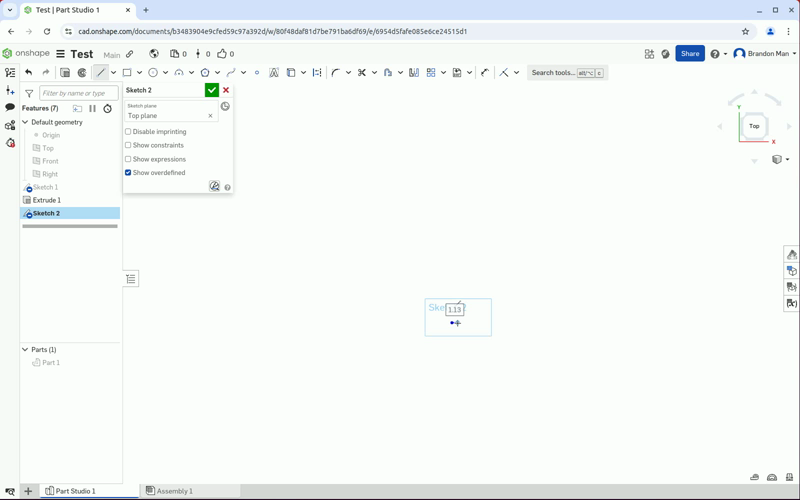
key_up(shift)
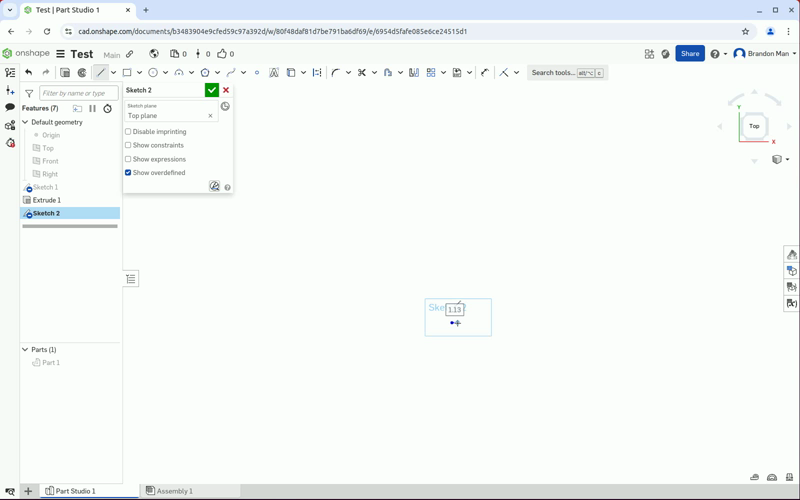
key_down(shift)
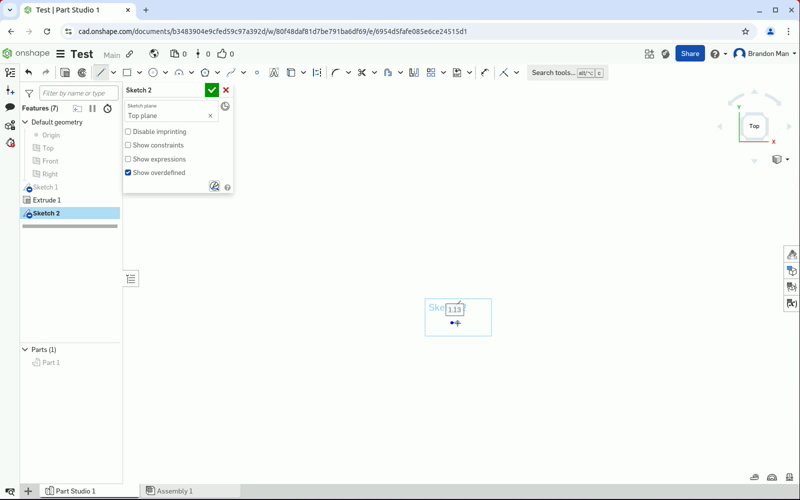
mouse_move(487, 322)
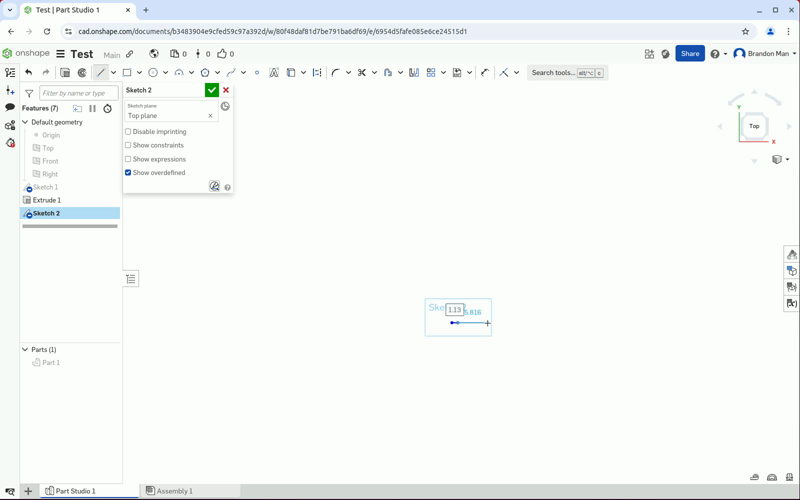
mouse_move(462, 322)
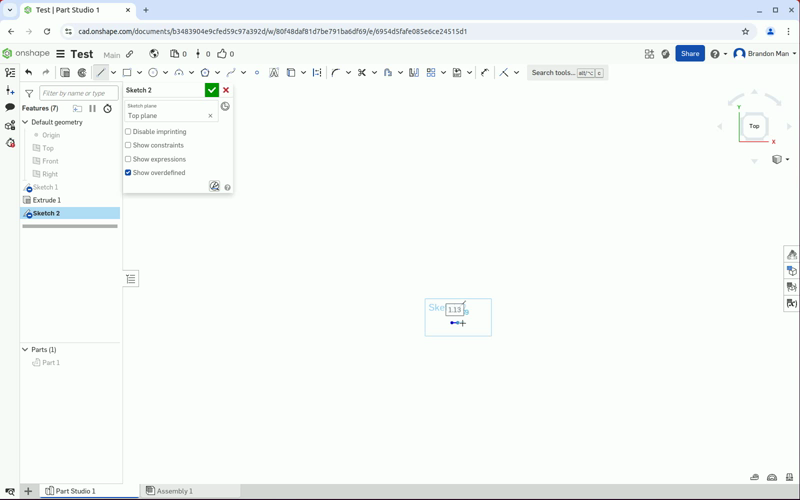
scroll(6)
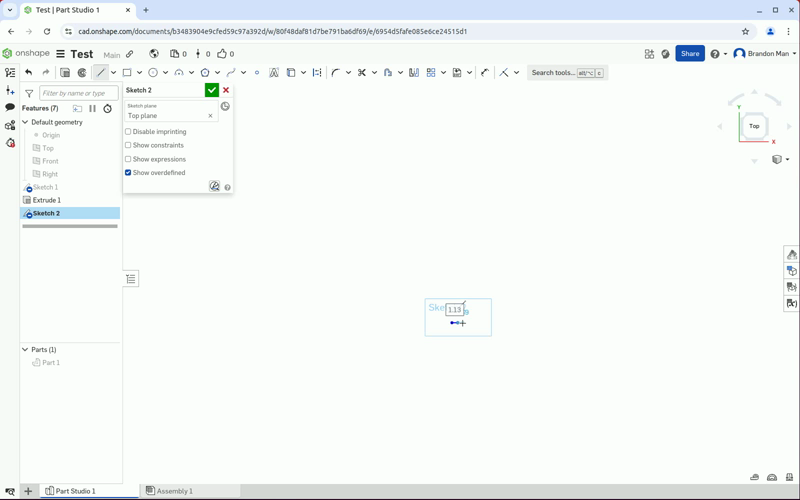
scroll(6)
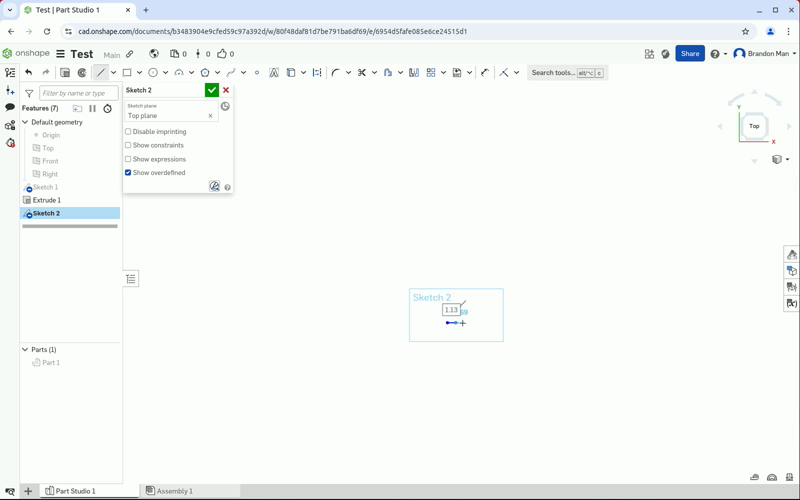
scroll(6)
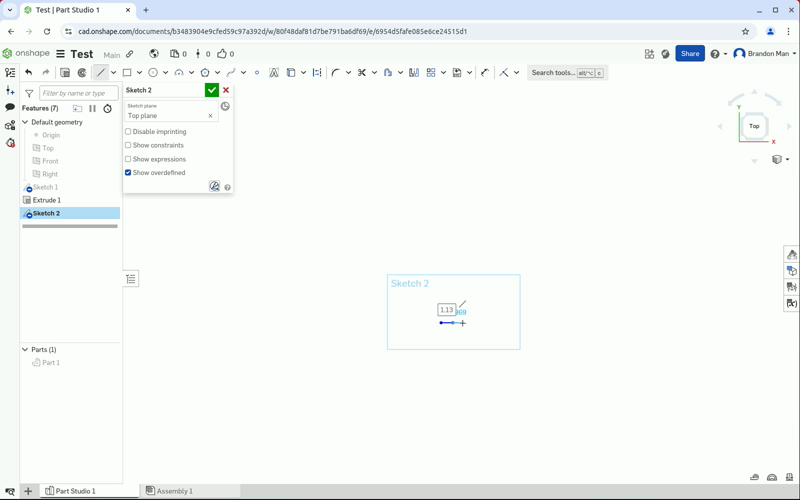
scroll(6)
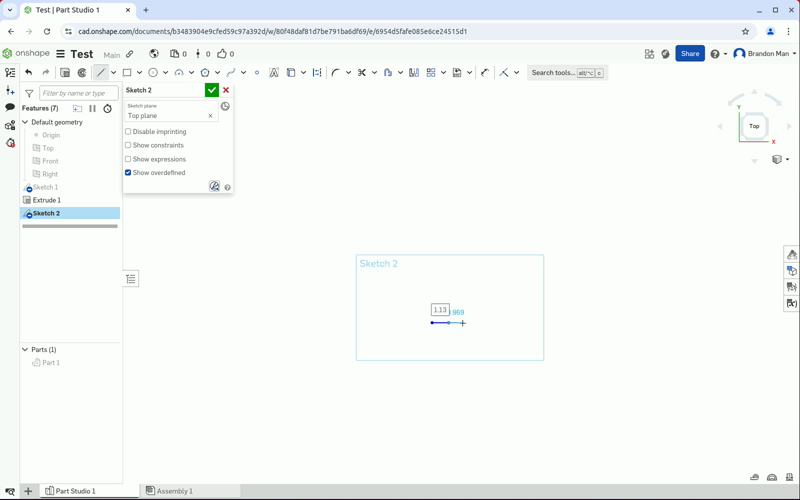
scroll(6)
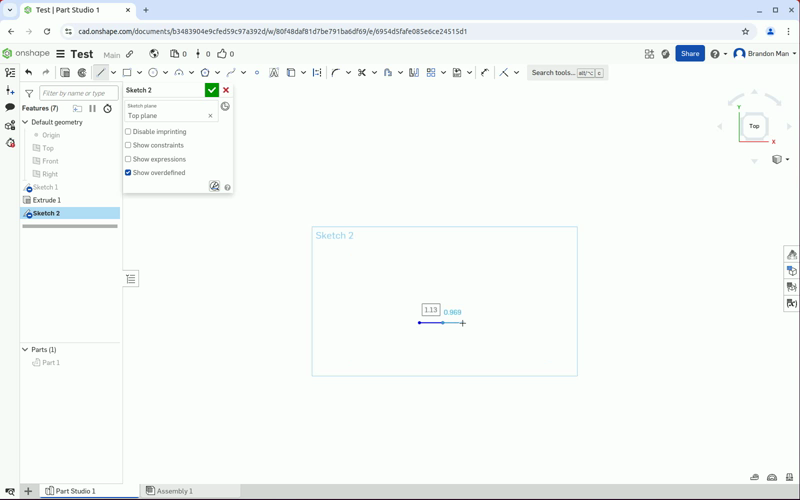
scroll(6)
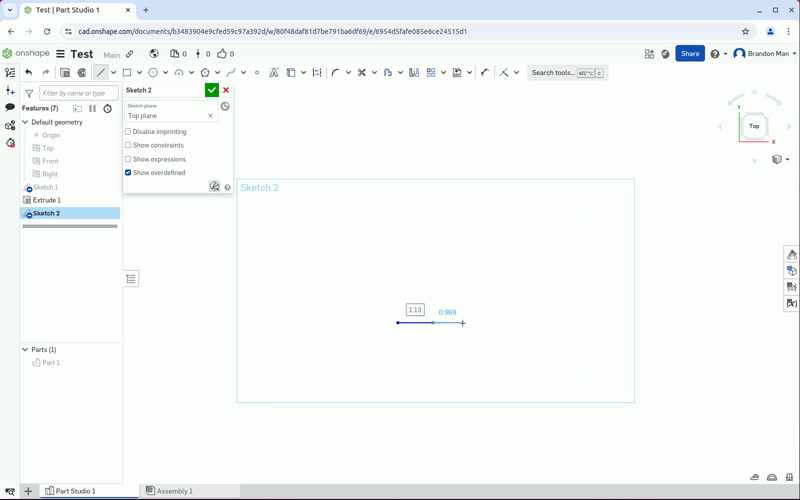
scroll(6)
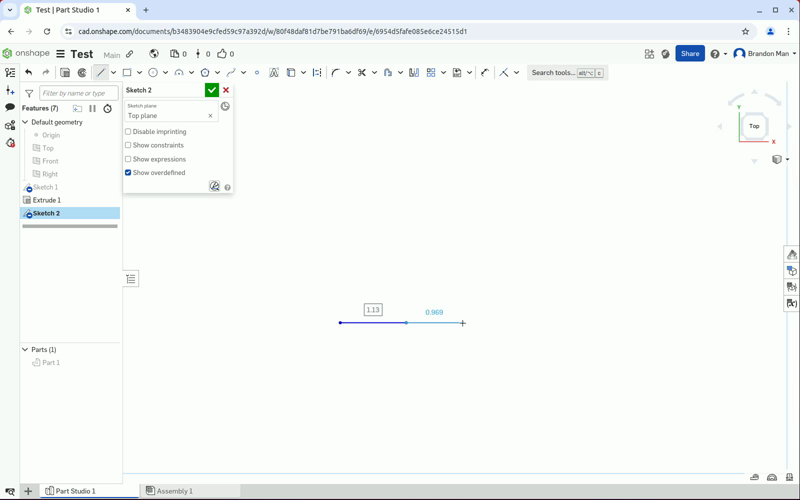
click(462, 322)
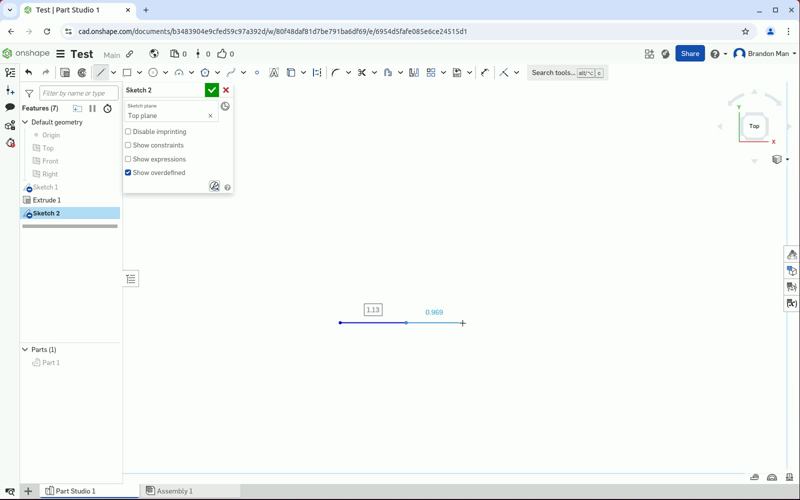
scroll(-6)
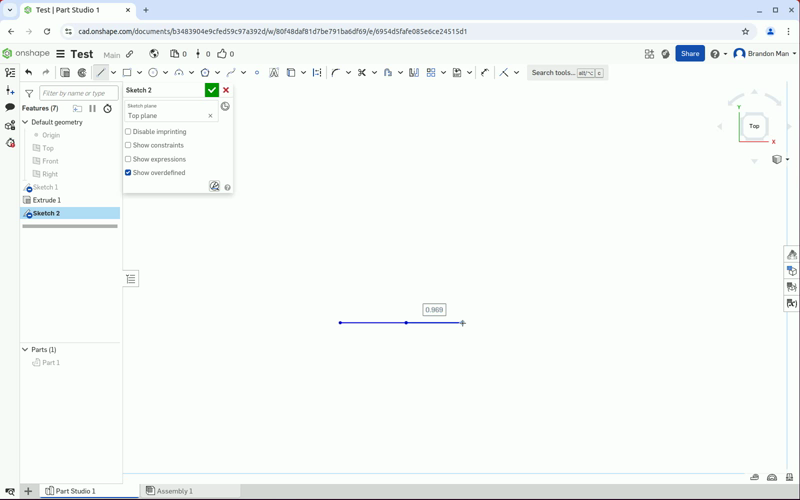
scroll(-6)
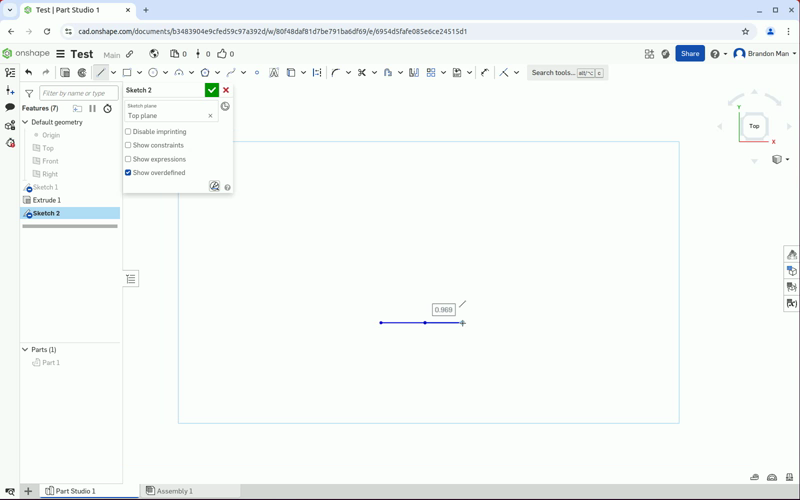
scroll(-6)
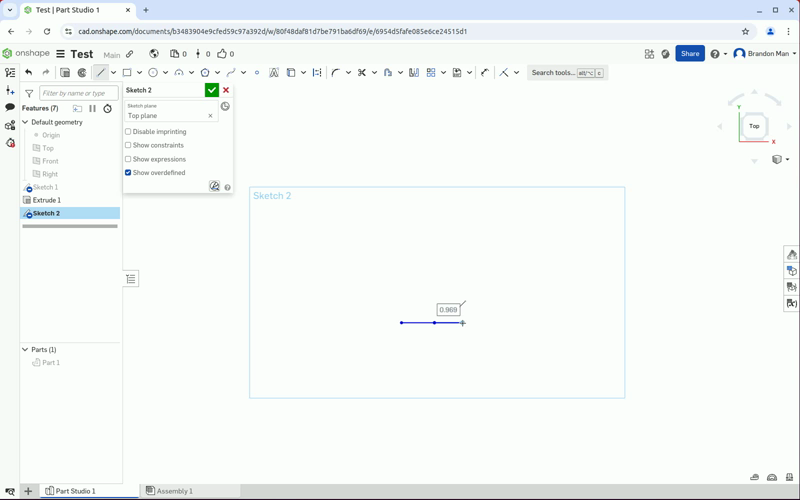
scroll(-6)
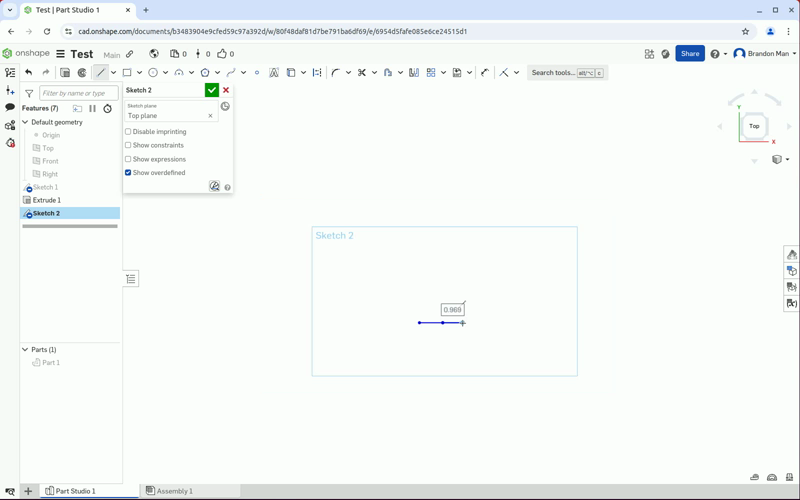
scroll(-6)
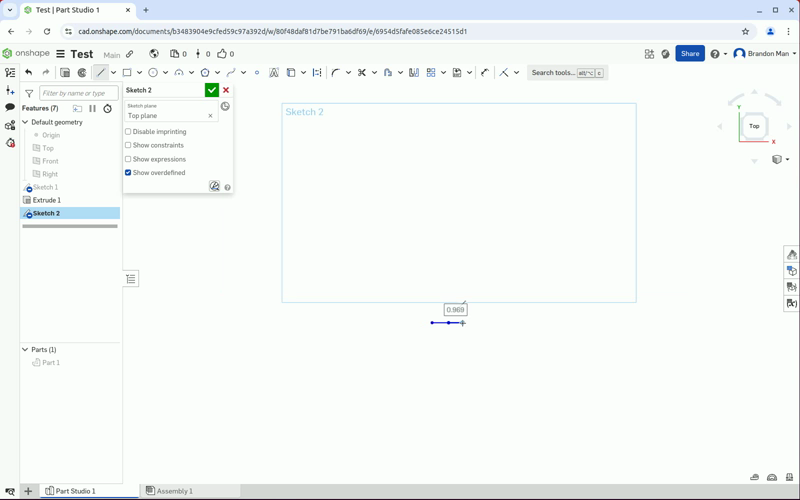
scroll(-6)
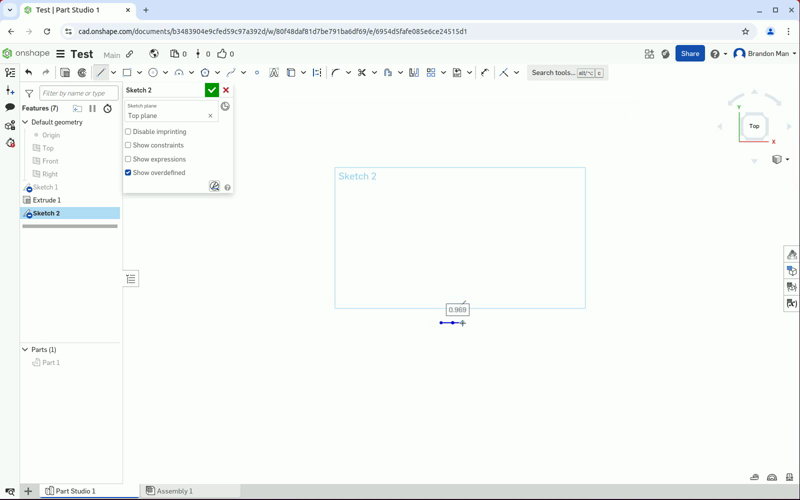
scroll(-6)
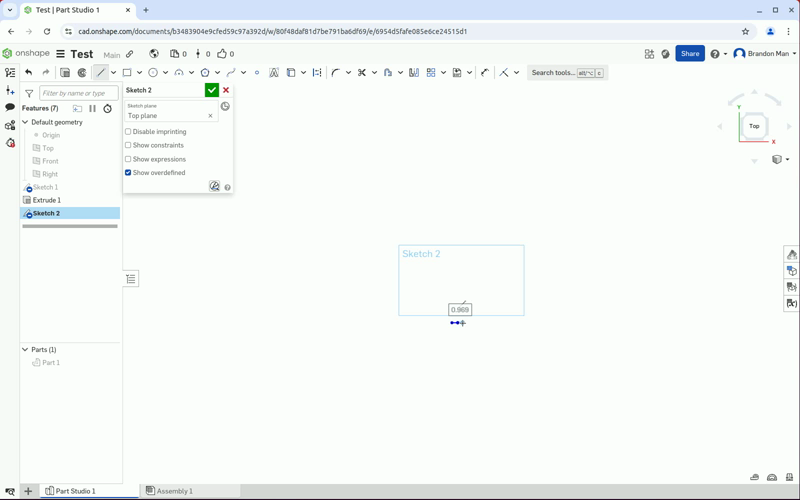
key_up(shift)
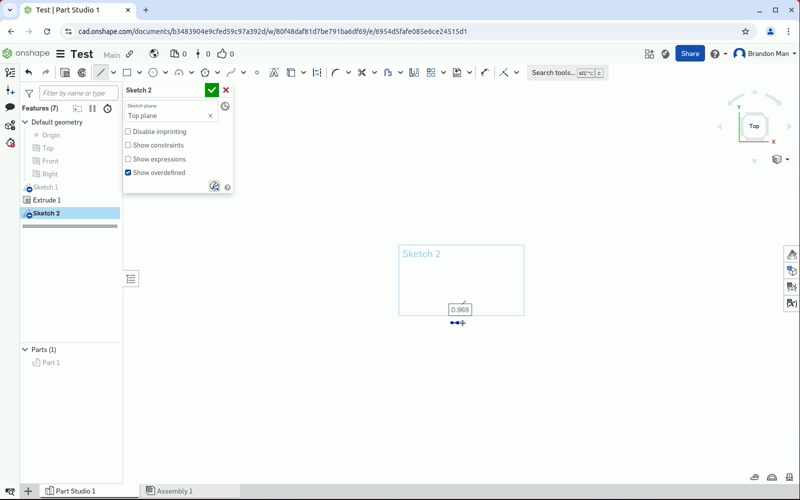
key_down(shift)
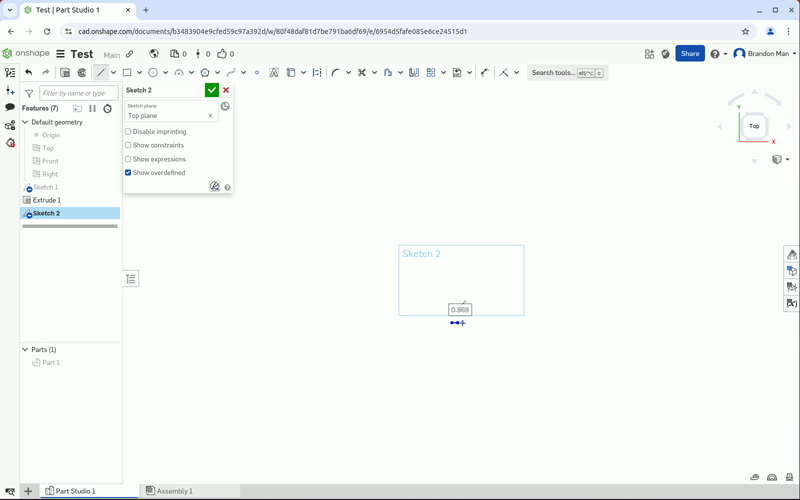
mouse_move(492, 322)
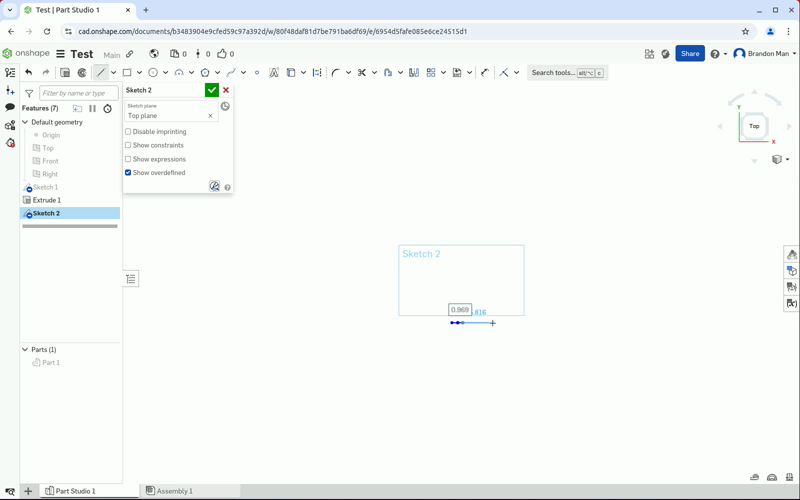
mouse_move(462, 319)
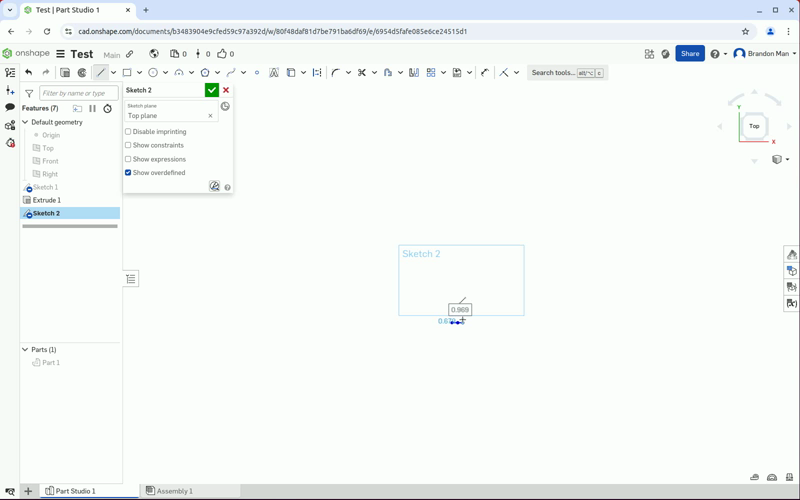
scroll(6)
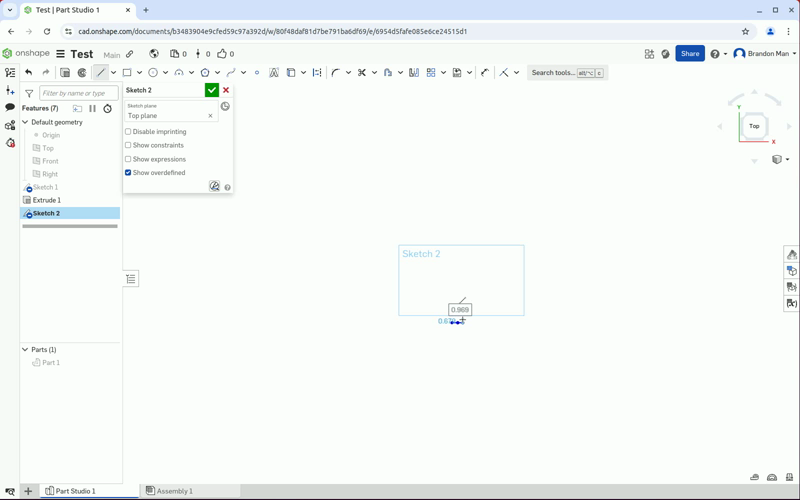
scroll(6)
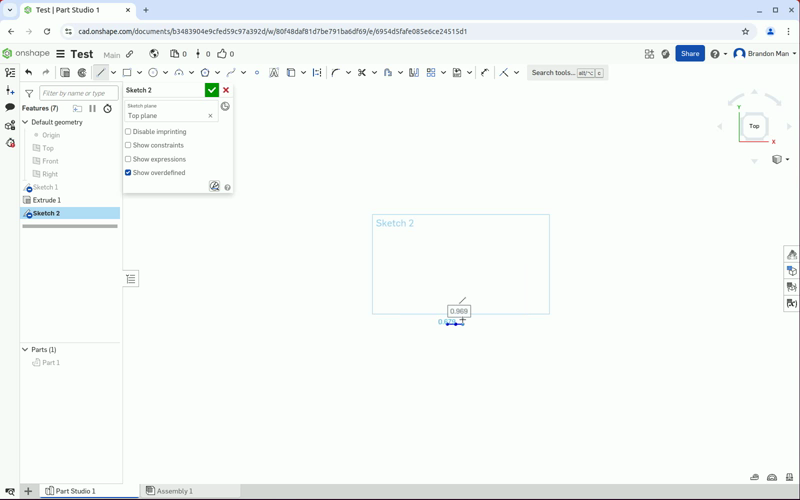
scroll(6)
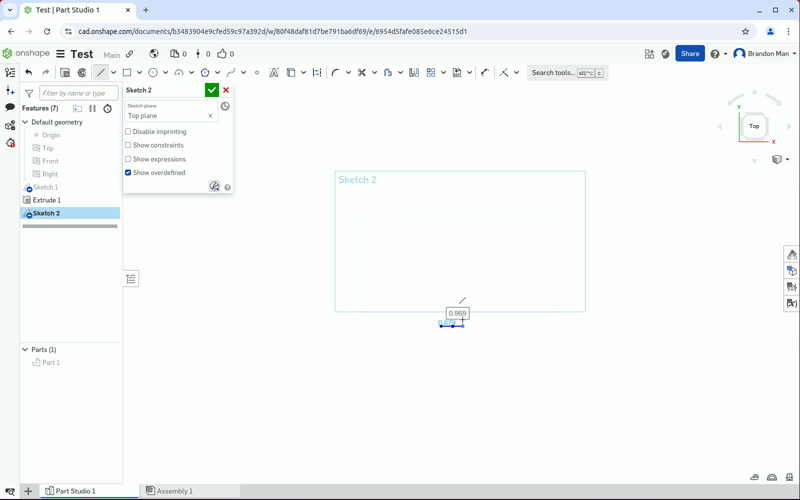
scroll(6)
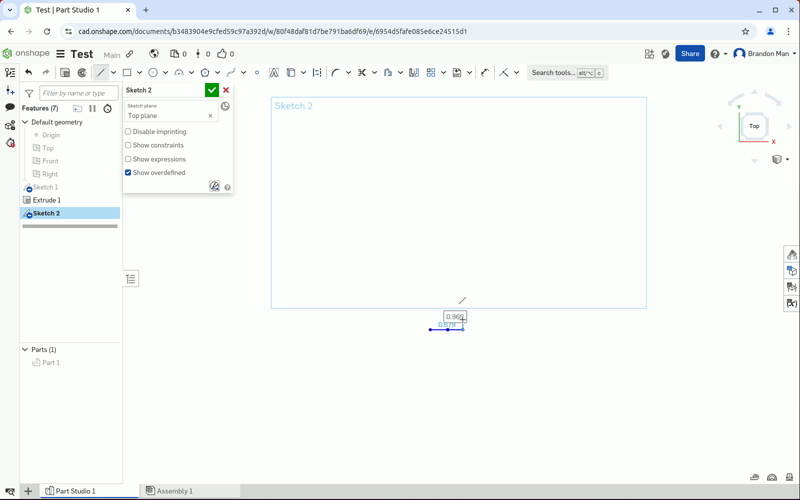
scroll(6)
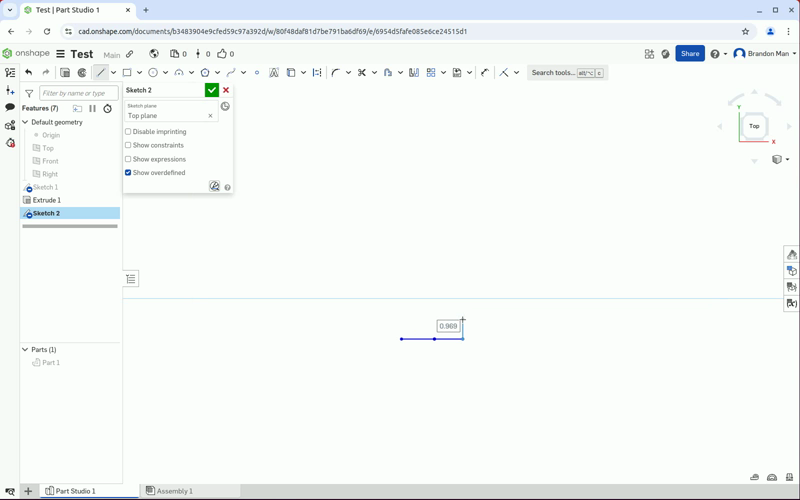
scroll(6)
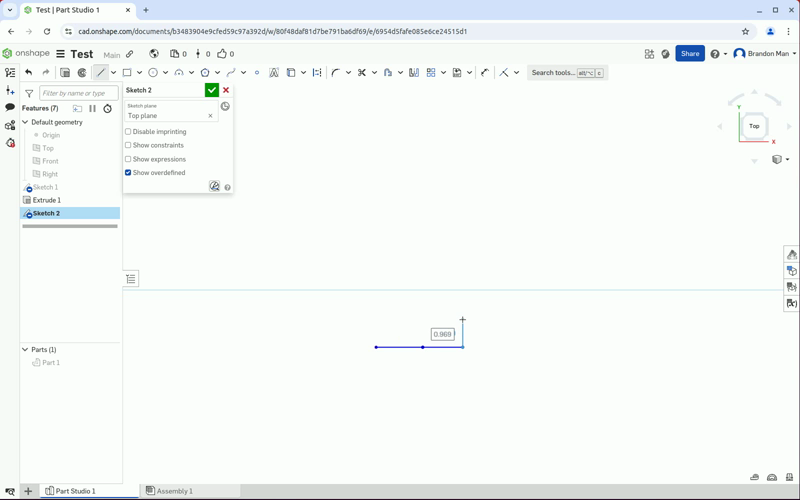
scroll(6)
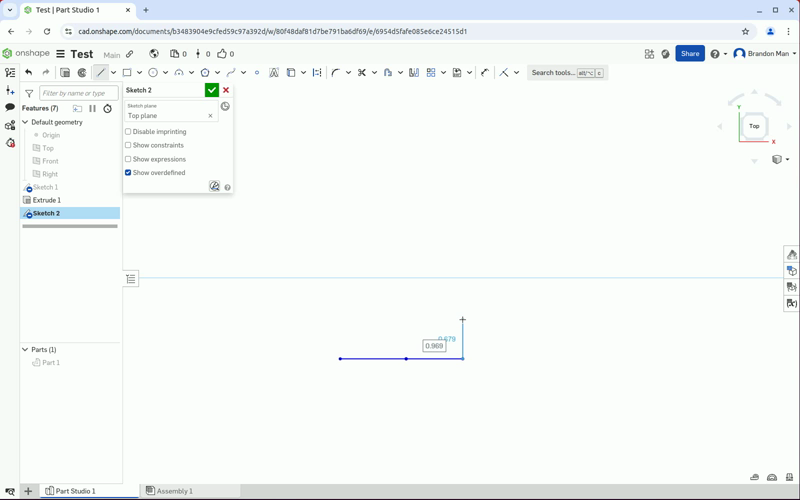
click(462, 319)
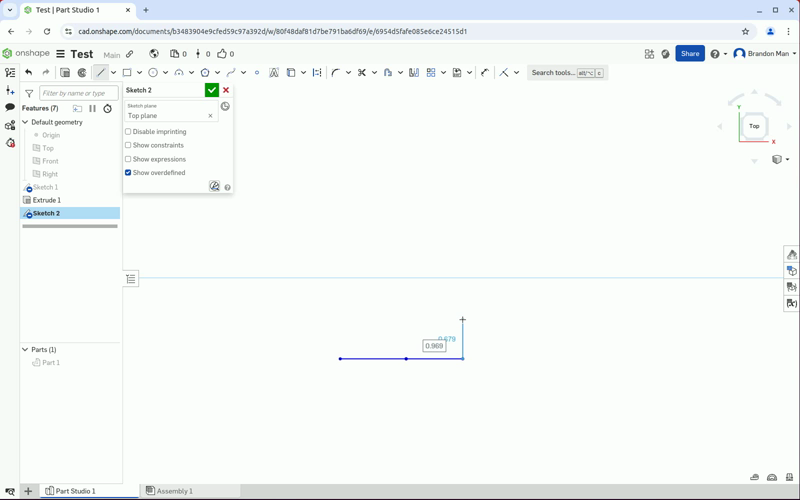
scroll(-6)
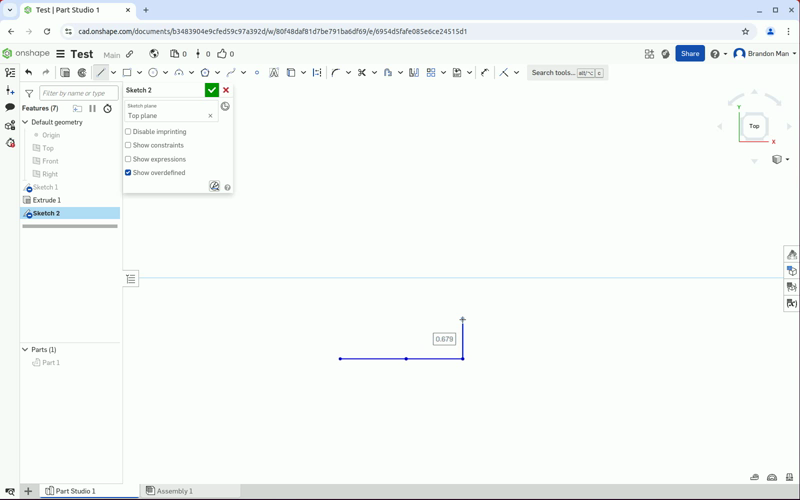
scroll(-6)
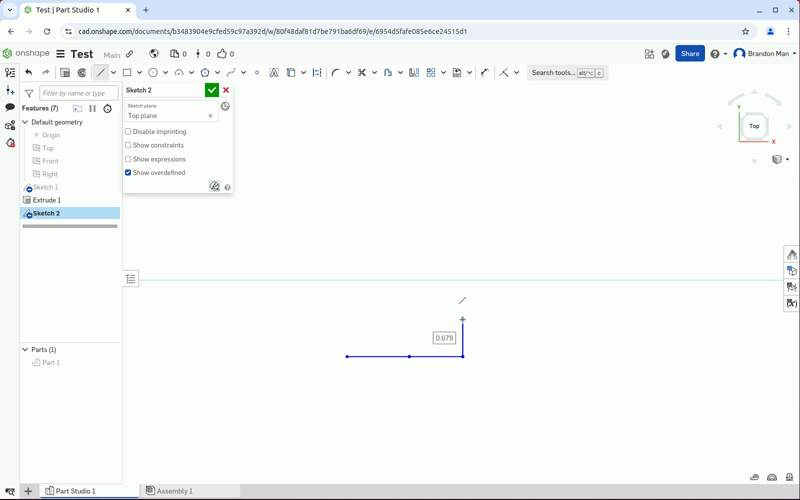
scroll(-6)
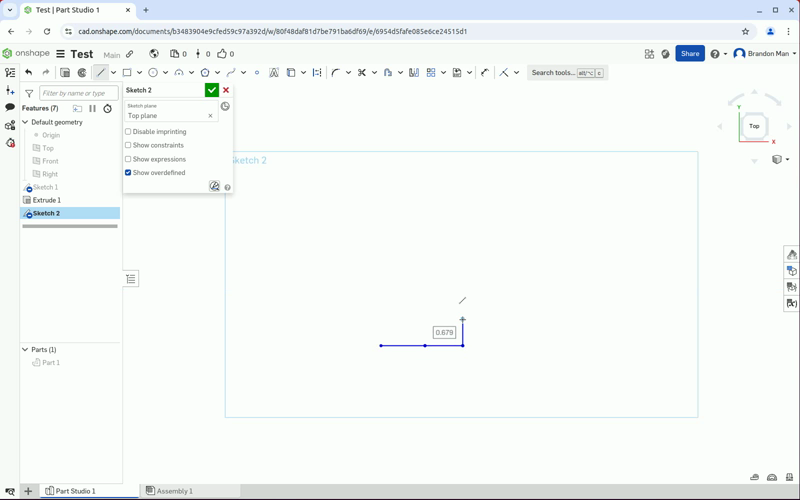
scroll(-6)
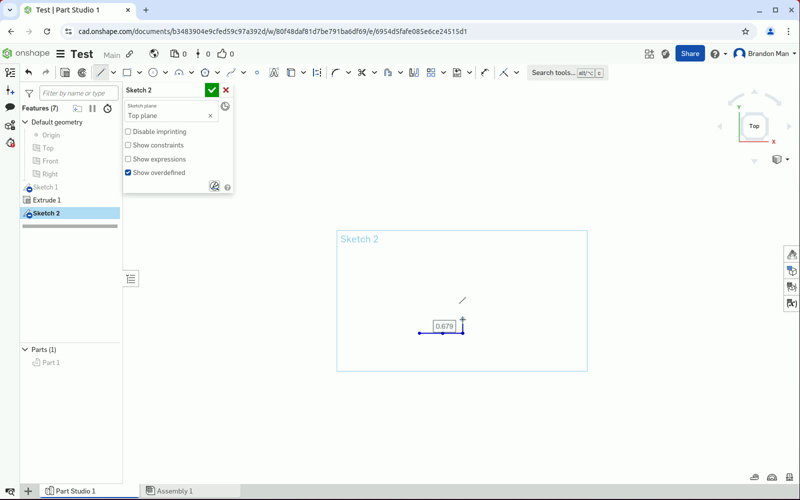
scroll(-6)
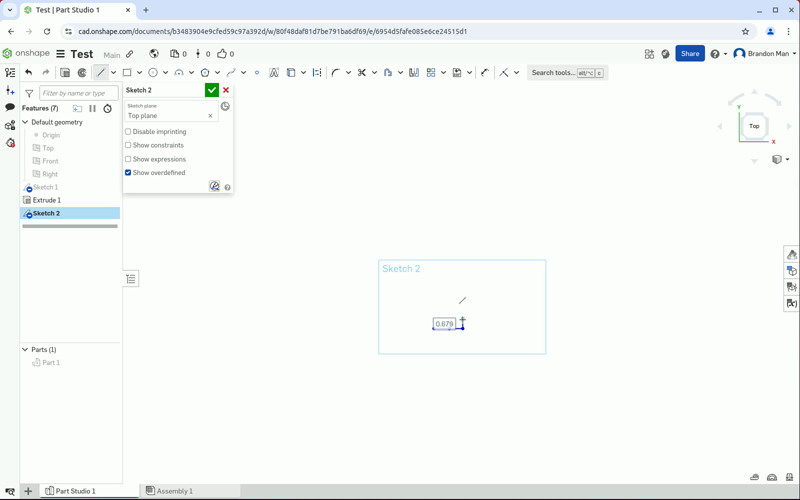
scroll(-6)
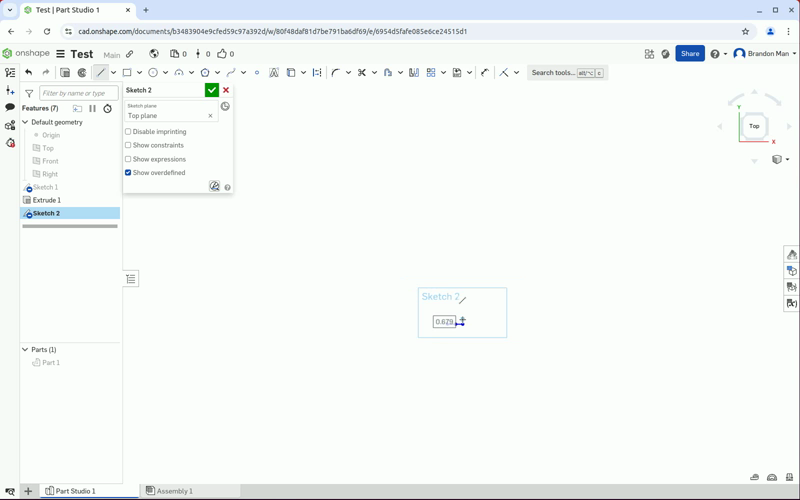
scroll(-6)
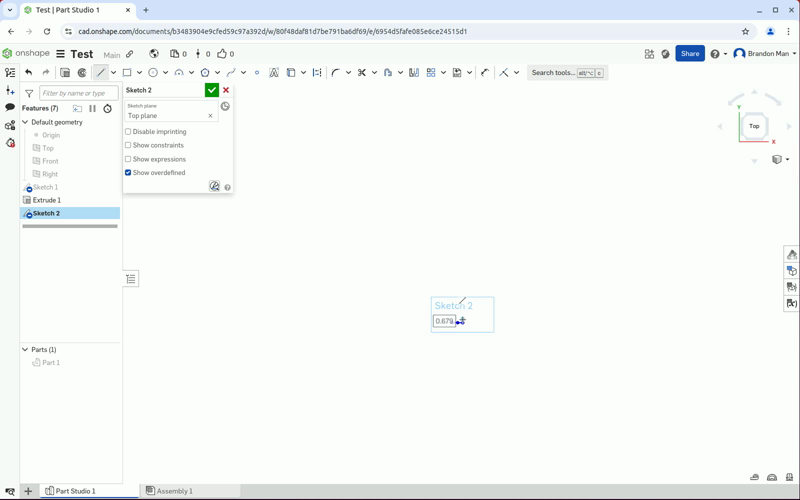
key_up(shift)
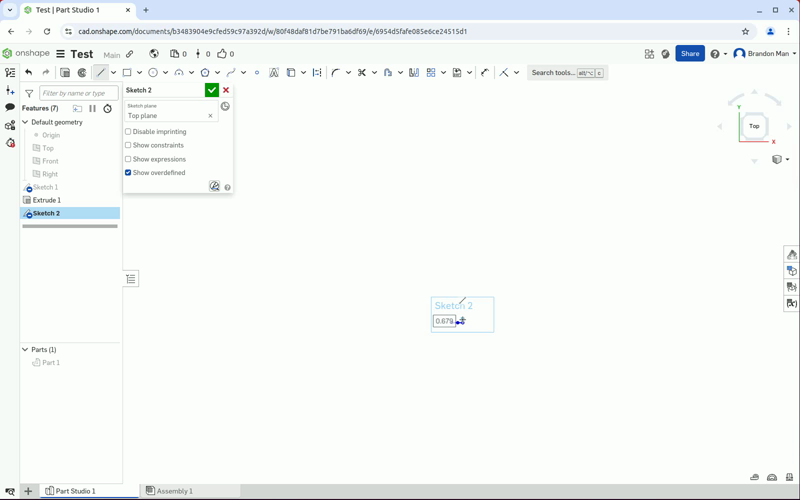
key_down(shift)
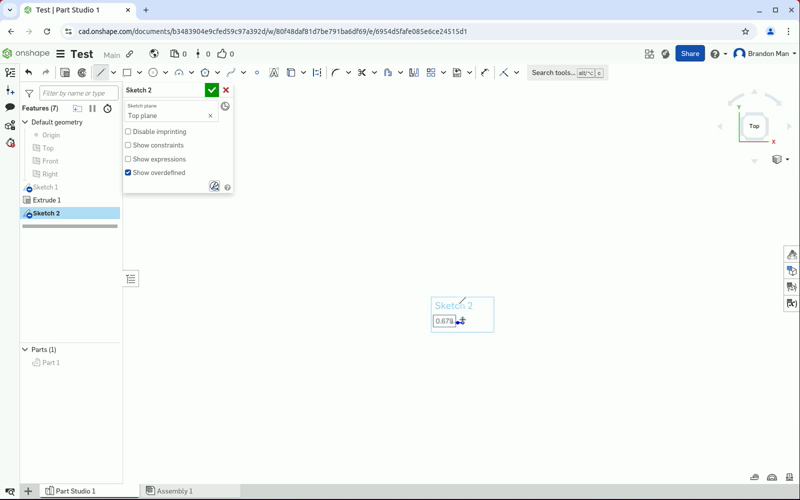
mouse_move(492, 319)
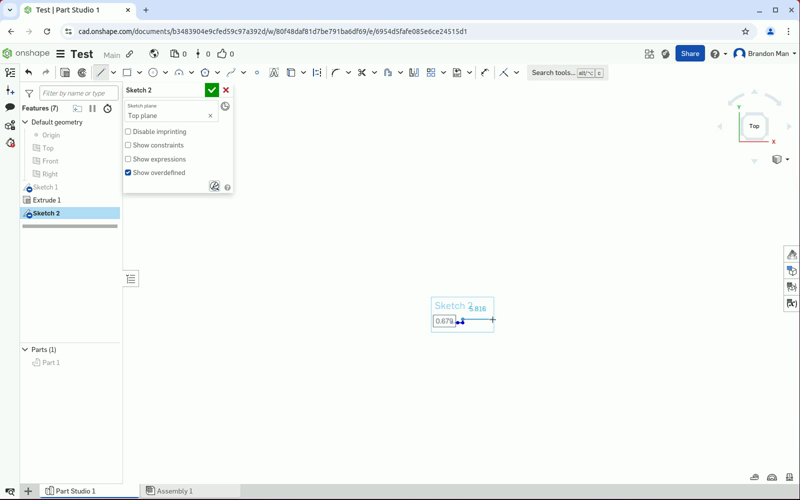
mouse_move(457, 319)
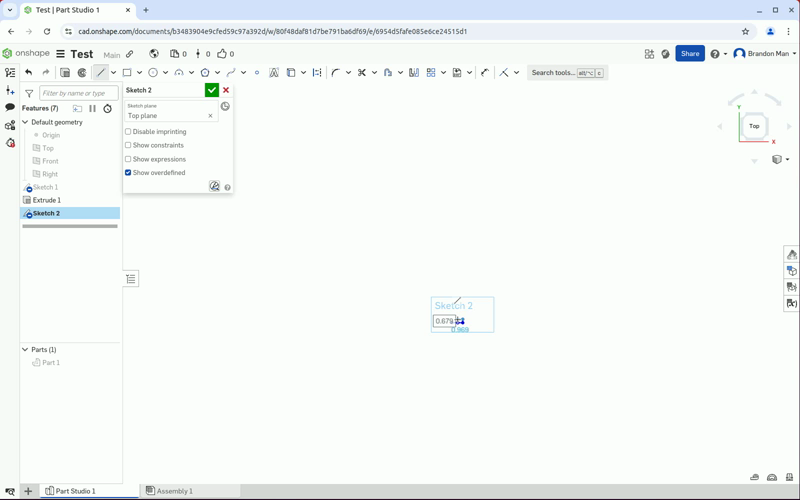
scroll(6)
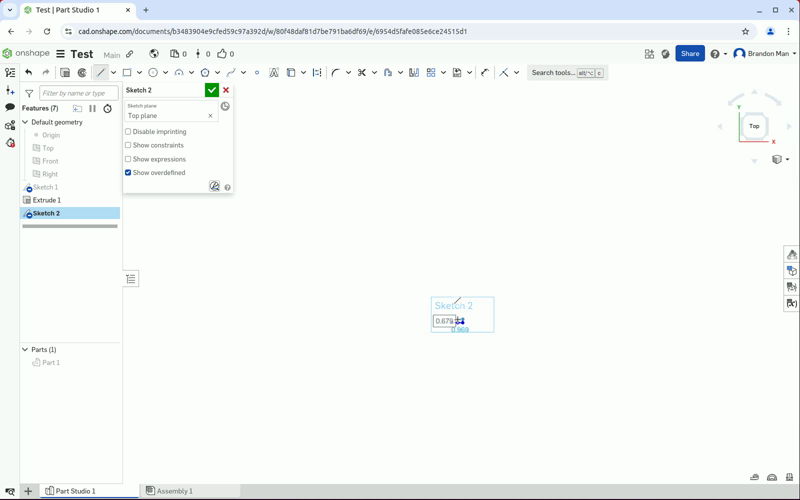
scroll(6)
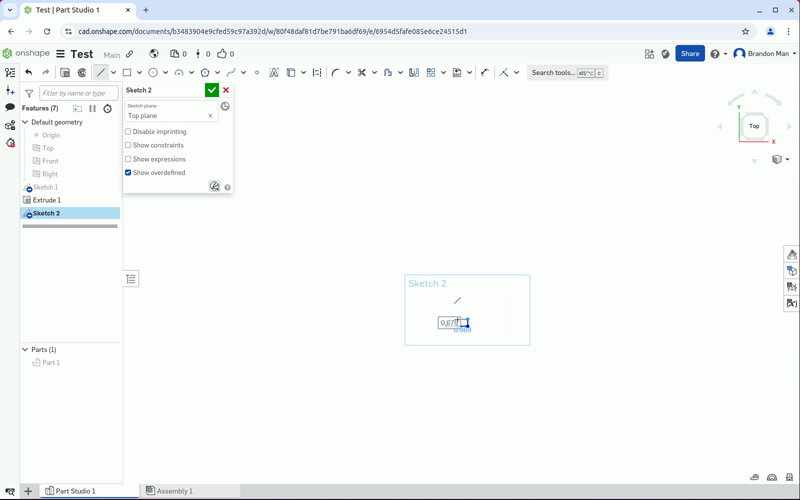
scroll(6)
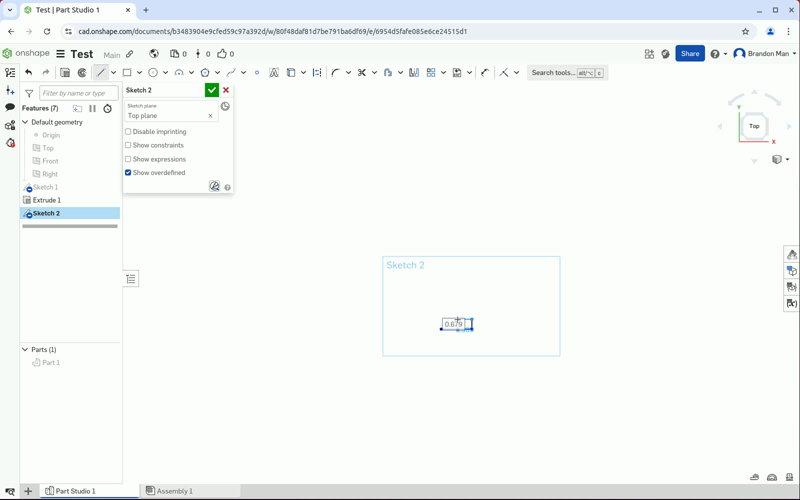
scroll(6)
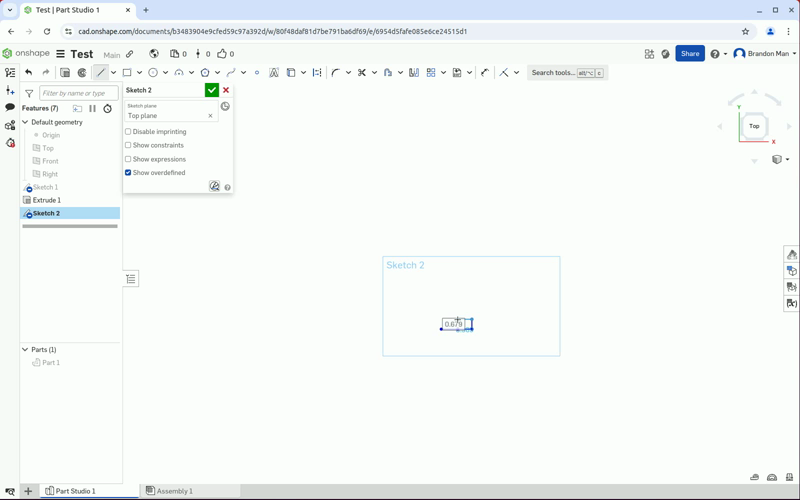
scroll(6)
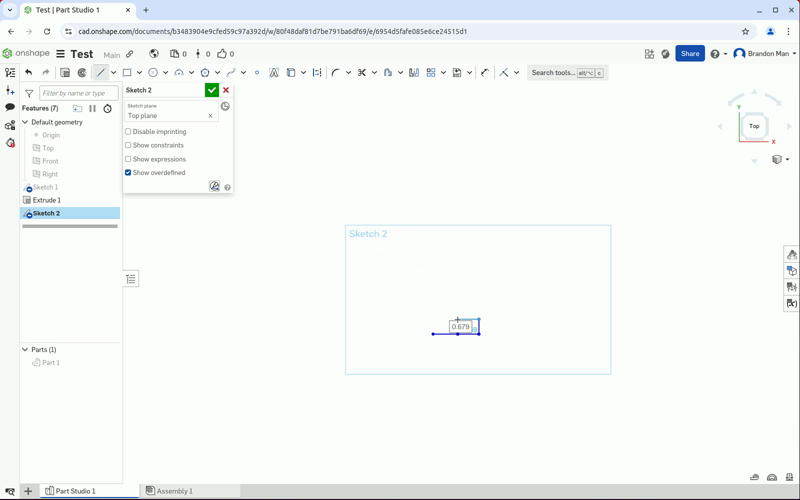
scroll(6)
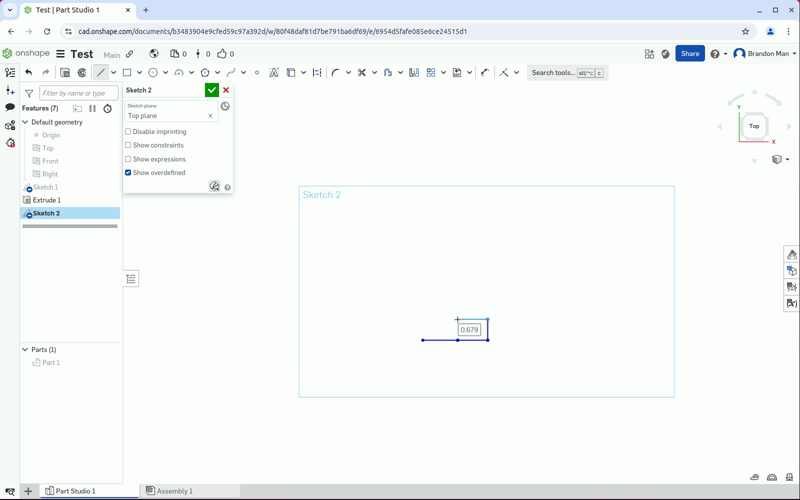
scroll(6)
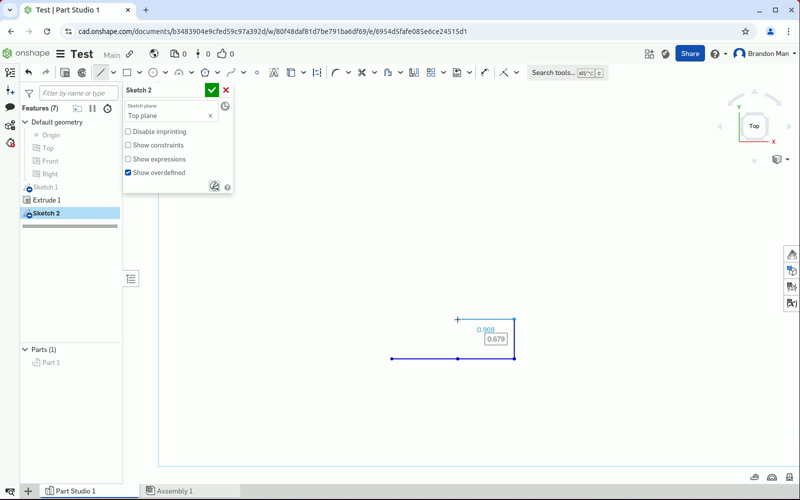
click(457, 319)
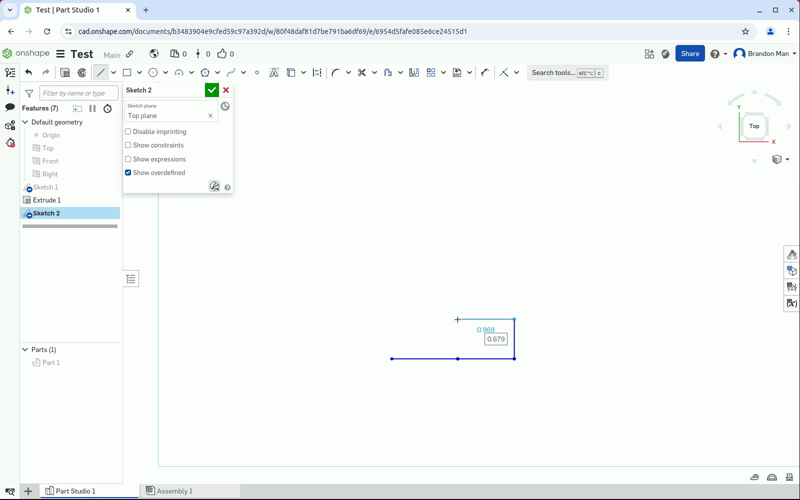
scroll(-6)
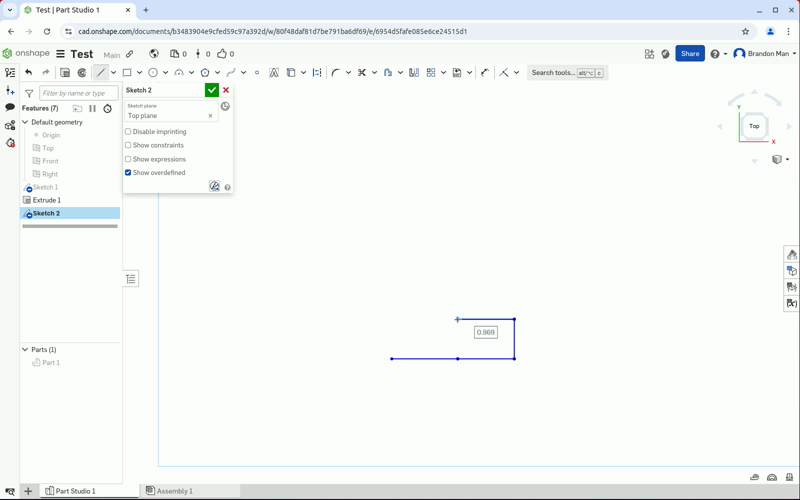
scroll(-6)
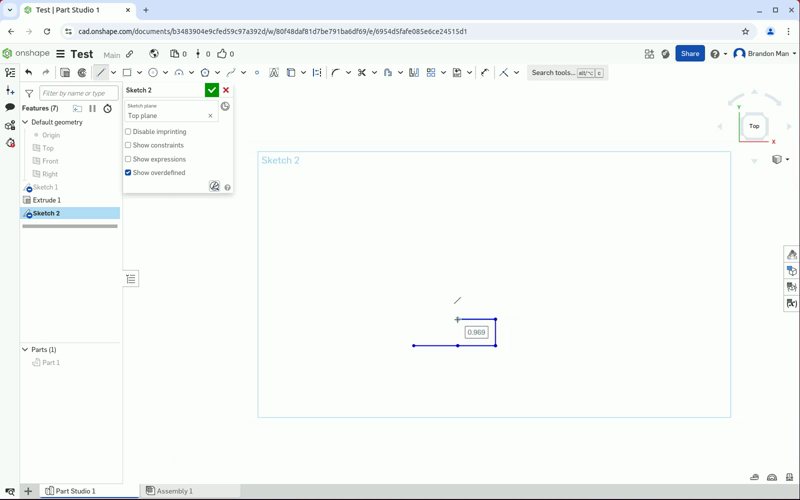
scroll(-6)
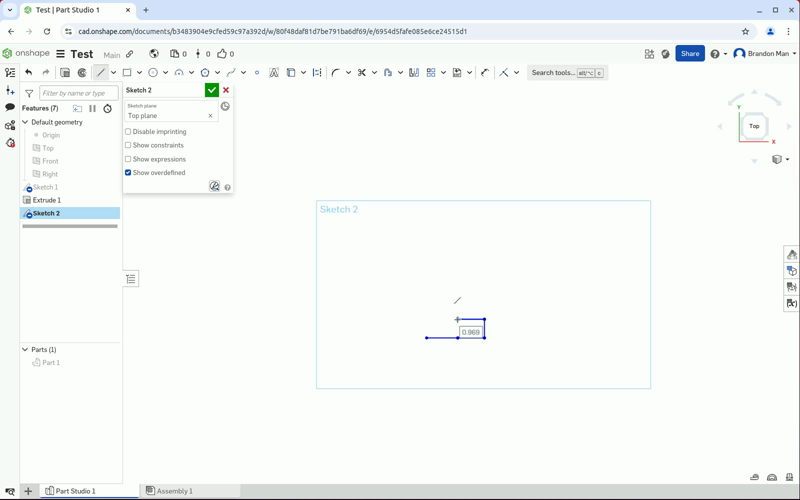
scroll(-6)
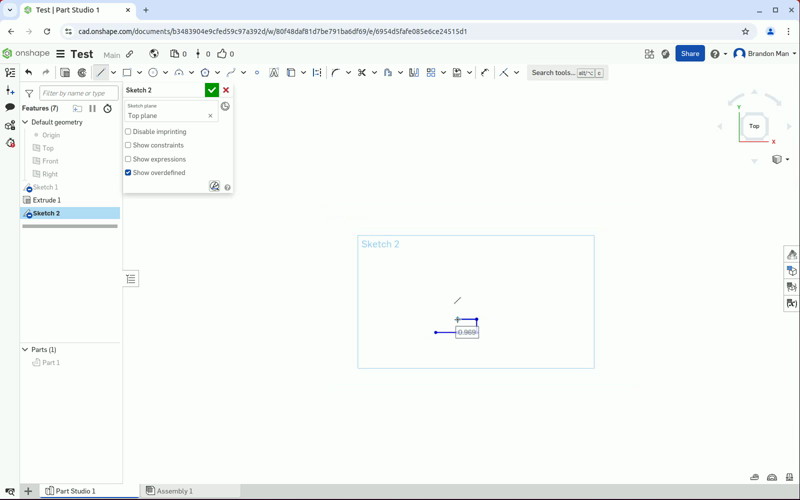
scroll(-6)
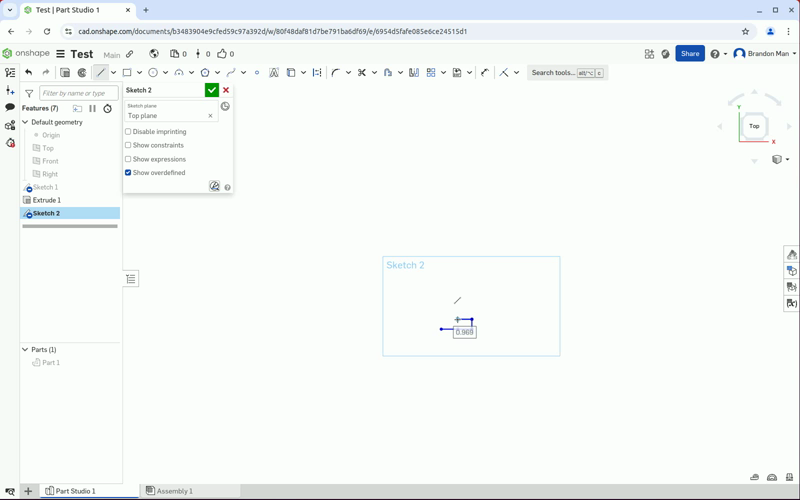
scroll(-6)
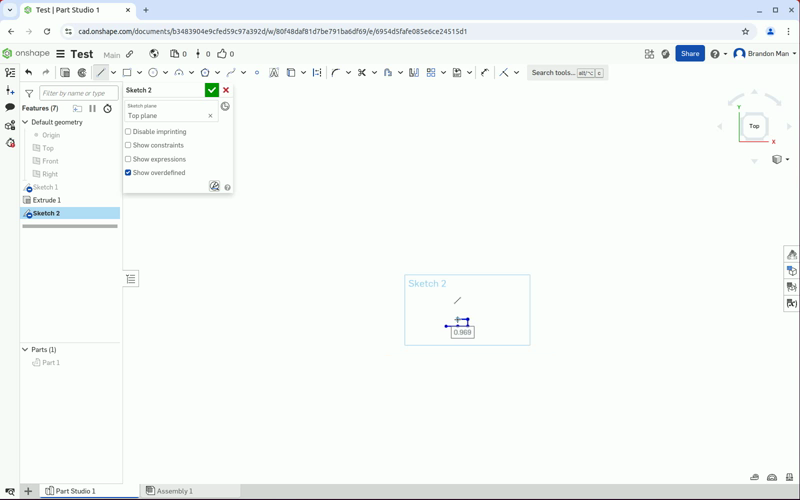
scroll(-6)
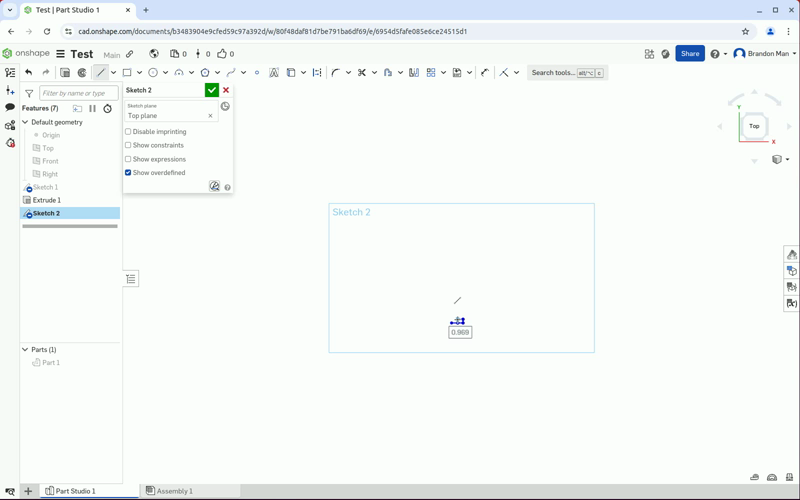
key_up(shift)
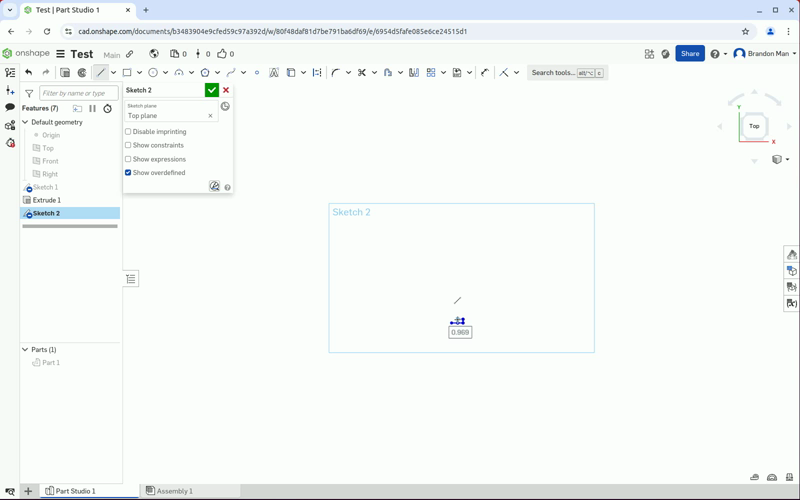
key_down(shift)
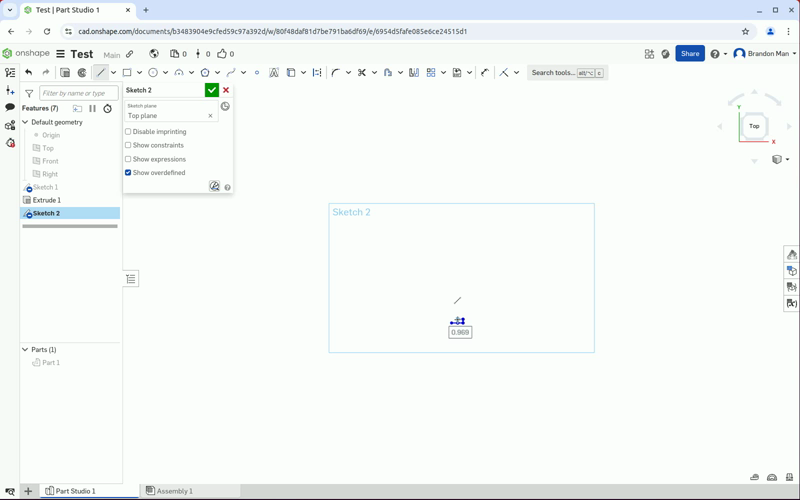
mouse_move(487, 319)
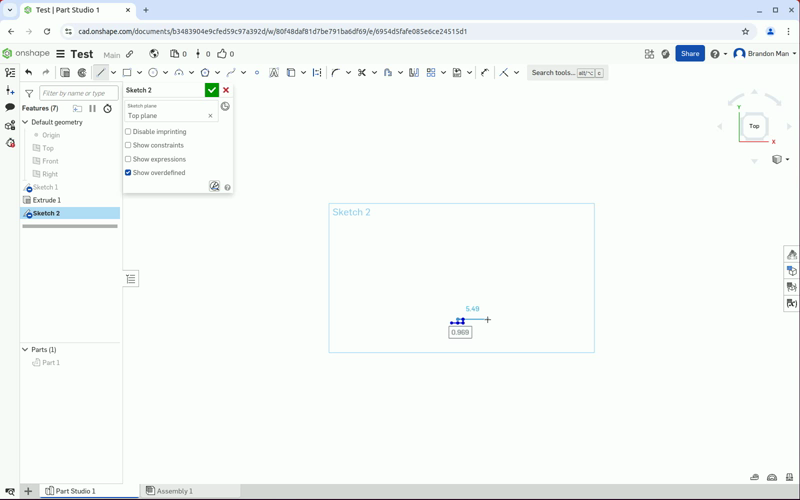
mouse_move(452, 319)
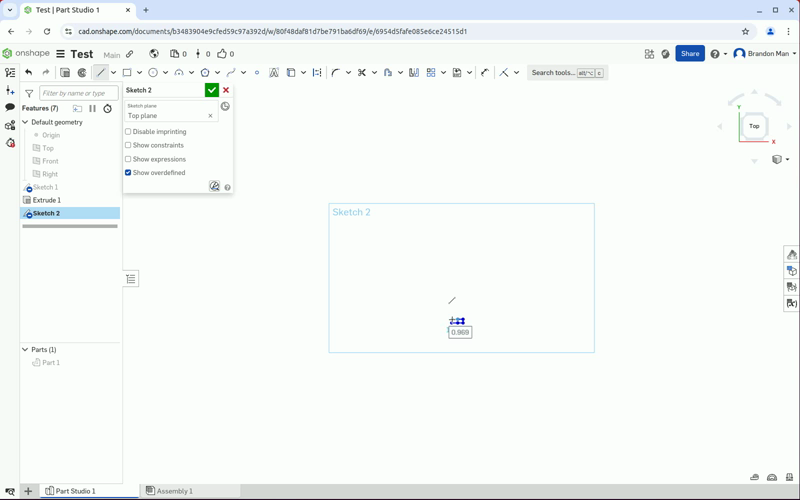
scroll(6)
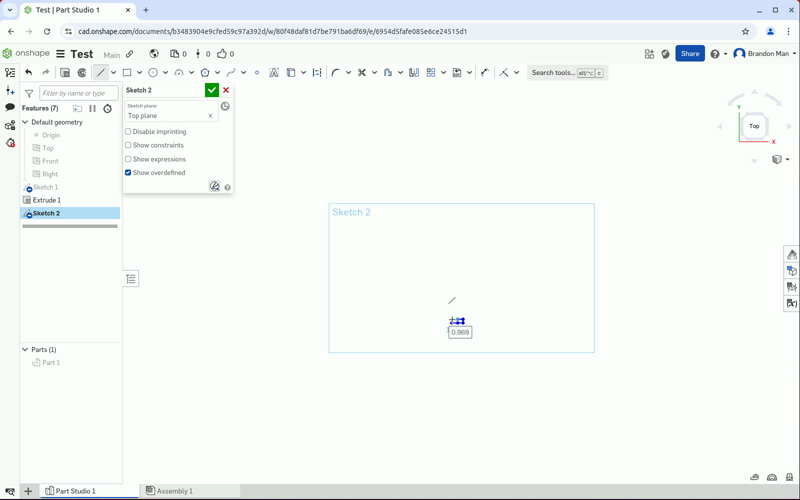
scroll(6)
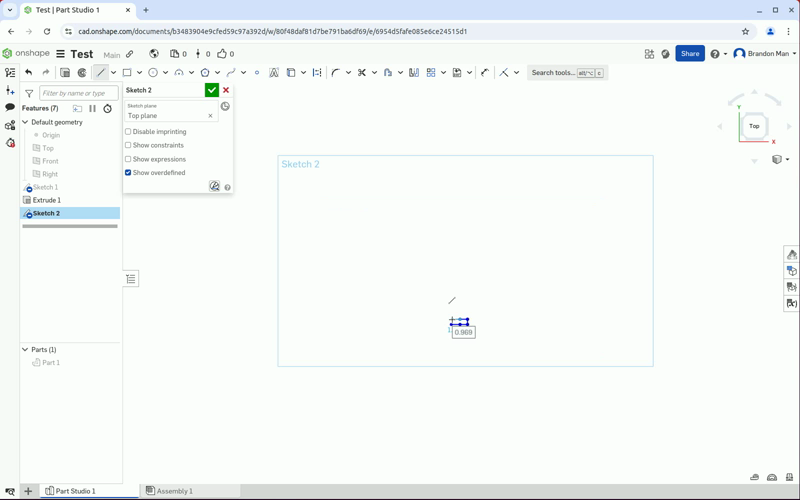
scroll(6)
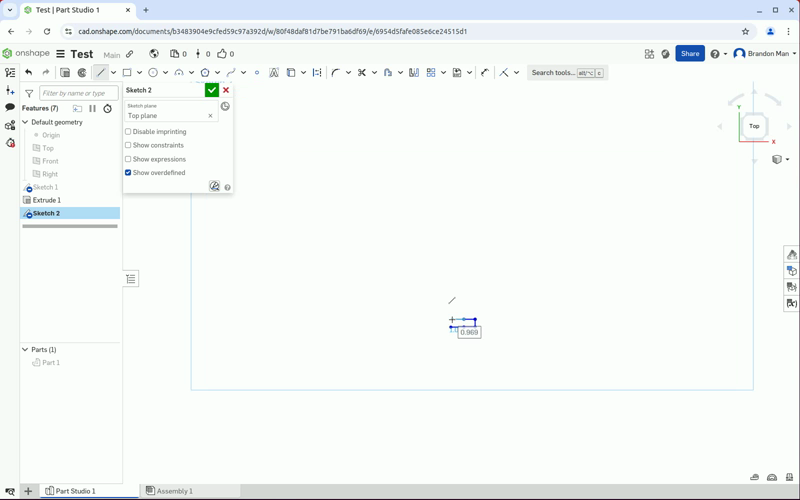
scroll(6)
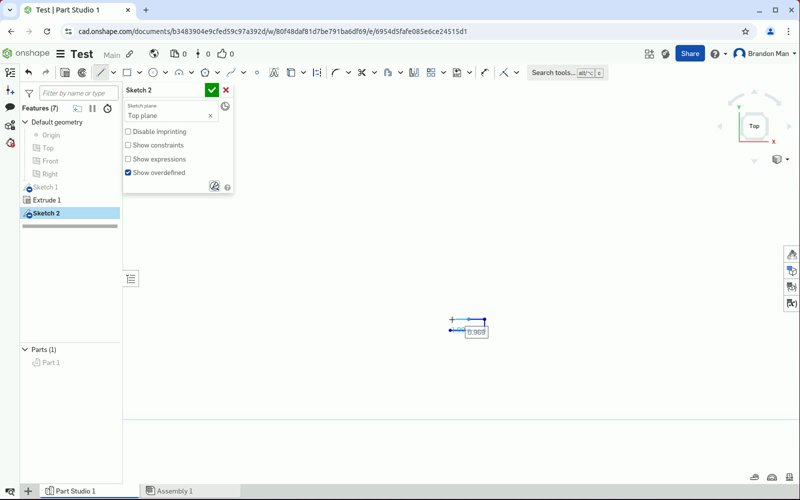
scroll(6)
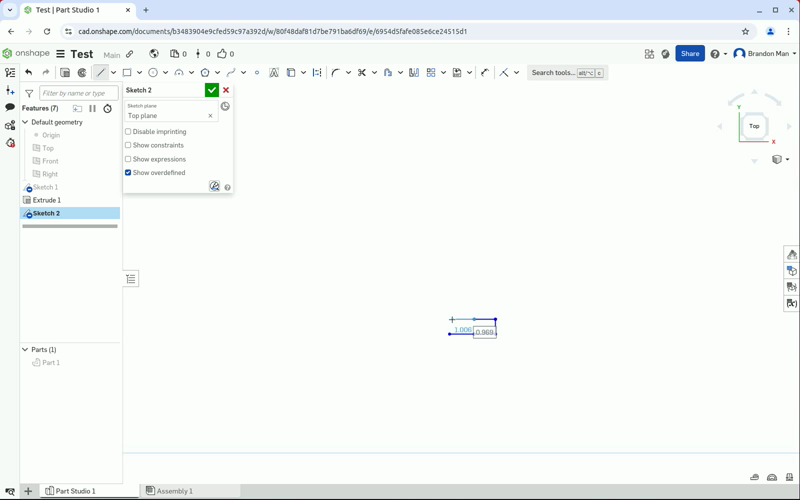
scroll(6)
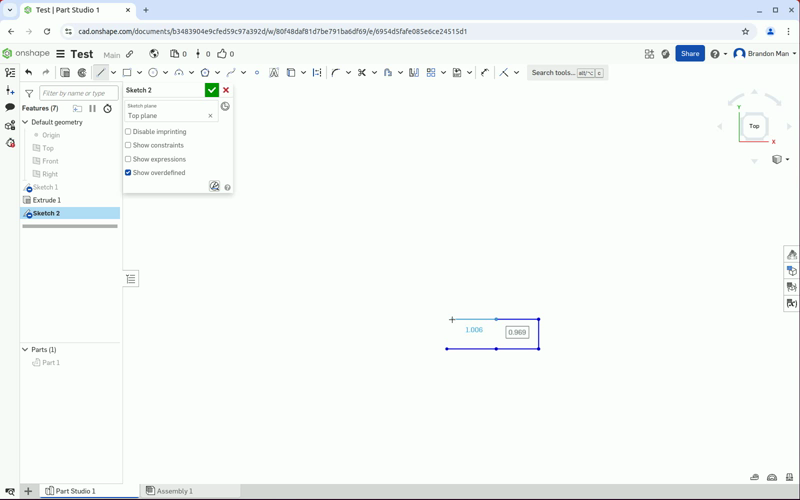
scroll(6)
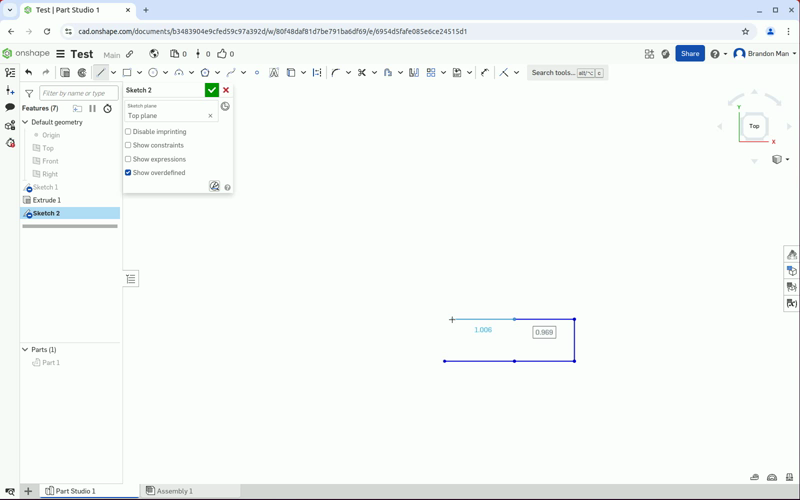
click(452, 319)
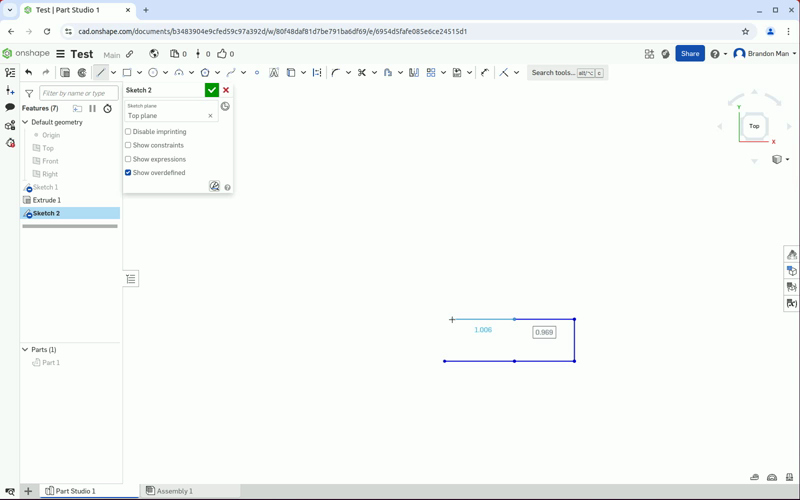
scroll(-6)
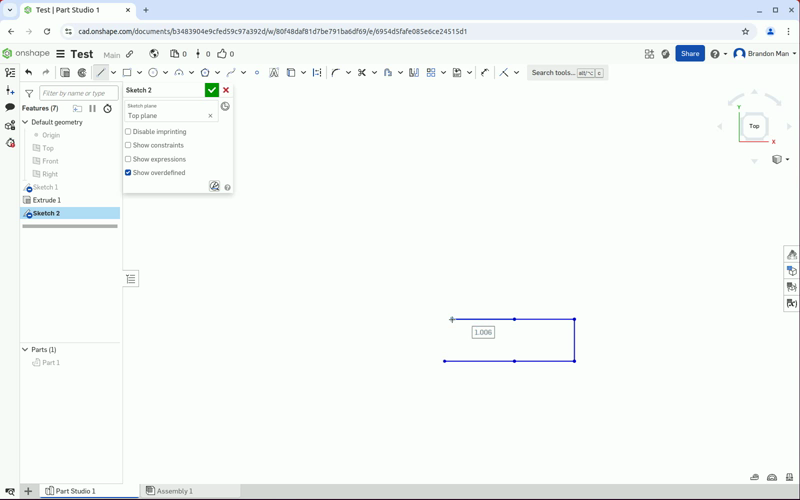
scroll(-6)
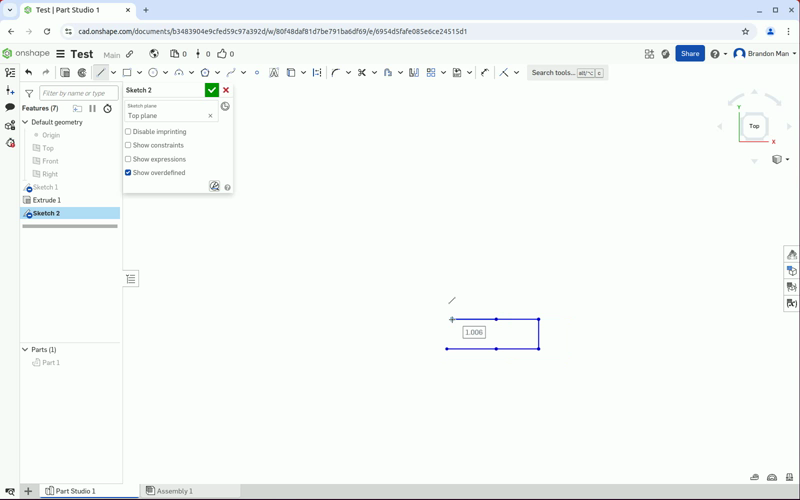
scroll(-6)
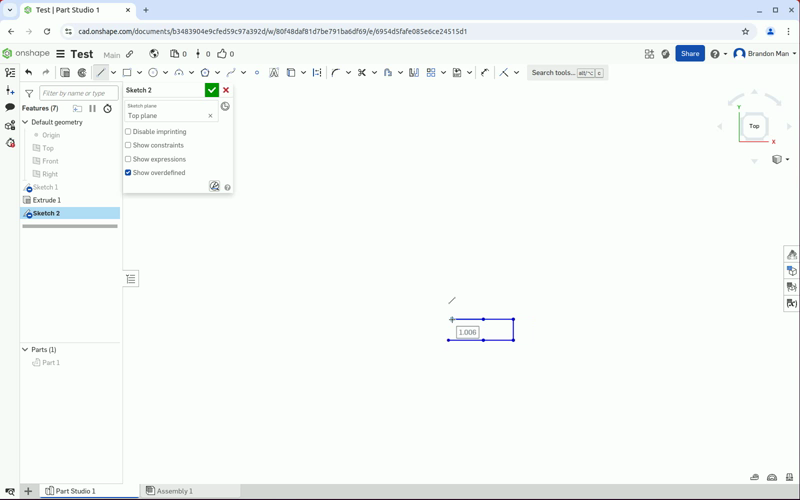
scroll(-6)
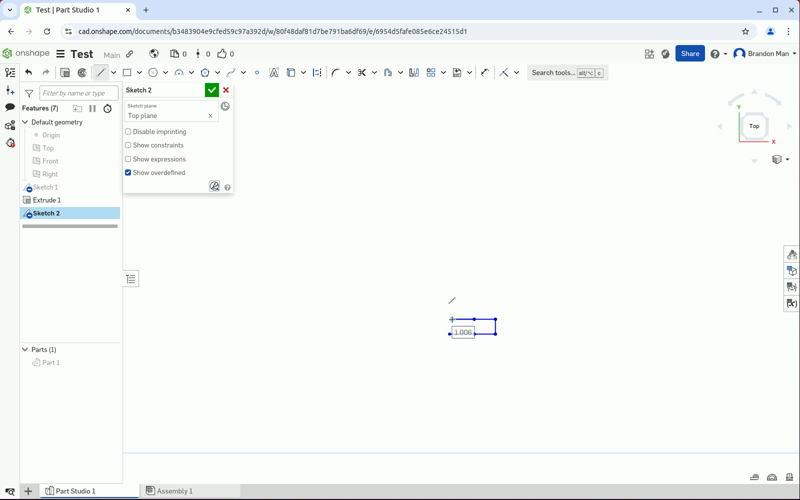
scroll(-6)
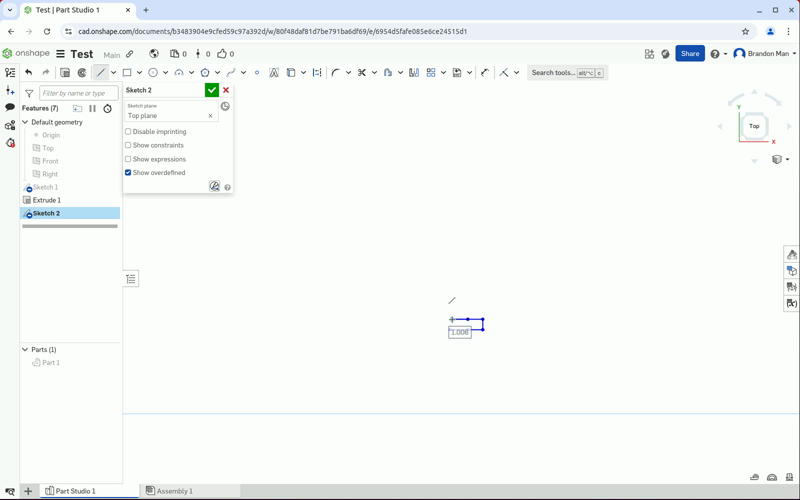
scroll(-6)
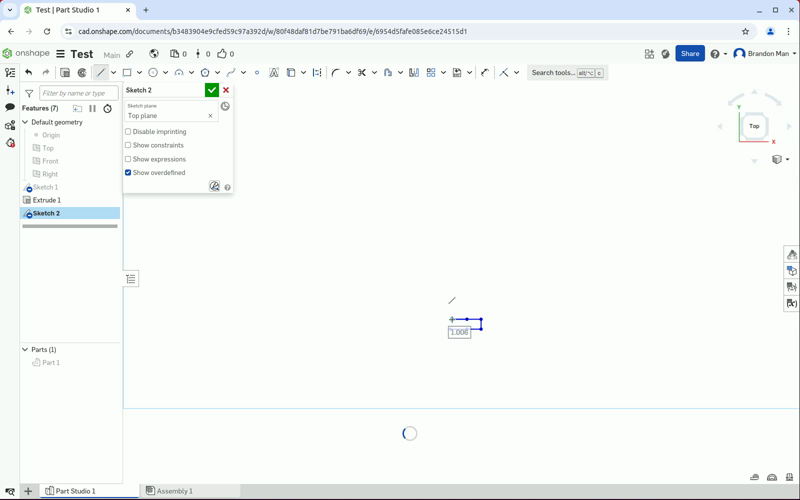
scroll(-6)
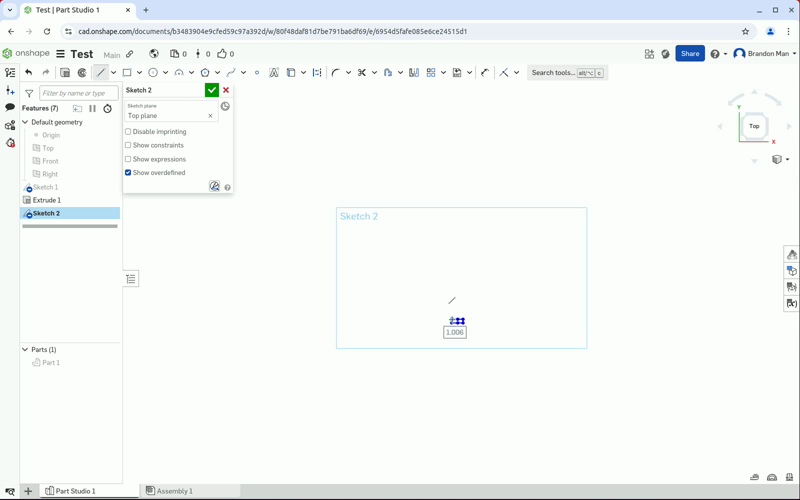
key_up(shift)
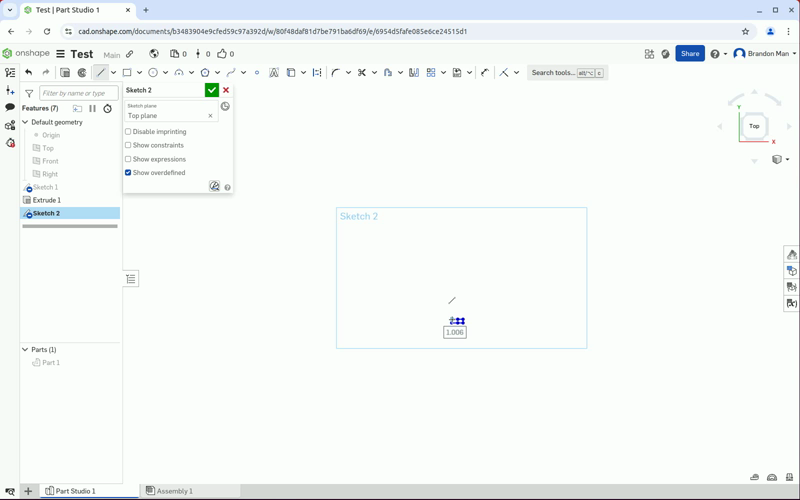
mouse_move(482, 319)
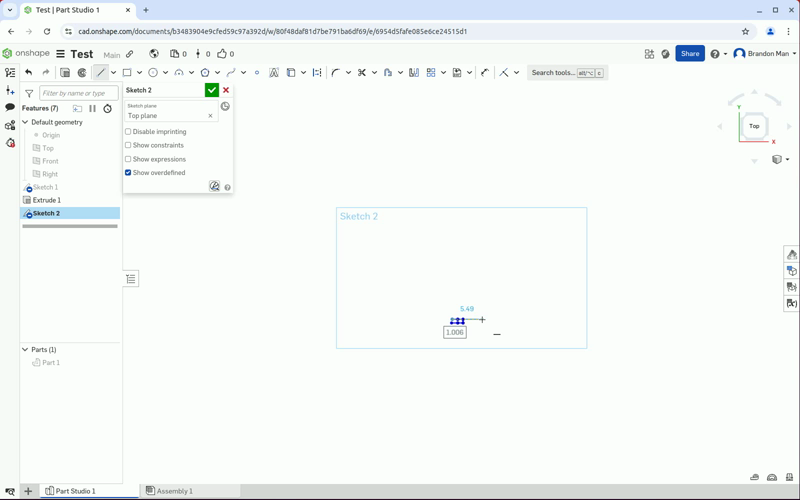
key_down(shift)
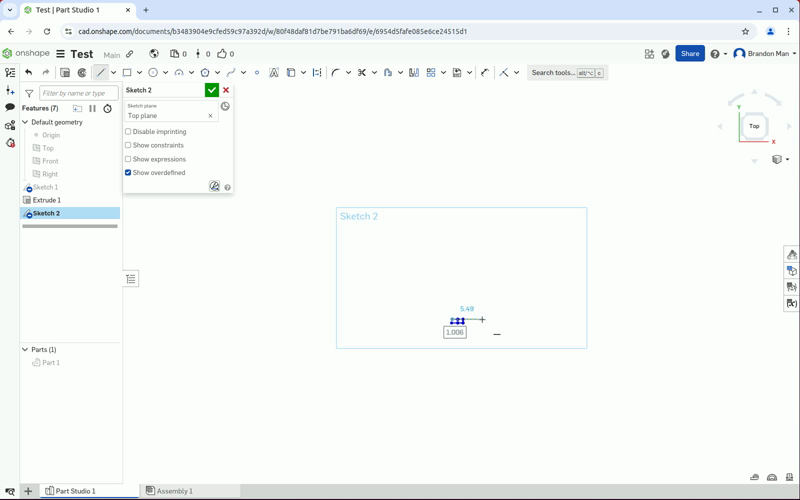
mouse_move(452, 322)
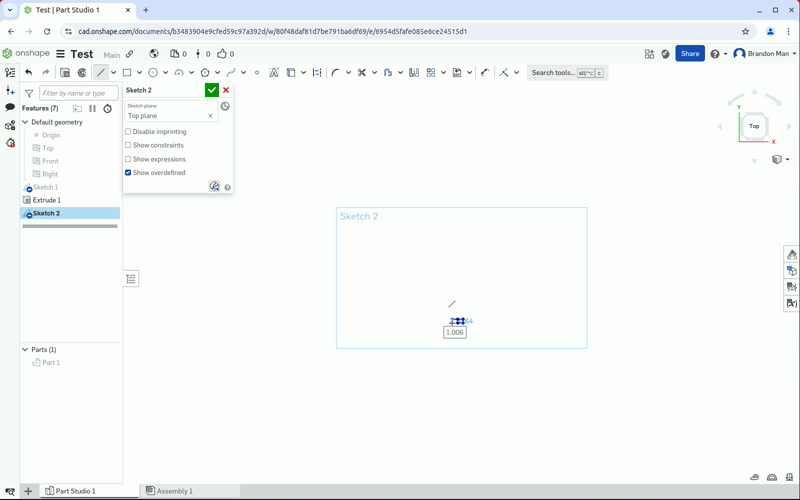
scroll(6)
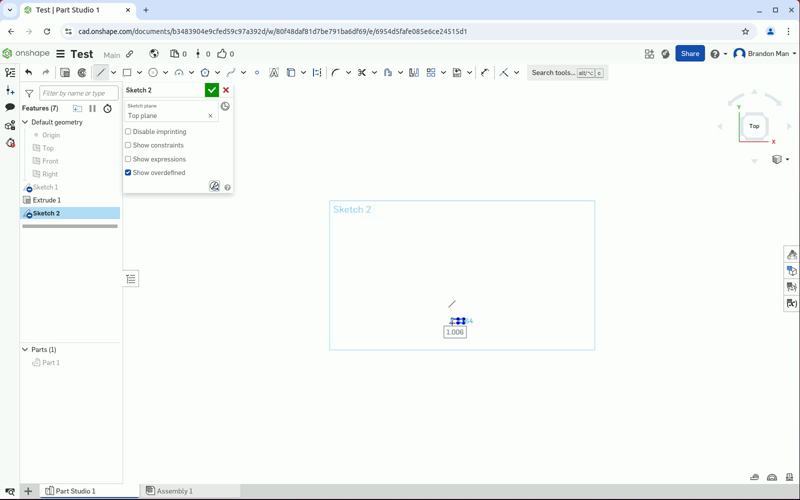
scroll(6)
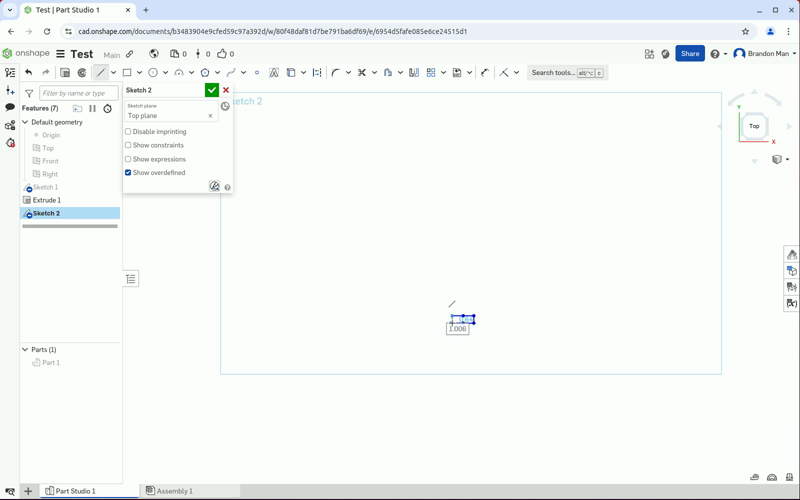
scroll(6)
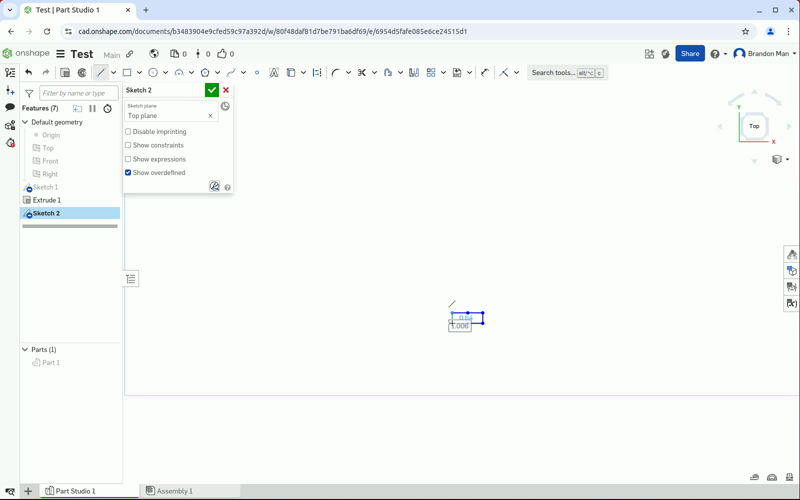
scroll(6)
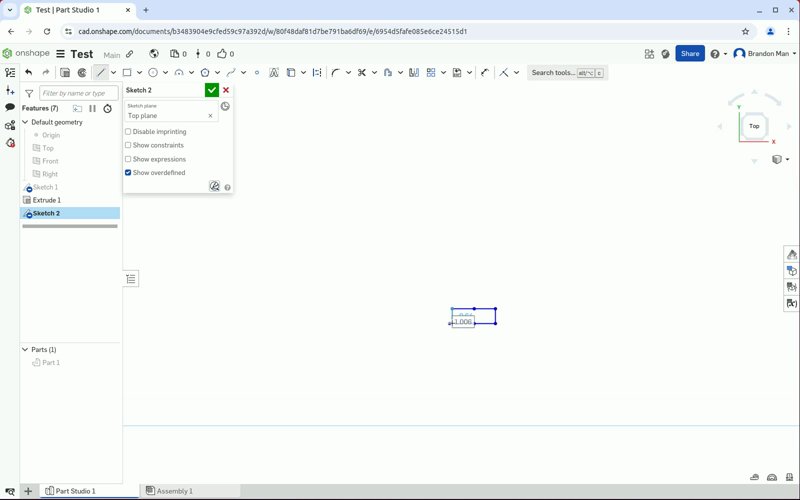
scroll(6)
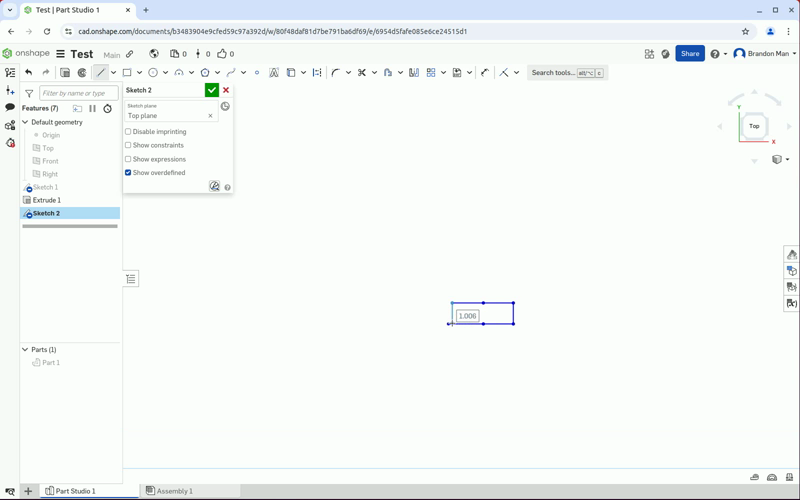
scroll(6)
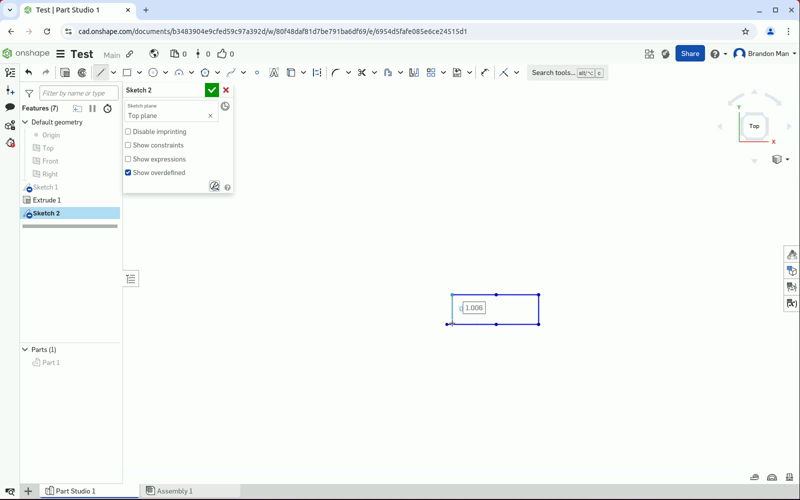
scroll(6)
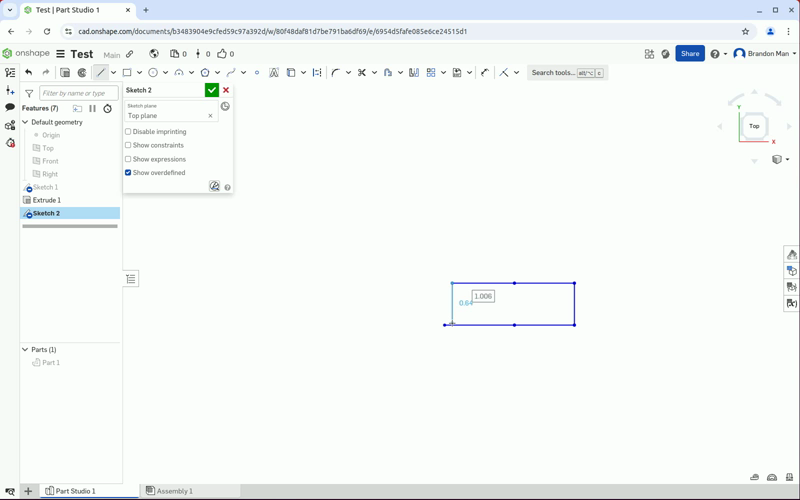
key_up(shift)
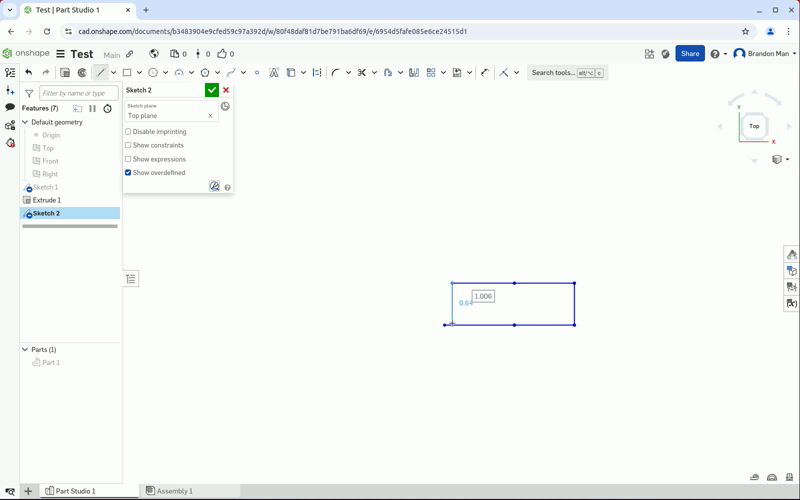
click(452, 322)
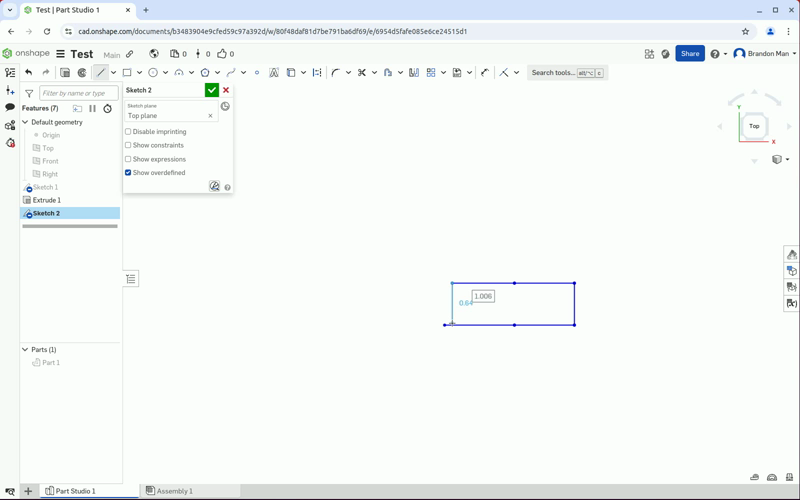
scroll(-6)
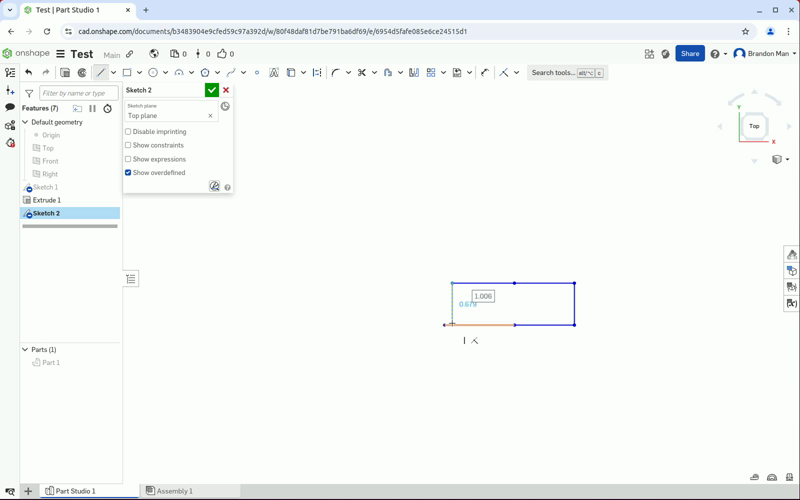
scroll(-6)
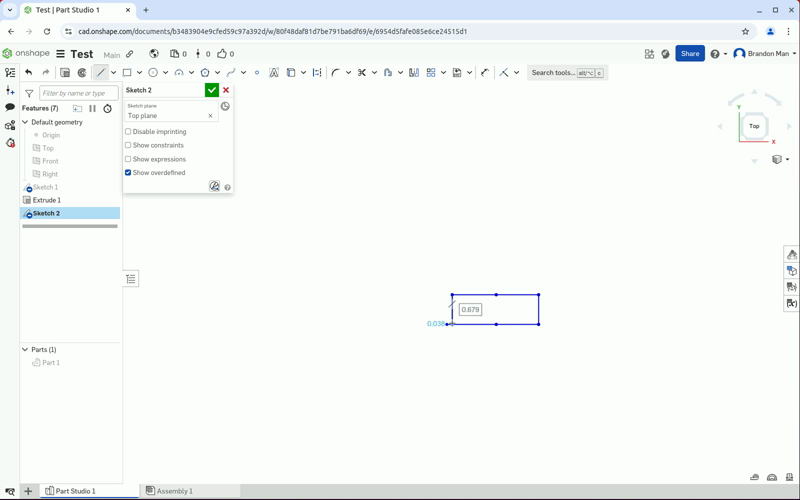
scroll(-6)
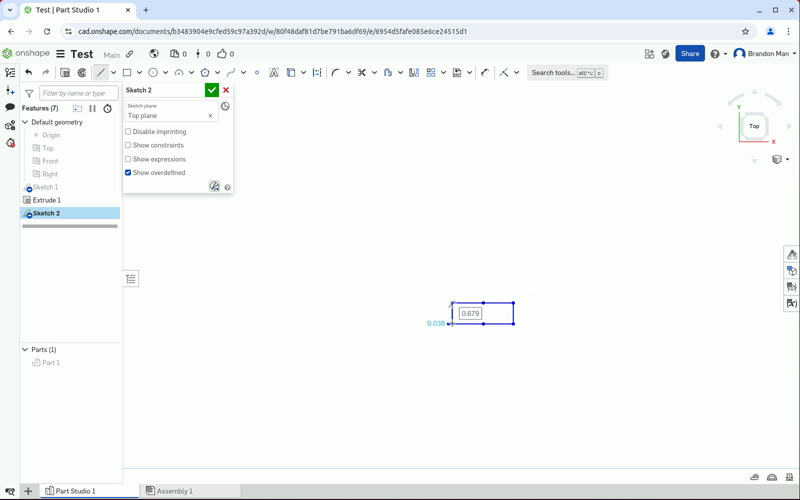
scroll(-6)
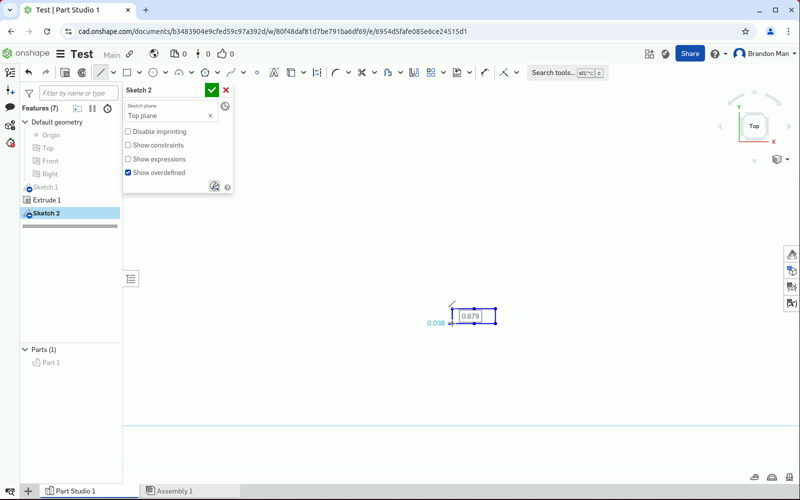
scroll(-6)
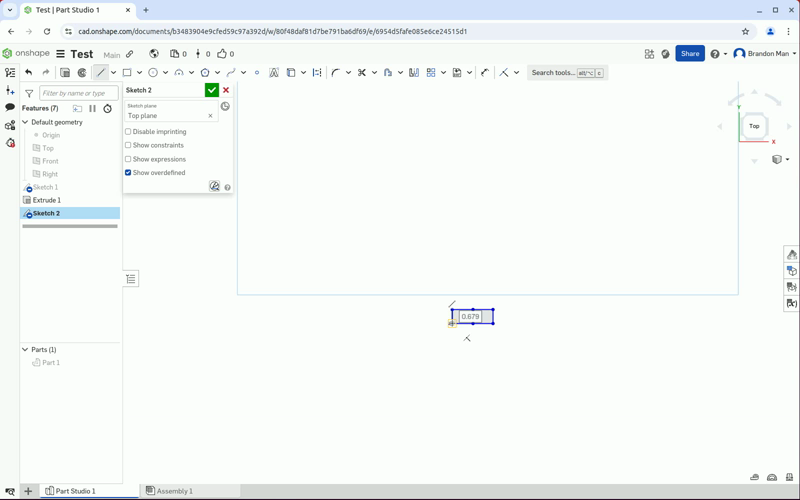
scroll(-6)
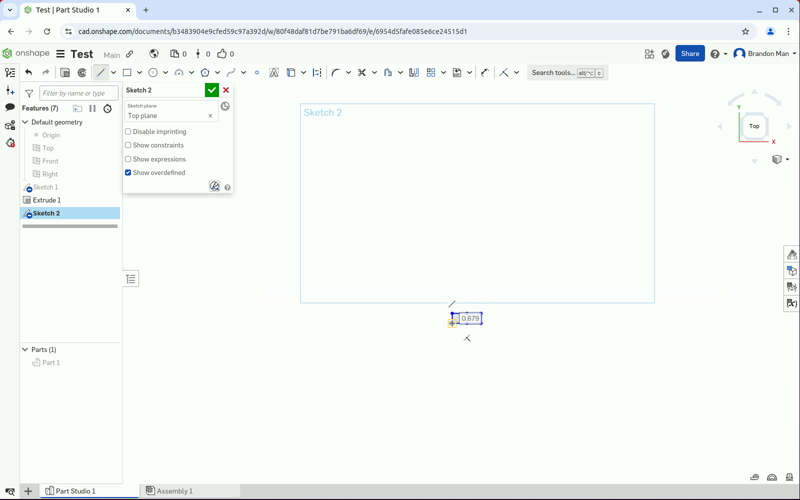
scroll(-6)
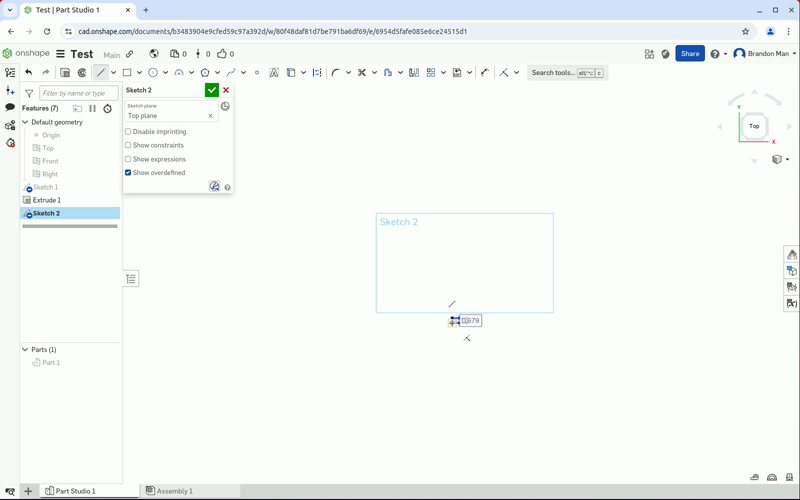
key(esc)
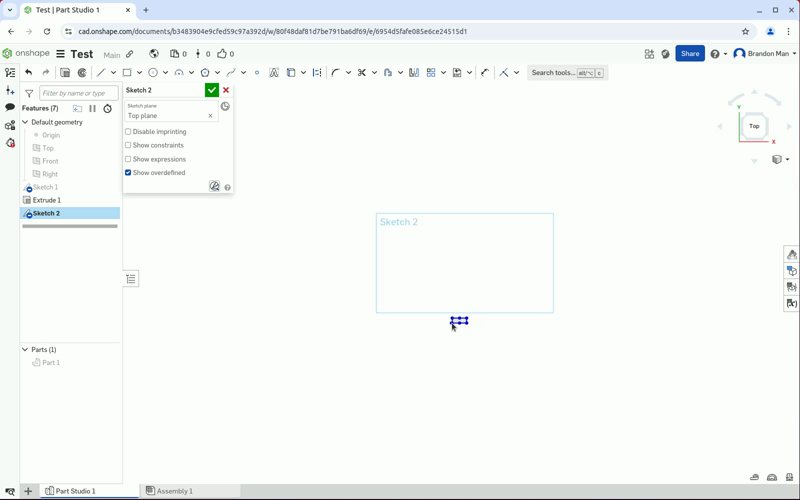
mouse_move(453, 322)
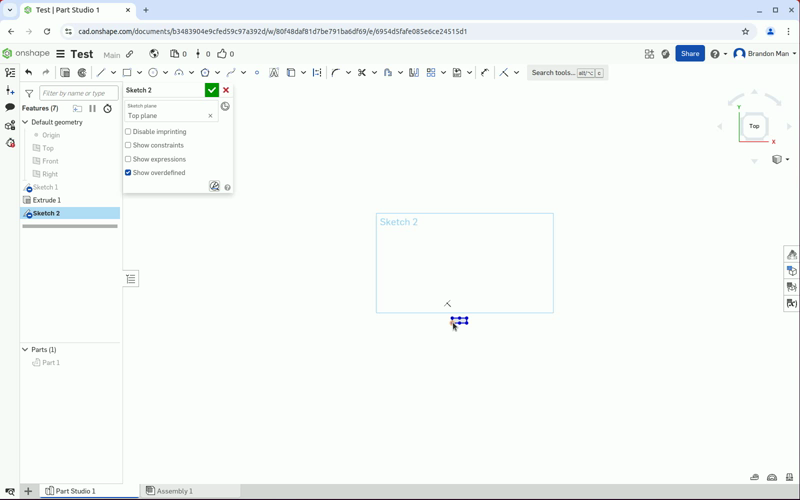
scroll(6)
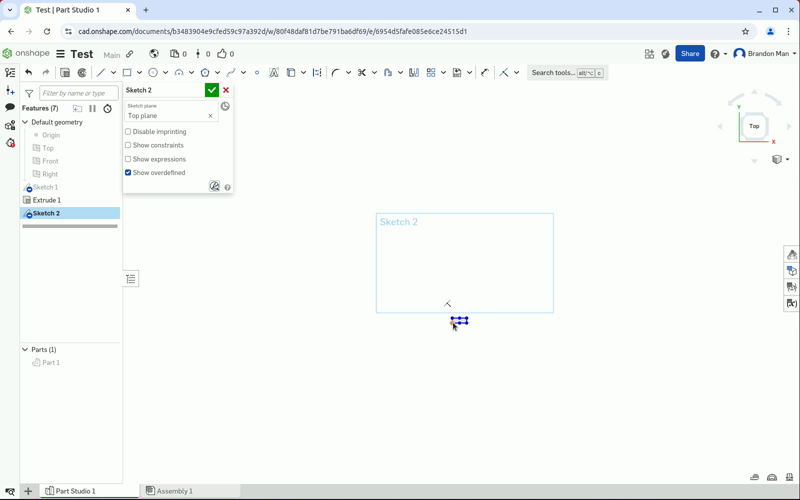
scroll(6)
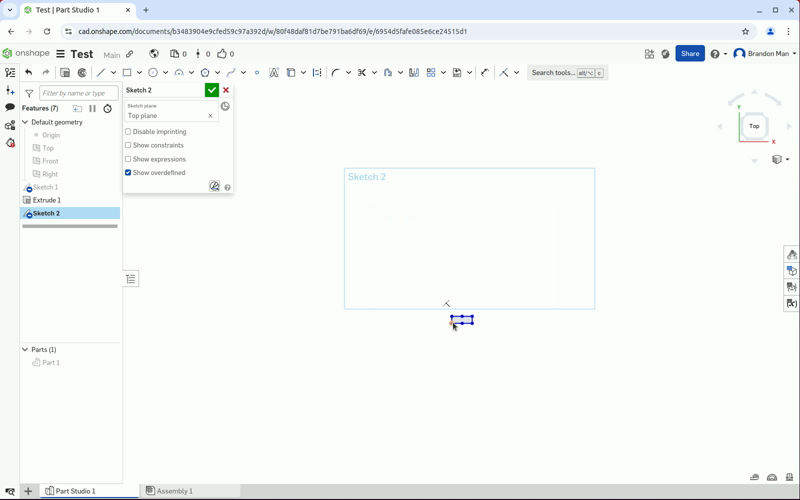
scroll(6)
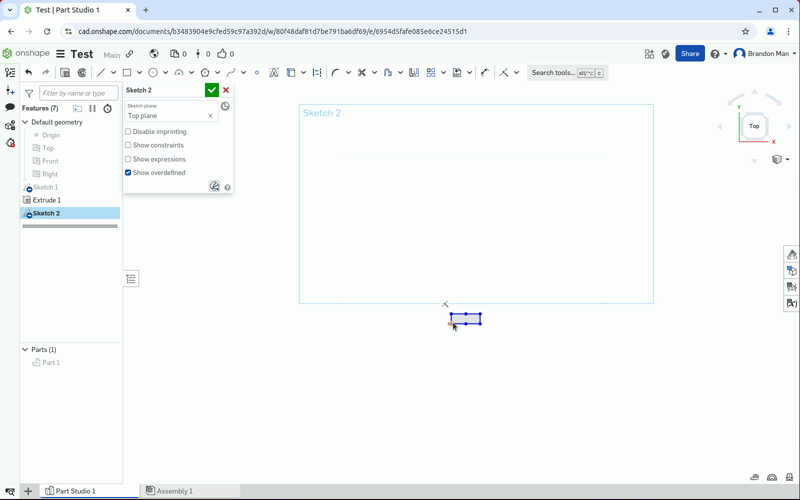
scroll(6)
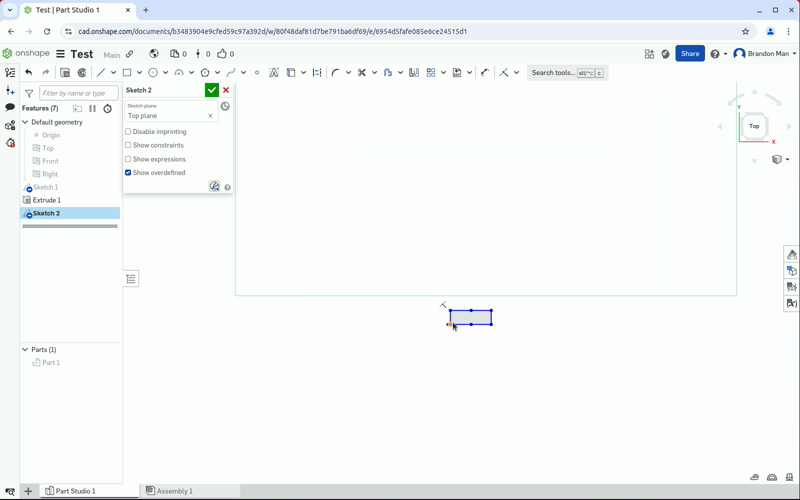
scroll(6)
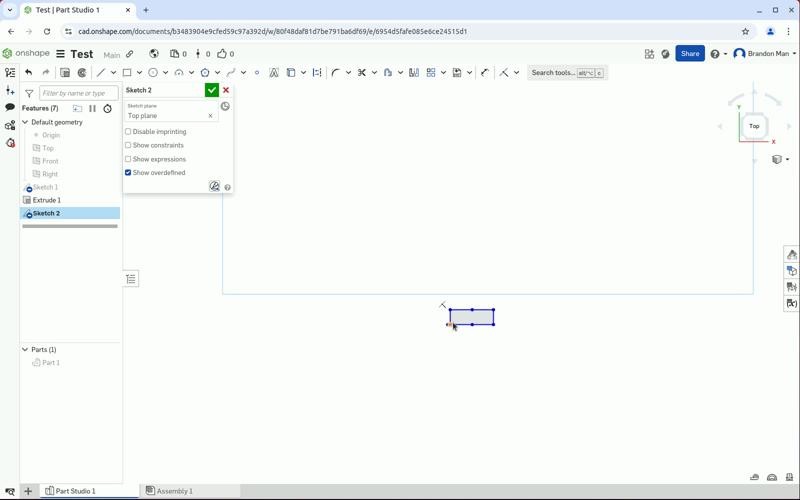
scroll(6)
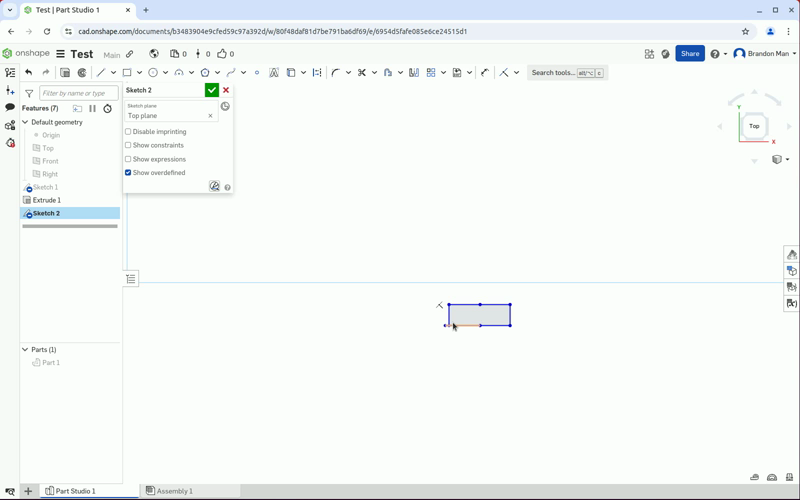
scroll(6)
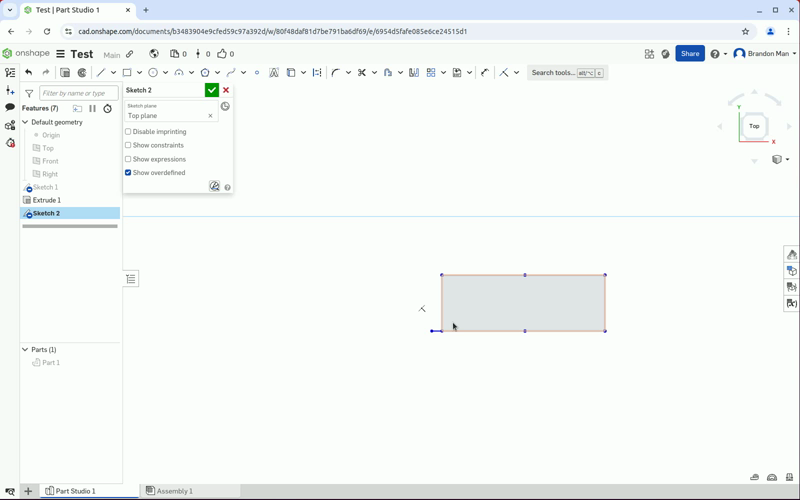
click(453, 322)
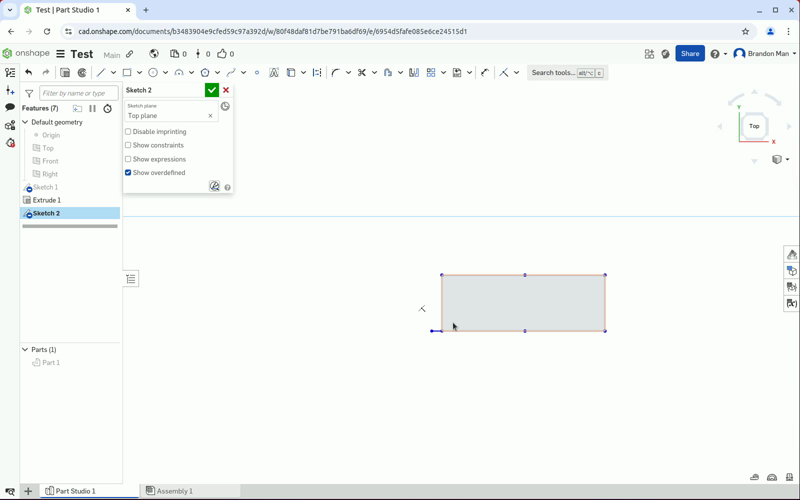
scroll(-6)
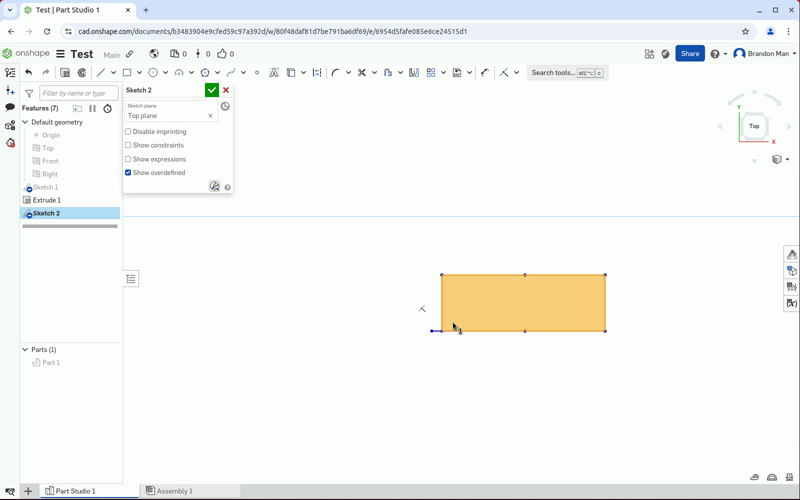
scroll(-6)
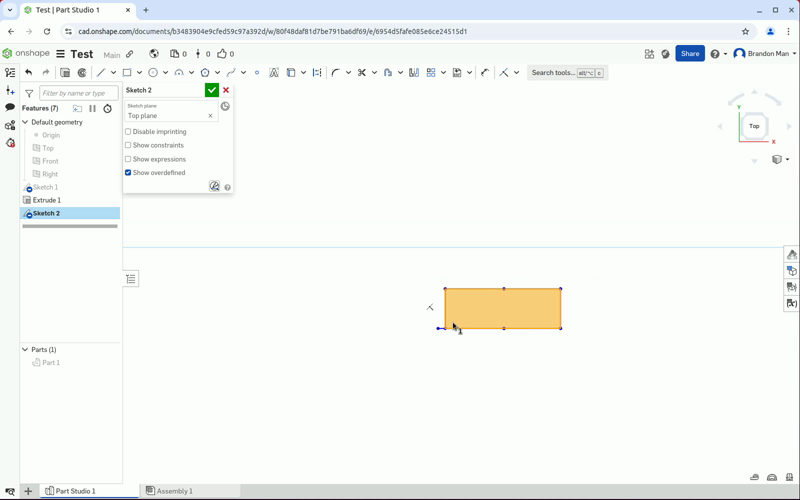
scroll(-6)
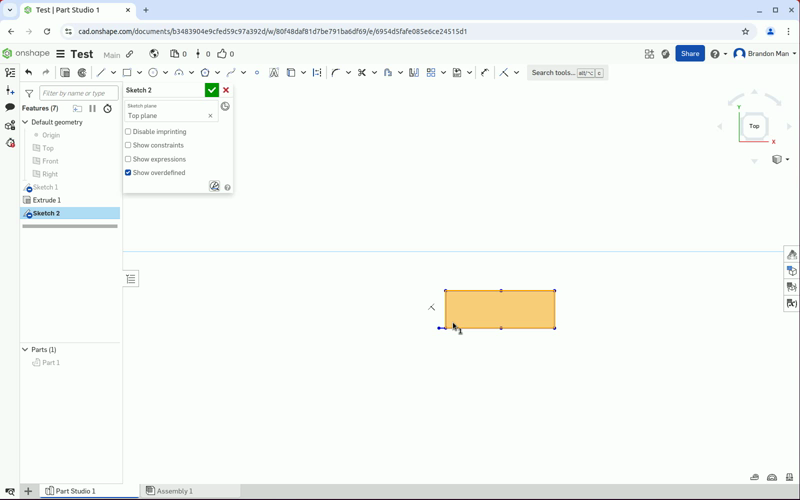
scroll(-6)
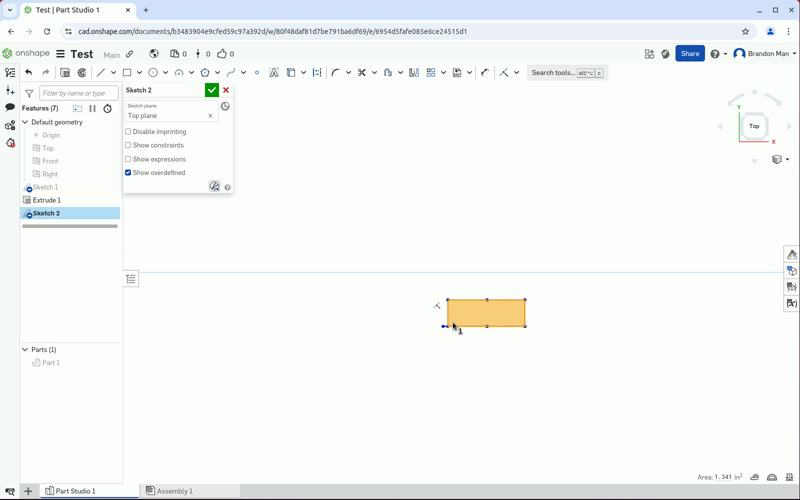
scroll(-6)
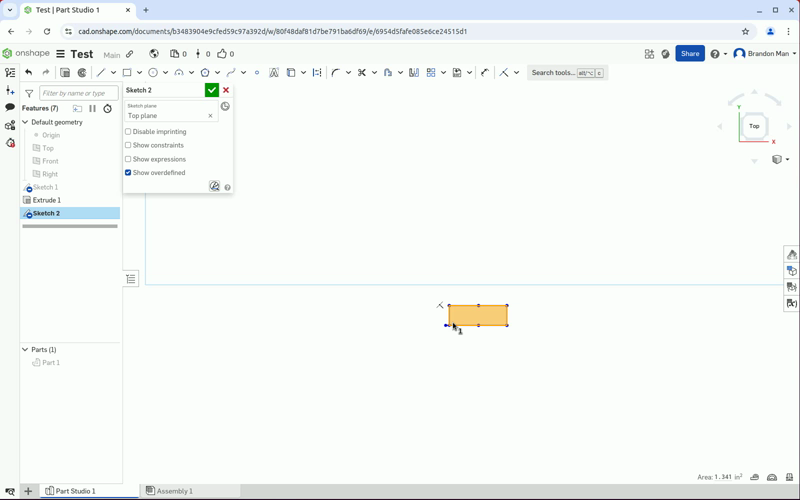
scroll(-6)
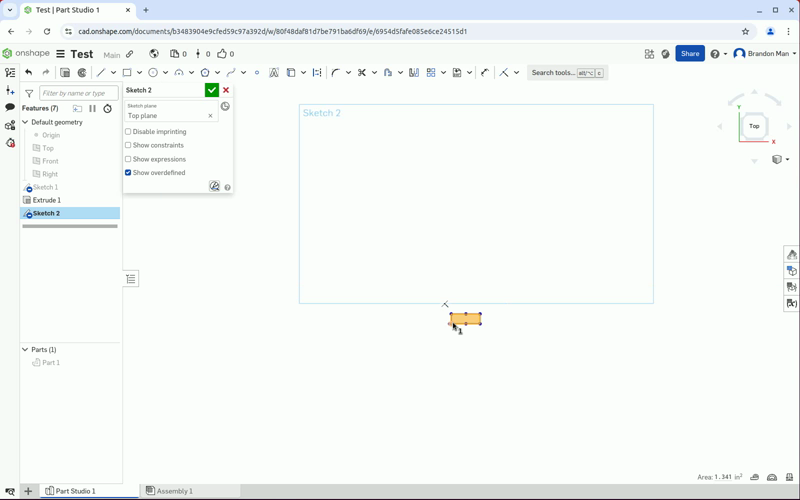
scroll(-6)
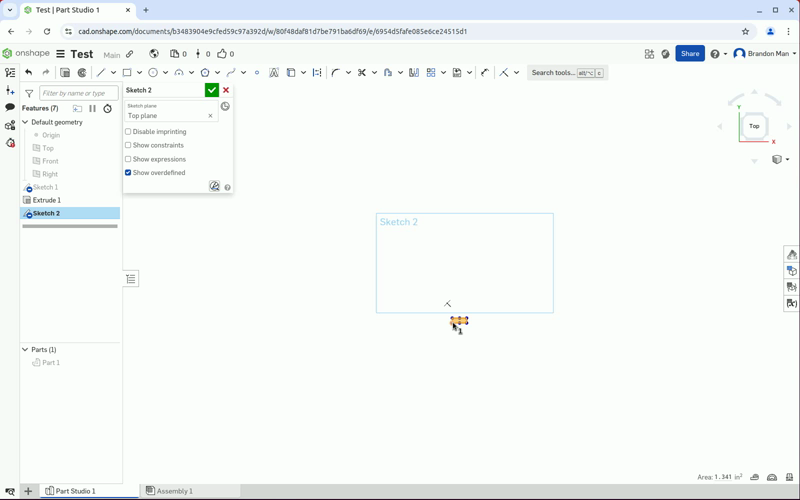
mouse_move(73, 352)
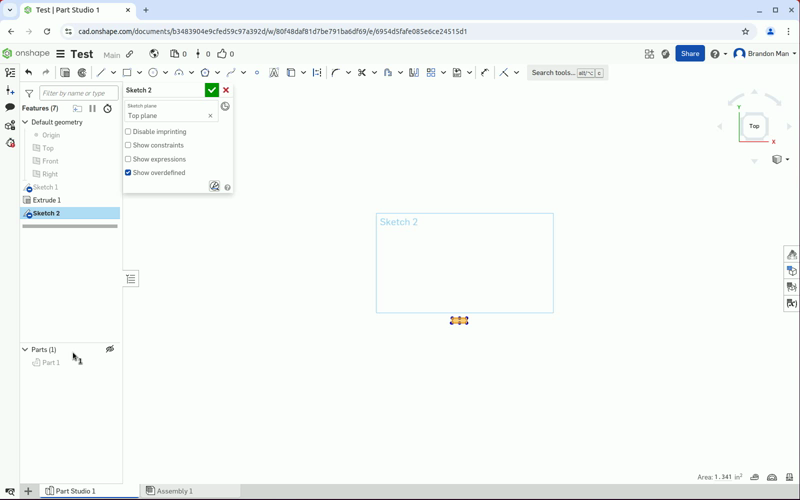
key(shift+y)
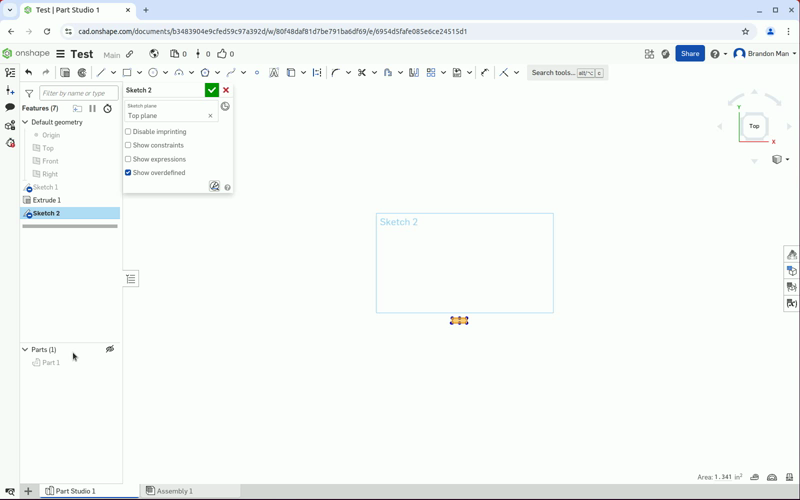
key(shift+e)
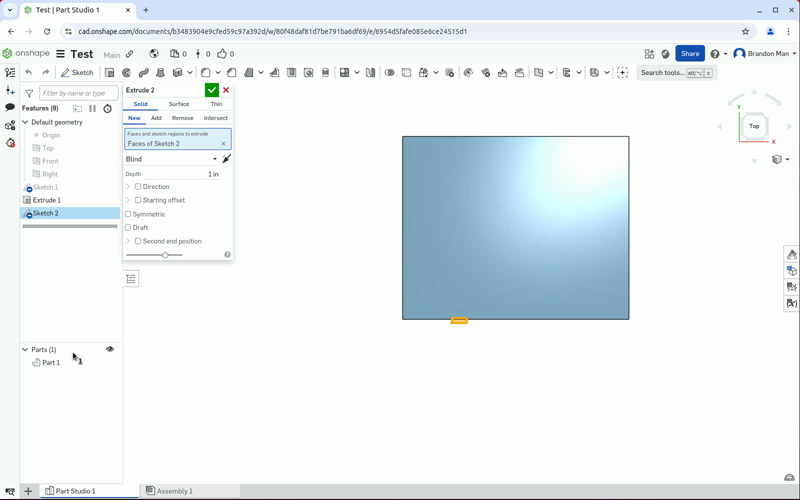
mouse_move(143, 106)
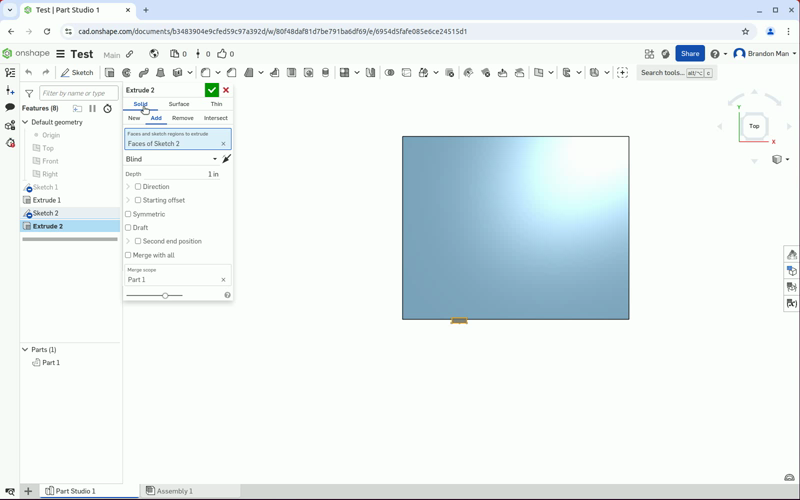
click(143, 106)
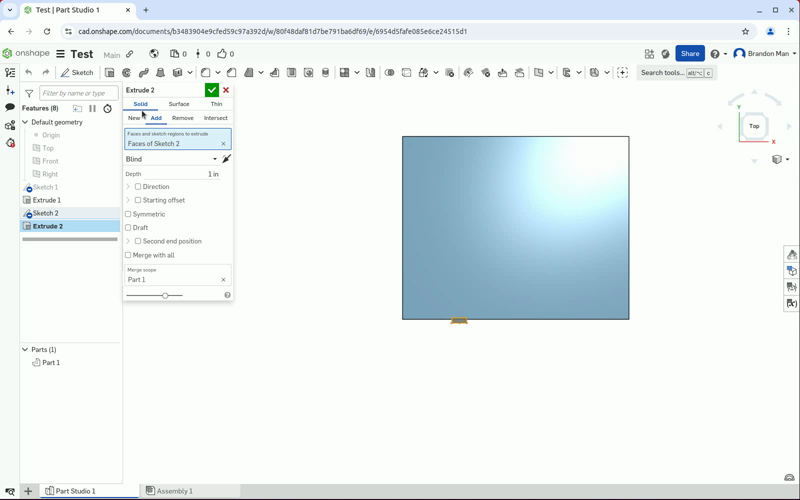
mouse_move(137, 120)
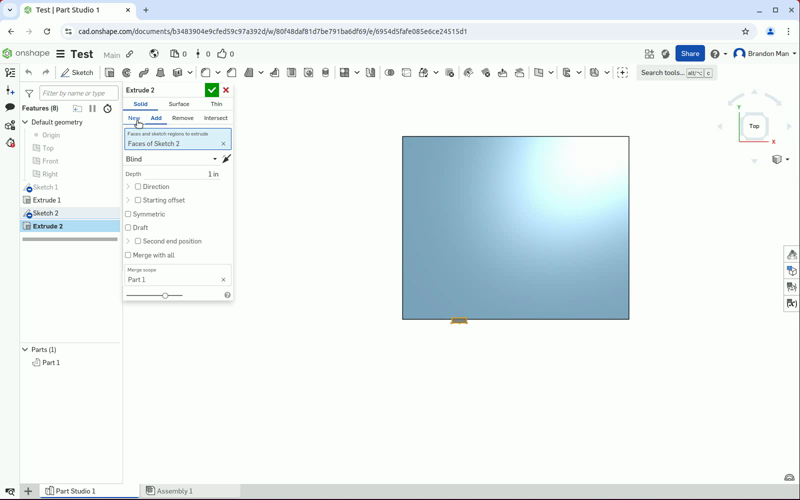
click(137, 120)
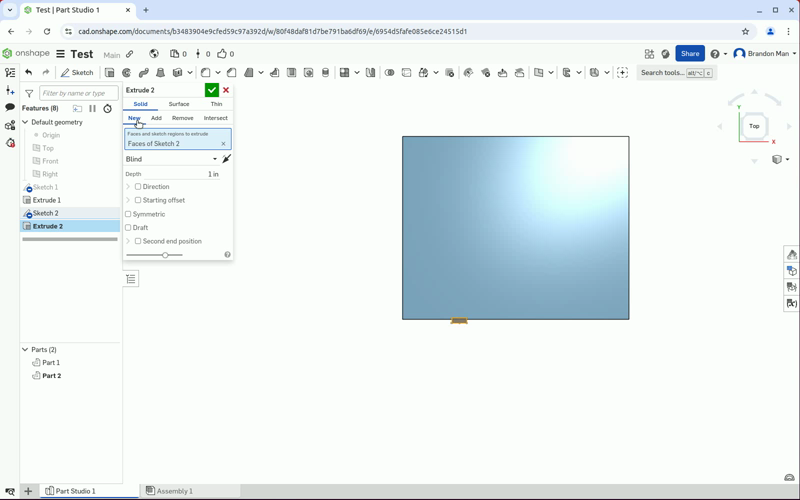
key(tab, 4)
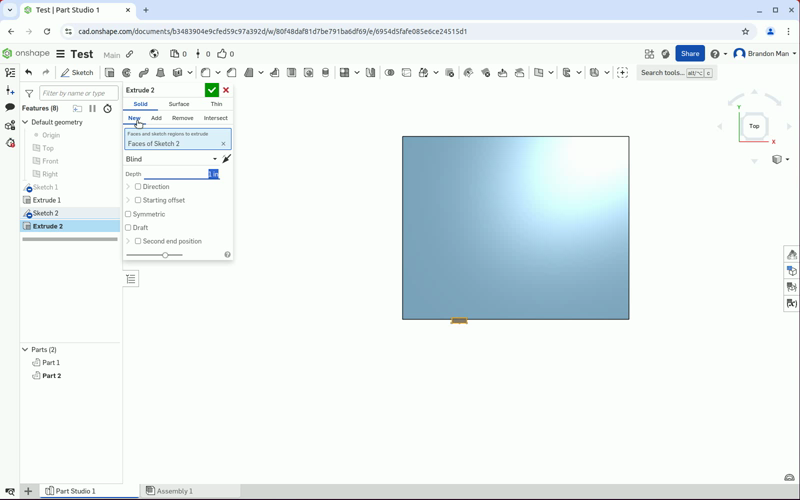
text(-0.722)
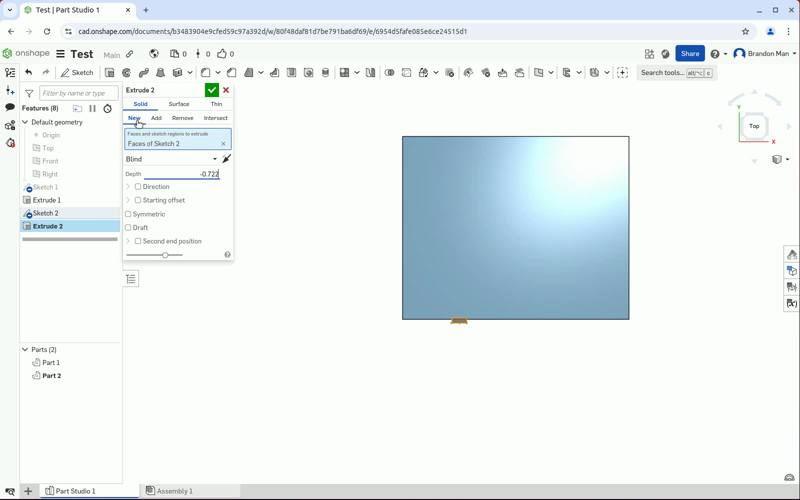
key(enter)
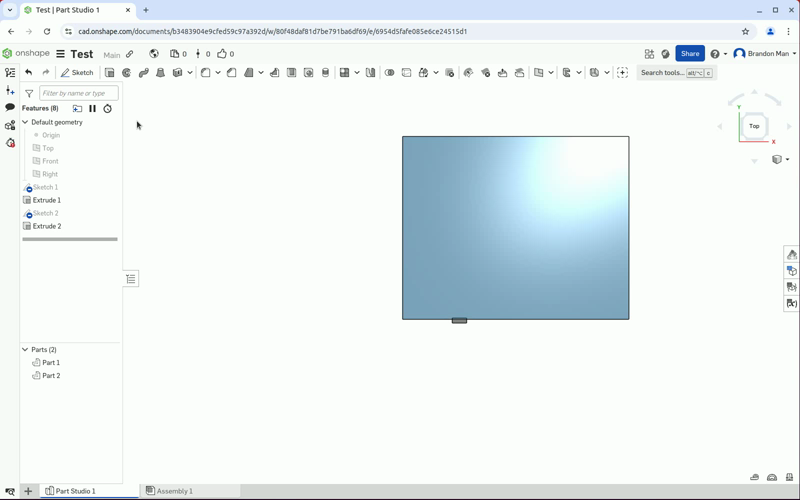
key(shift+h)
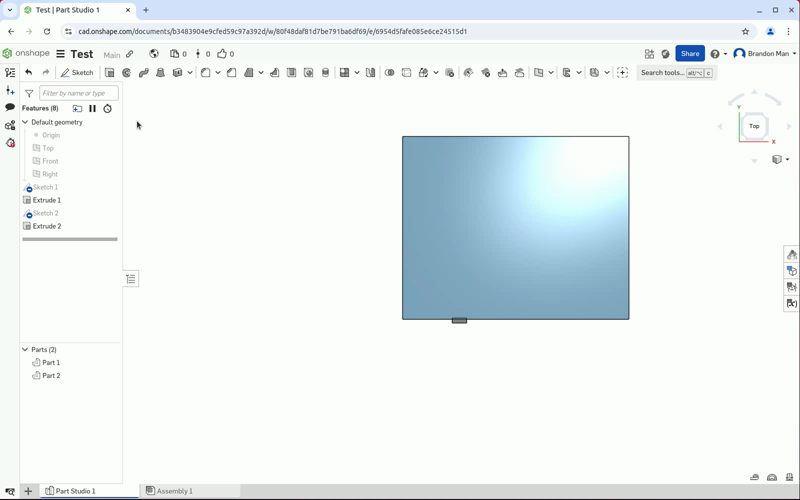
key(shift+h)
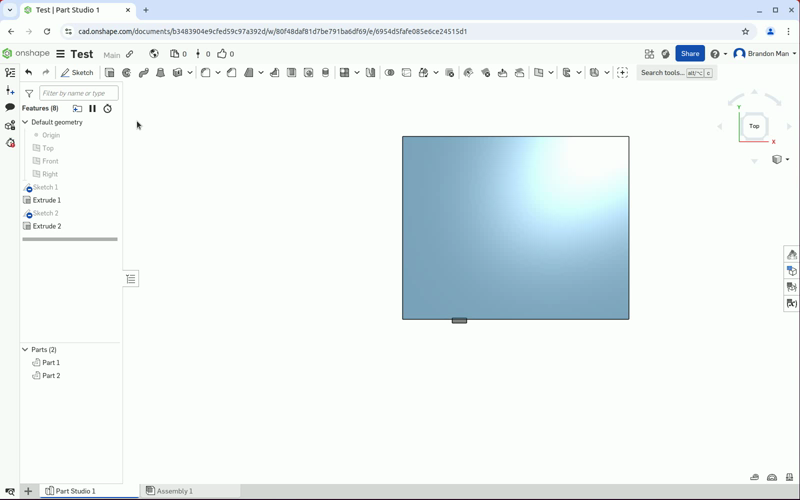
mouse_move(73, 189)
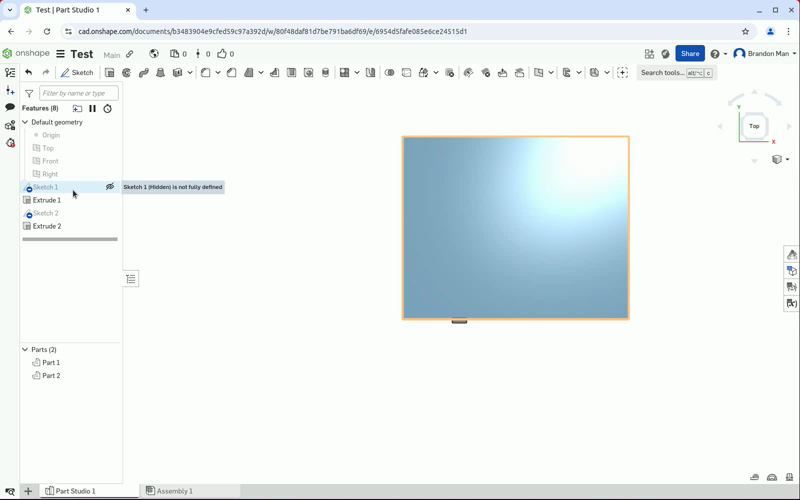
click(73, 189)
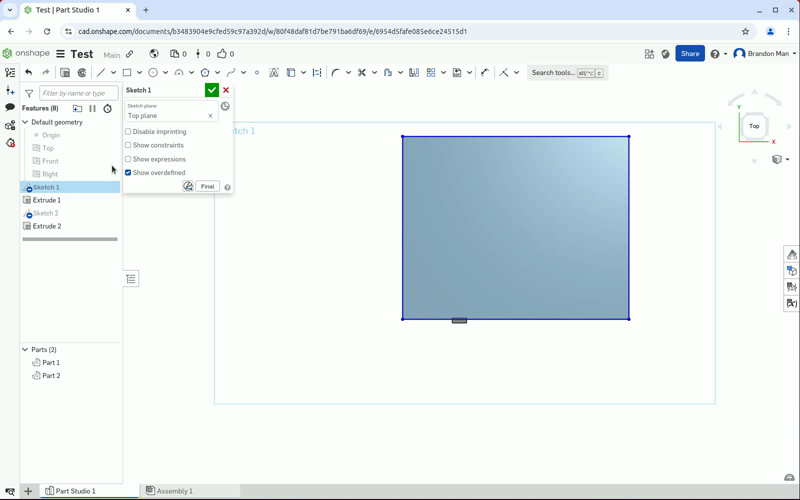
mouse_move(229, 92)
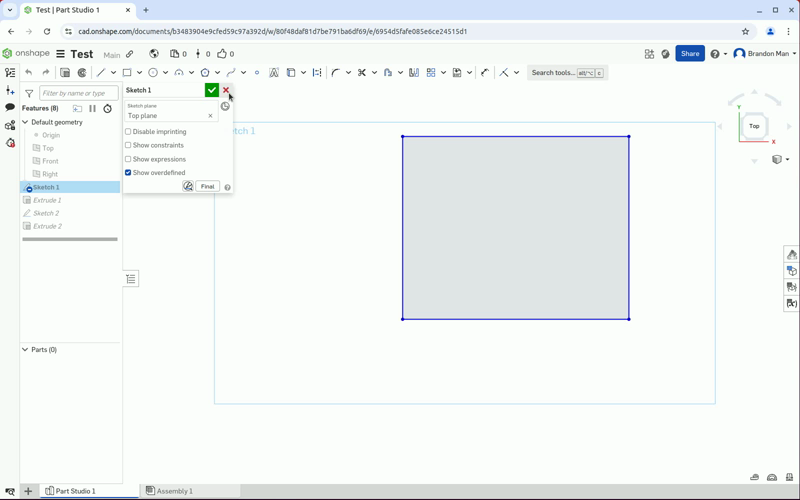
click(229, 92)
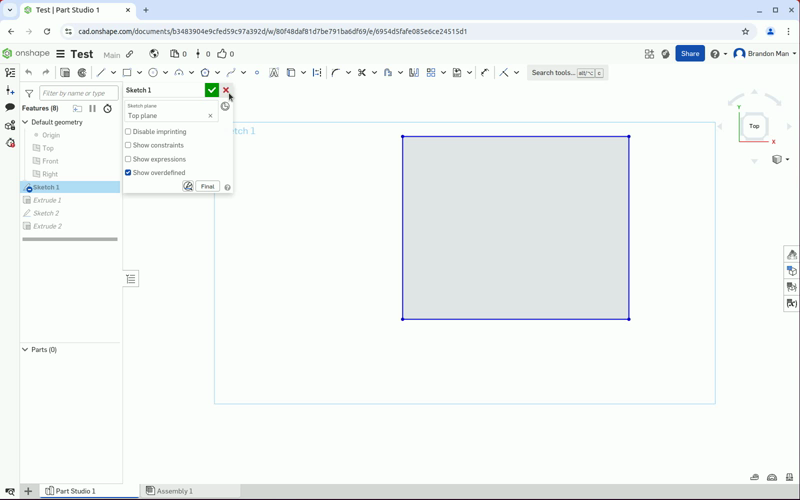
key(shift+s)
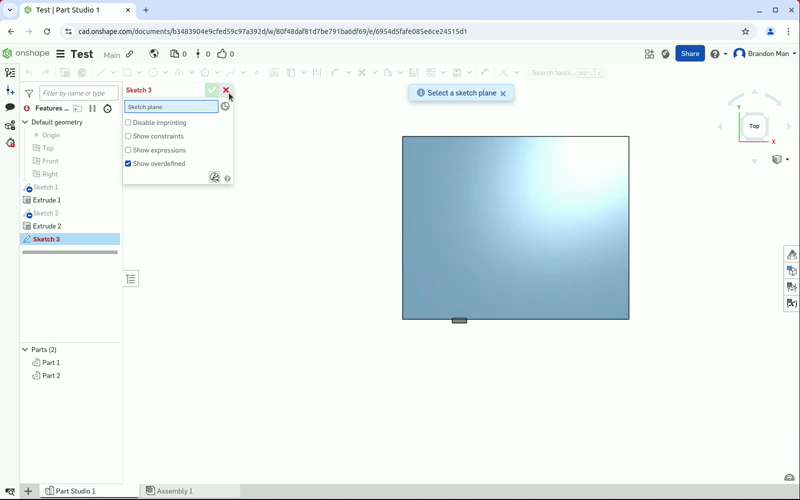
mouse_move(73, 150)
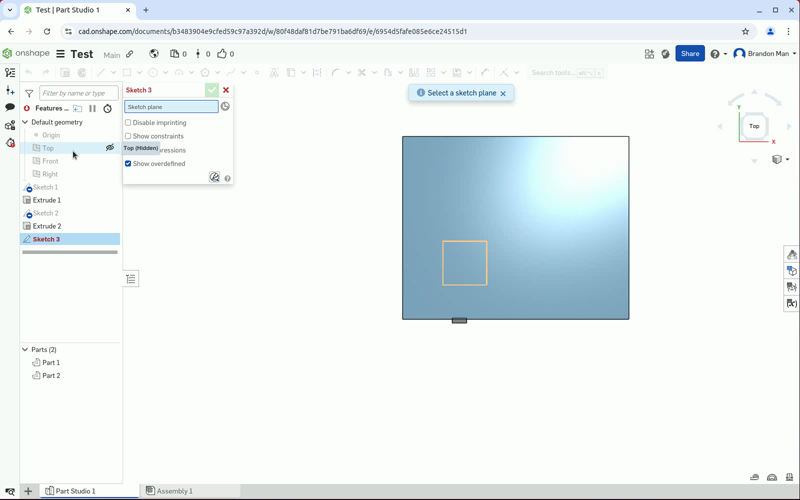
click(73, 150)
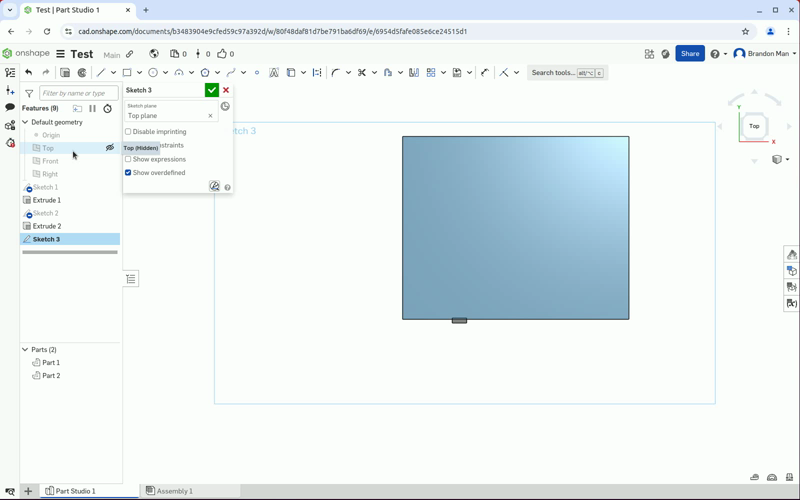
mouse_move(73, 352)
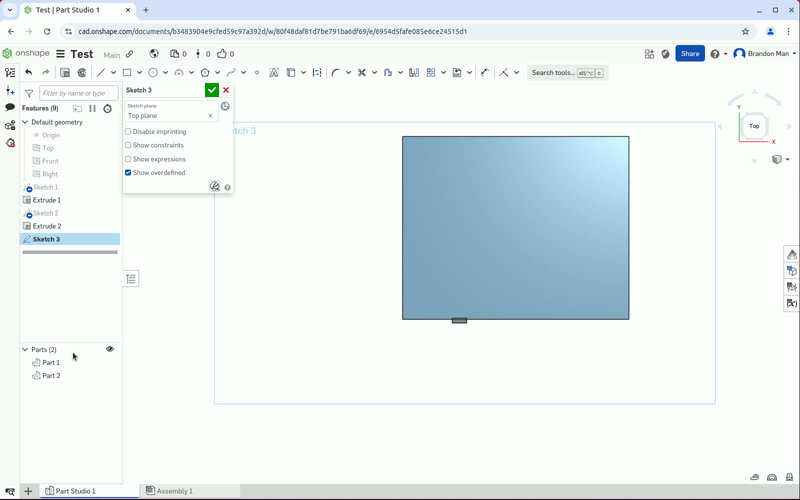
key(y)
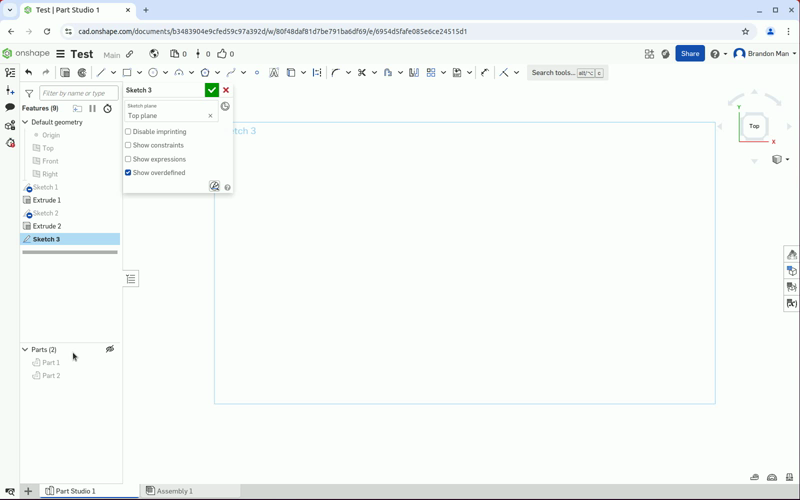
key(l)
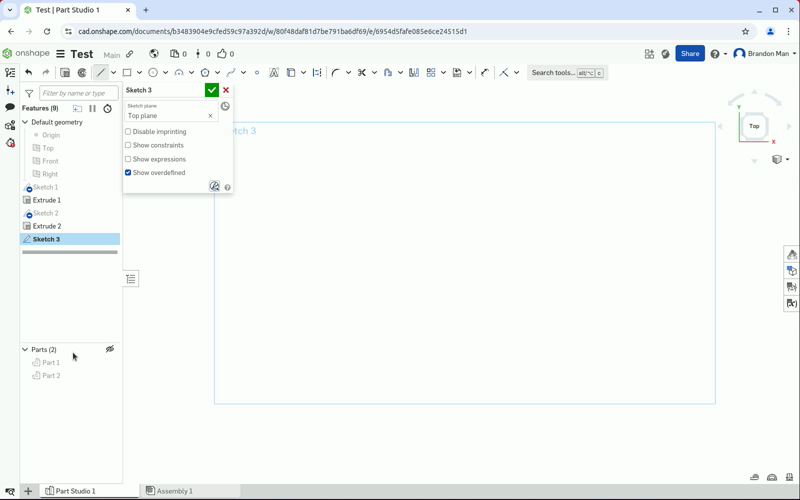
key_down(shift)
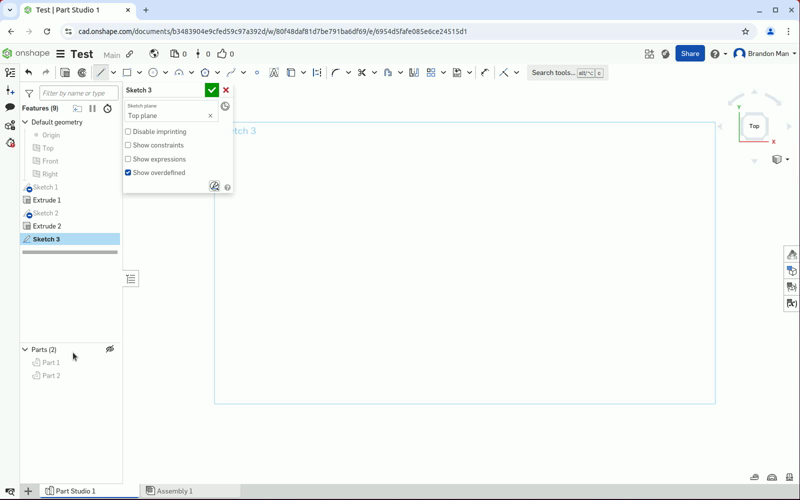
mouse_move(527, 322)
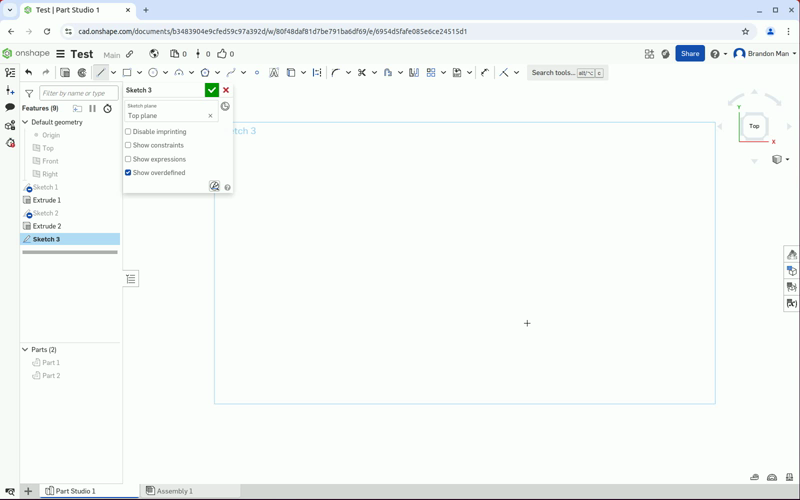
click(527, 322)
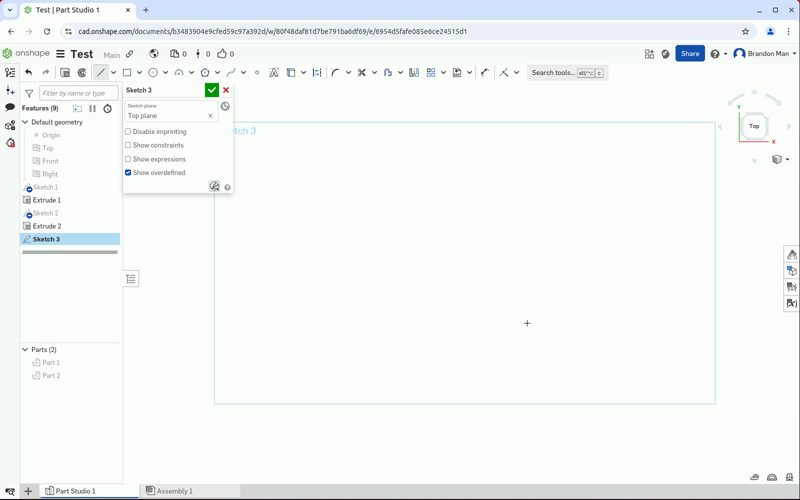
key_up(shift)
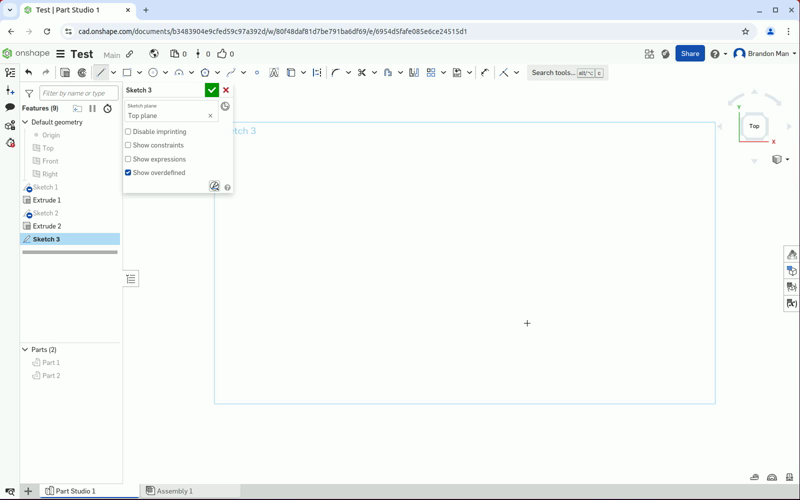
key_down(shift)
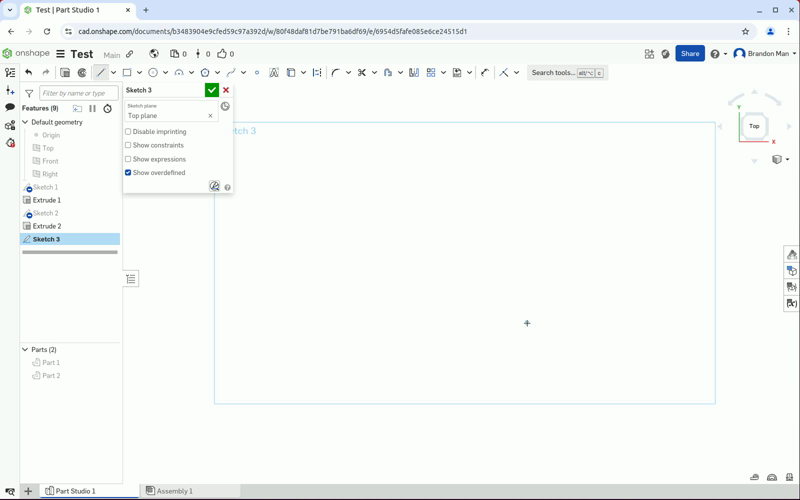
mouse_move(557, 322)
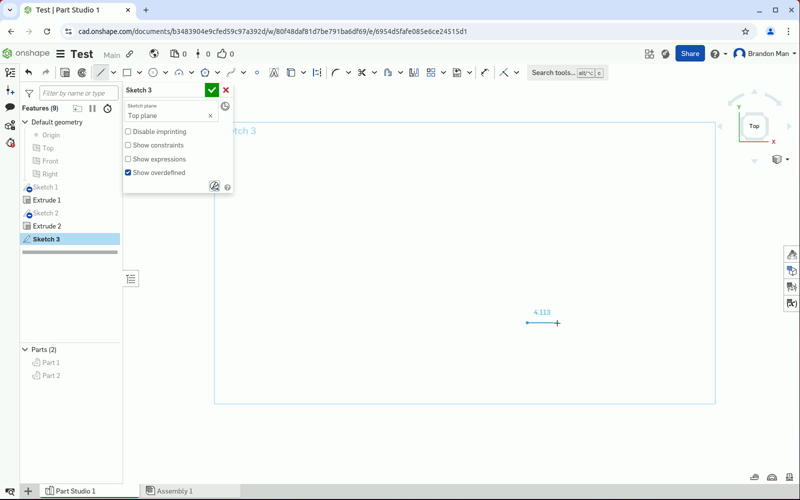
mouse_move(532, 322)
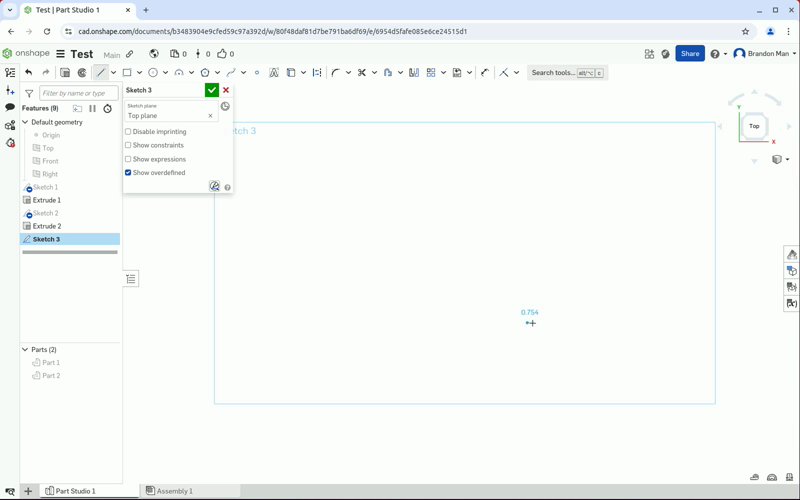
scroll(6)
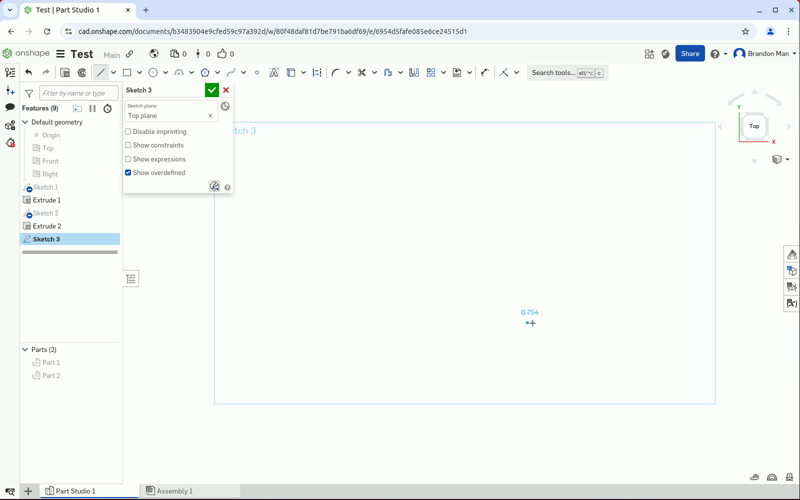
scroll(6)
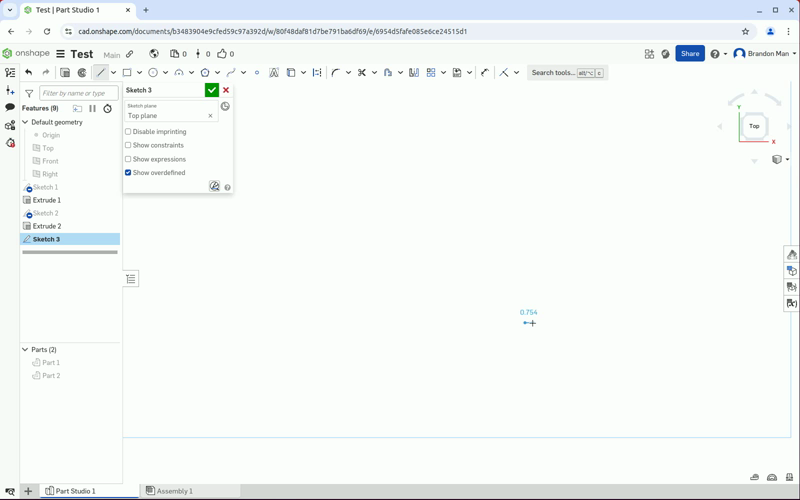
scroll(6)
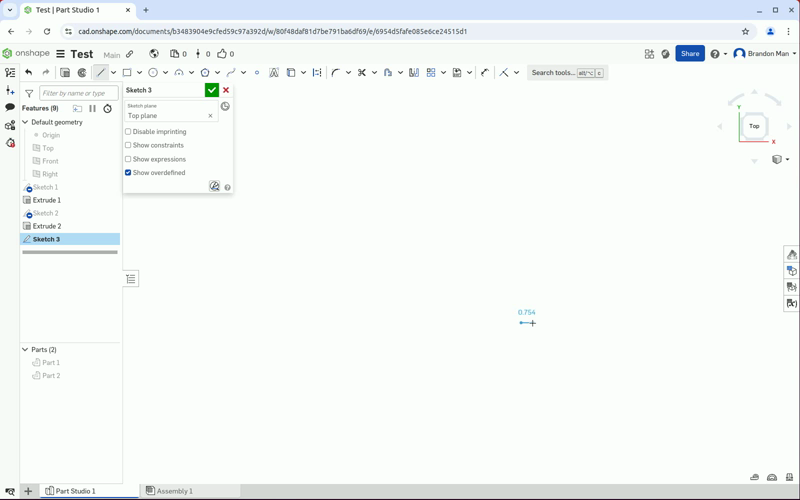
scroll(6)
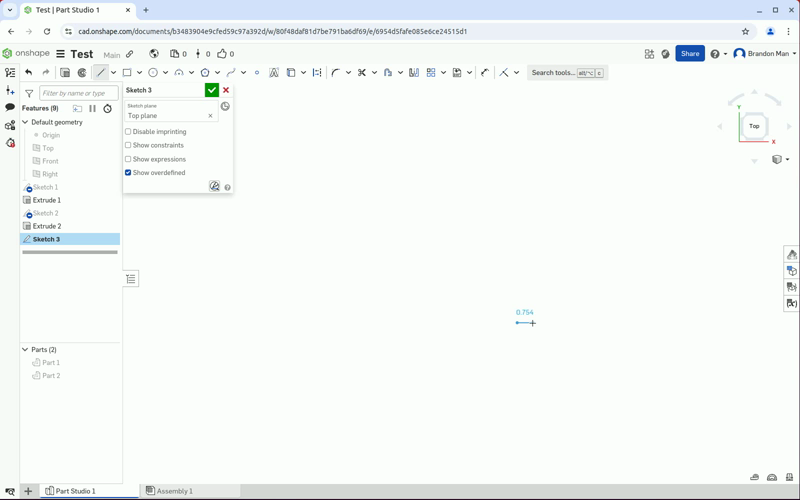
scroll(6)
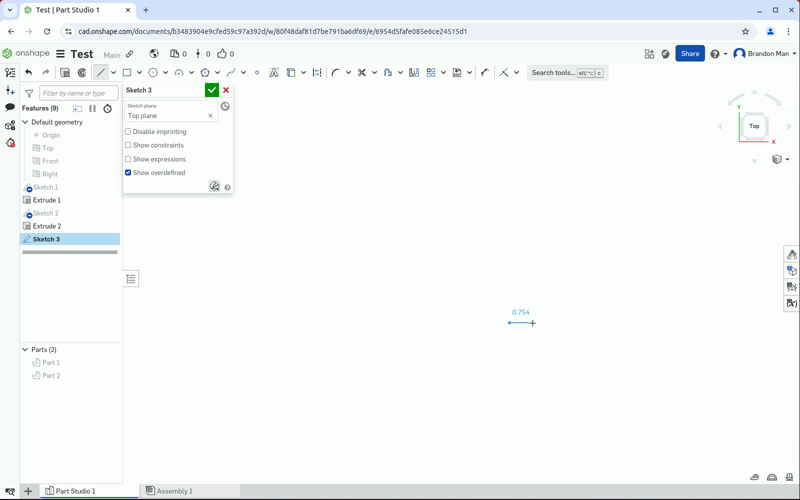
scroll(6)
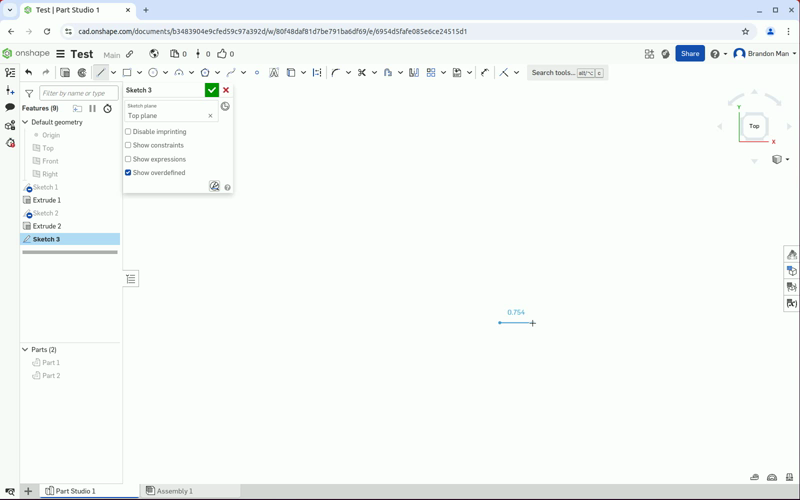
scroll(6)
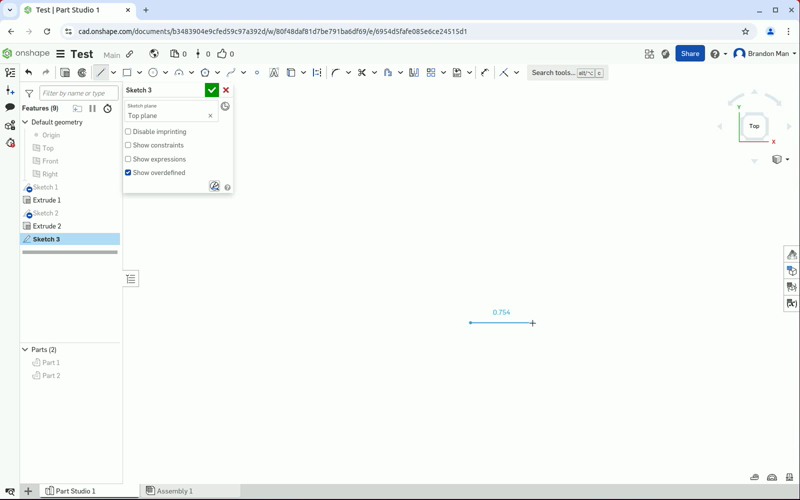
click(532, 322)
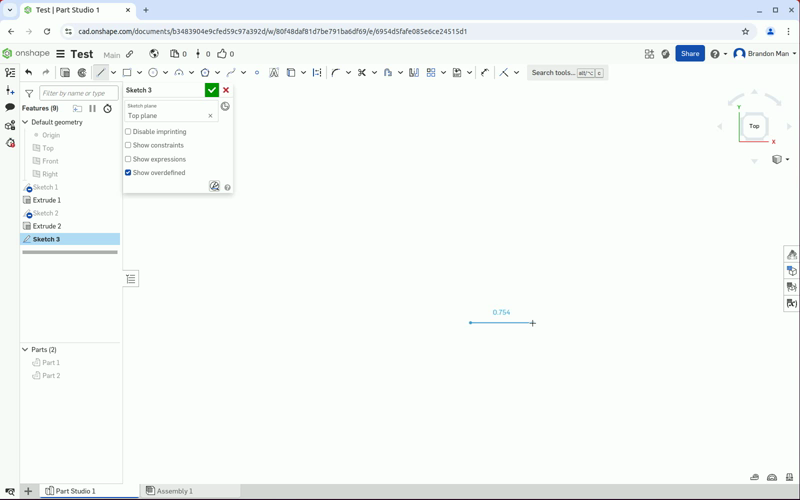
scroll(-6)
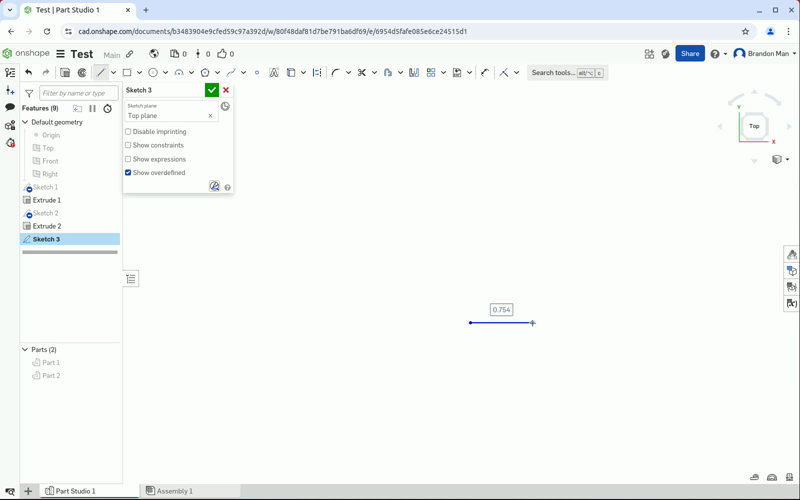
scroll(-6)
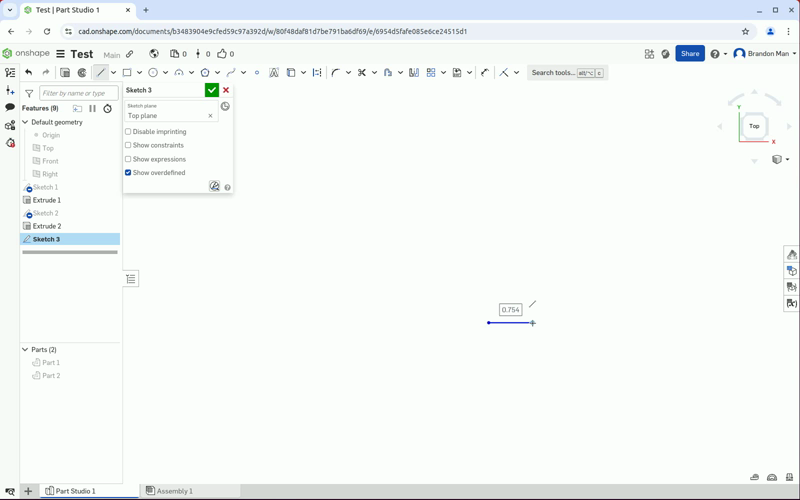
scroll(-6)
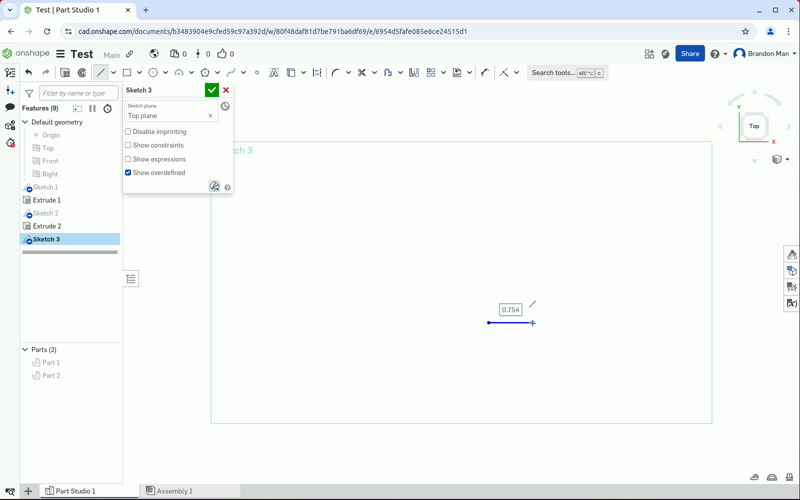
scroll(-6)
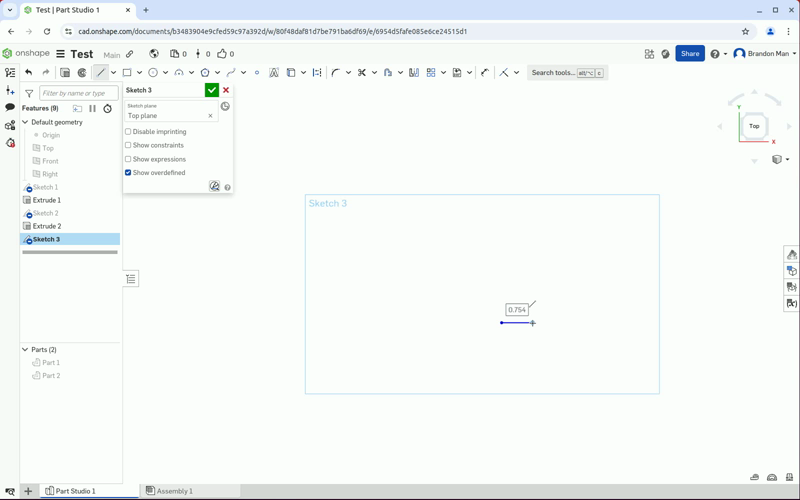
scroll(-6)
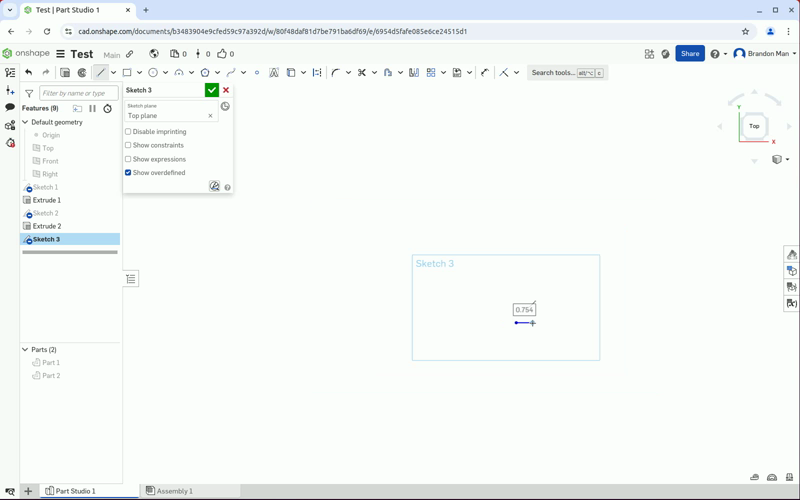
scroll(-6)
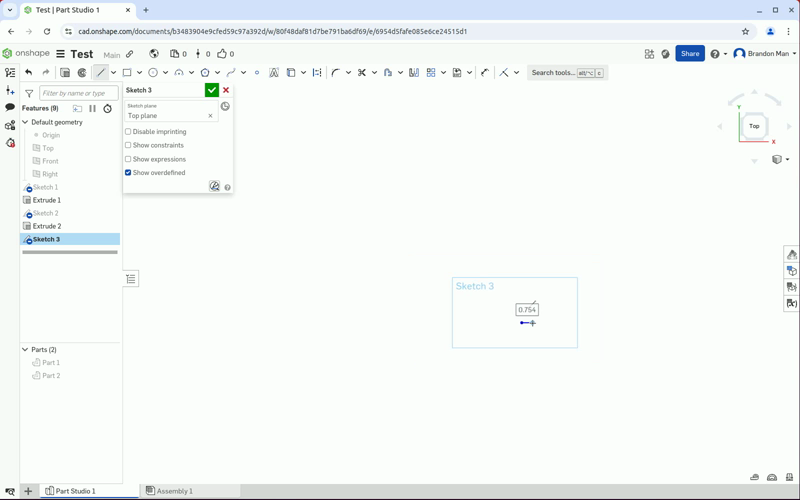
scroll(-6)
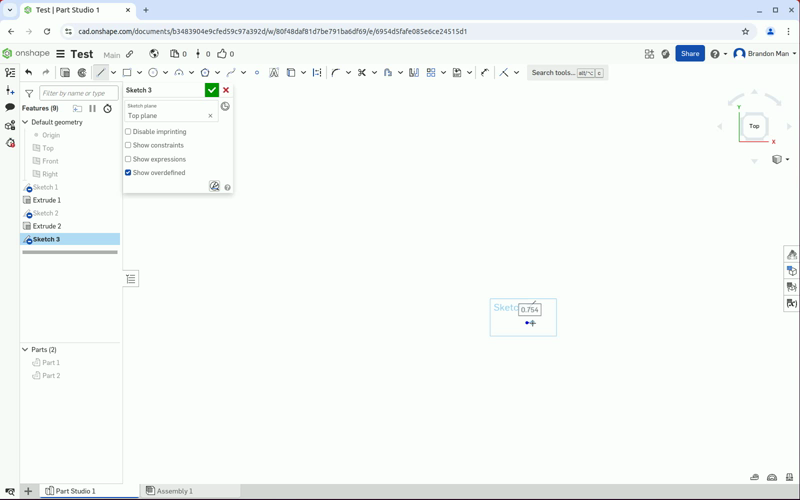
key_up(shift)
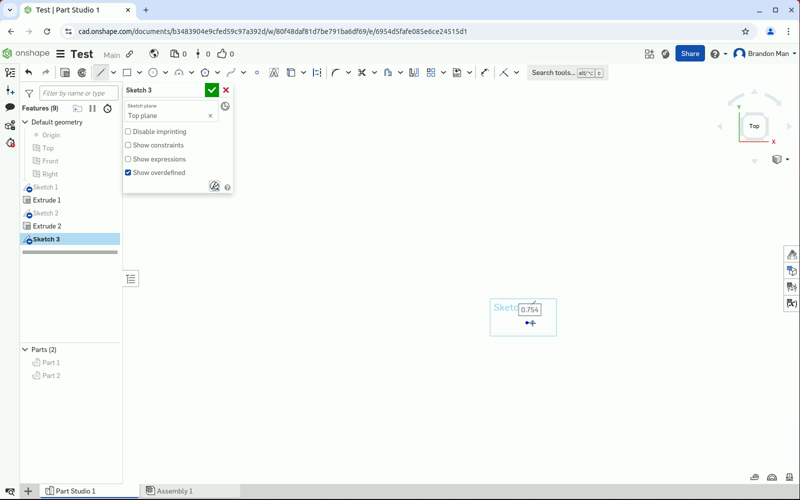
key_down(shift)
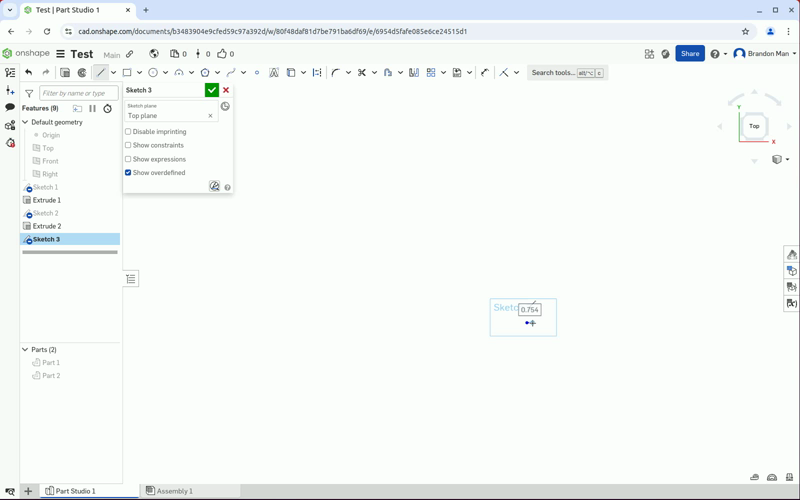
mouse_move(562, 322)
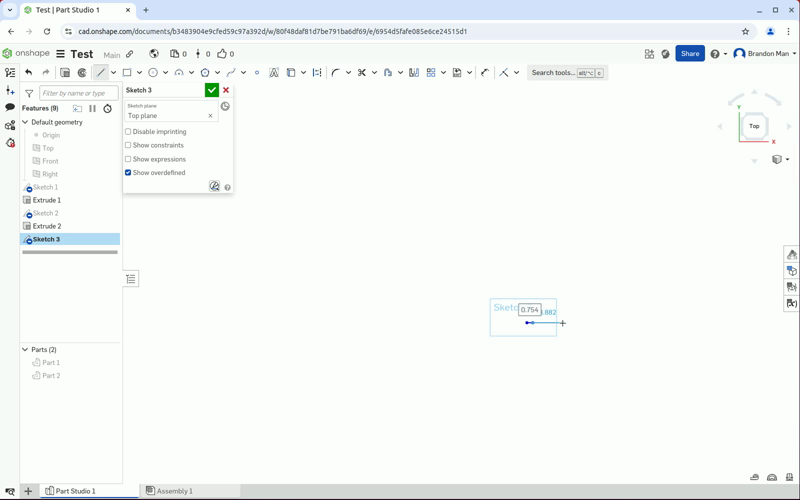
mouse_move(537, 322)
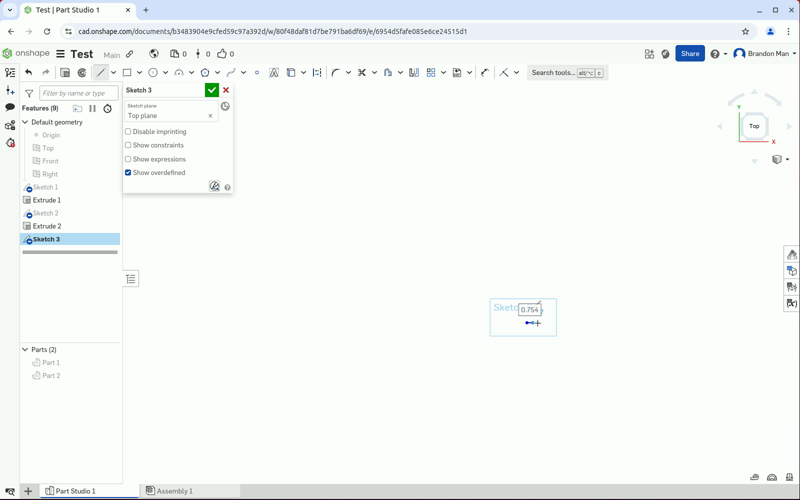
scroll(6)
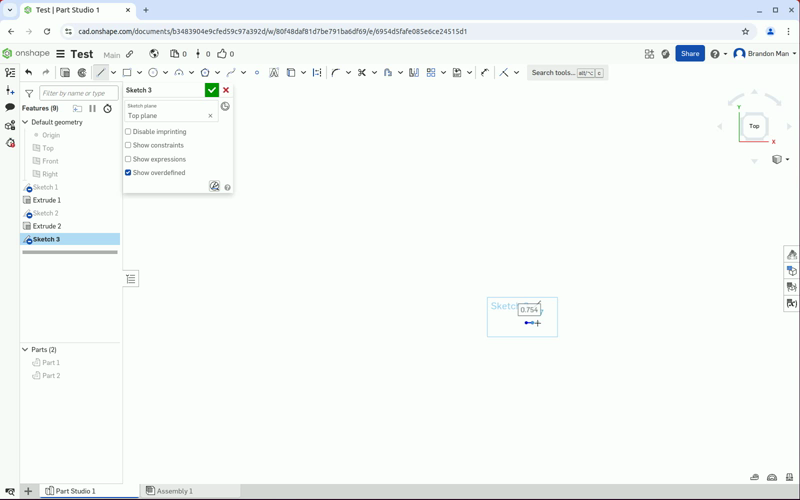
scroll(6)
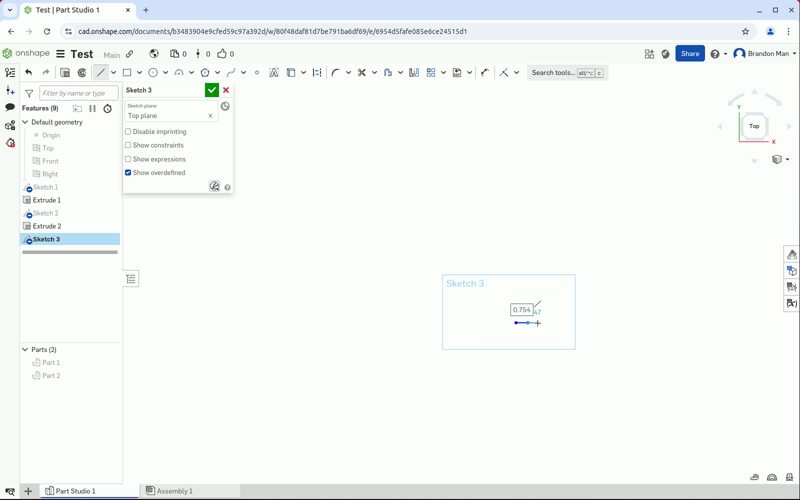
scroll(6)
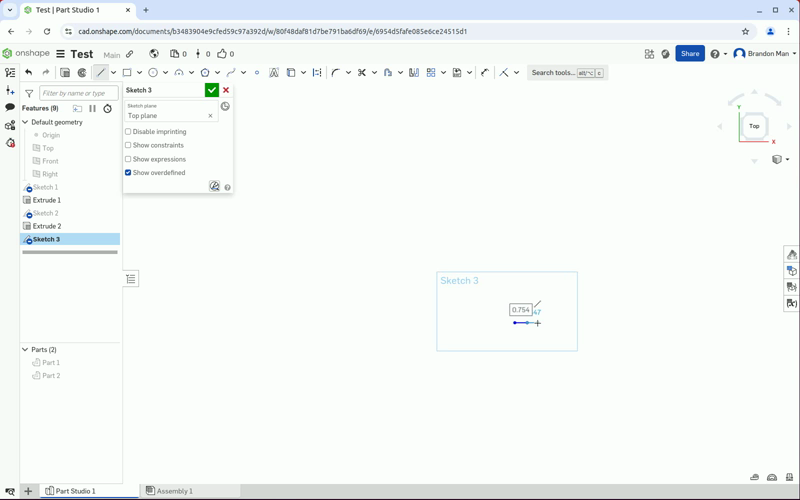
scroll(6)
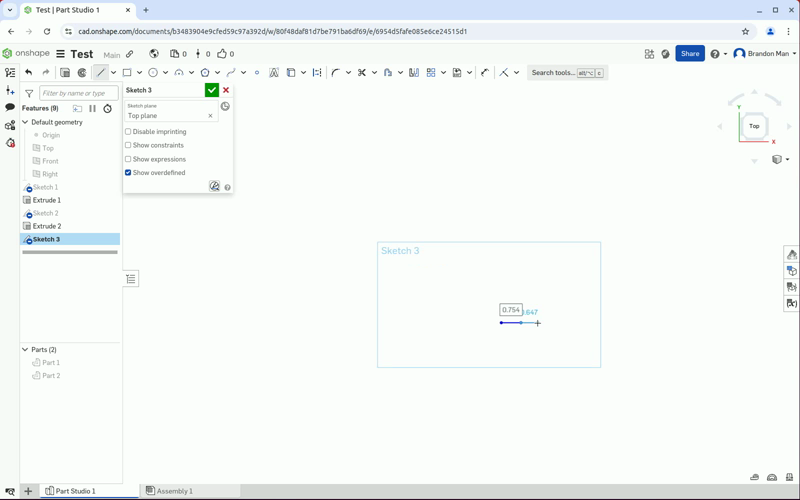
scroll(6)
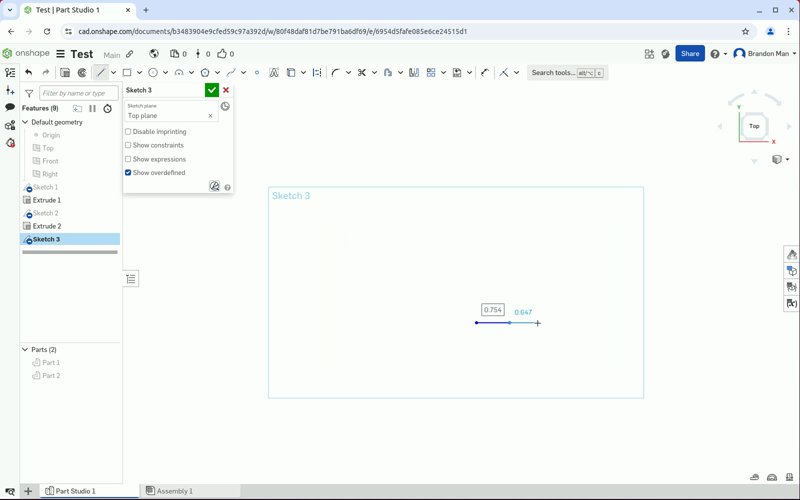
scroll(6)
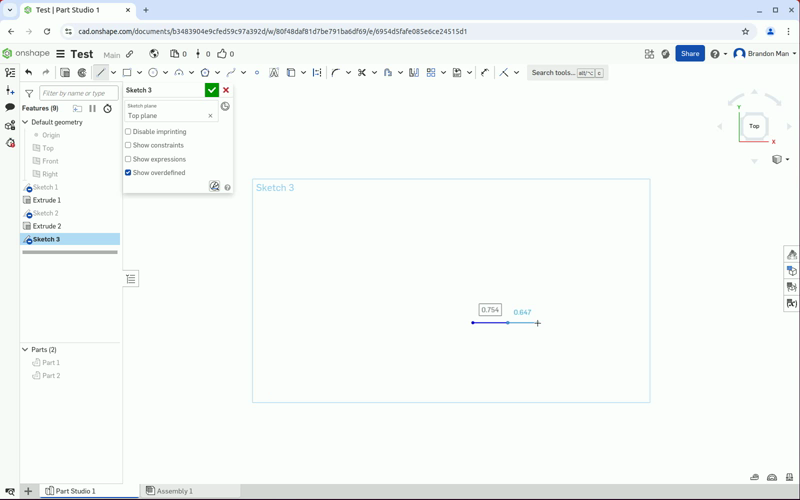
scroll(6)
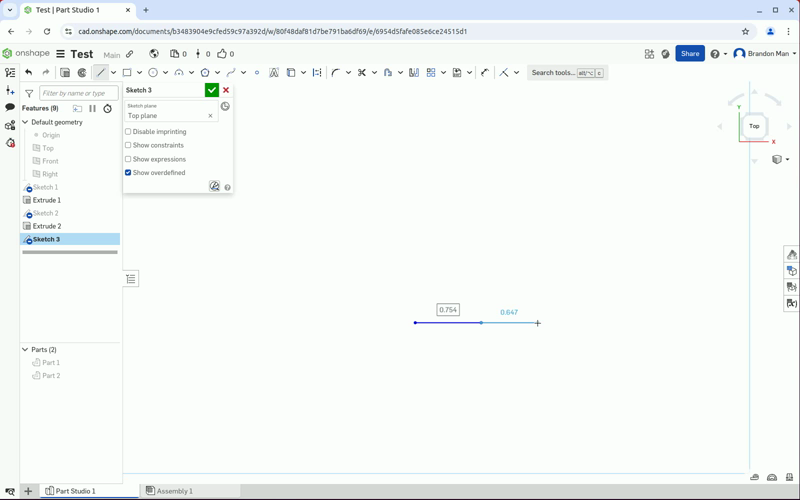
click(537, 322)
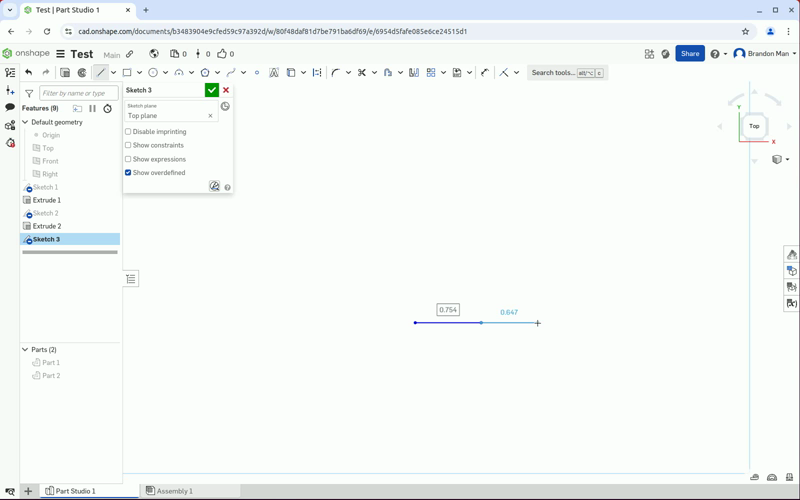
scroll(-6)
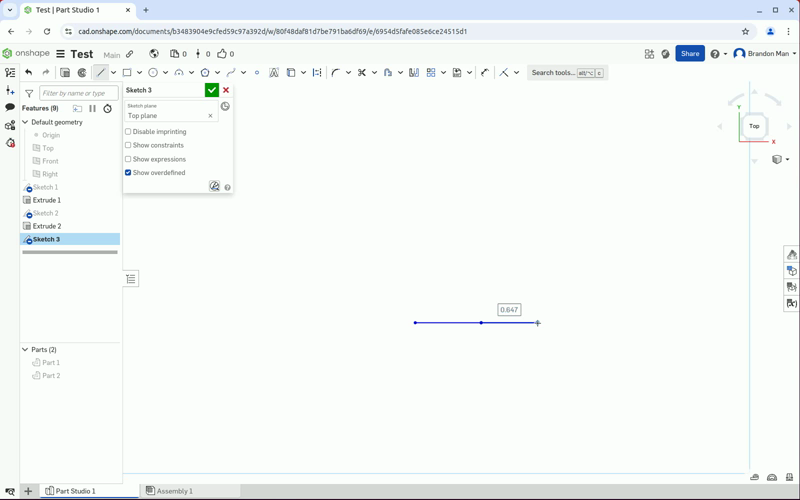
scroll(-6)
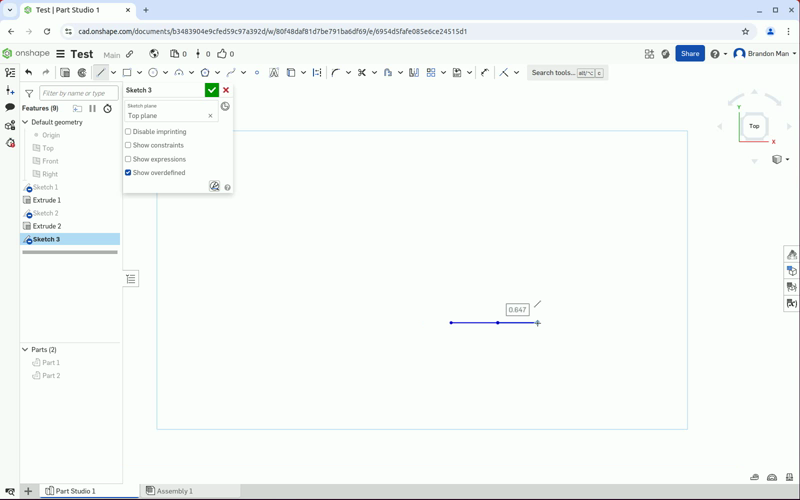
scroll(-6)
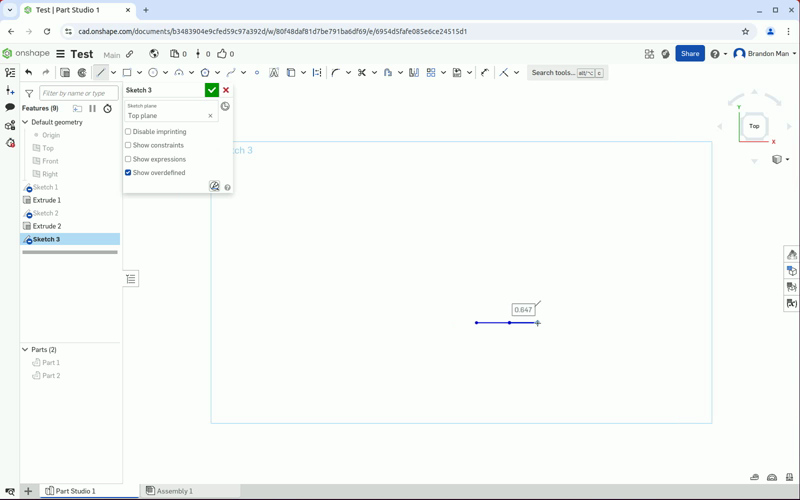
scroll(-6)
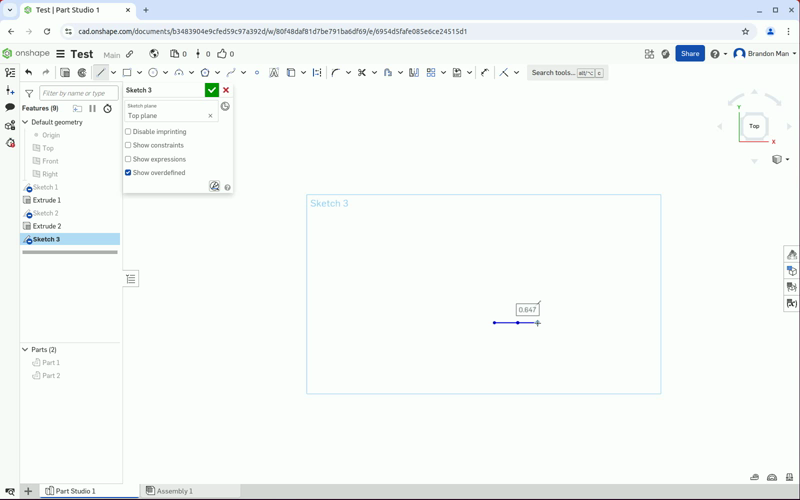
scroll(-6)
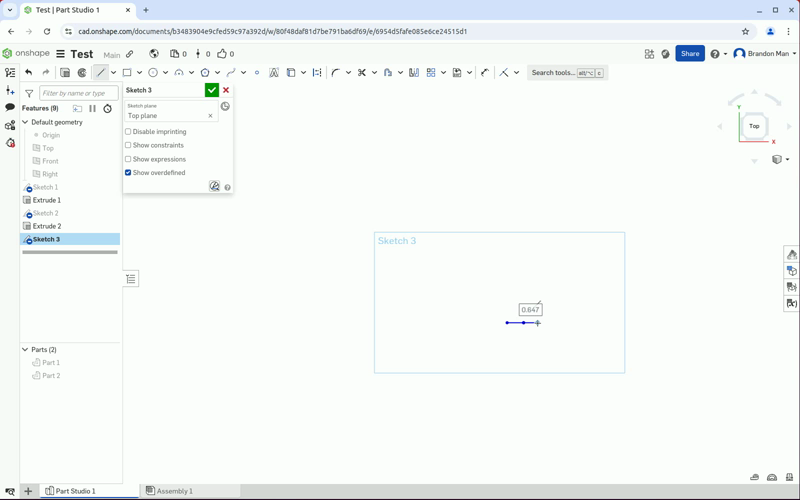
scroll(-6)
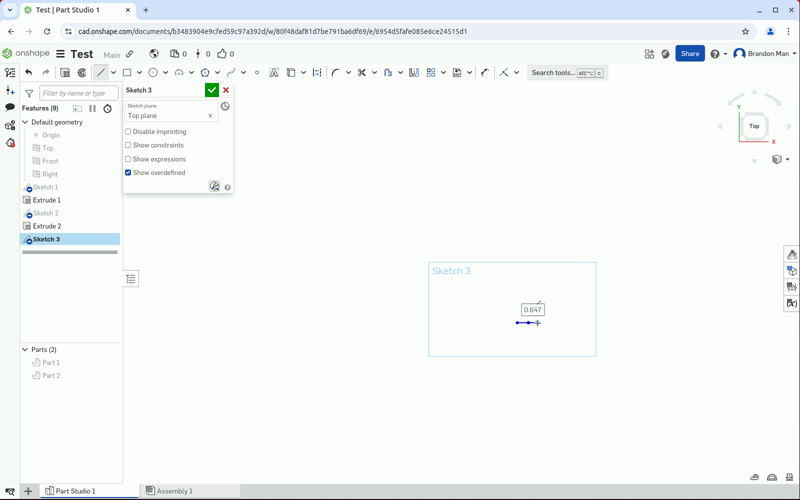
scroll(-6)
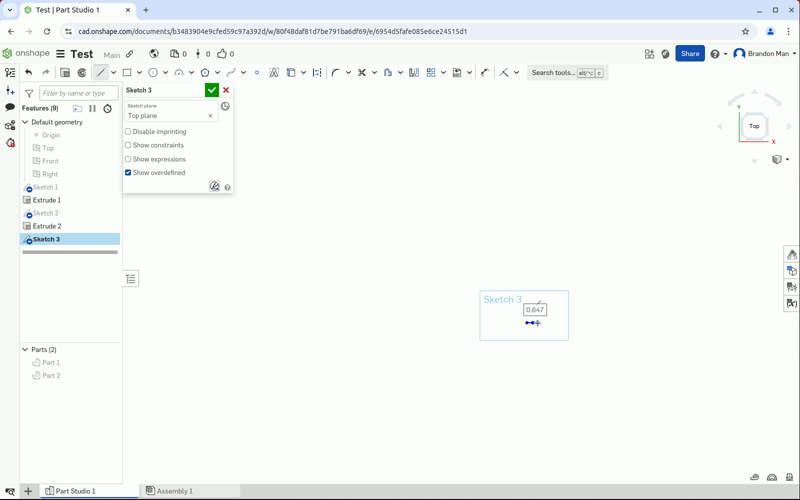
key_up(shift)
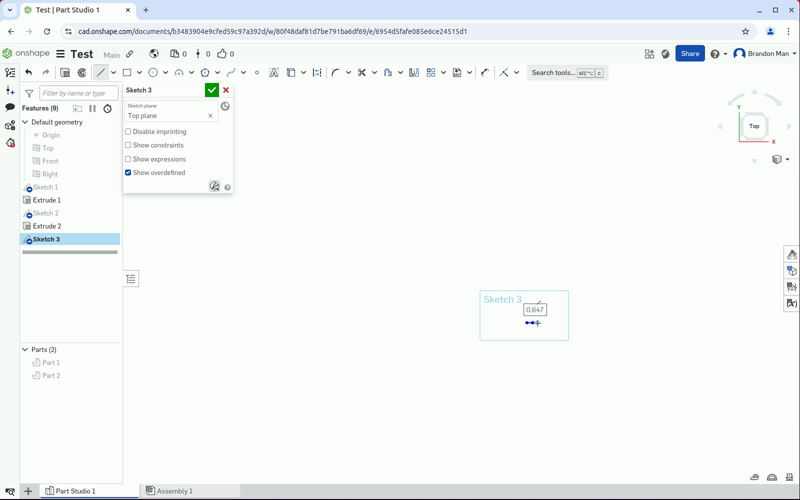
key_down(shift)
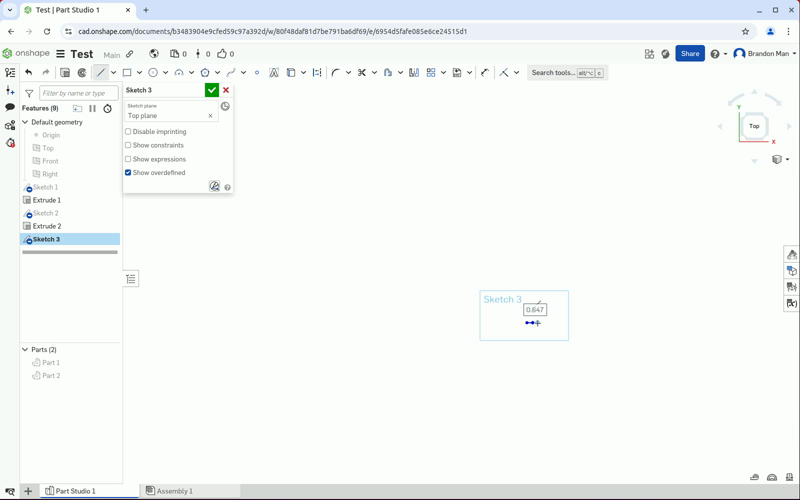
mouse_move(567, 322)
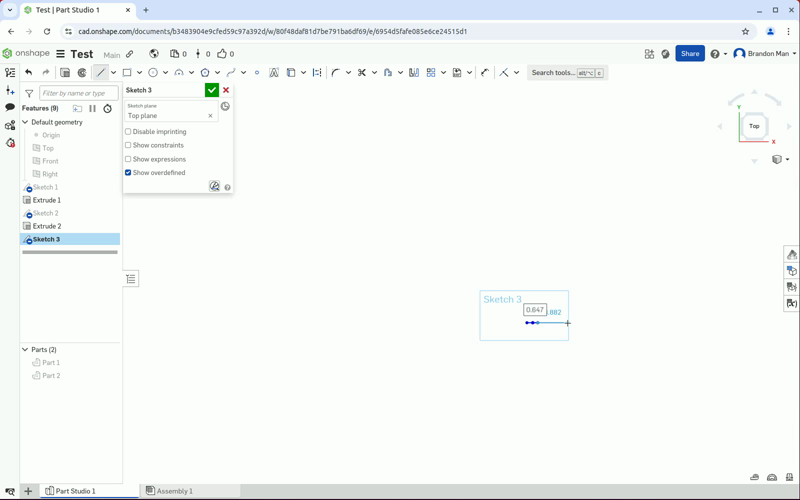
mouse_move(537, 319)
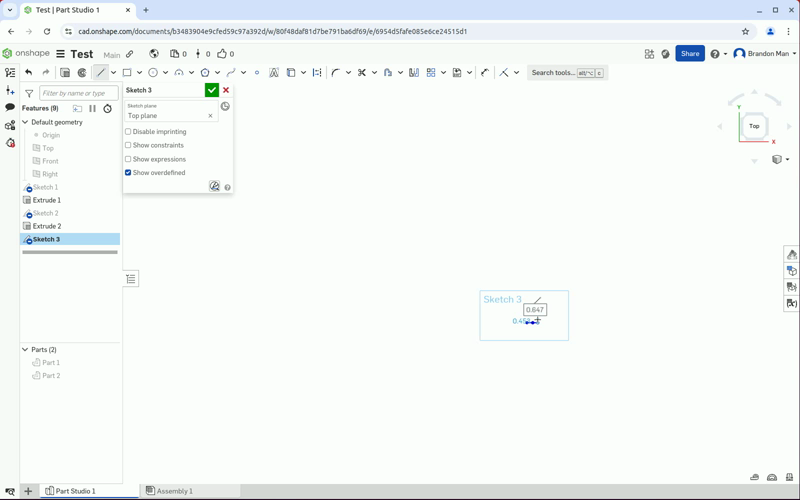
scroll(6)
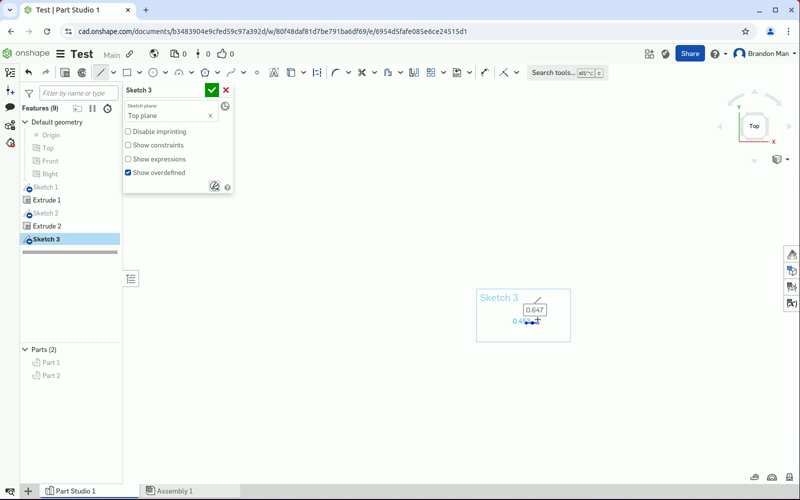
scroll(6)
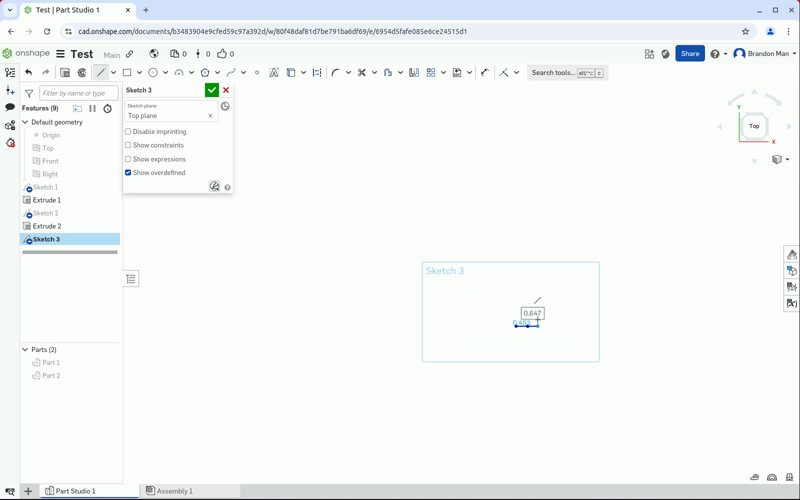
scroll(6)
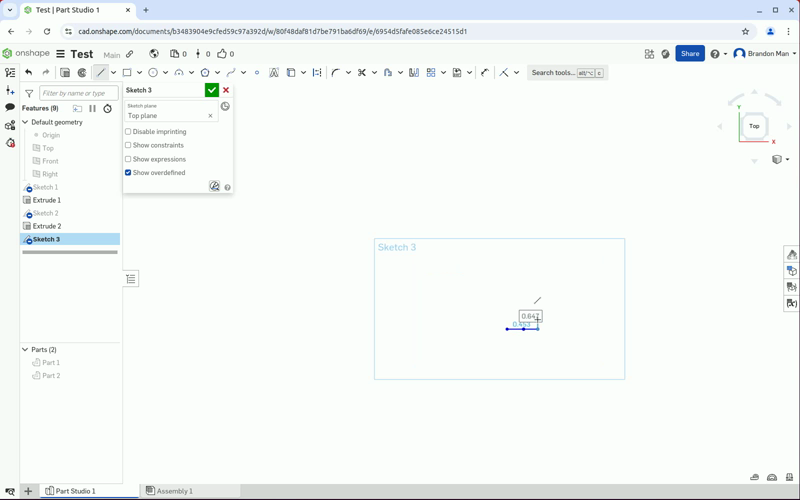
scroll(6)
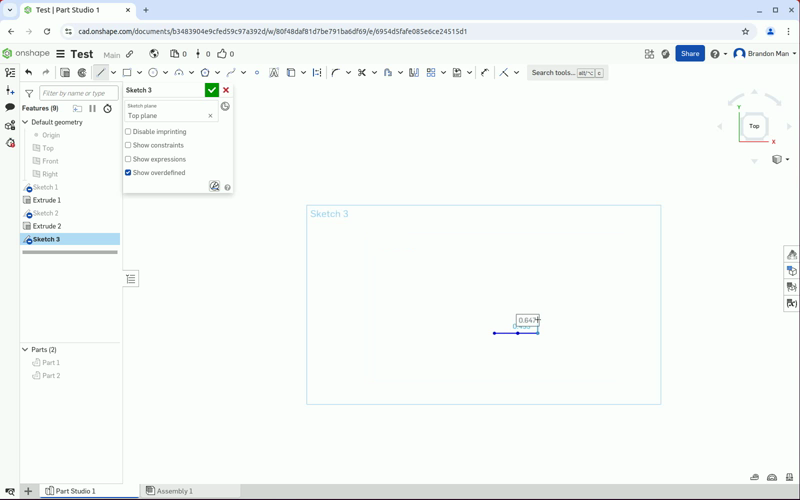
scroll(6)
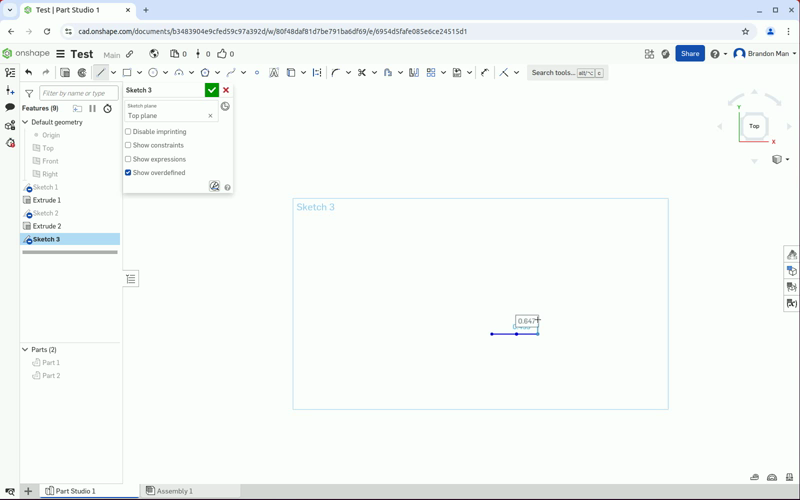
scroll(6)
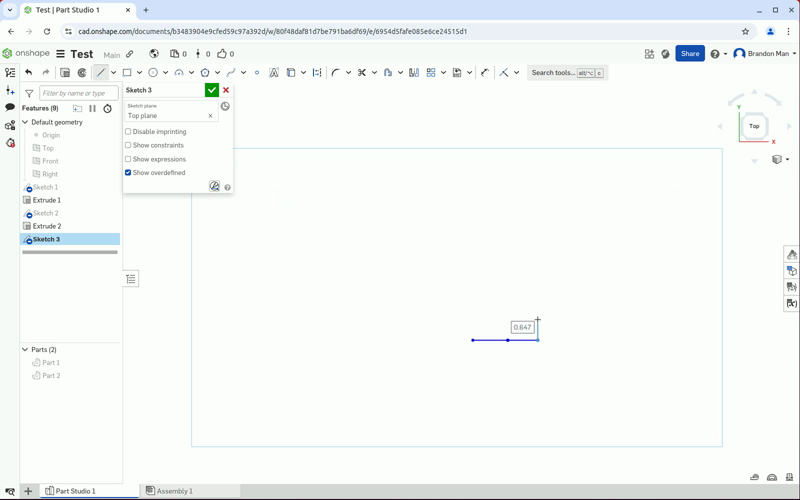
scroll(6)
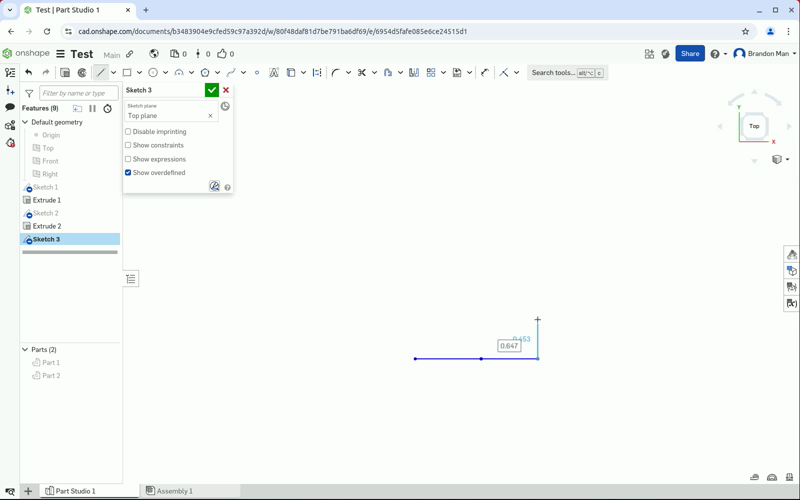
click(537, 319)
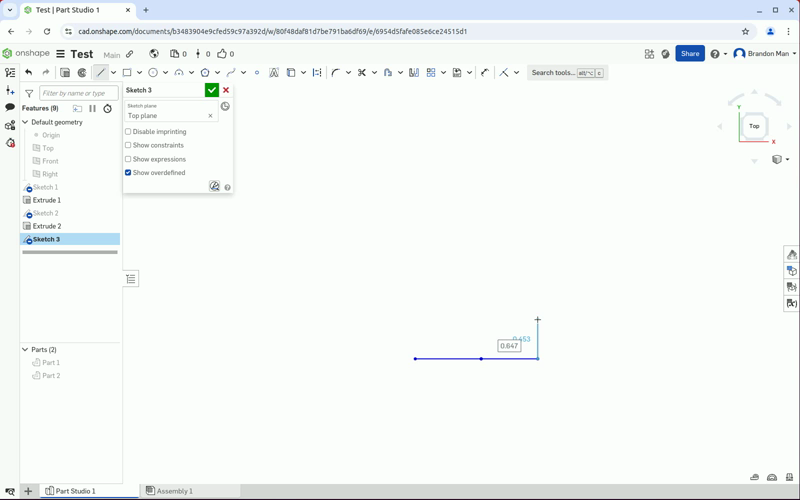
scroll(-6)
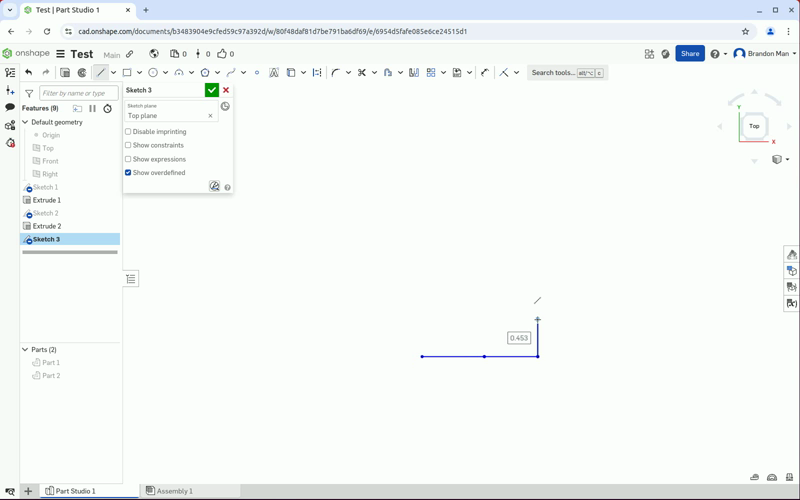
scroll(-6)
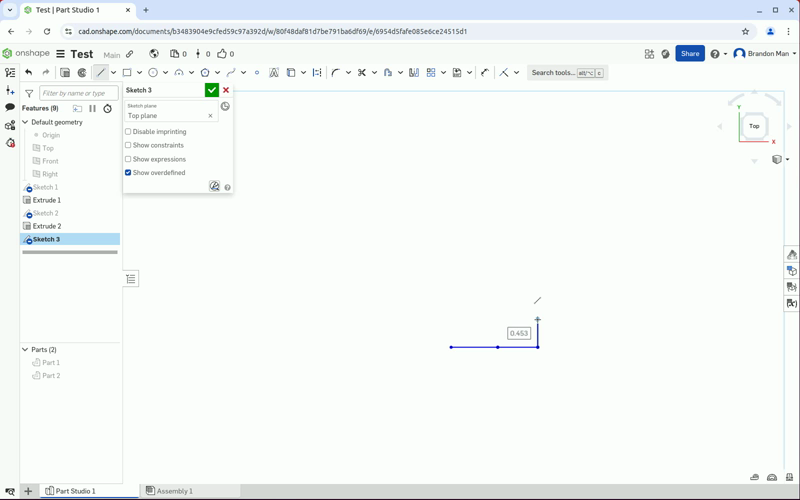
scroll(-6)
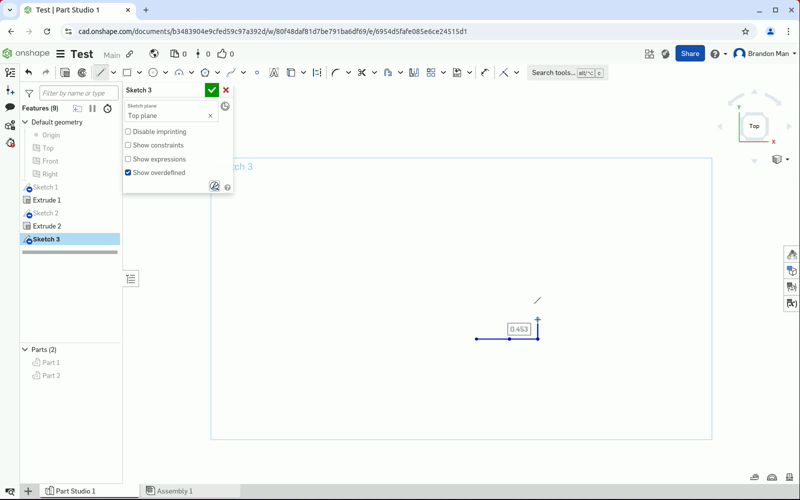
scroll(-6)
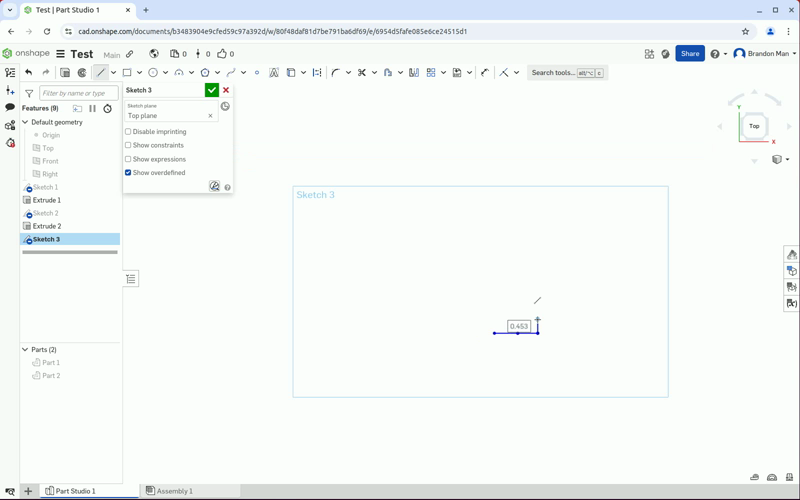
scroll(-6)
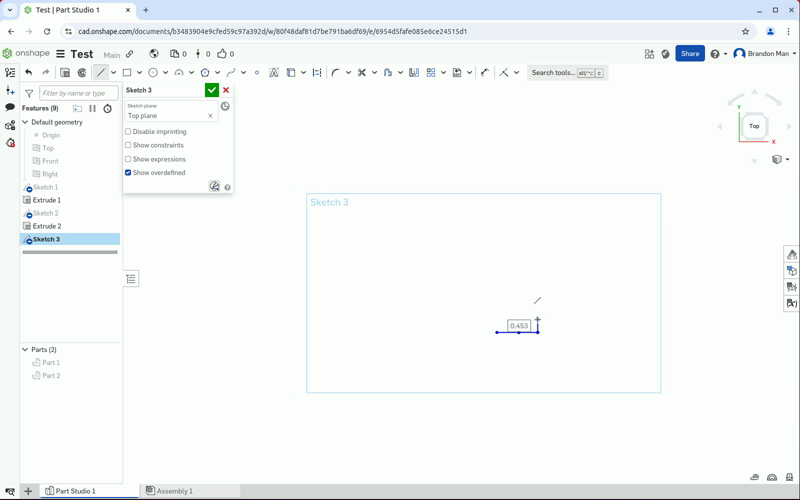
scroll(-6)
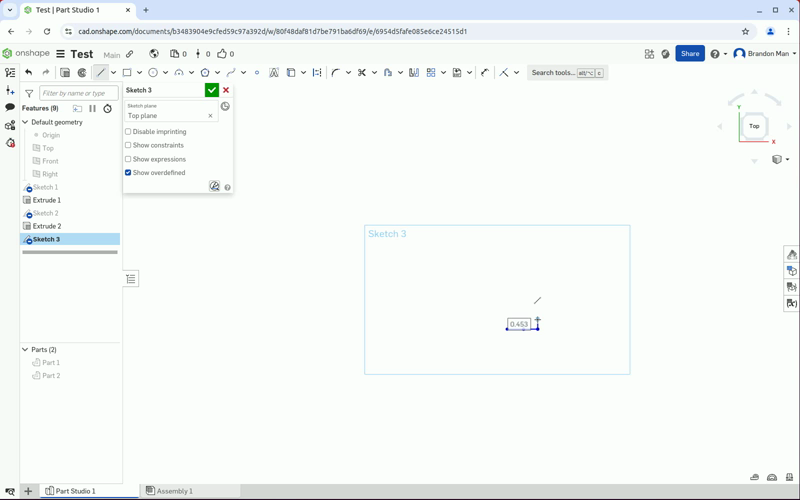
scroll(-6)
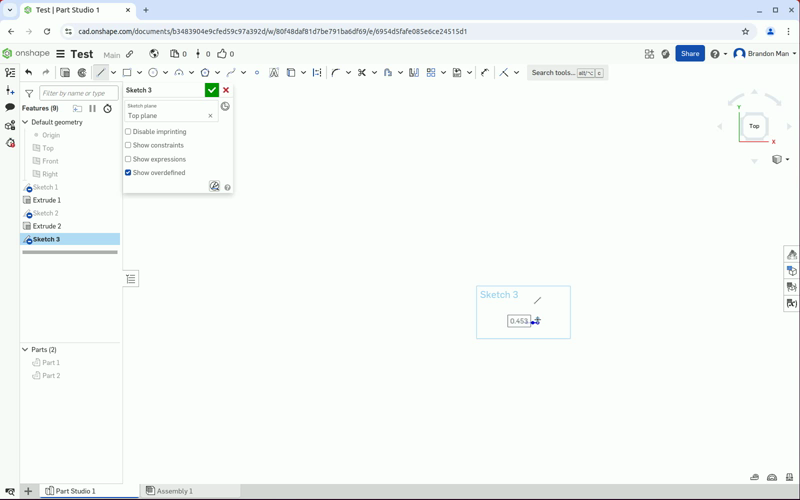
key_up(shift)
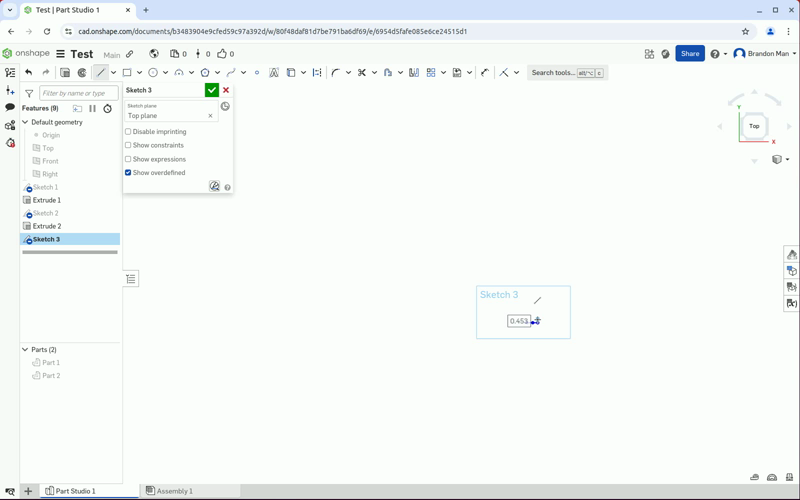
key_down(shift)
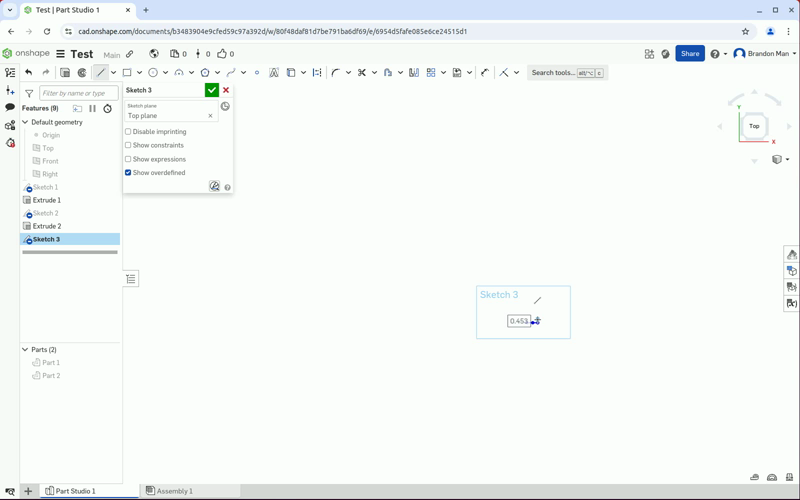
mouse_move(567, 319)
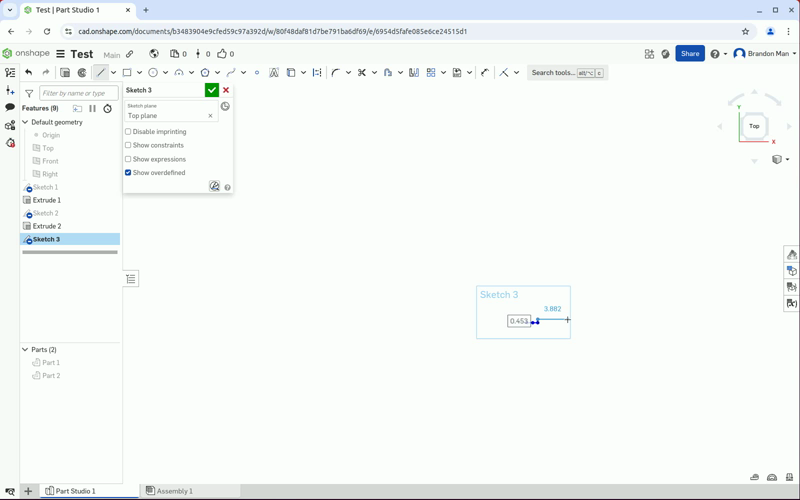
mouse_move(532, 319)
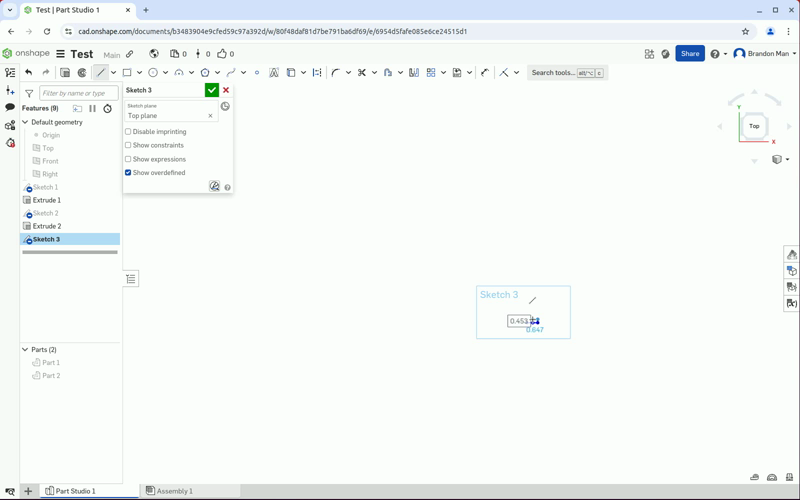
scroll(6)
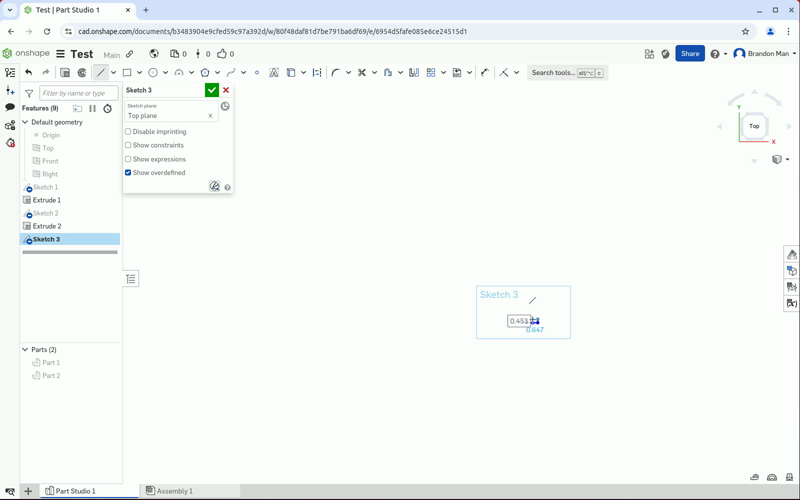
scroll(6)
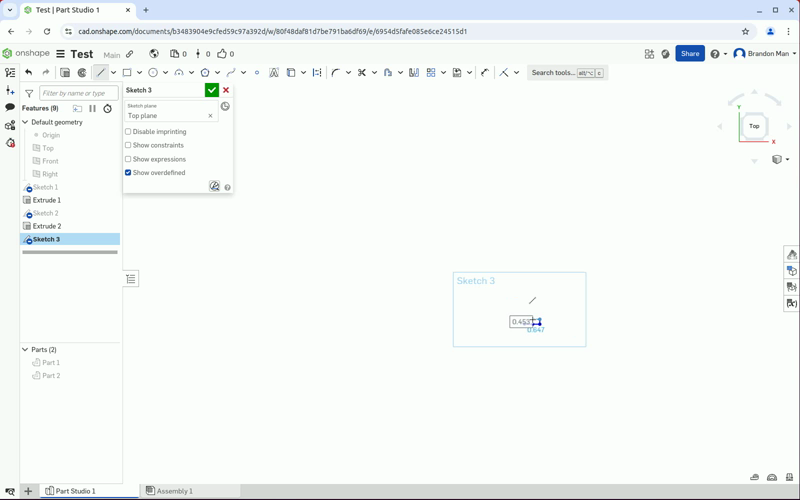
scroll(6)
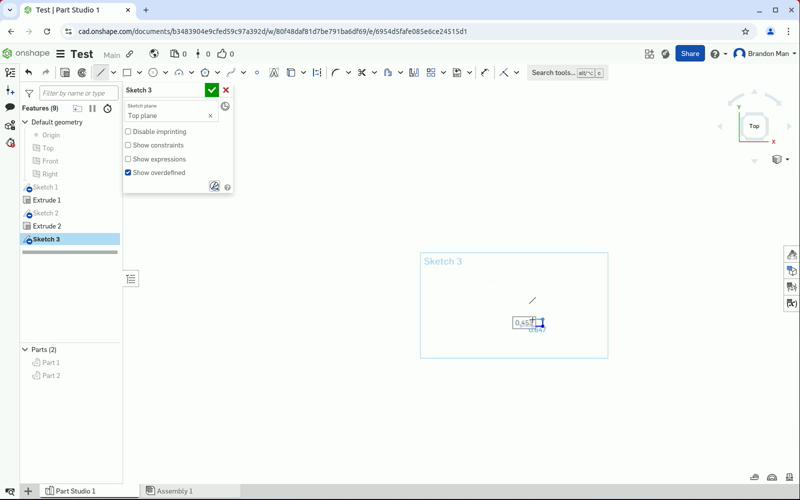
scroll(6)
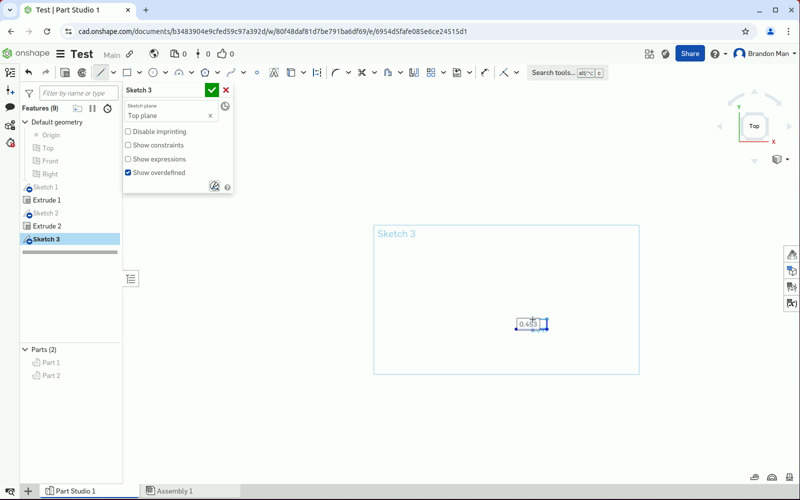
scroll(6)
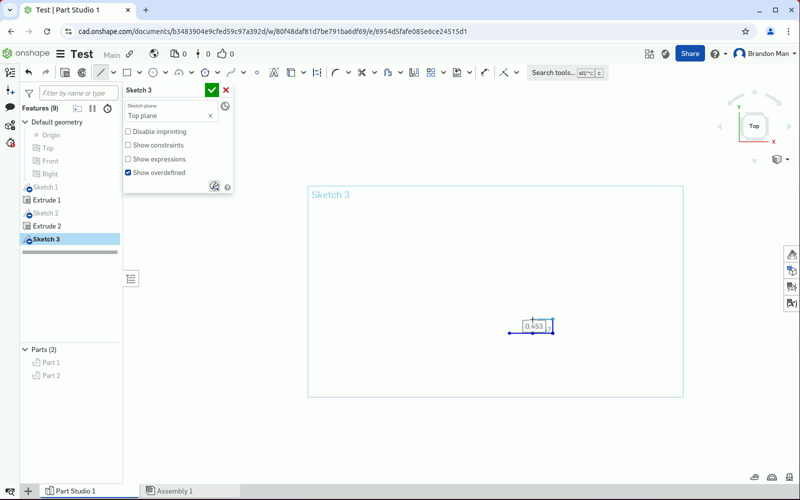
scroll(6)
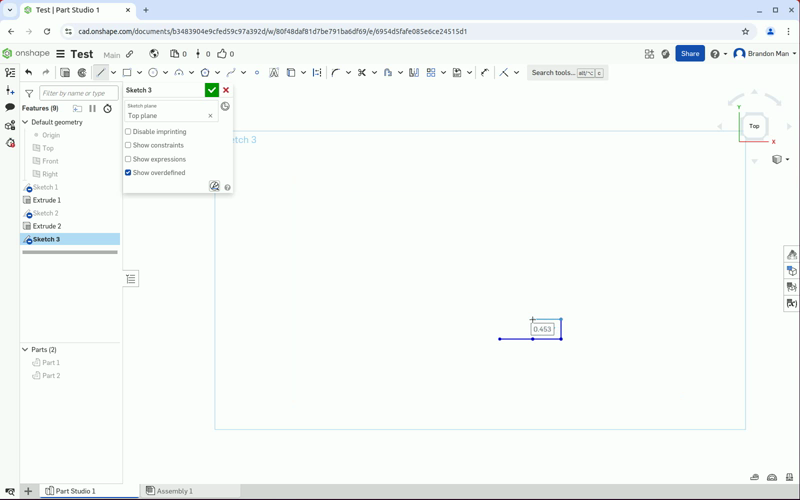
scroll(6)
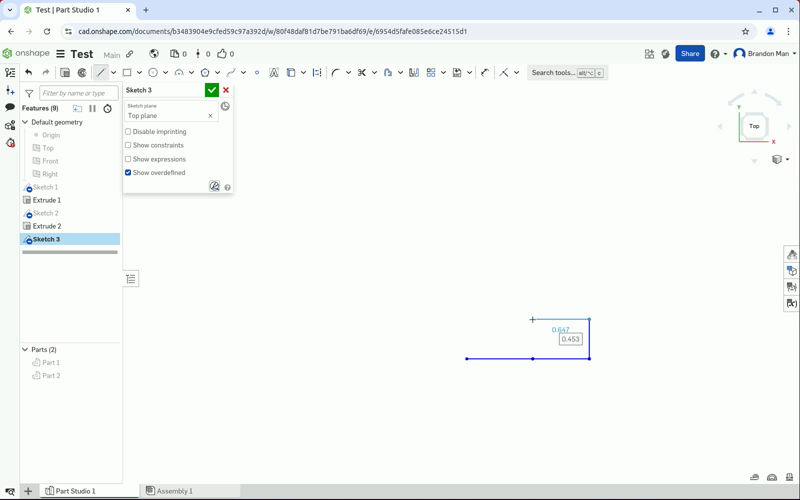
click(532, 319)
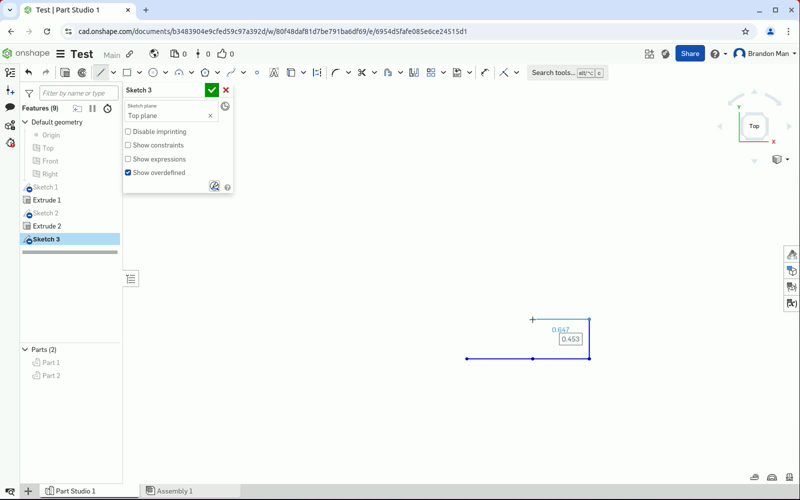
scroll(-6)
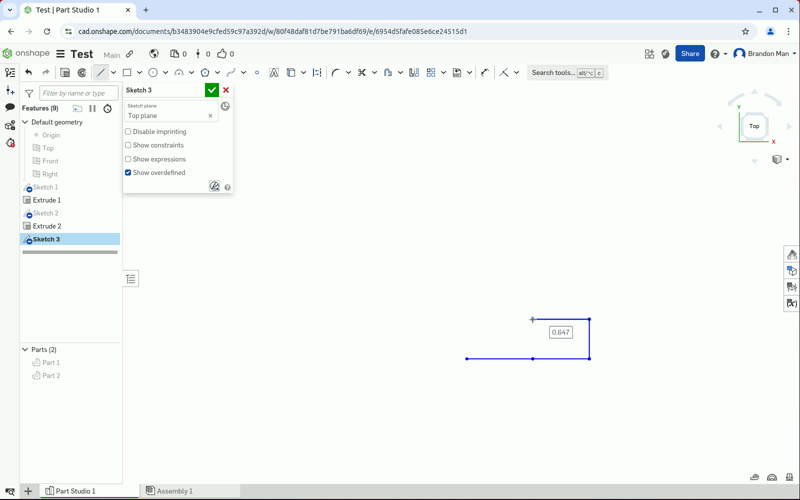
scroll(-6)
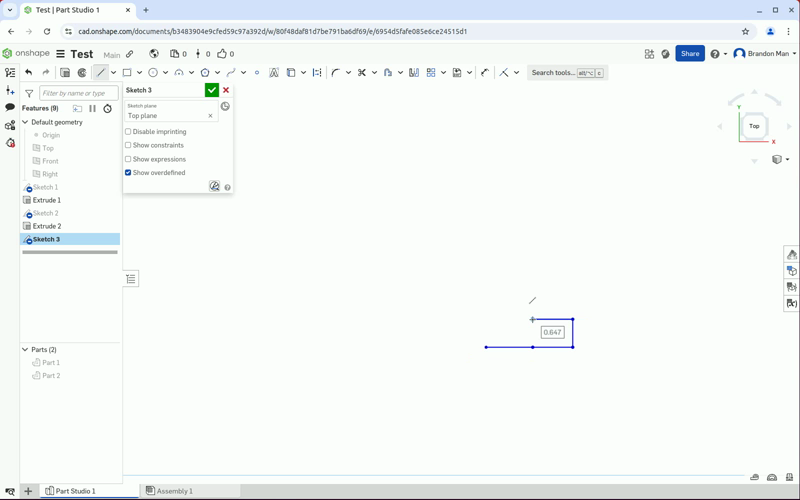
scroll(-6)
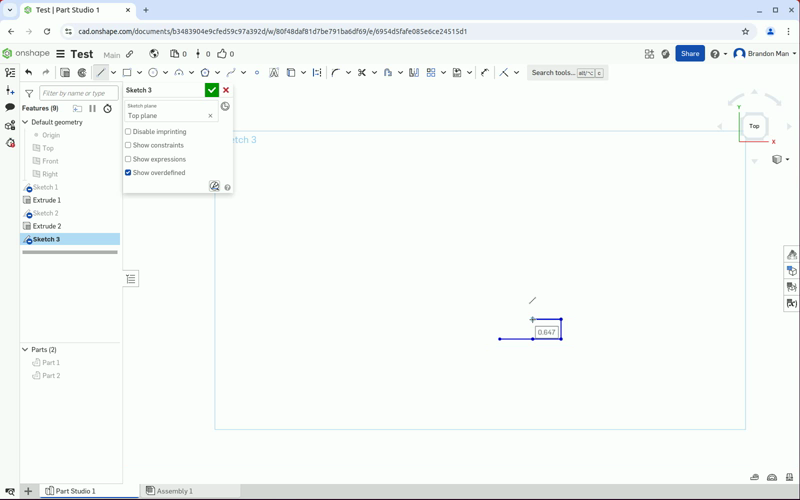
scroll(-6)
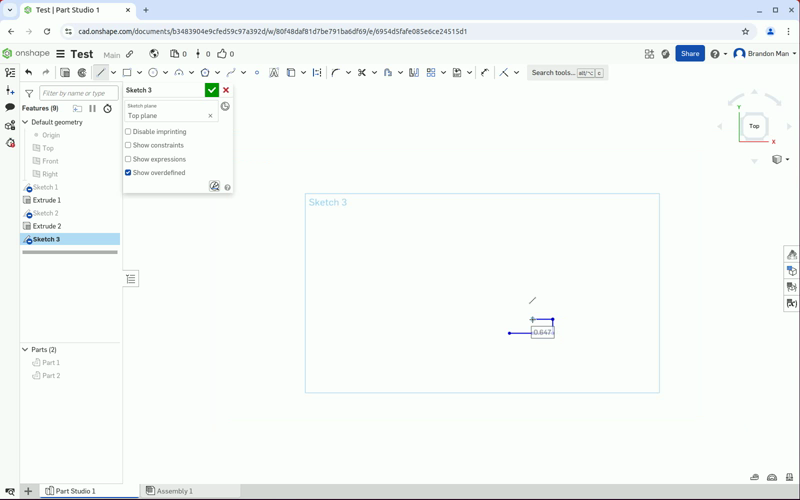
scroll(-6)
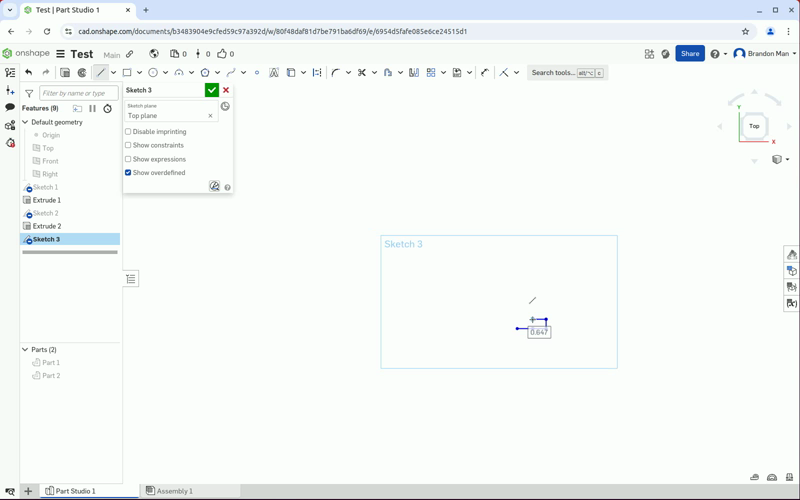
scroll(-6)
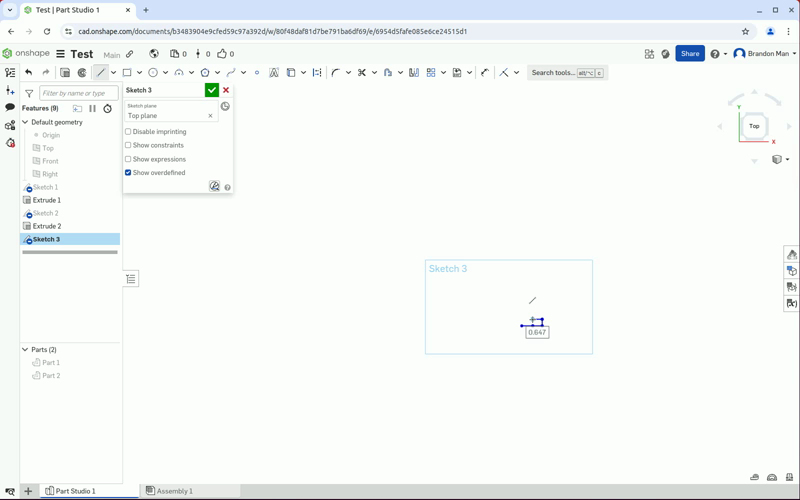
scroll(-6)
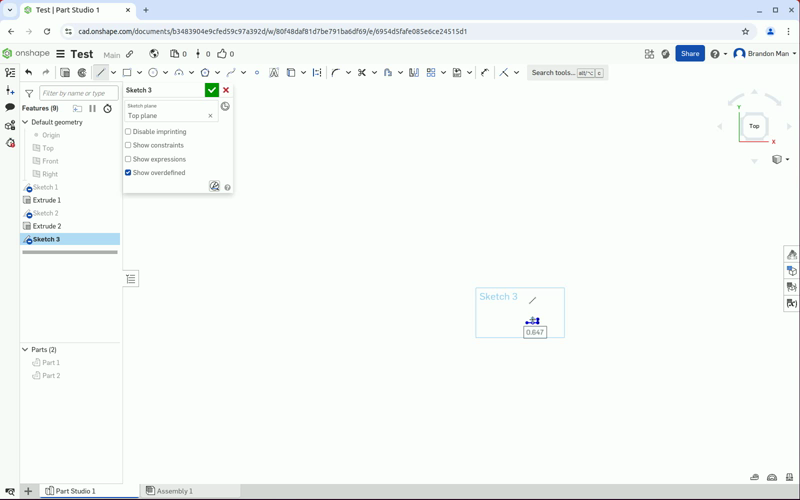
key_up(shift)
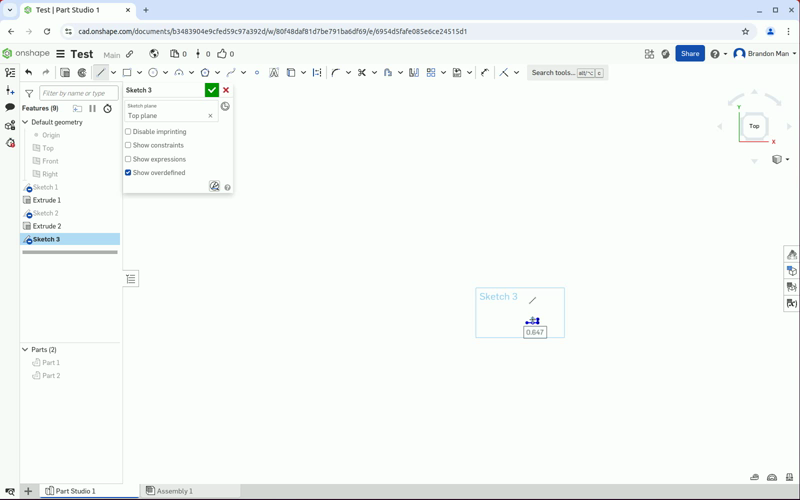
key_down(shift)
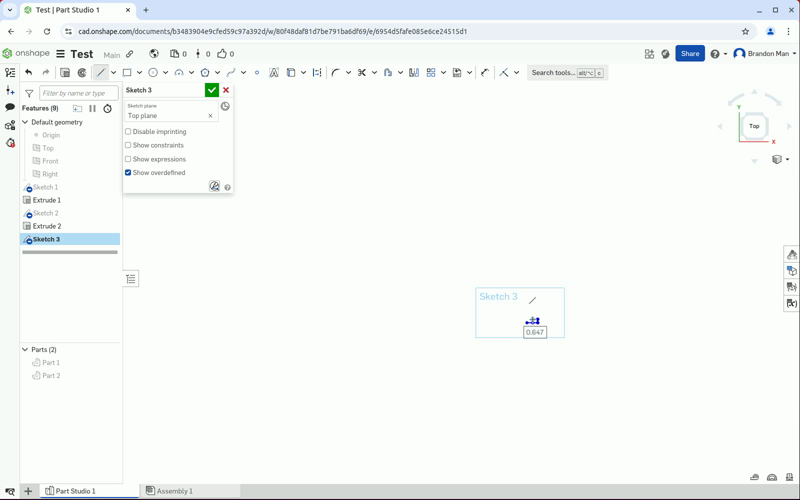
mouse_move(562, 319)
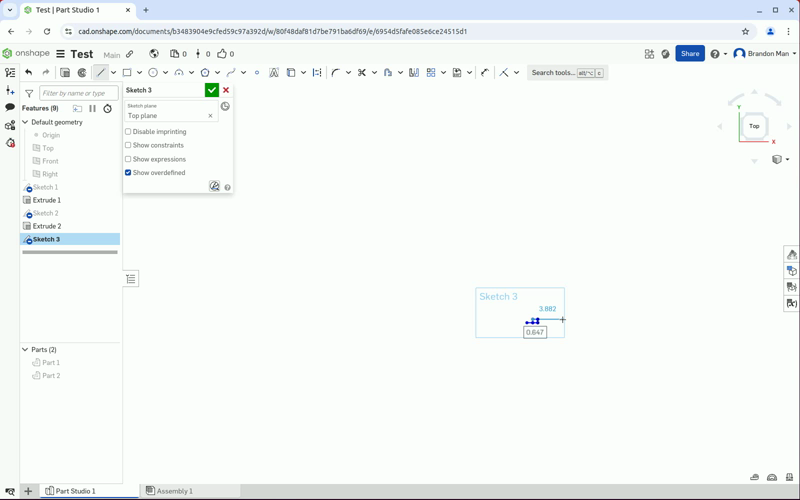
mouse_move(527, 319)
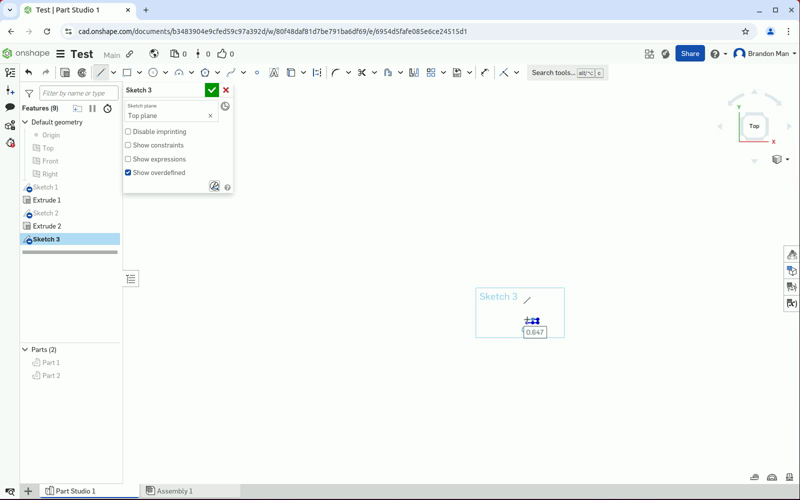
scroll(6)
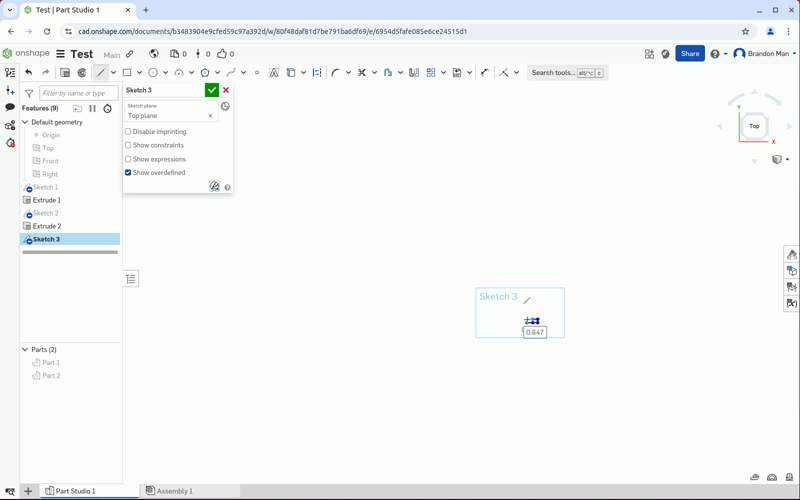
scroll(6)
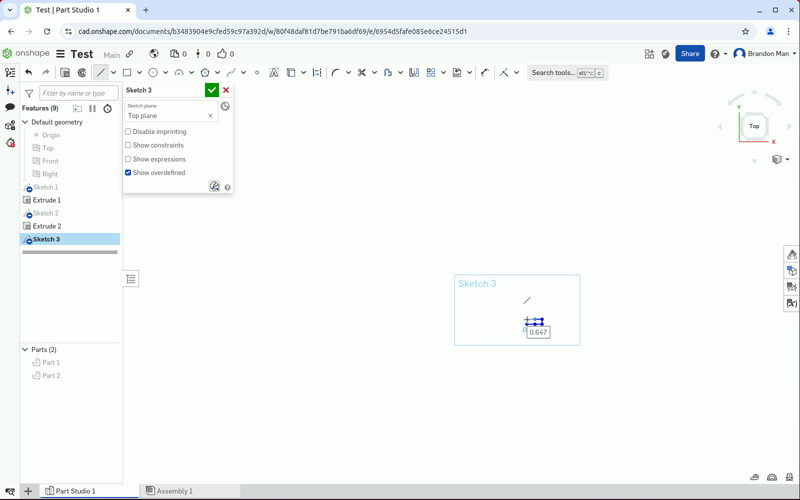
scroll(6)
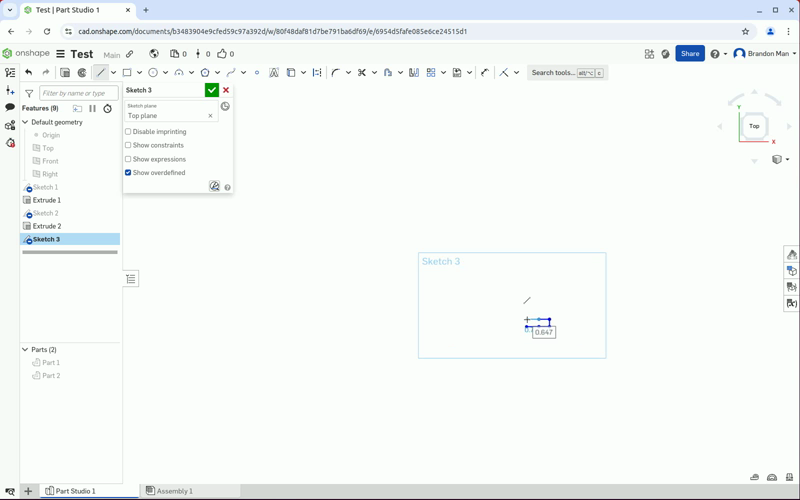
scroll(6)
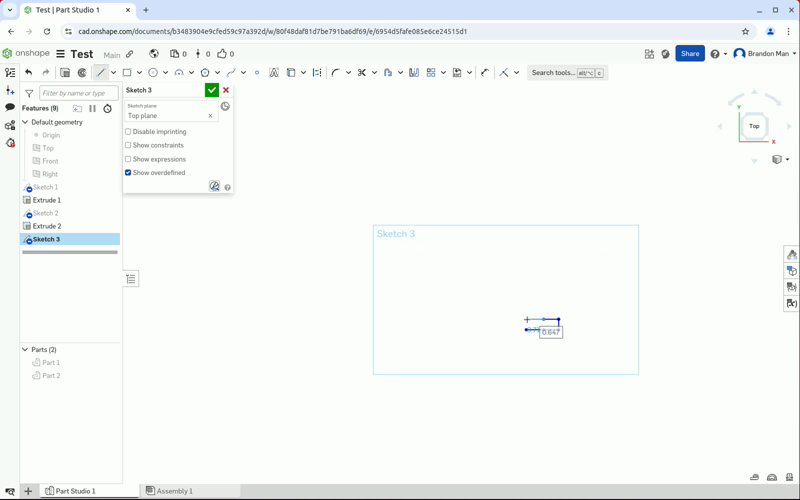
scroll(6)
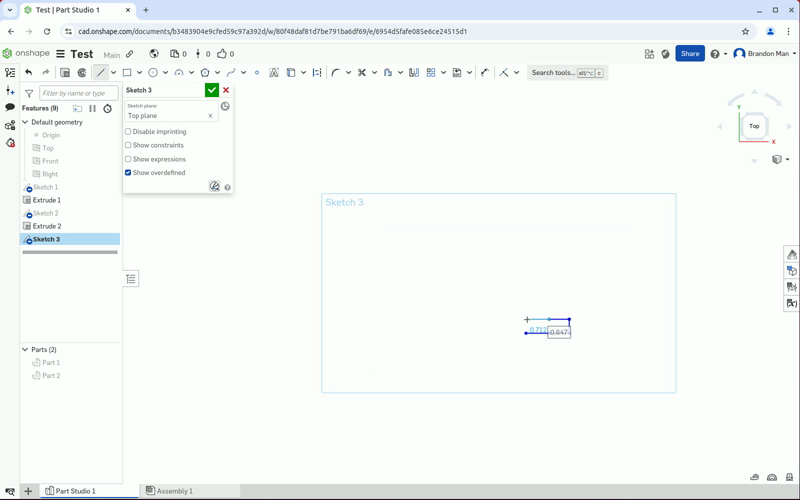
scroll(6)
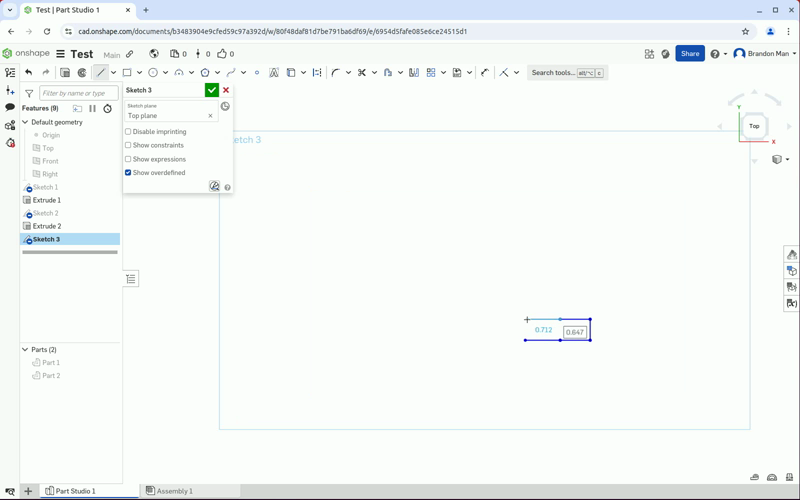
scroll(6)
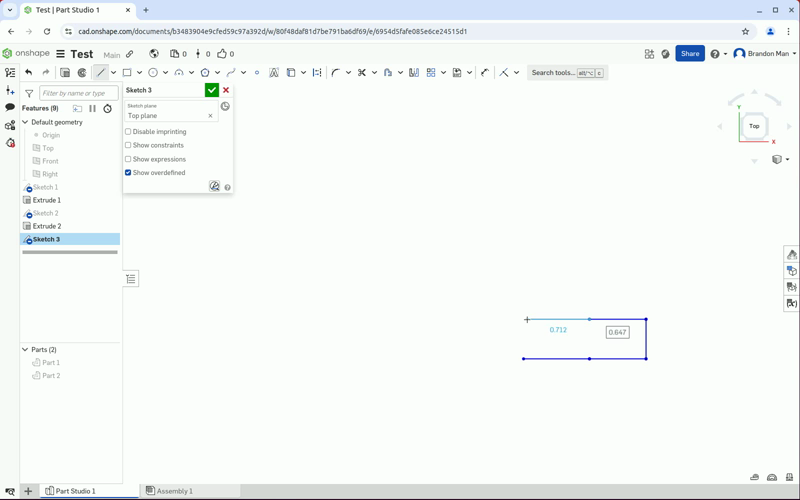
click(527, 319)
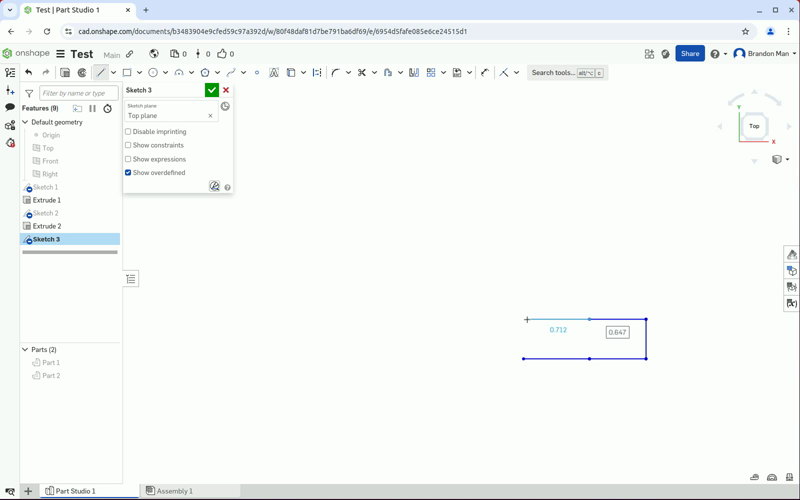
scroll(-6)
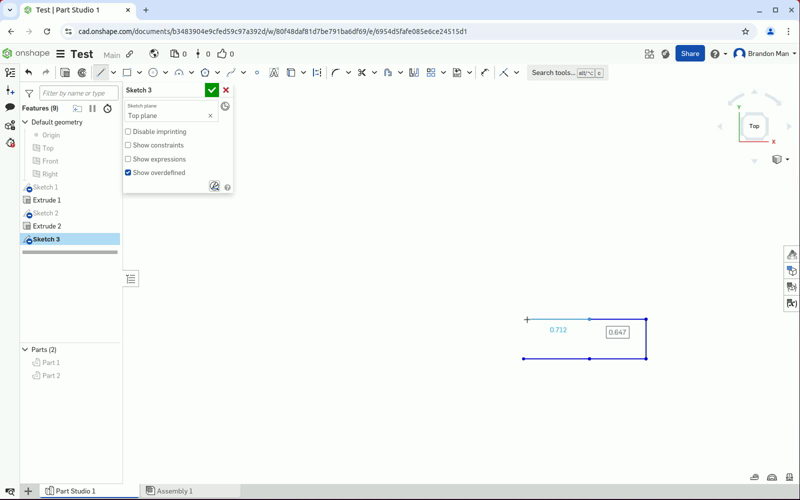
scroll(-6)
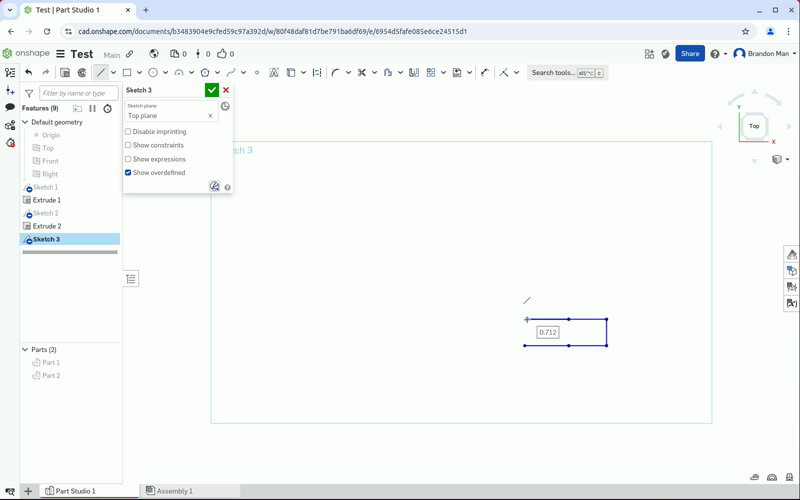
scroll(-6)
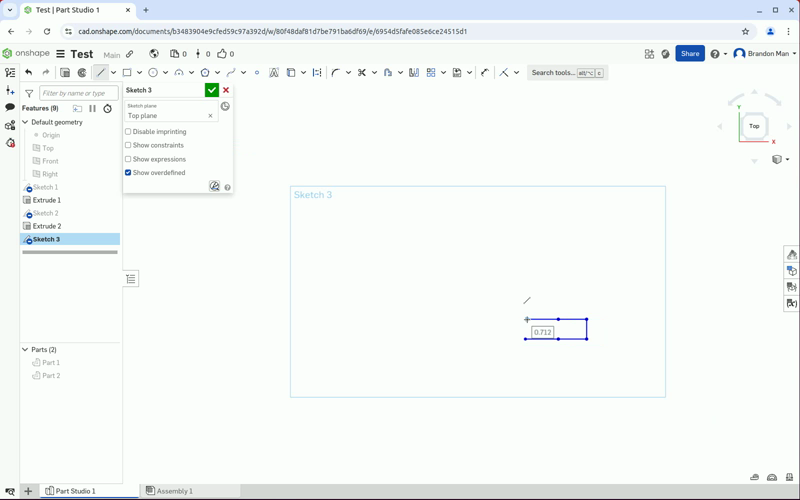
scroll(-6)
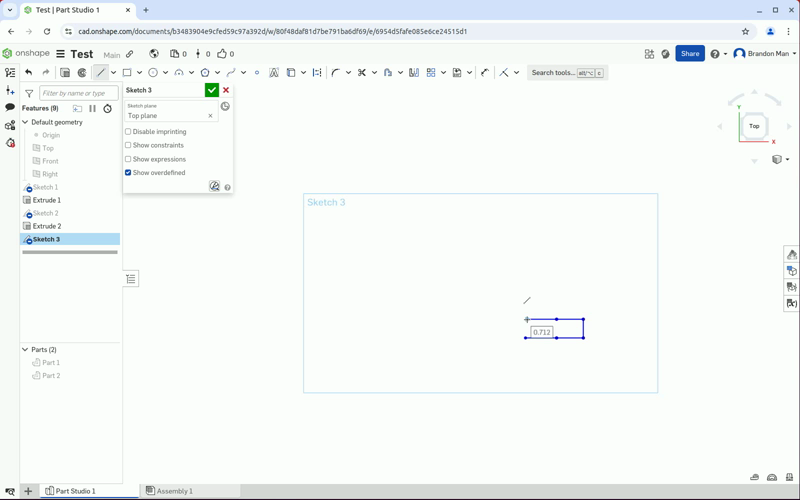
scroll(-6)
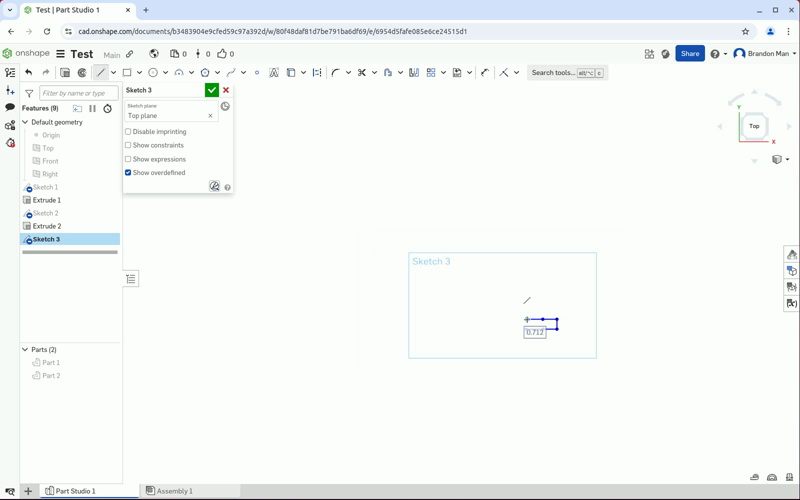
scroll(-6)
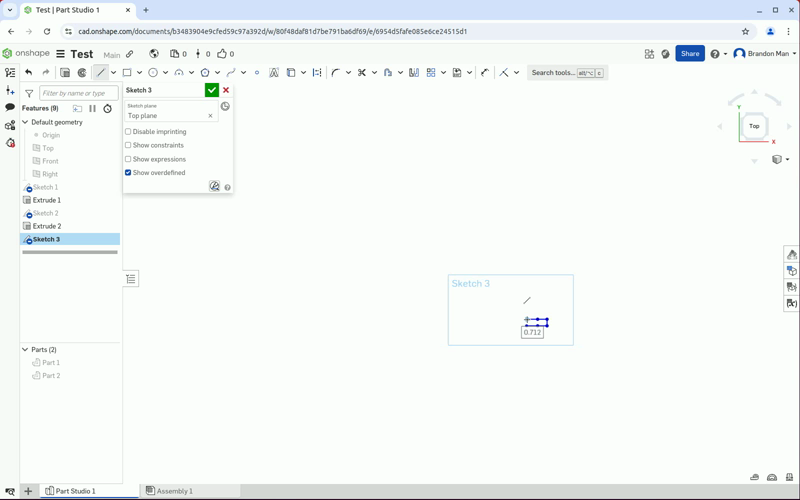
scroll(-6)
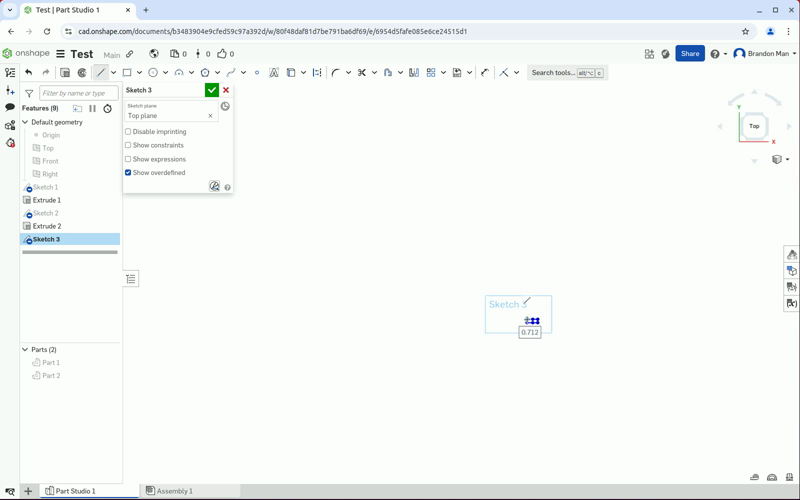
key_up(shift)
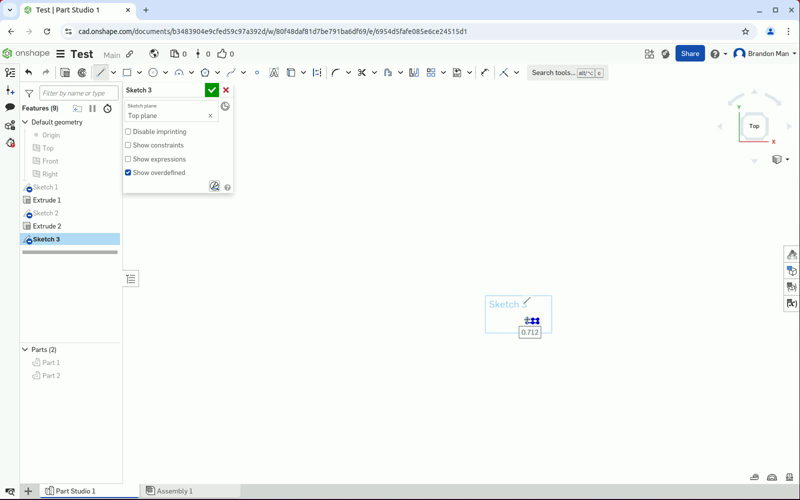
mouse_move(557, 319)
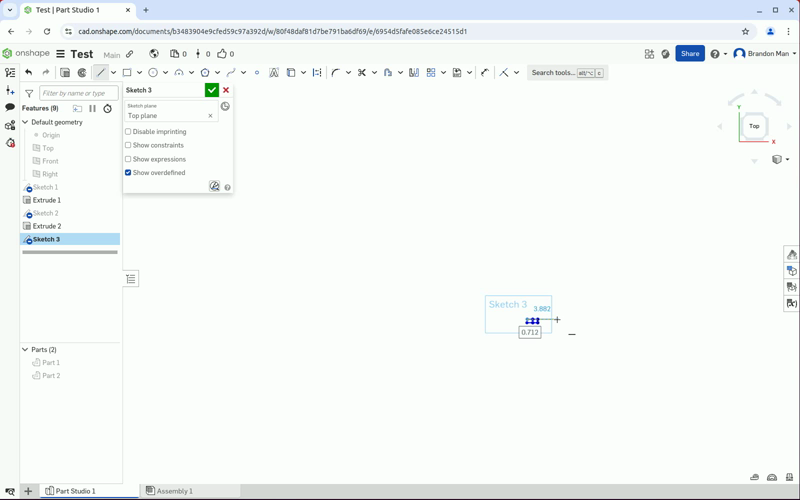
key_down(shift)
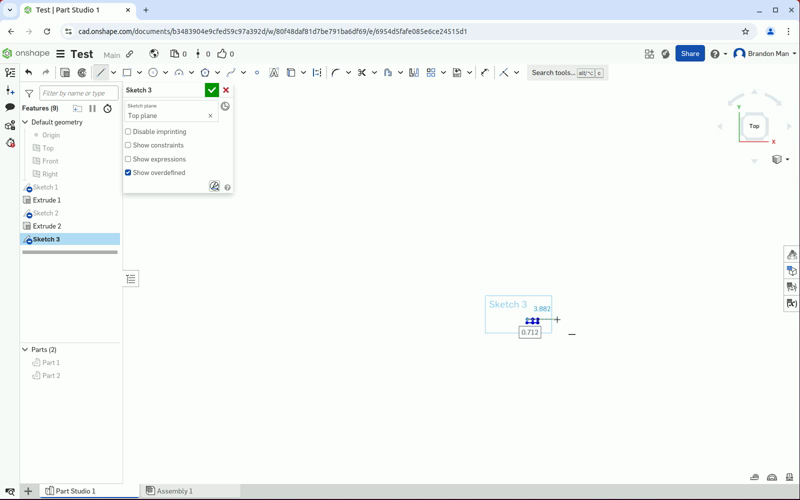
mouse_move(527, 322)
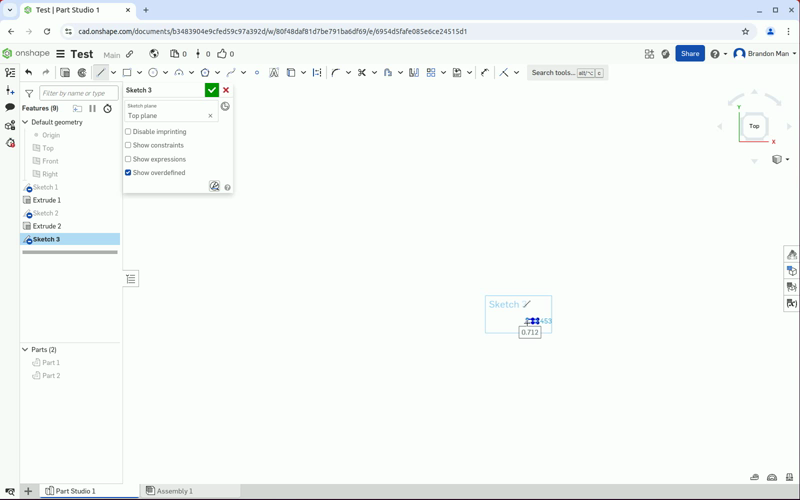
scroll(6)
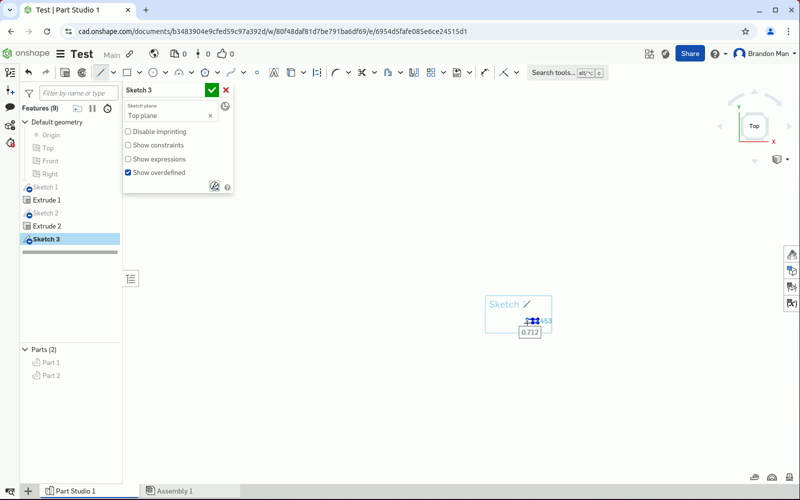
scroll(6)
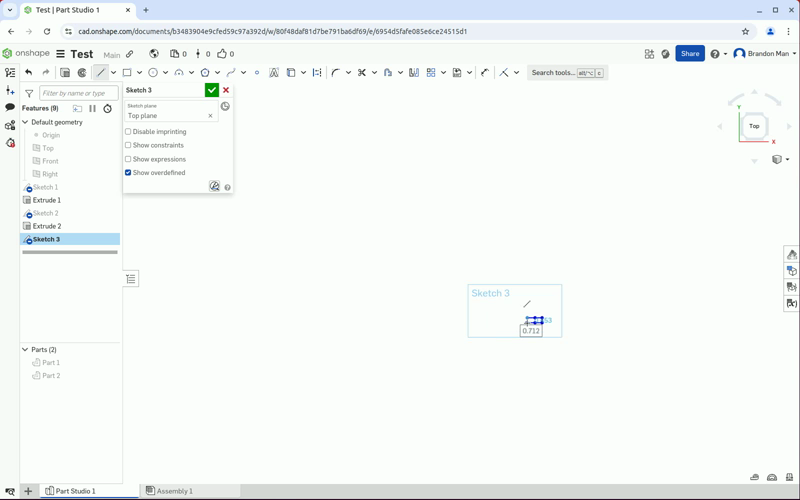
scroll(6)
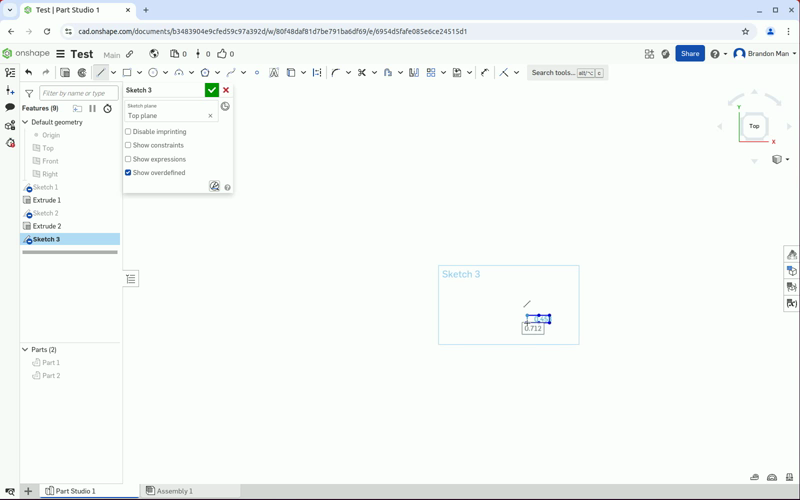
scroll(6)
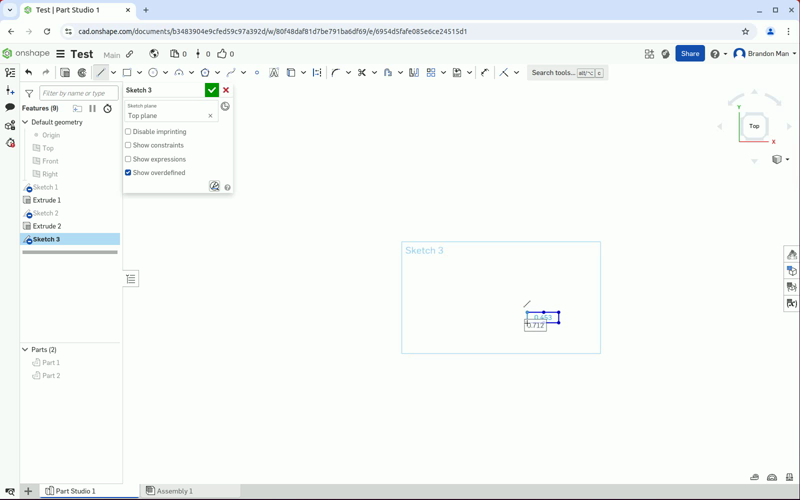
scroll(6)
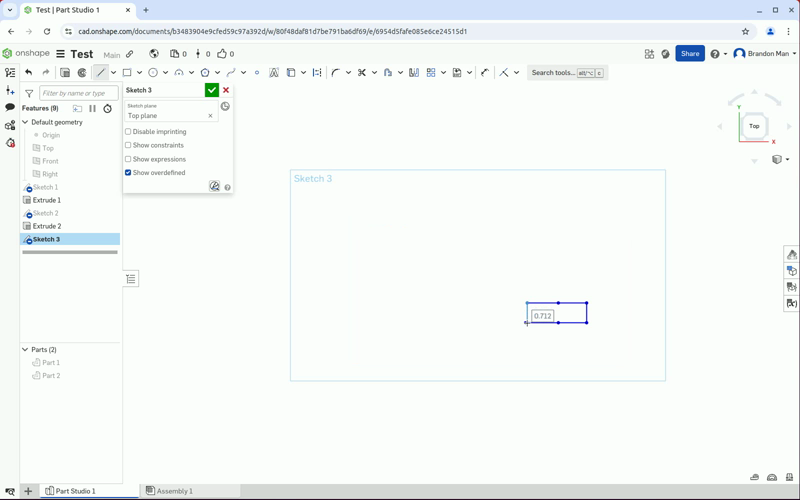
scroll(6)
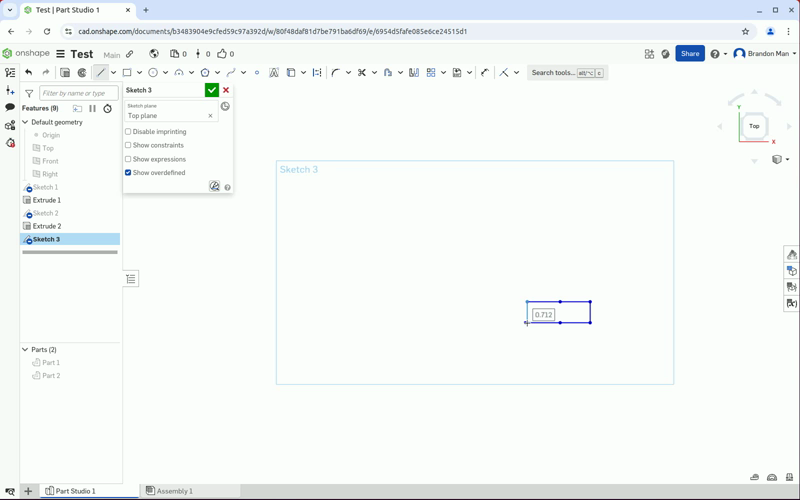
scroll(6)
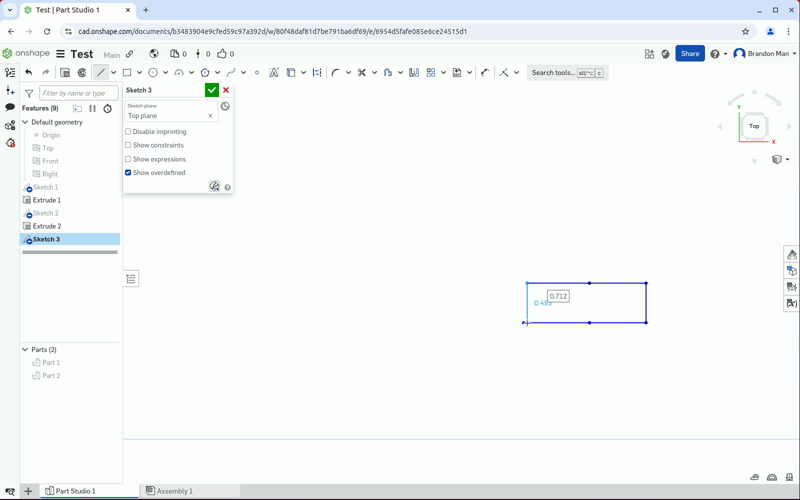
key_up(shift)
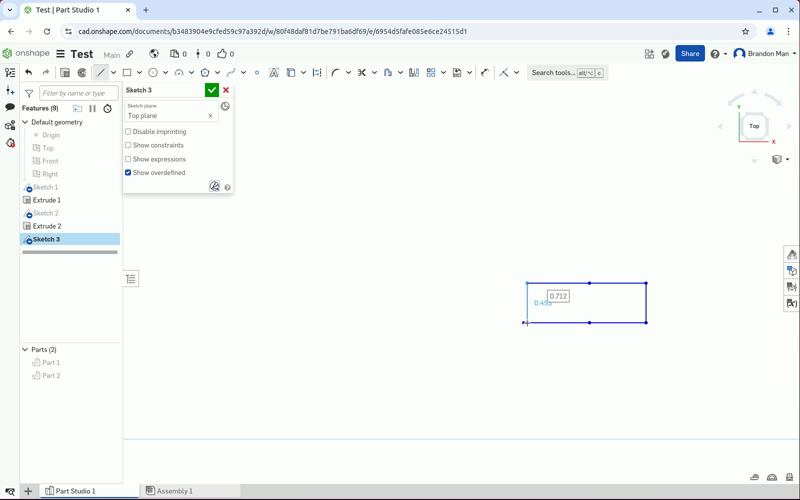
click(527, 322)
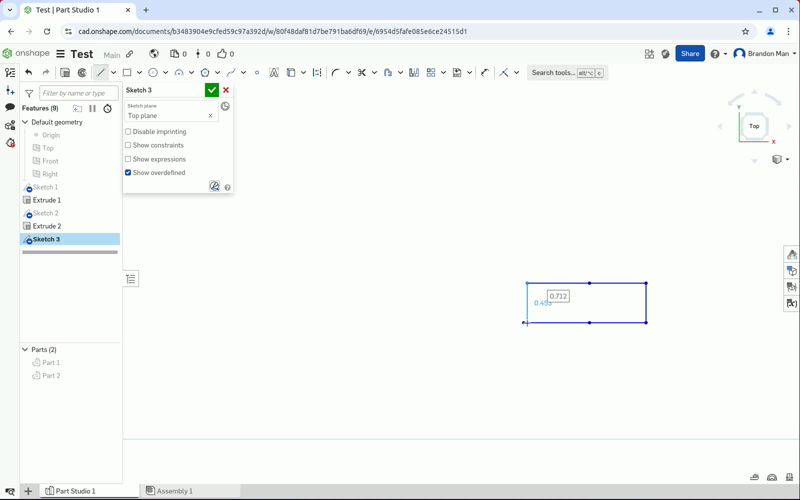
scroll(-6)
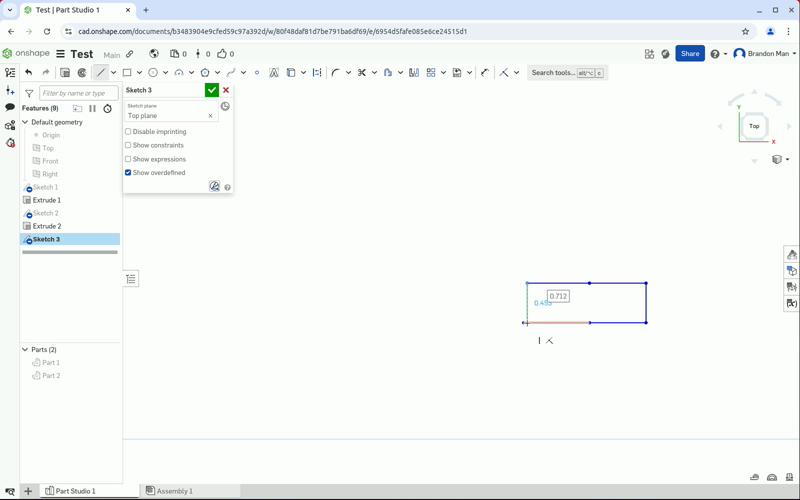
scroll(-6)
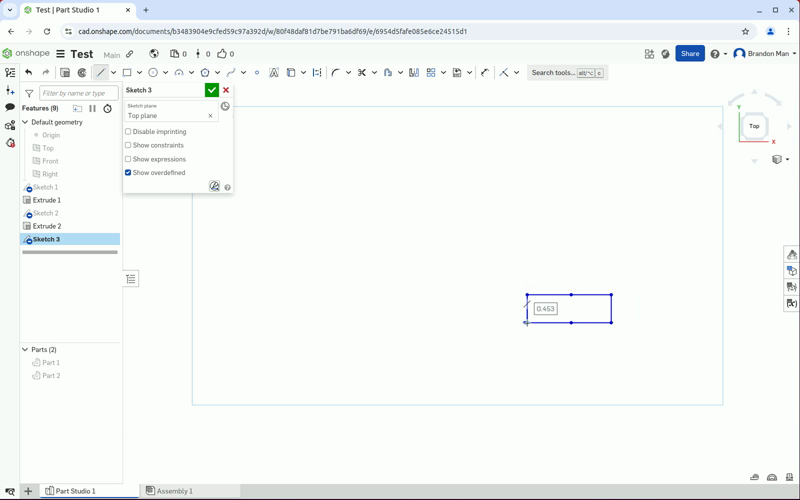
scroll(-6)
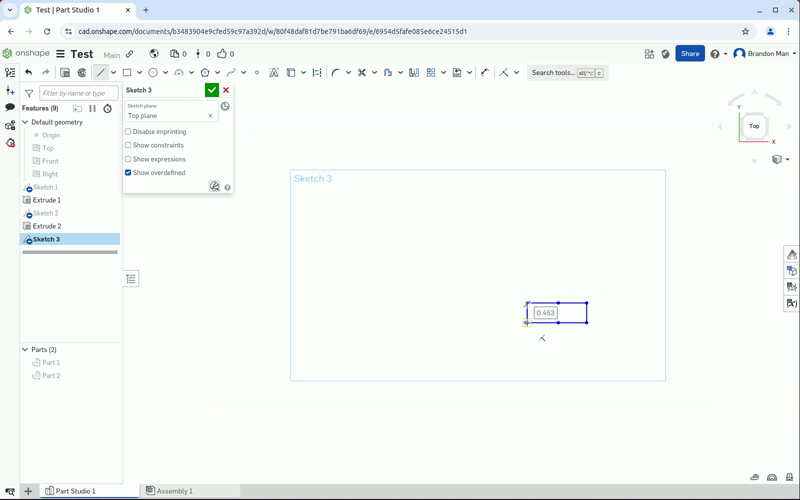
scroll(-6)
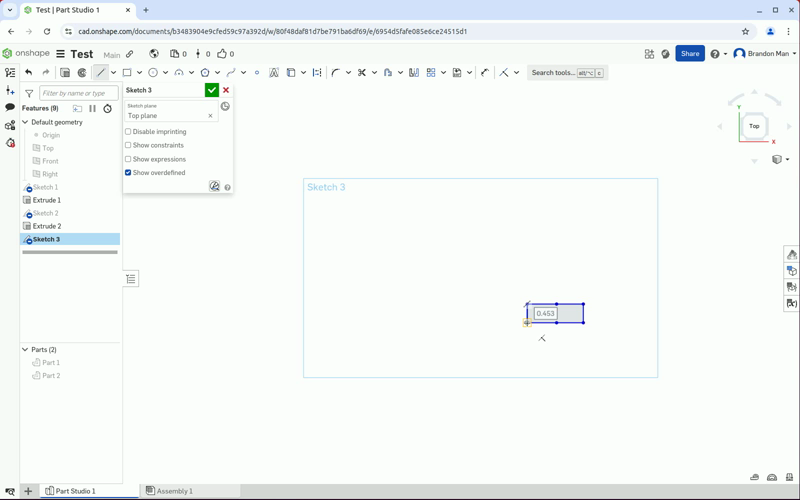
scroll(-6)
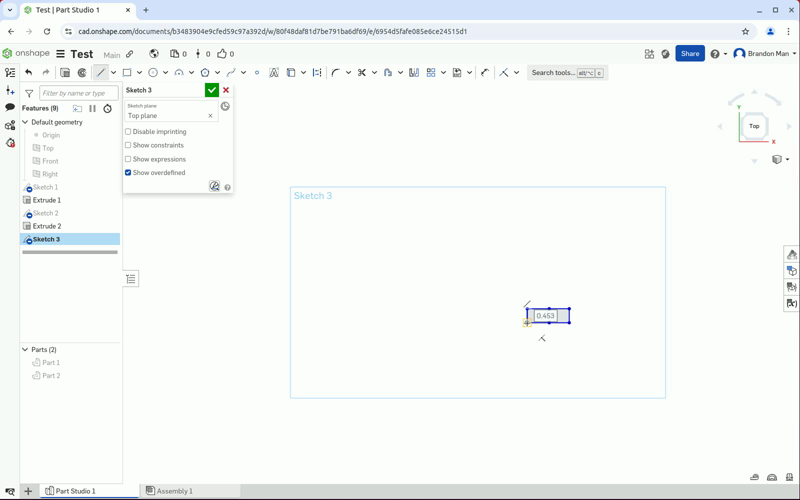
scroll(-6)
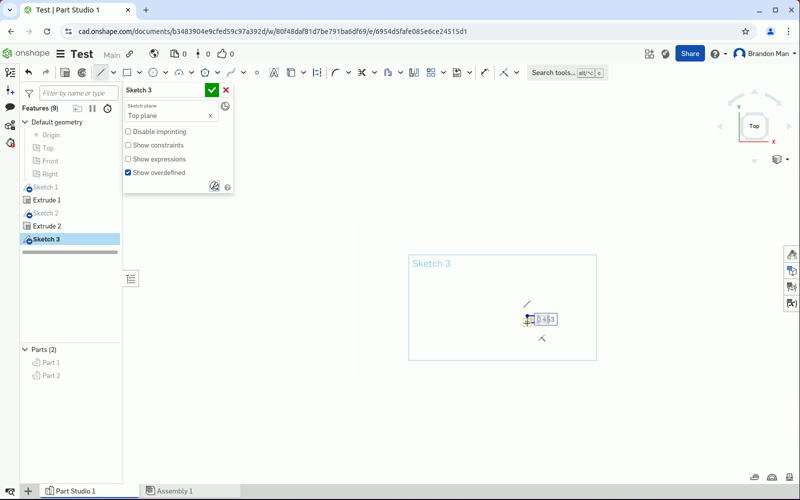
scroll(-6)
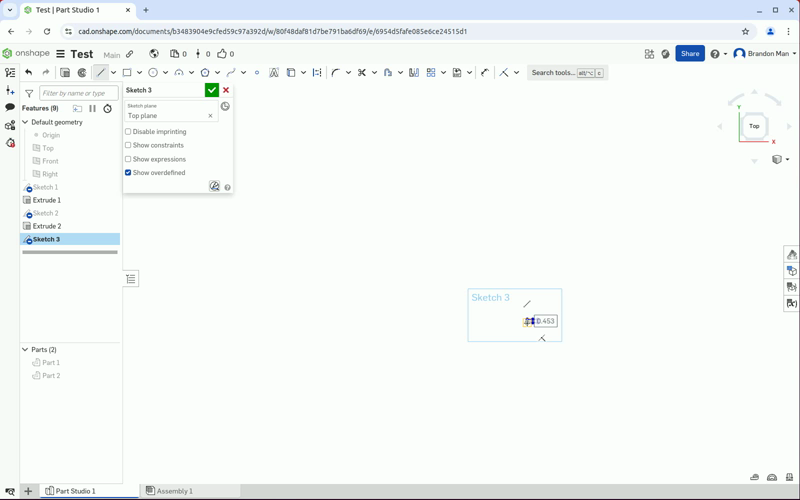
key(esc)
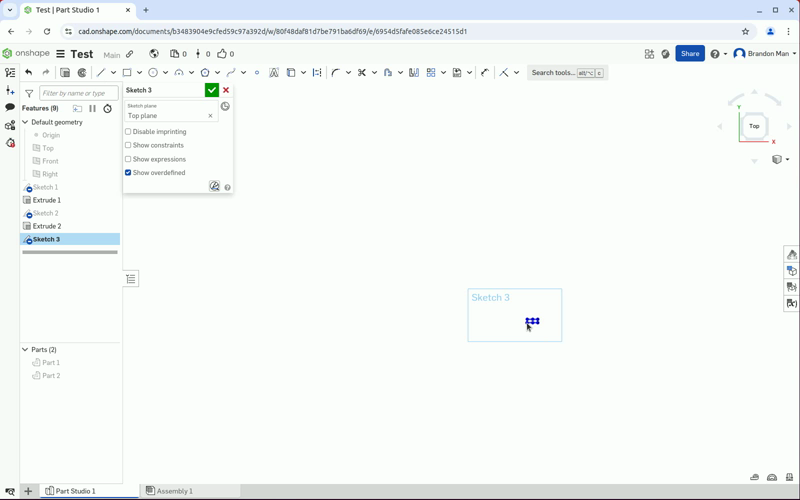
mouse_move(527, 321)
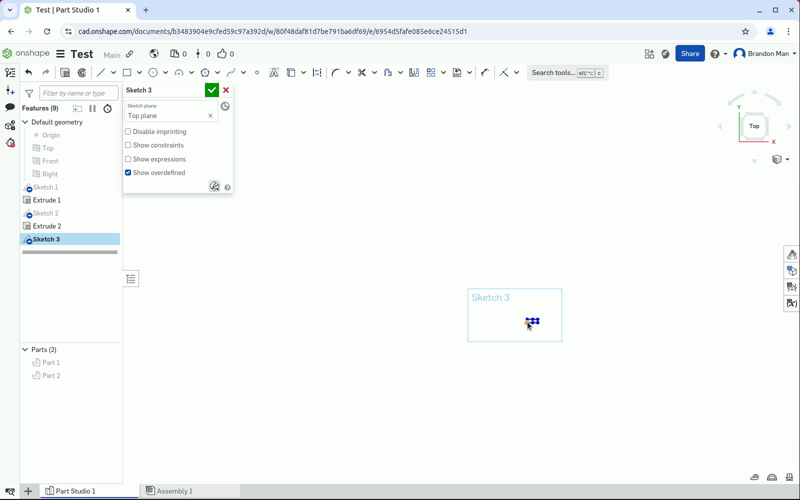
scroll(6)
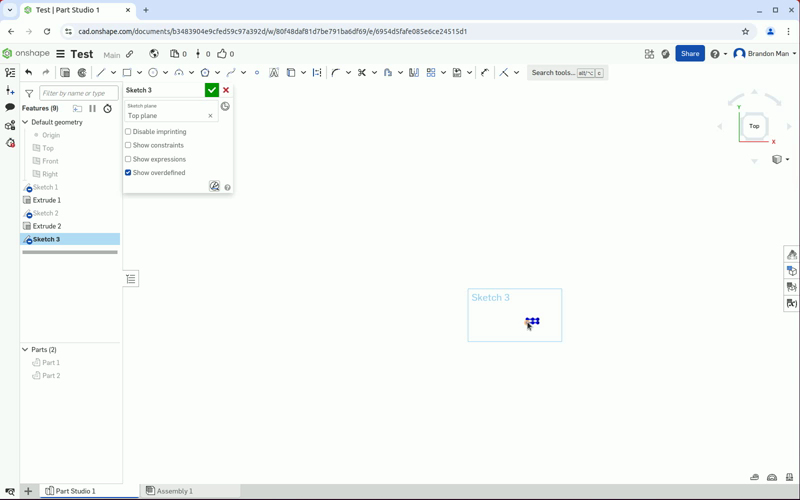
scroll(6)
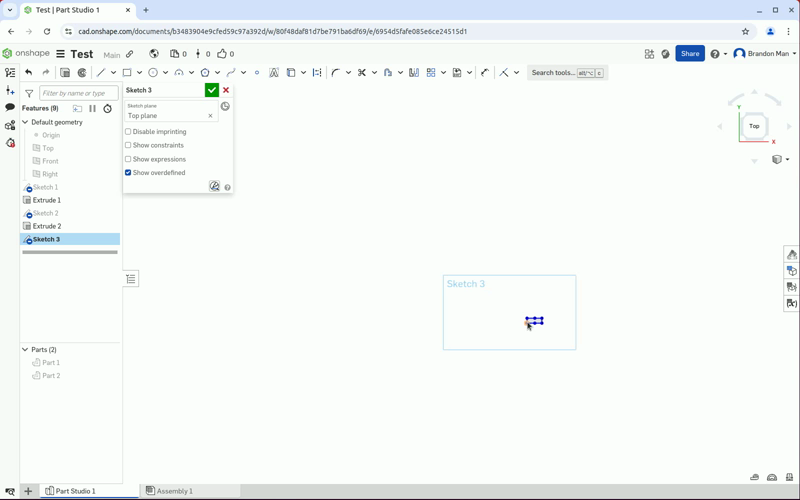
scroll(6)
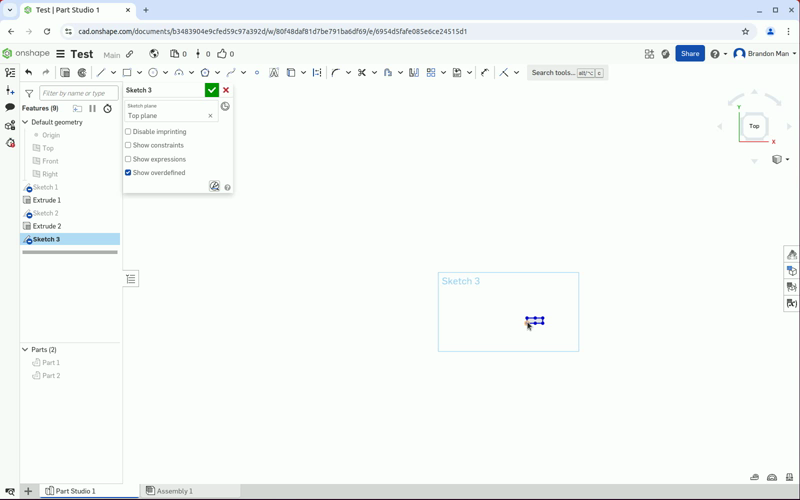
scroll(6)
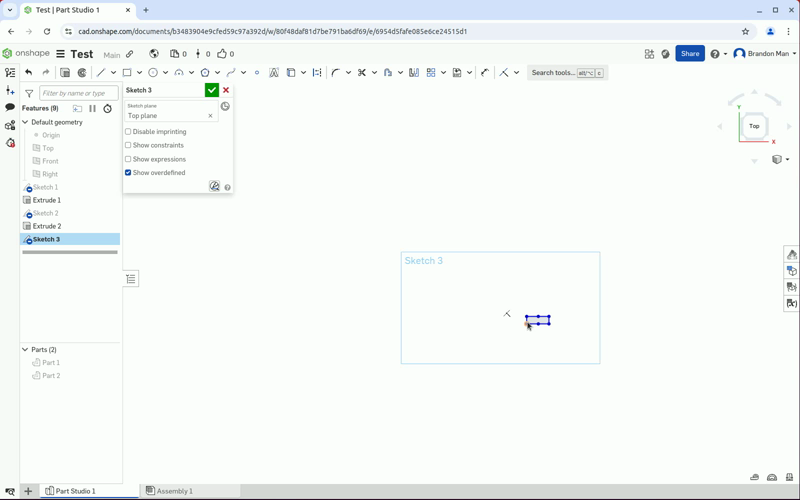
scroll(6)
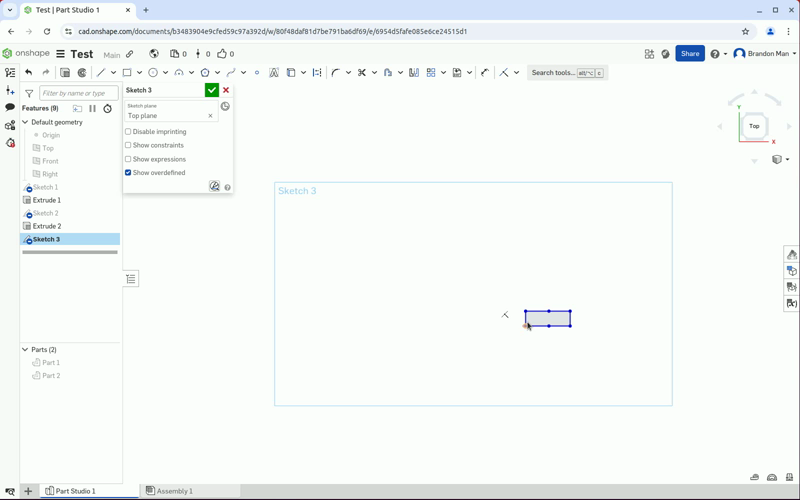
scroll(6)
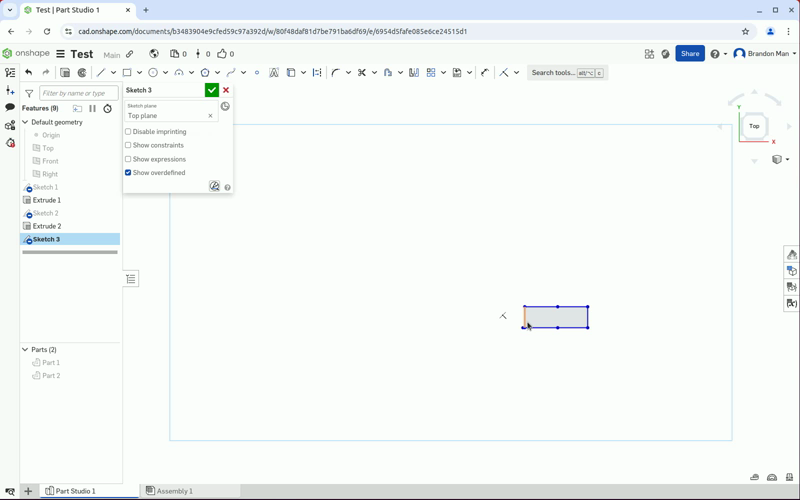
scroll(6)
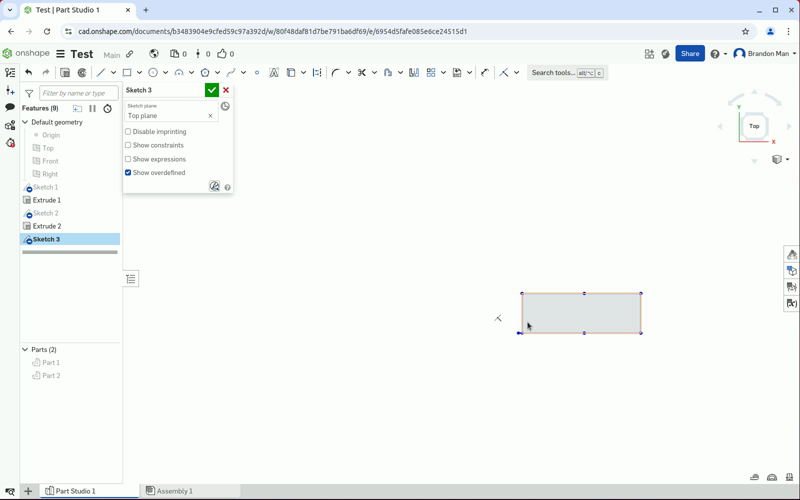
click(527, 321)
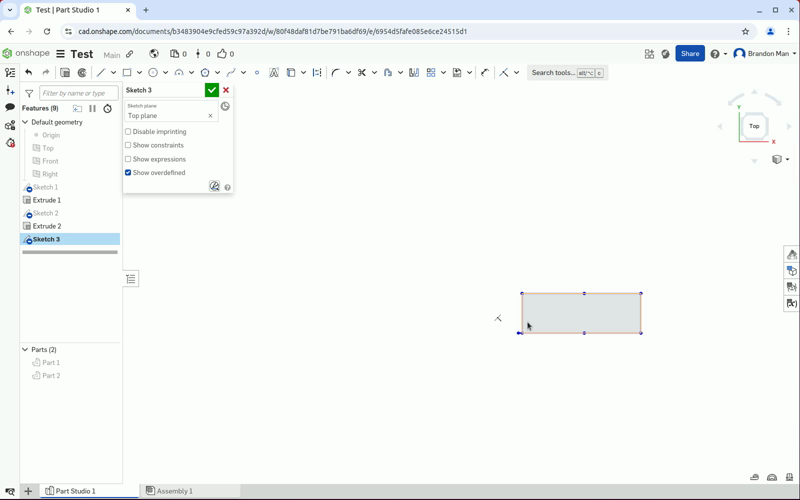
scroll(-6)
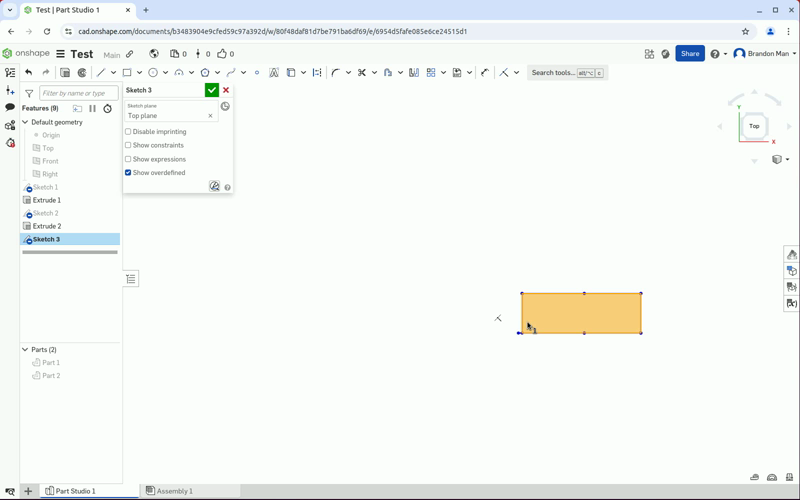
scroll(-6)
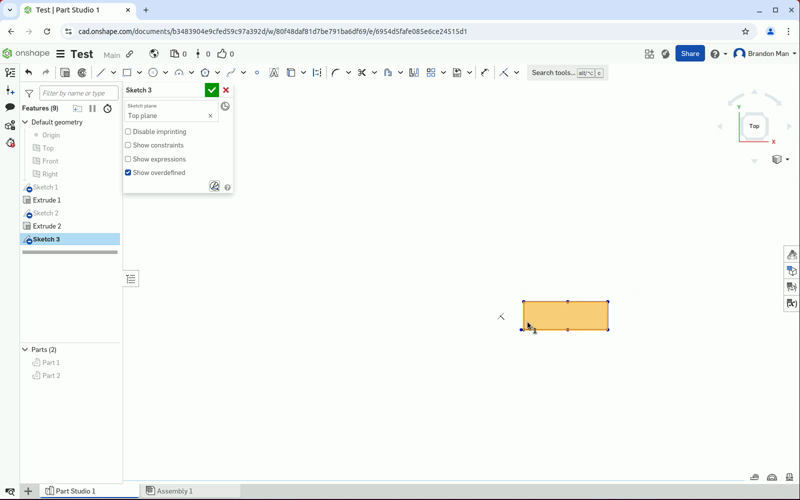
scroll(-6)
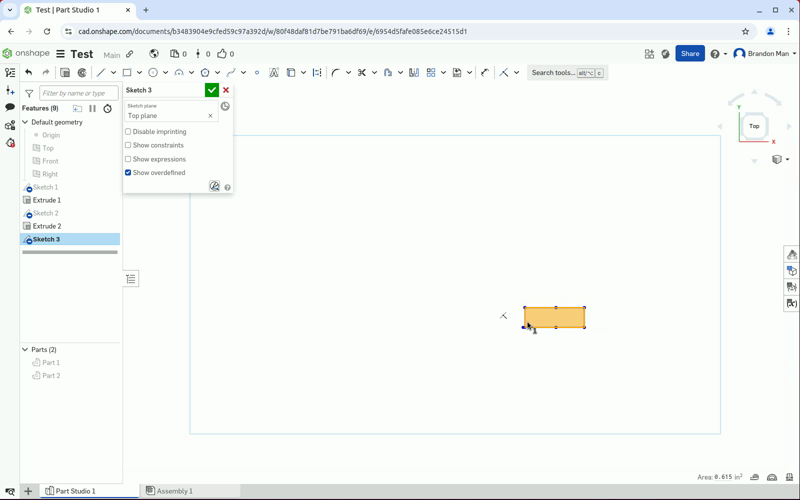
scroll(-6)
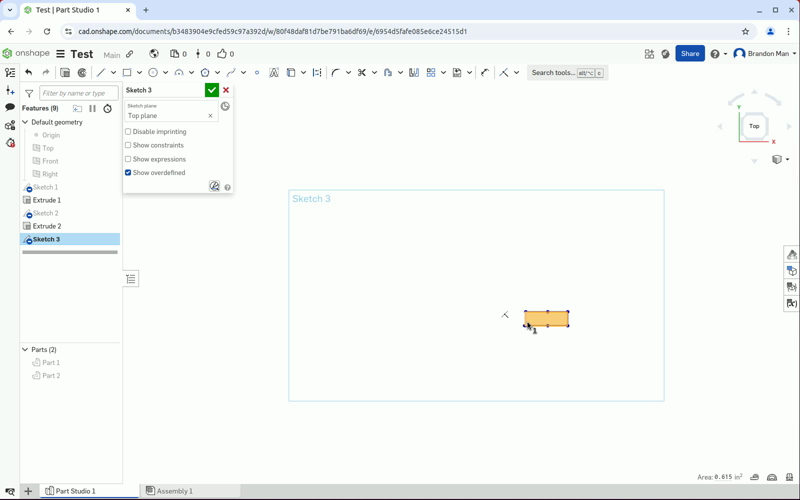
scroll(-6)
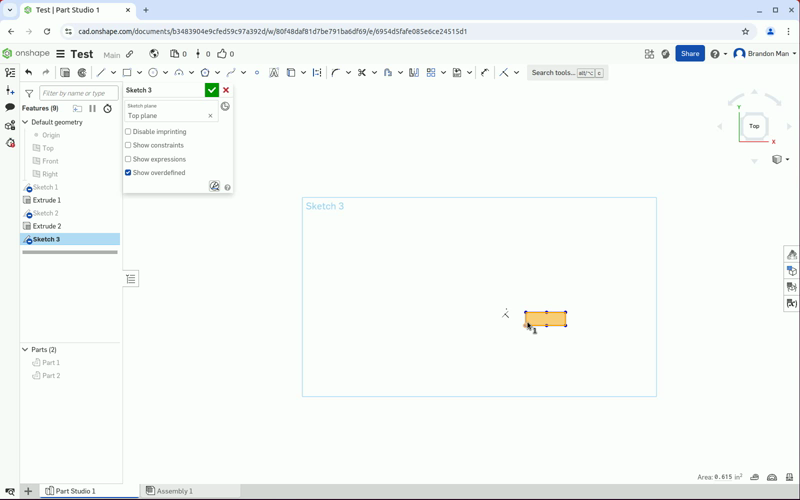
scroll(-6)
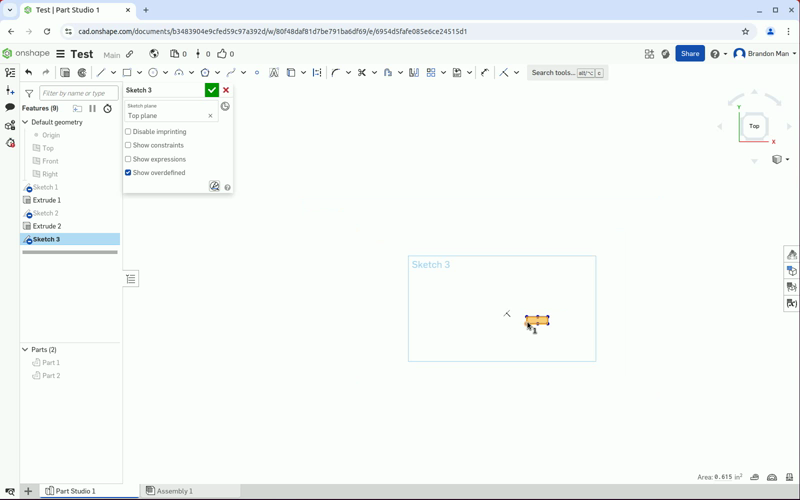
scroll(-6)
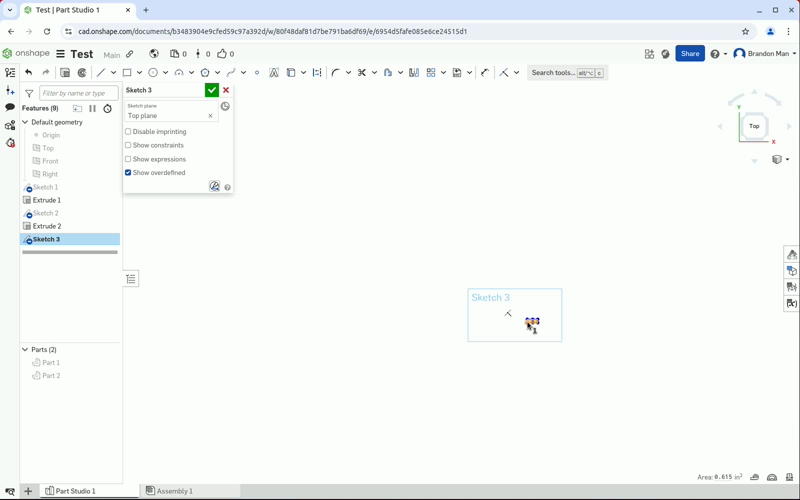
mouse_move(73, 352)
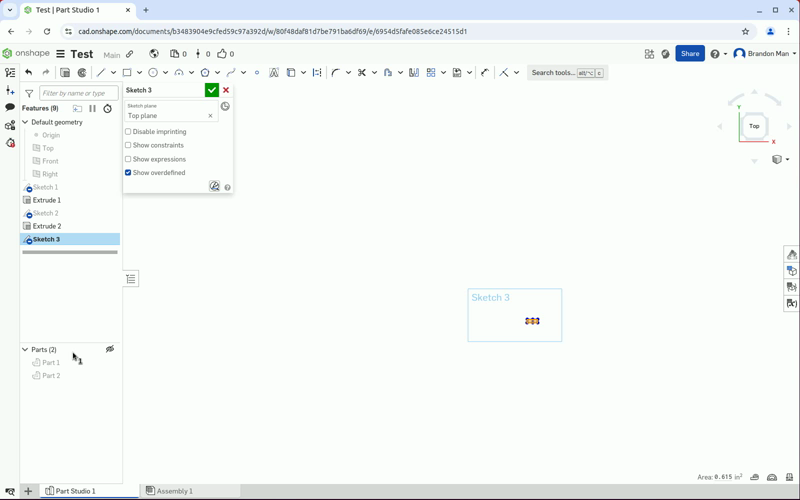
key(shift+y)
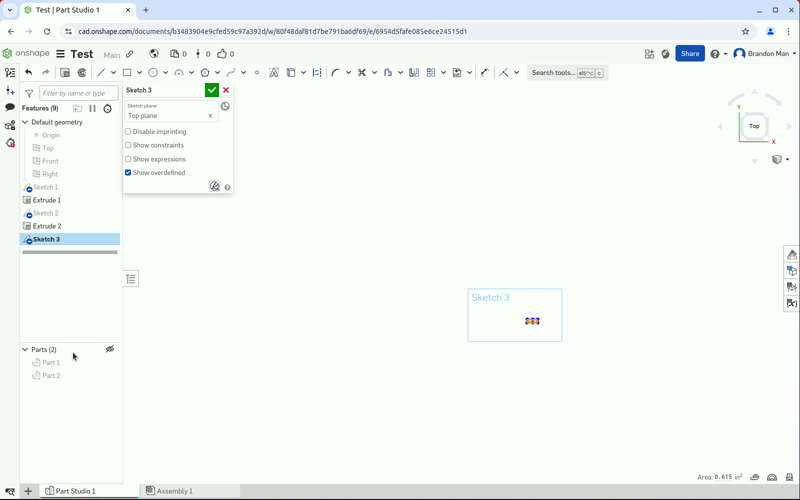
key(shift+e)
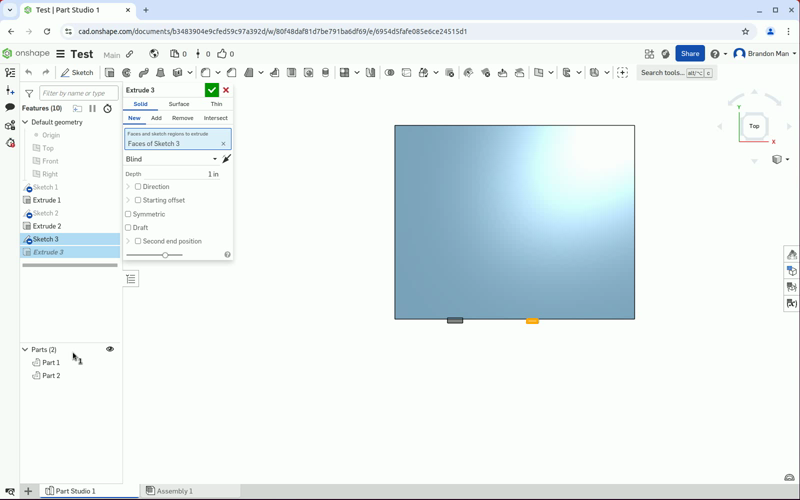
mouse_move(143, 106)
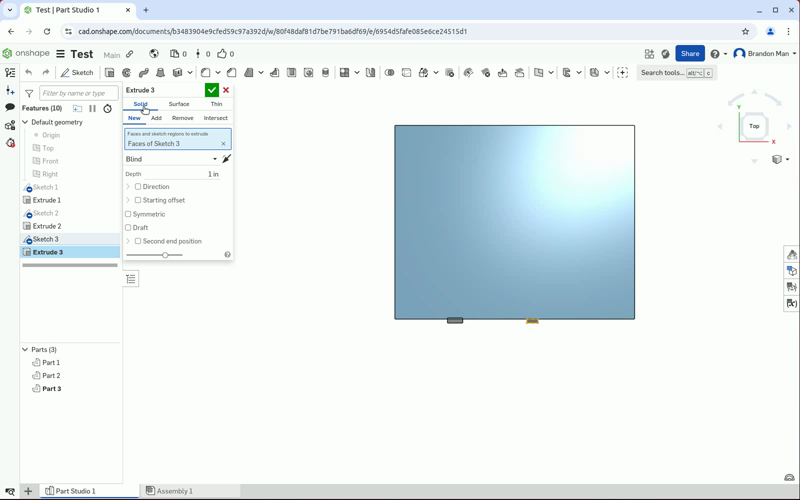
click(143, 106)
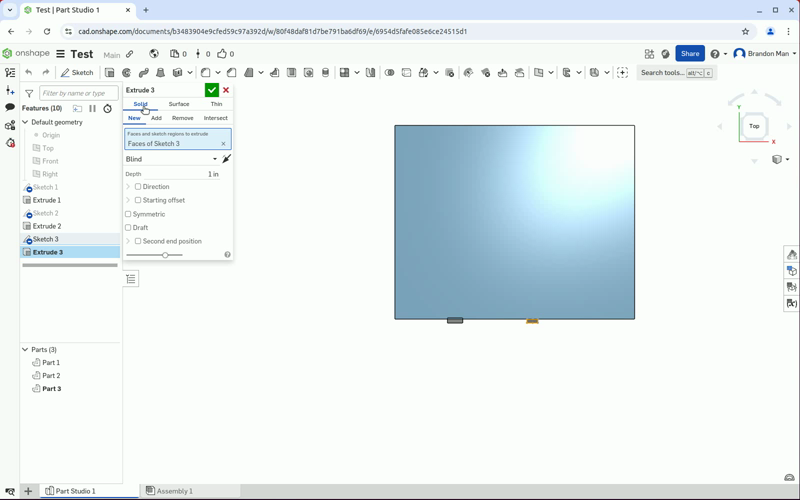
mouse_move(137, 120)
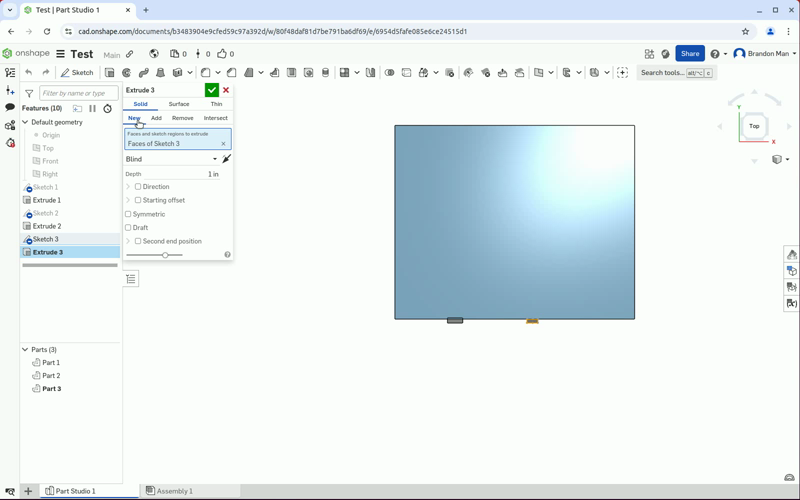
click(137, 120)
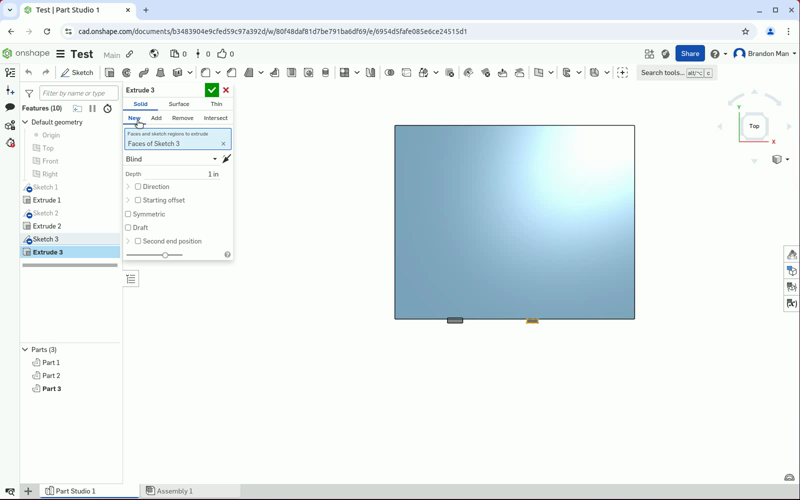
key(tab, 4)
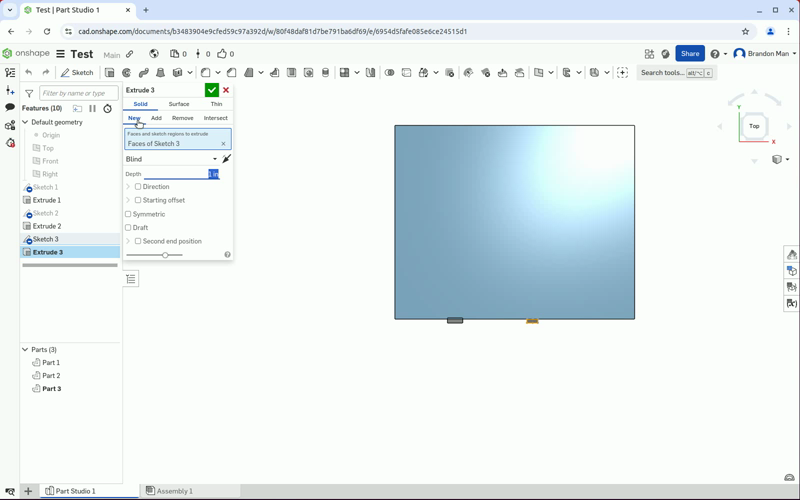
text(-0.722)
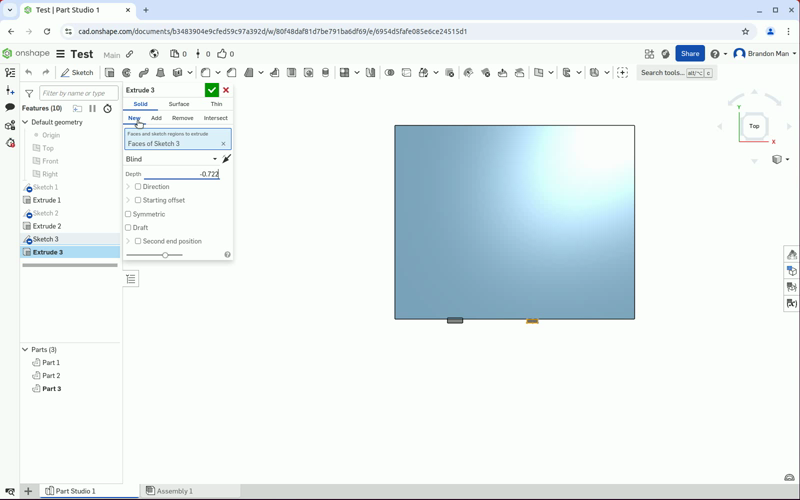
key(enter)
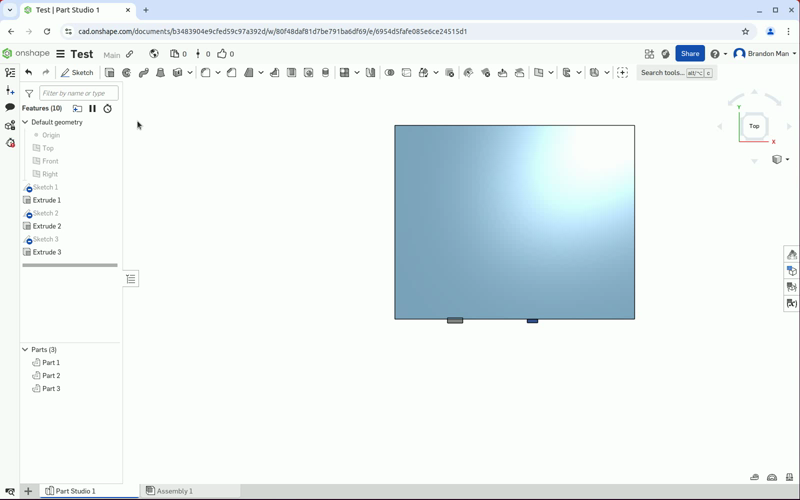
key(shift+h)
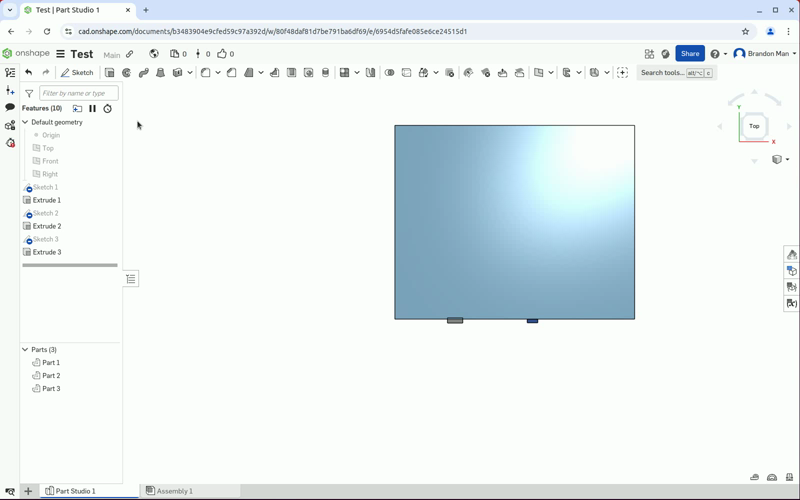
key(shift+h)
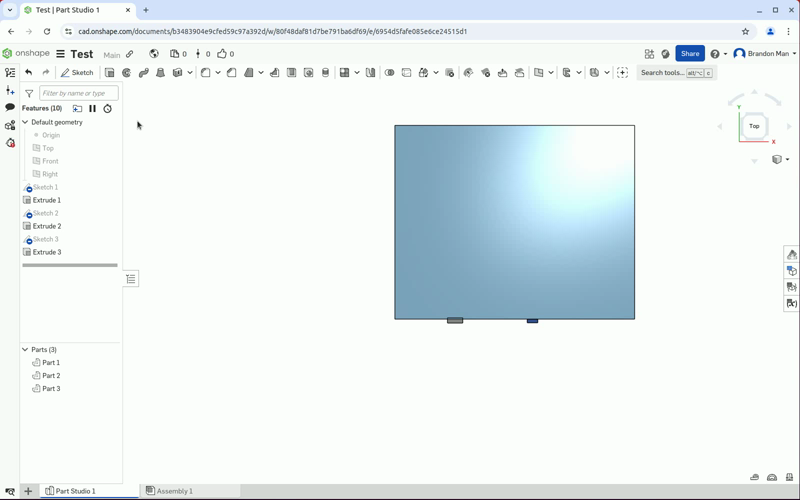
mouse_move(73, 189)
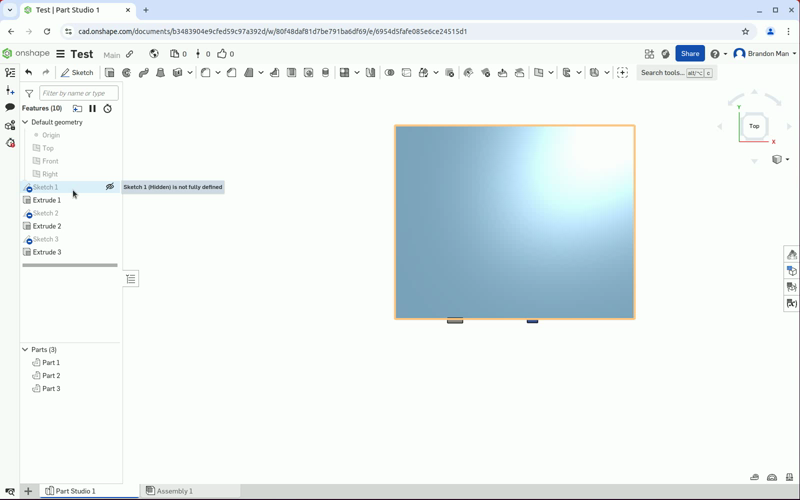
click(73, 189)
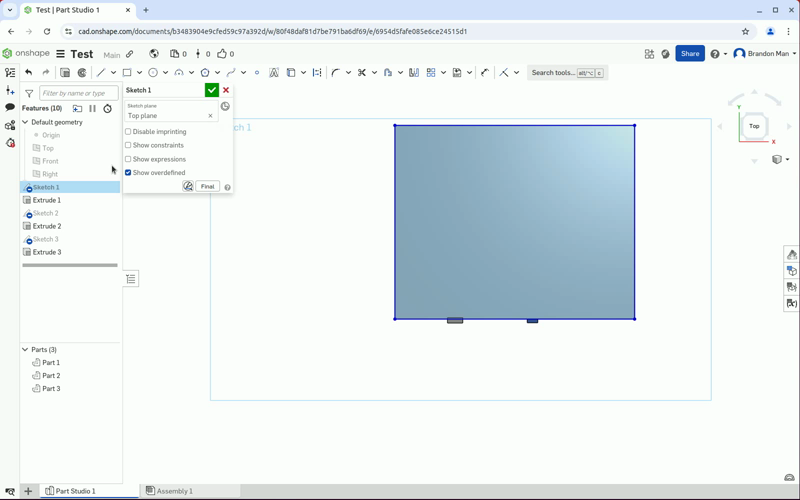
mouse_move(229, 92)
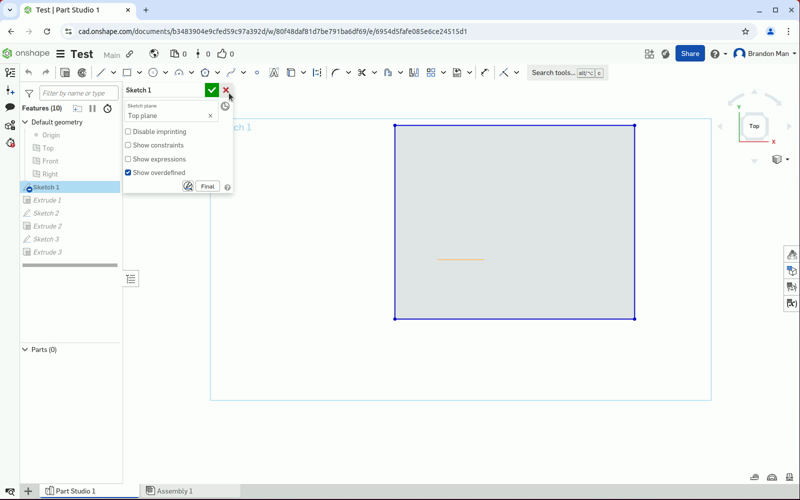
click(229, 92)
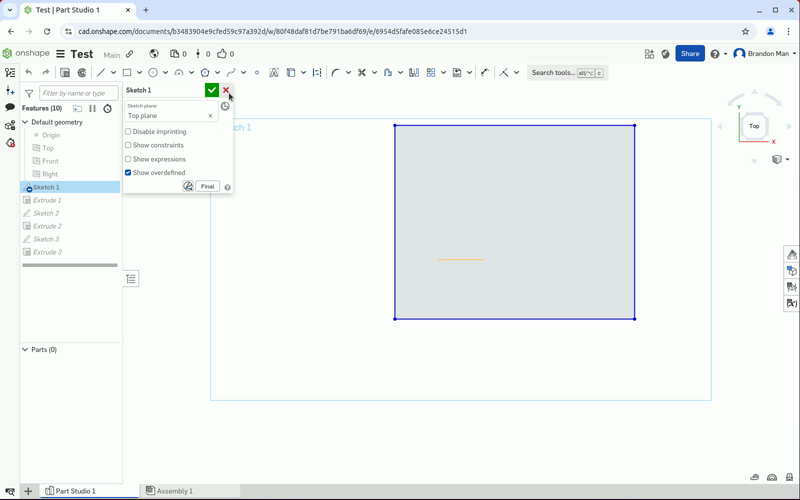
key(shift+s)
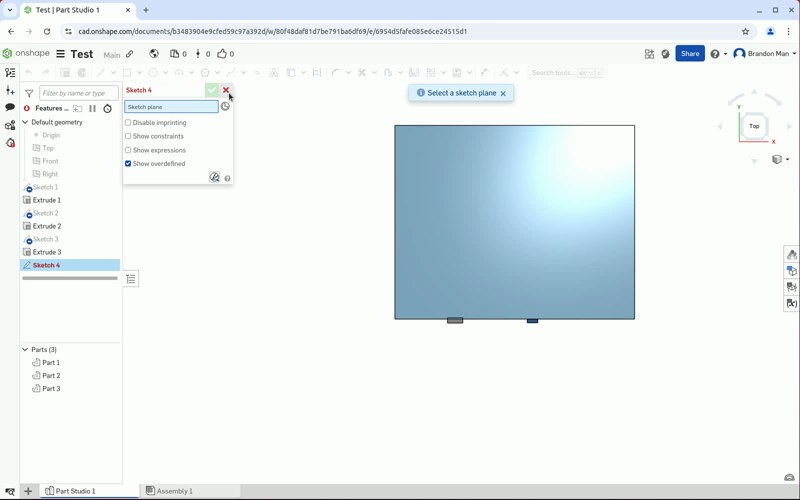
mouse_move(73, 150)
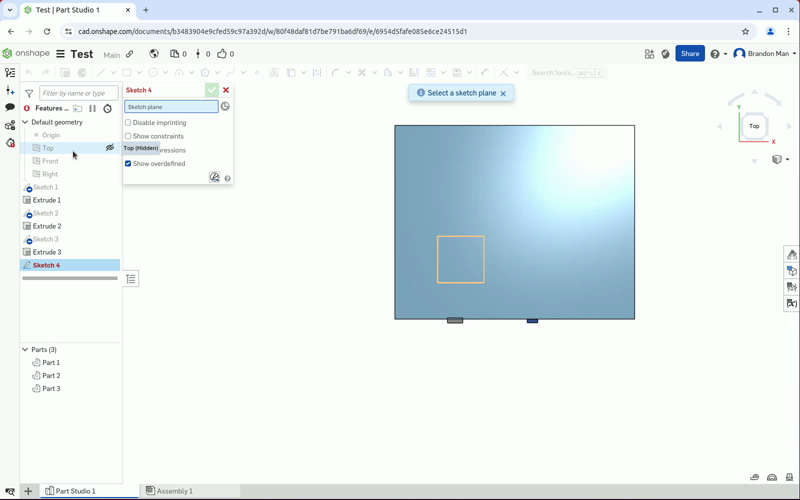
click(73, 150)
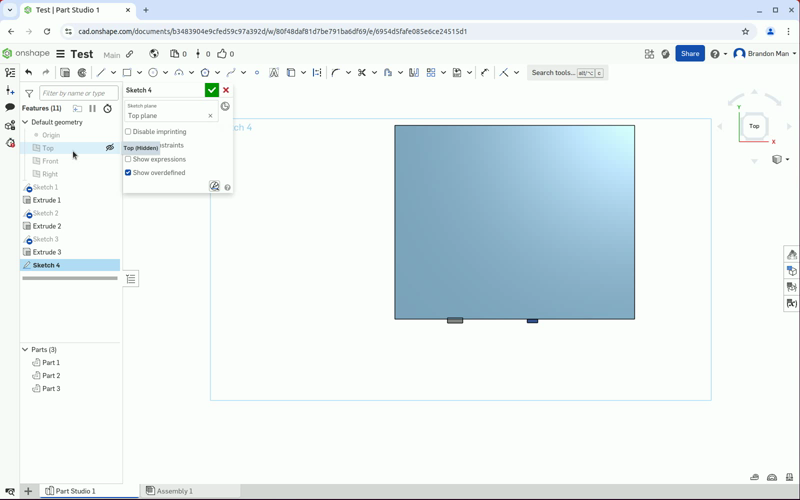
mouse_move(73, 352)
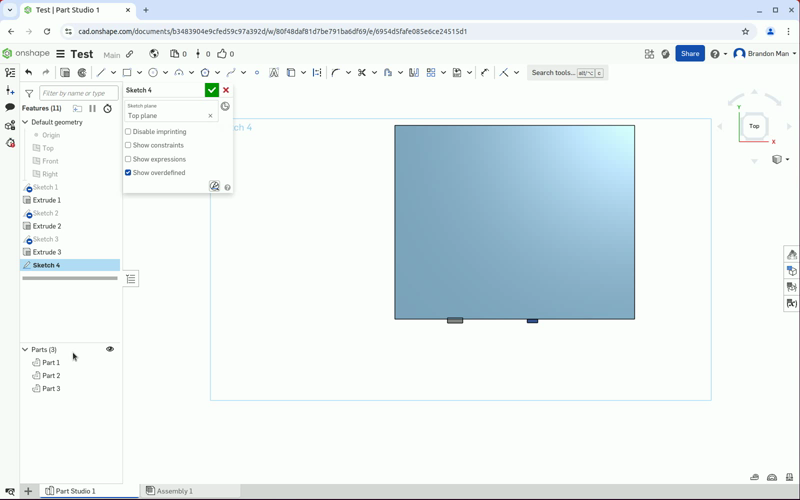
key(y)
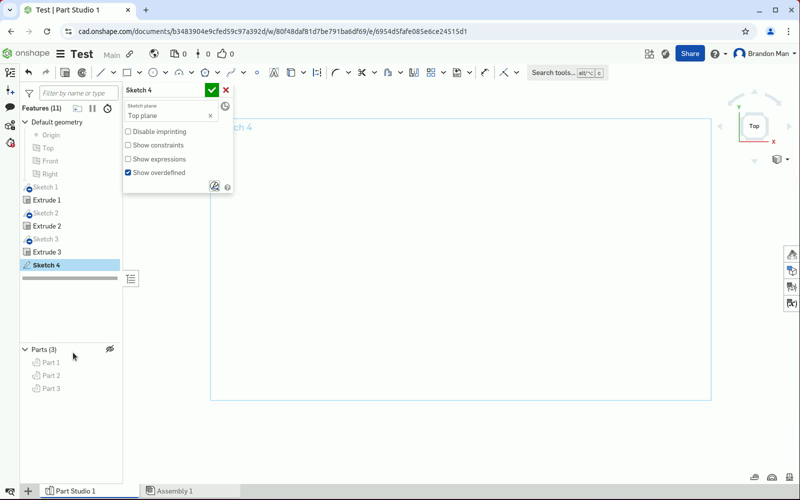
key(l)
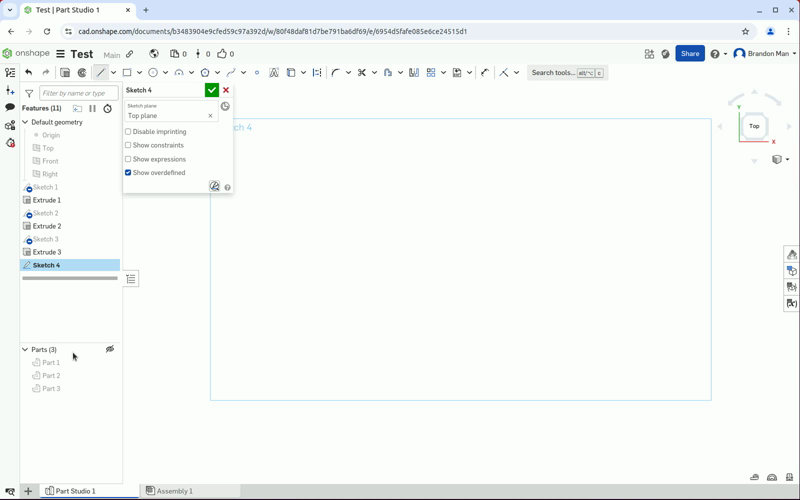
key_down(shift)
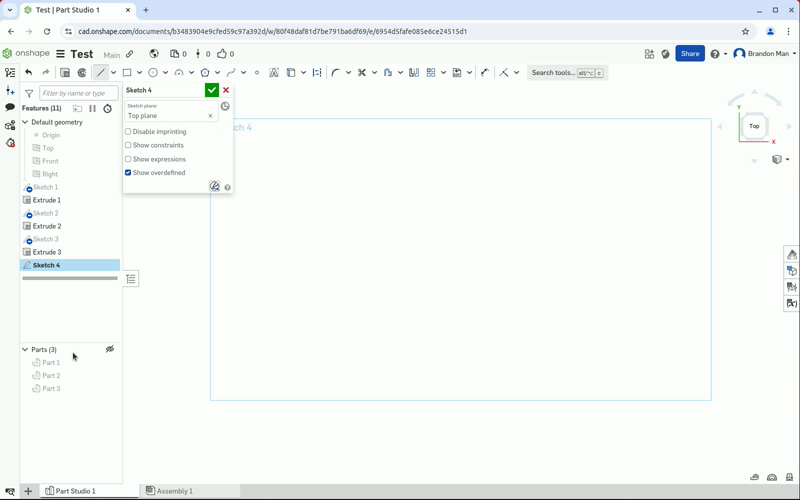
mouse_move(416, 262)
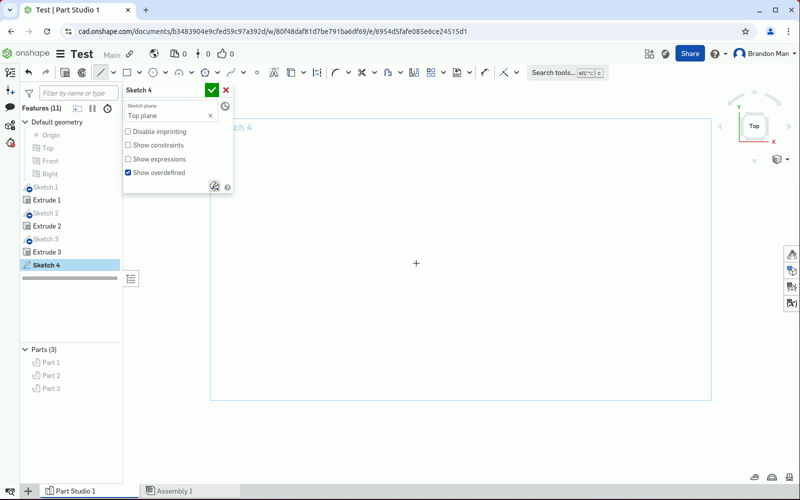
click(416, 262)
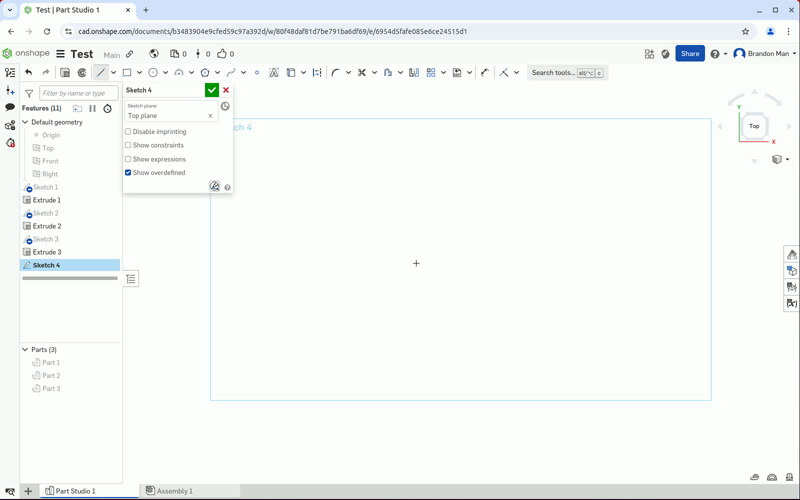
key_up(shift)
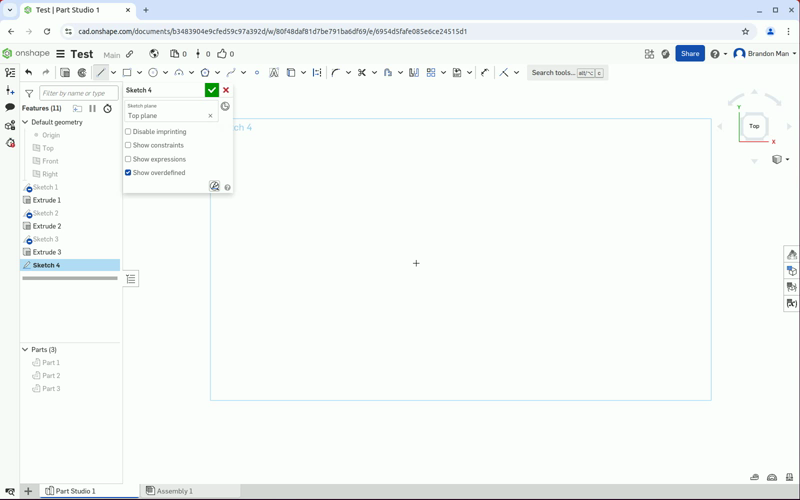
key_down(shift)
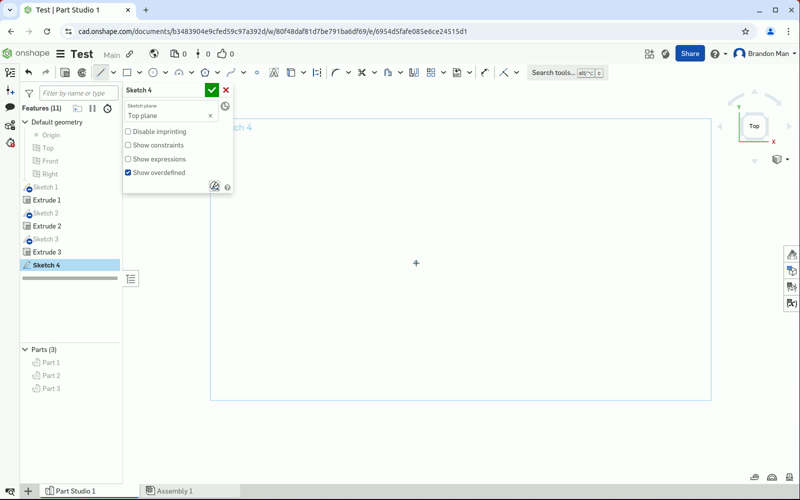
mouse_move(446, 262)
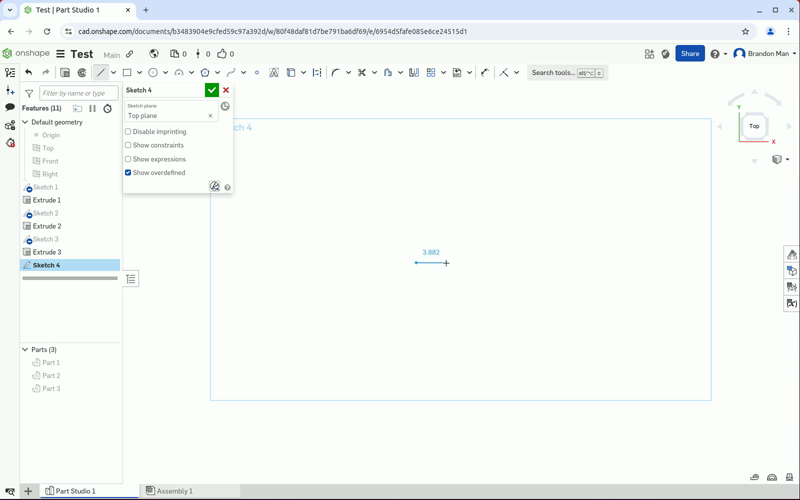
mouse_move(419, 262)
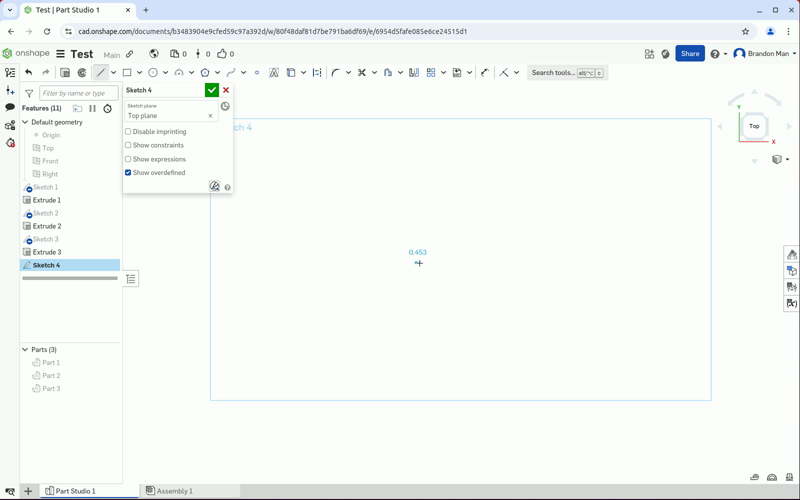
scroll(6)
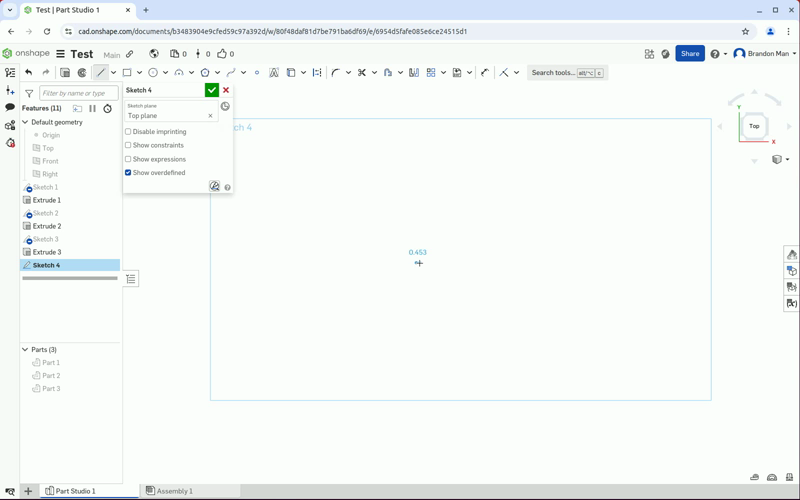
scroll(6)
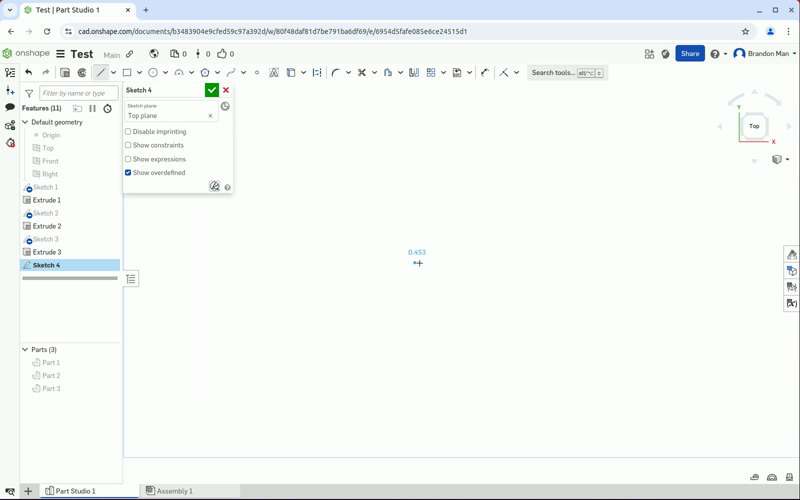
scroll(6)
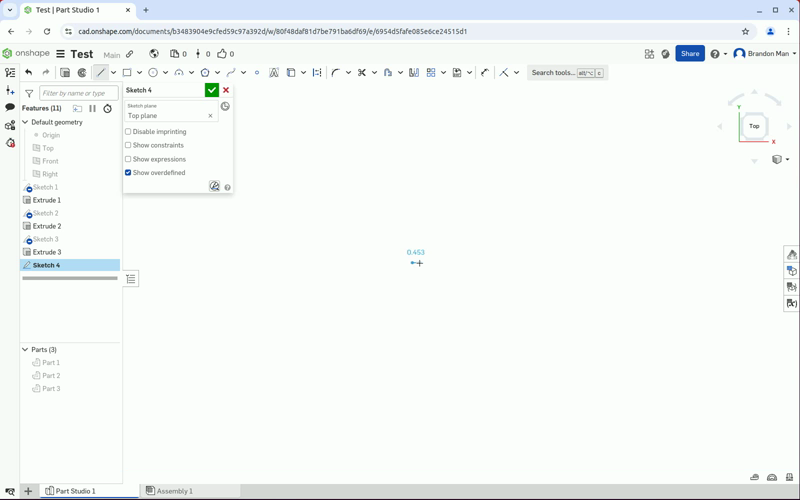
scroll(6)
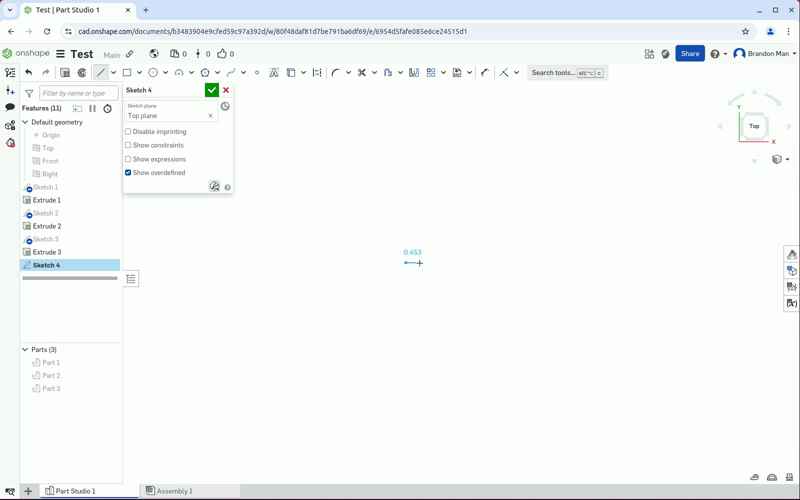
scroll(6)
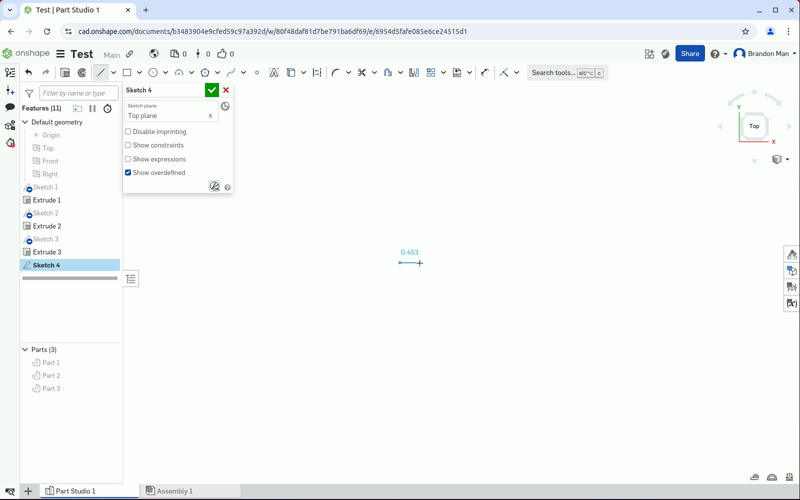
scroll(6)
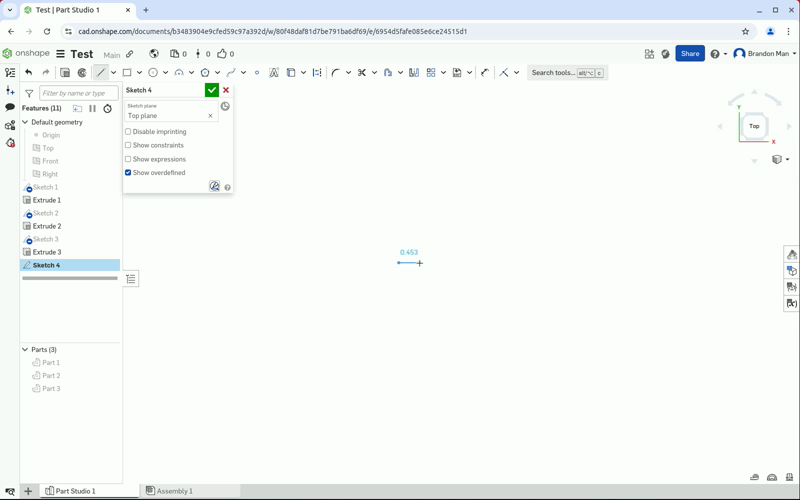
scroll(6)
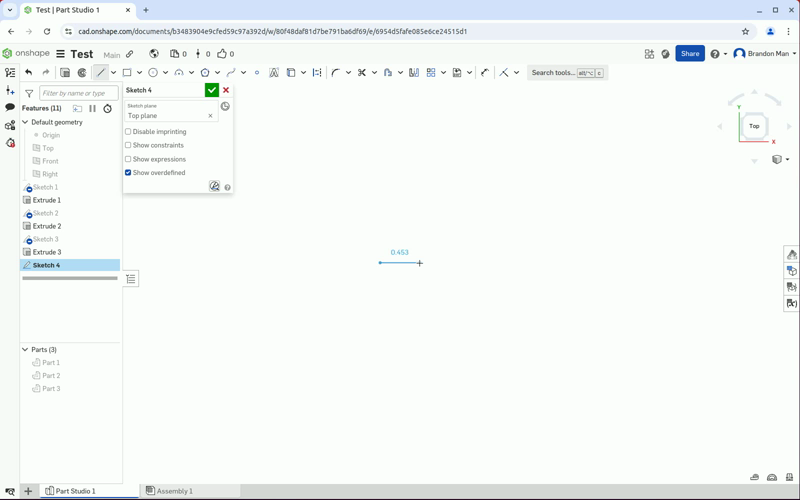
click(419, 262)
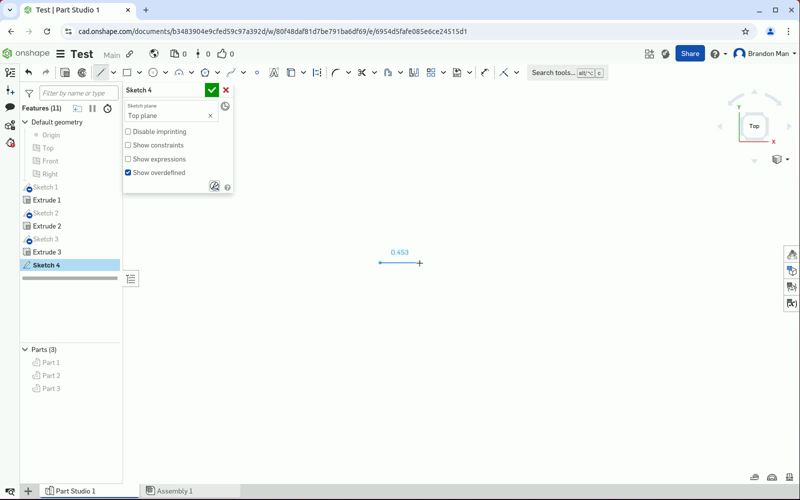
scroll(-6)
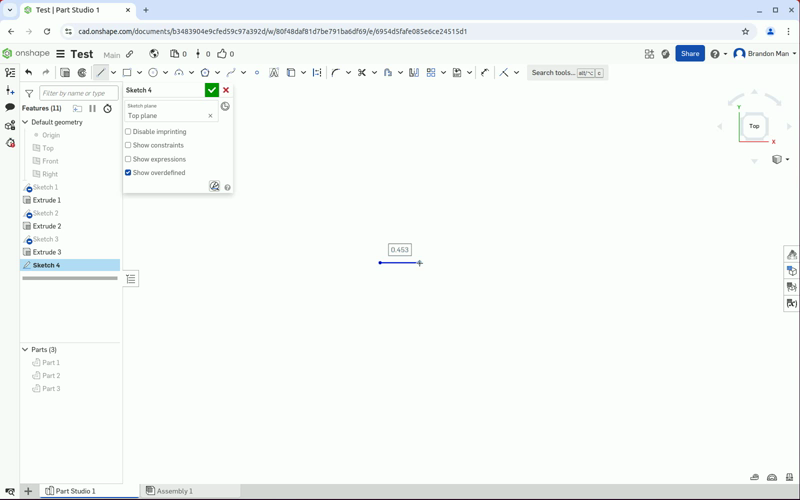
scroll(-6)
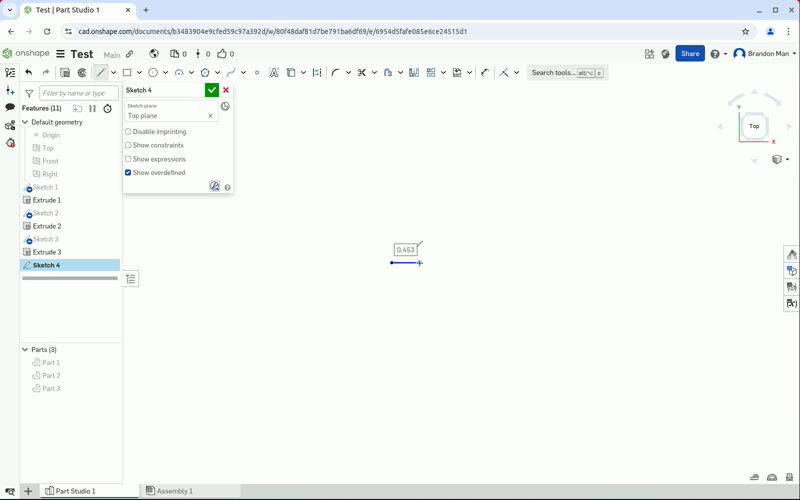
scroll(-6)
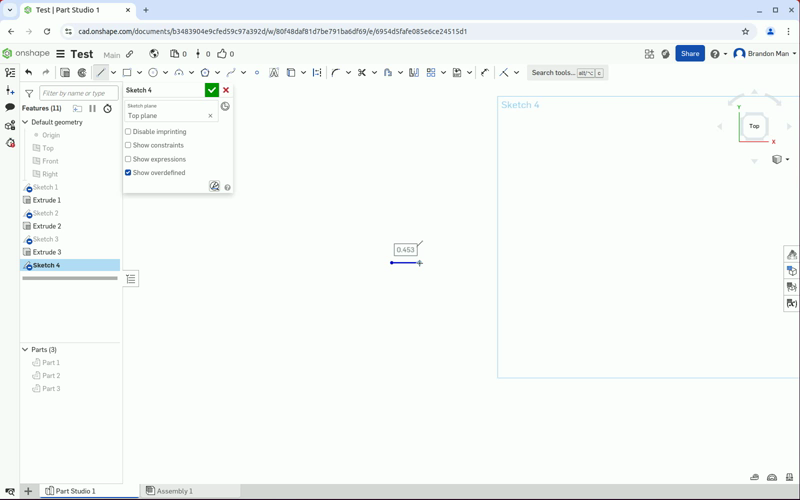
scroll(-6)
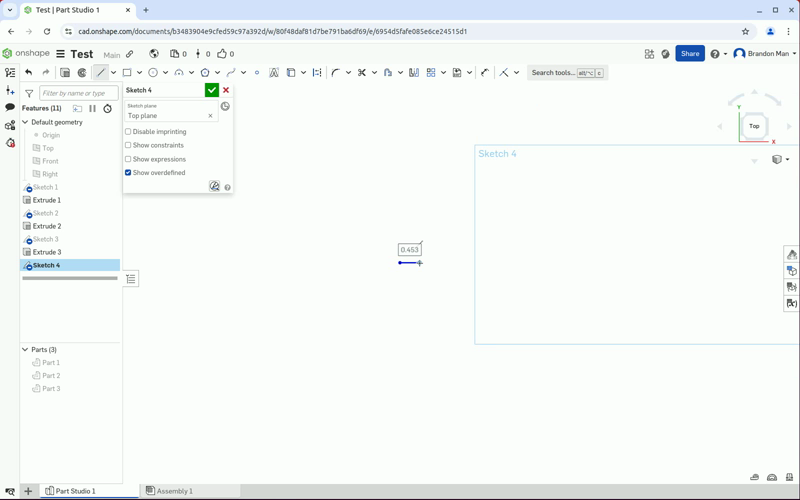
scroll(-6)
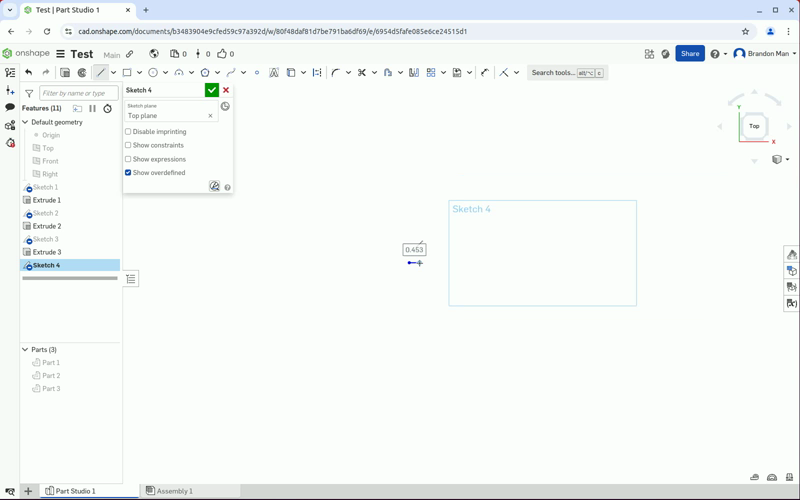
scroll(-6)
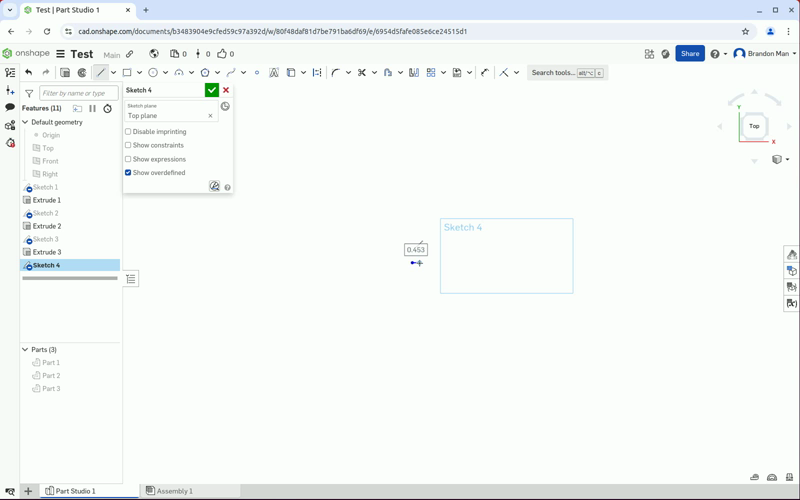
scroll(-6)
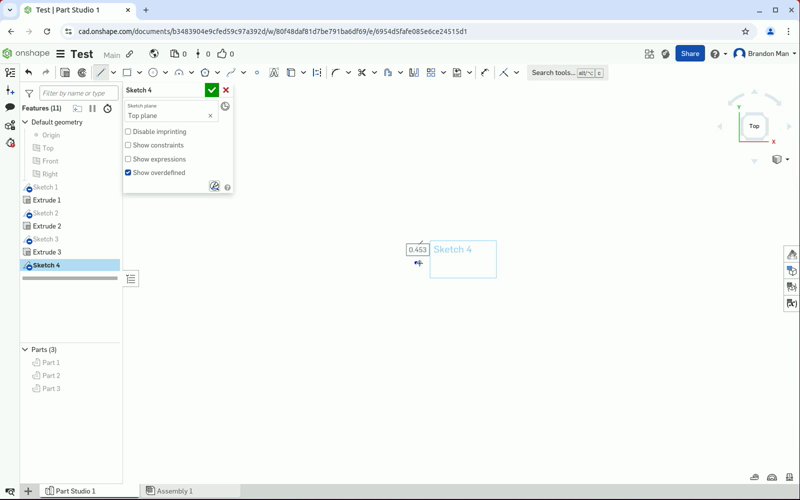
key_up(shift)
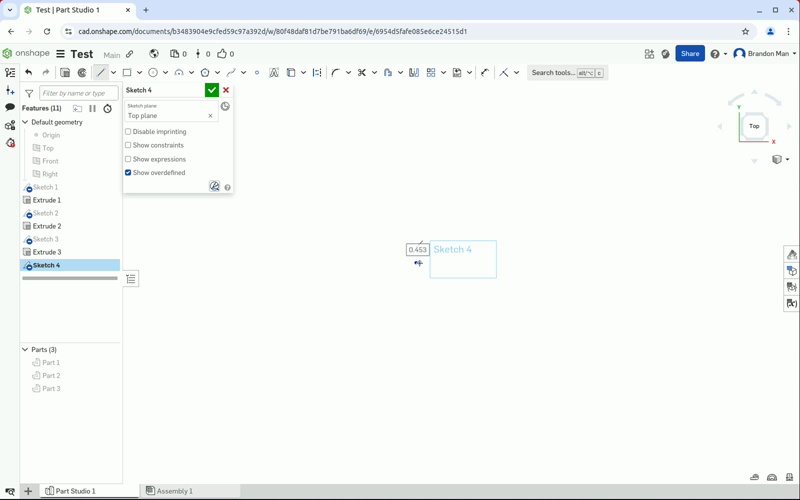
key_down(shift)
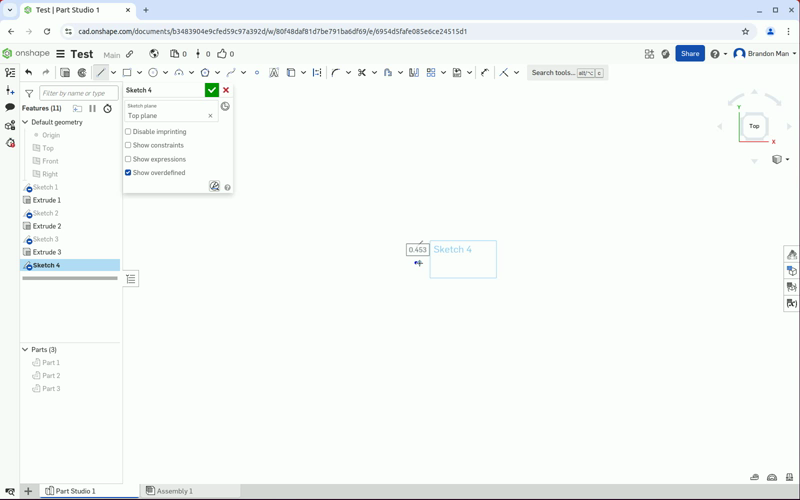
mouse_move(449, 262)
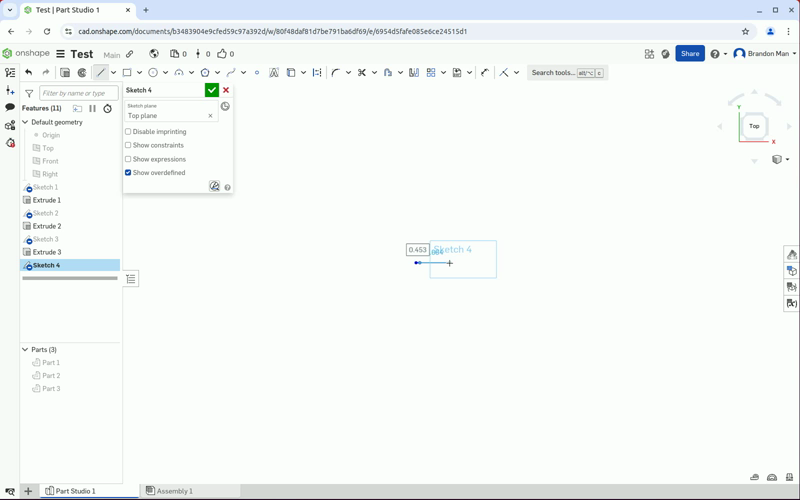
mouse_move(419, 252)
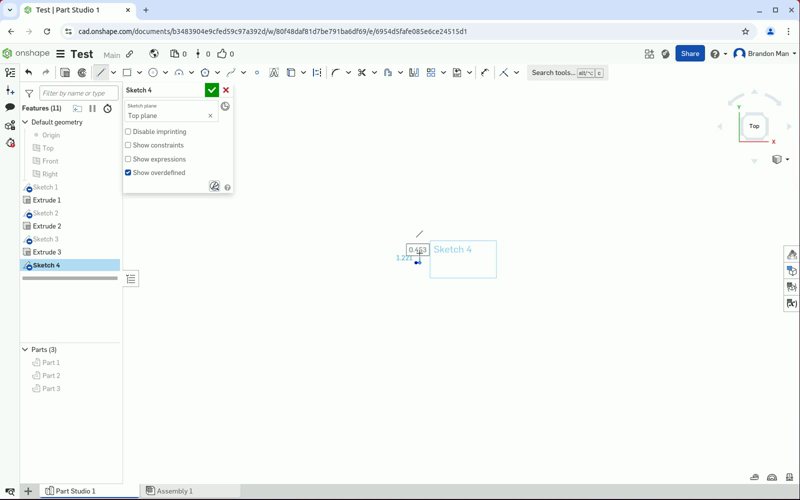
click(419, 252)
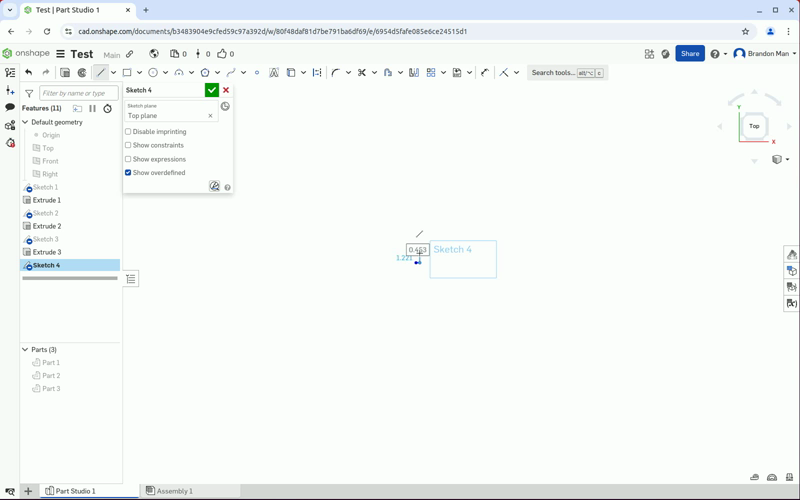
key_up(shift)
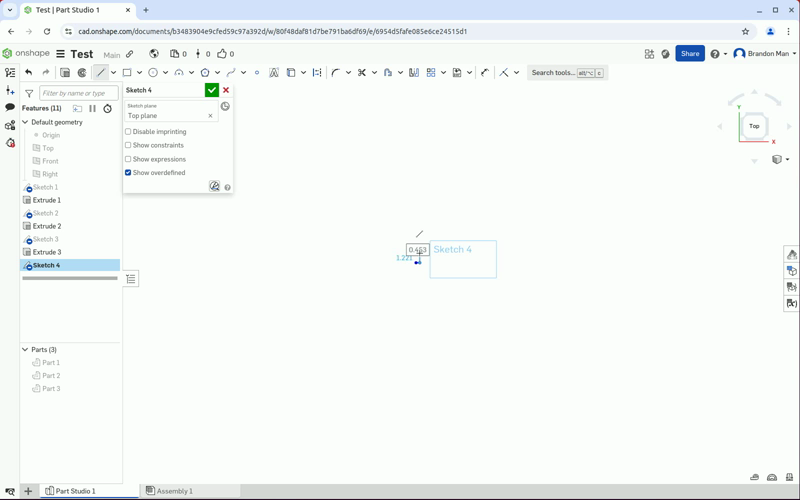
key_down(shift)
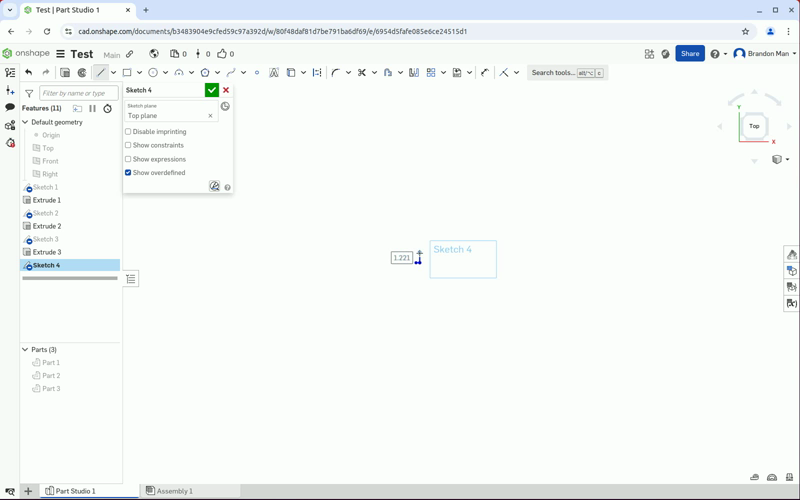
mouse_move(449, 252)
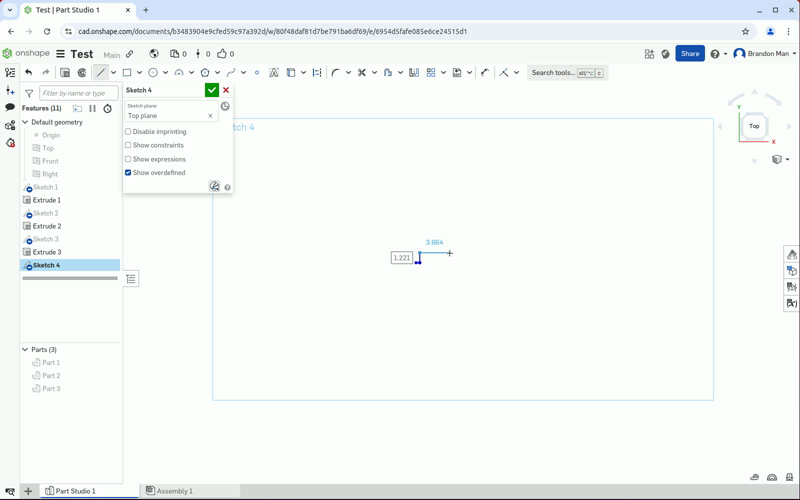
mouse_move(416, 252)
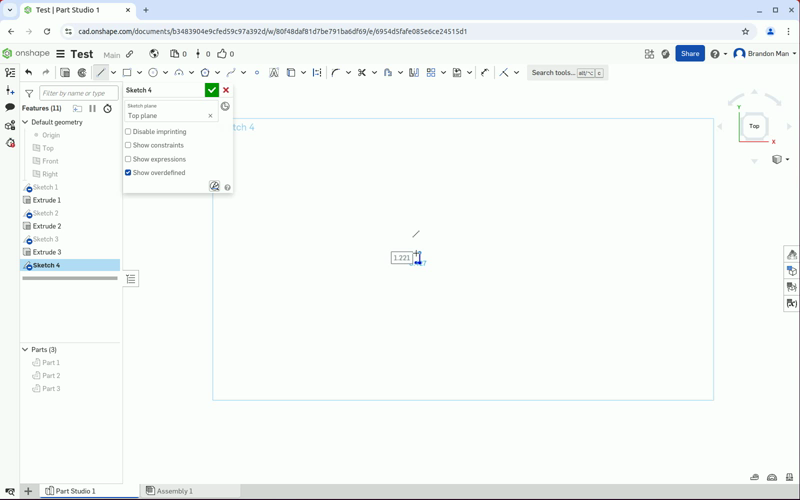
scroll(6)
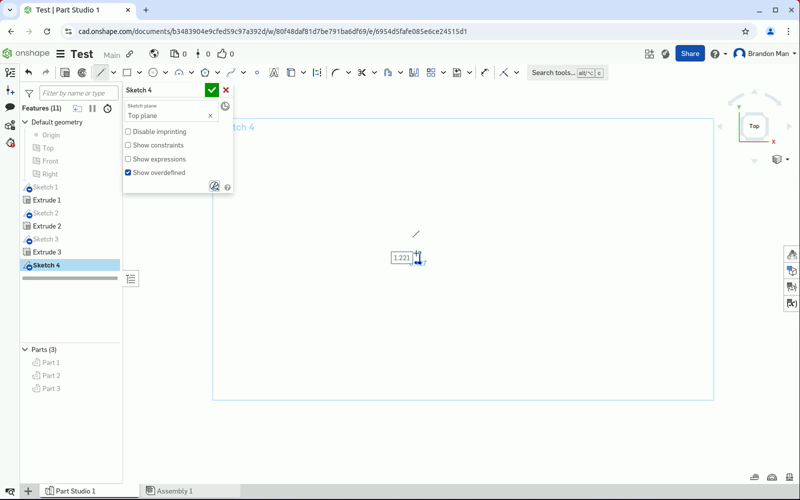
scroll(6)
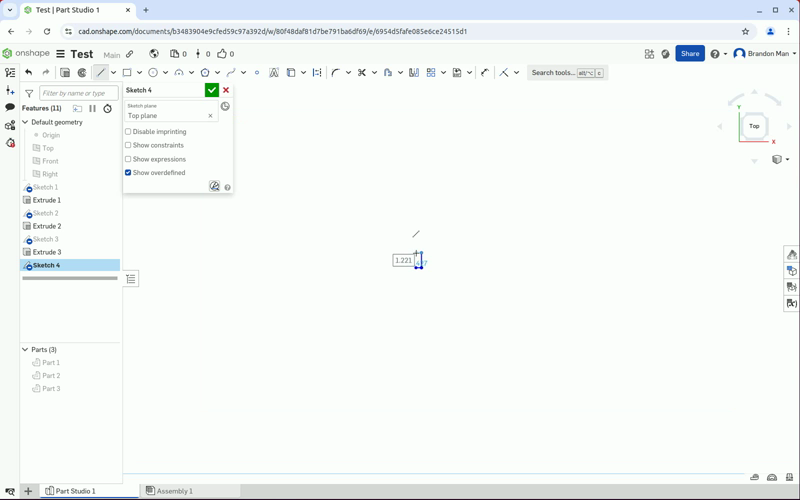
scroll(6)
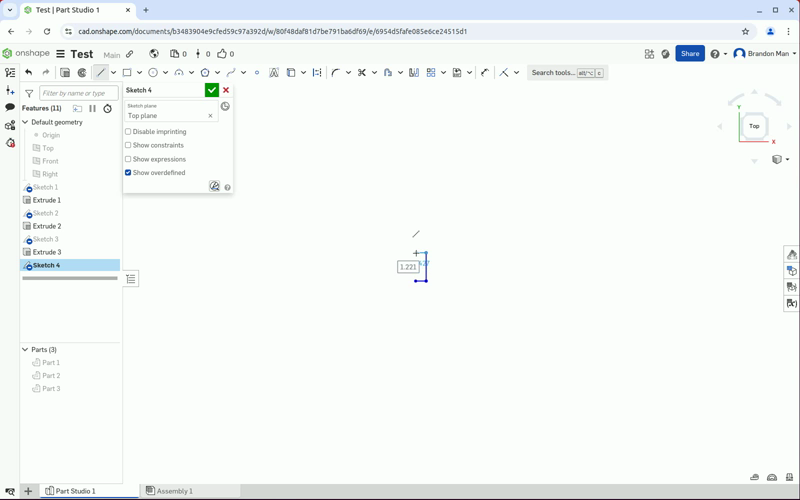
scroll(6)
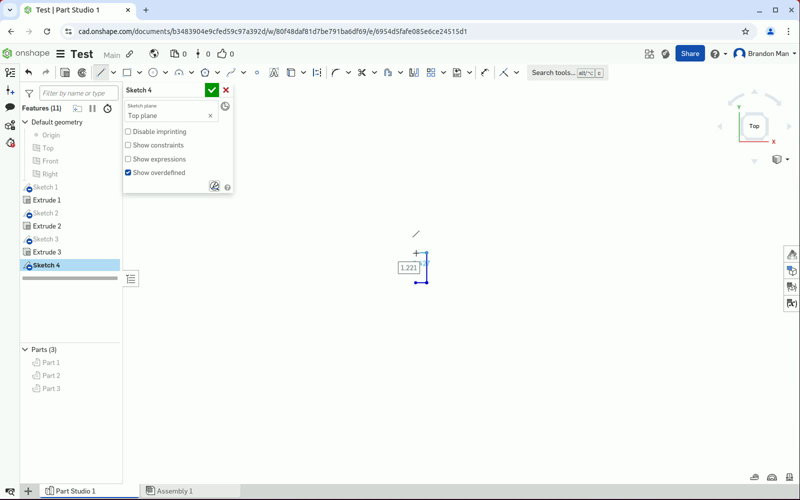
scroll(6)
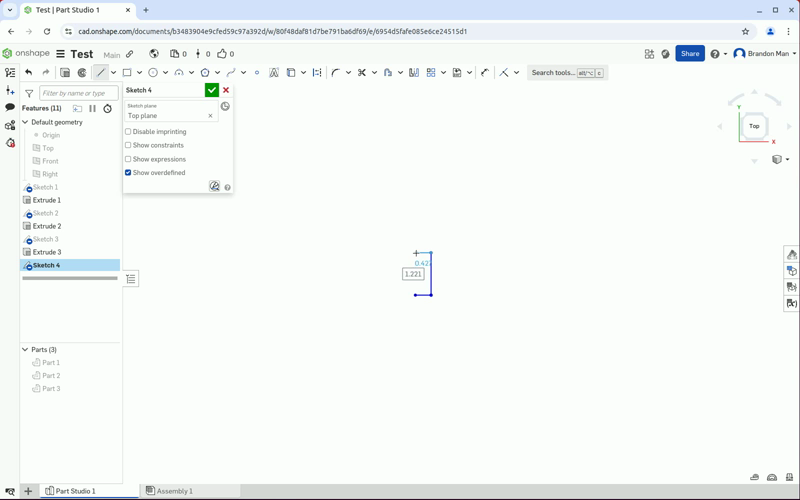
scroll(6)
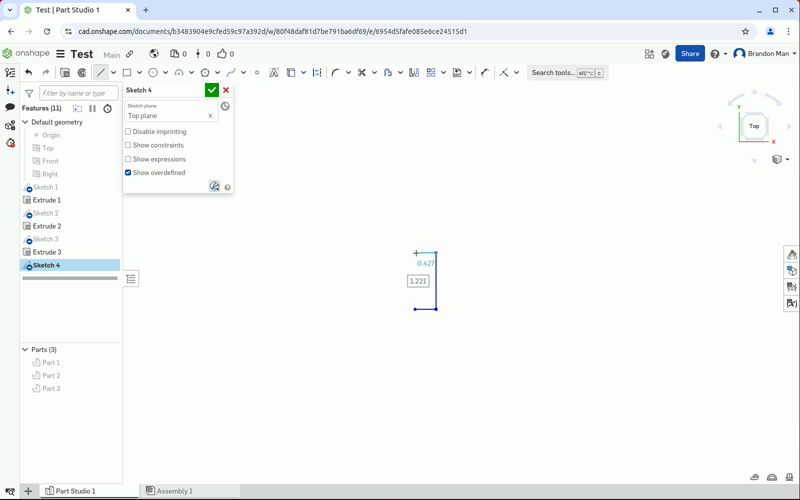
scroll(6)
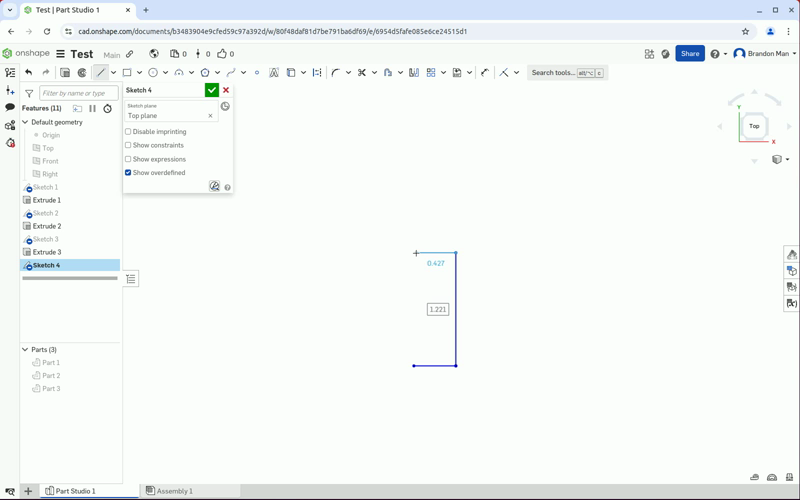
click(416, 252)
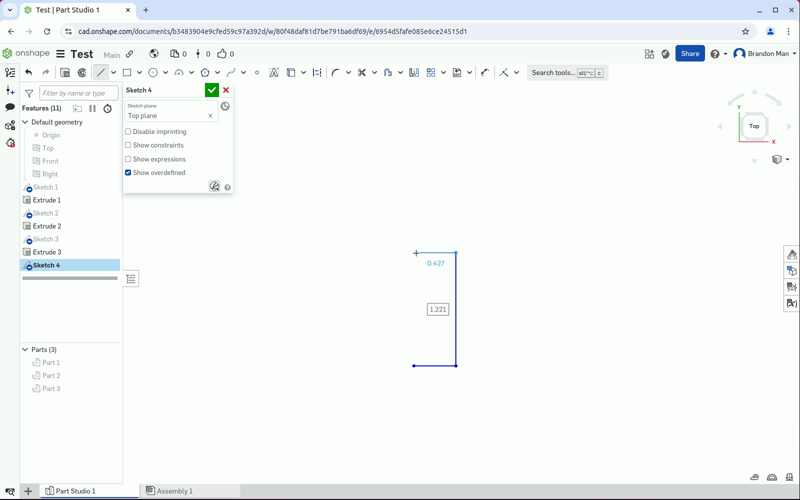
scroll(-6)
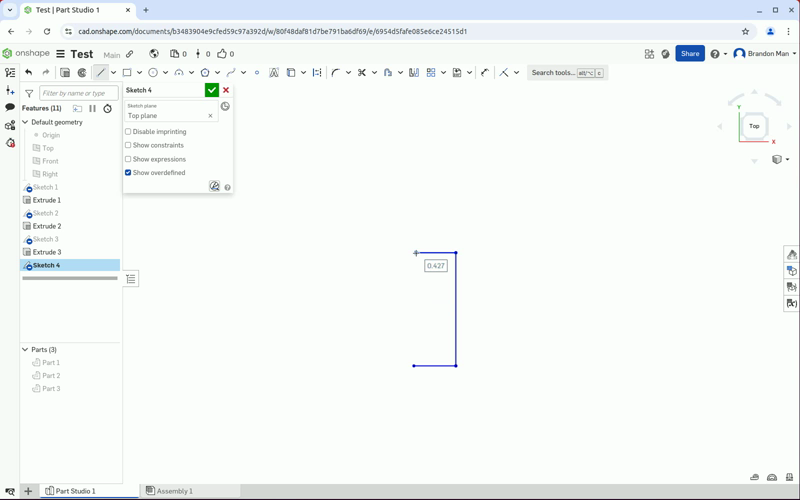
scroll(-6)
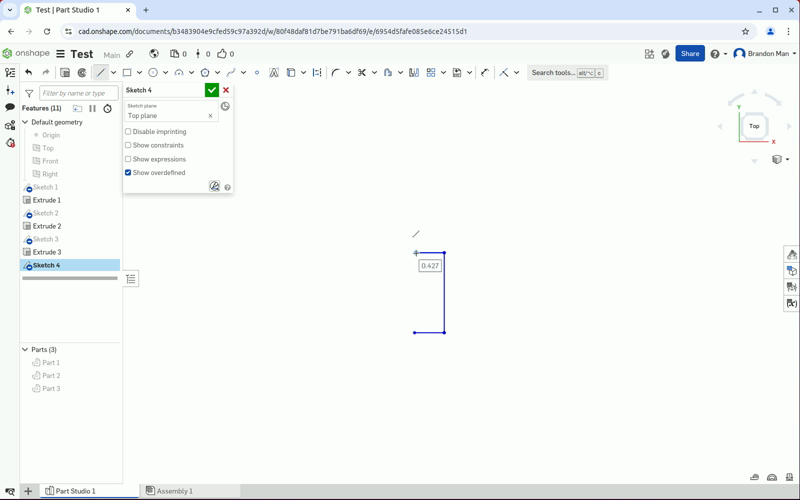
scroll(-6)
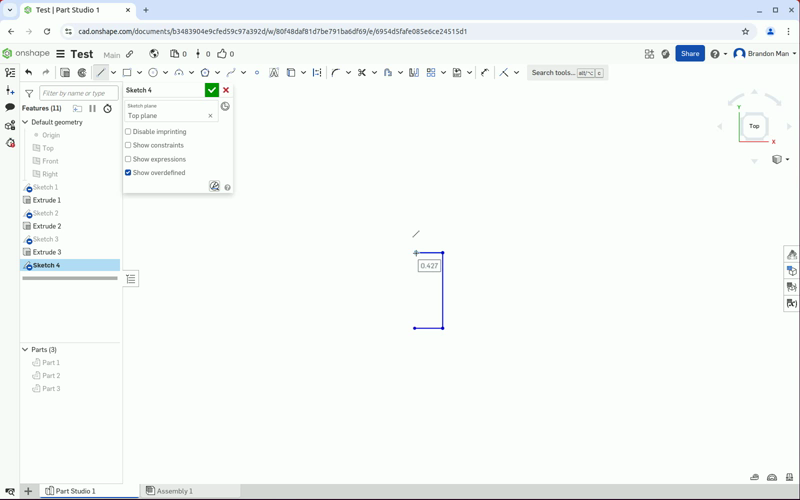
scroll(-6)
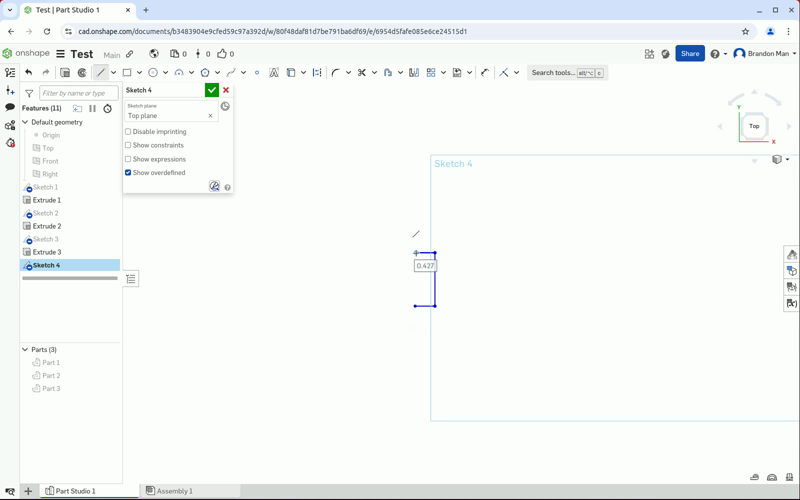
scroll(-6)
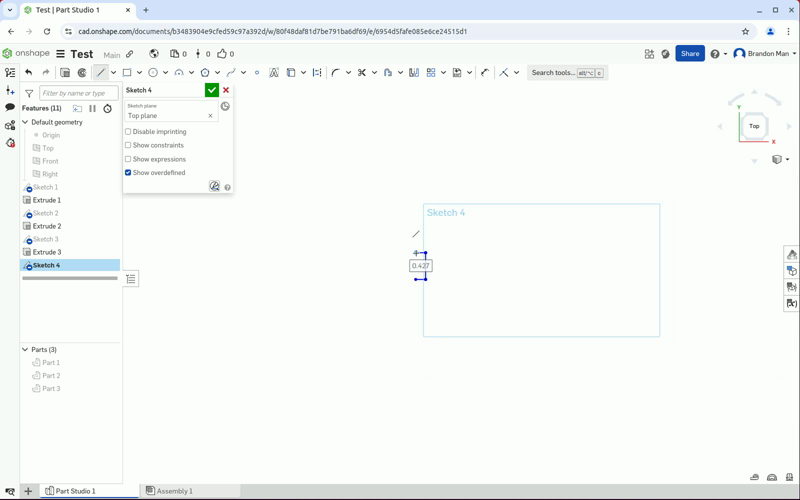
scroll(-6)
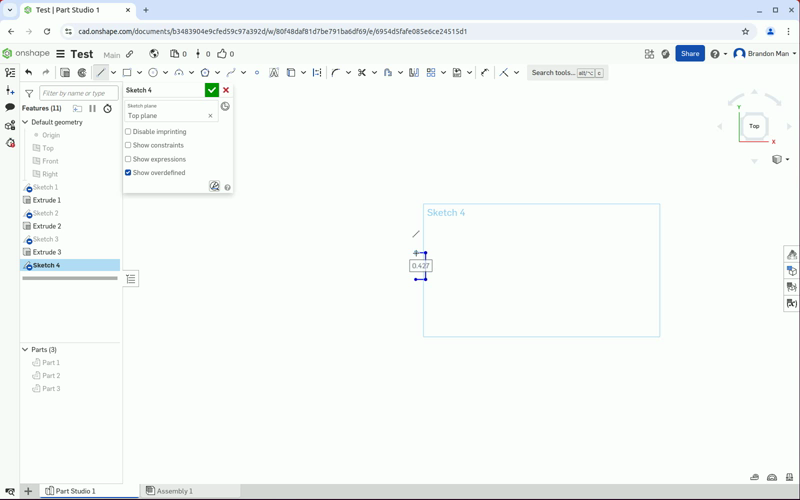
scroll(-6)
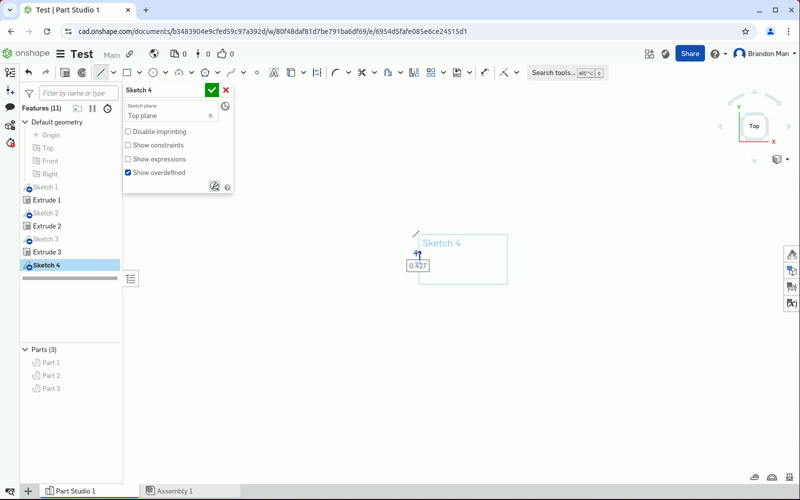
key_up(shift)
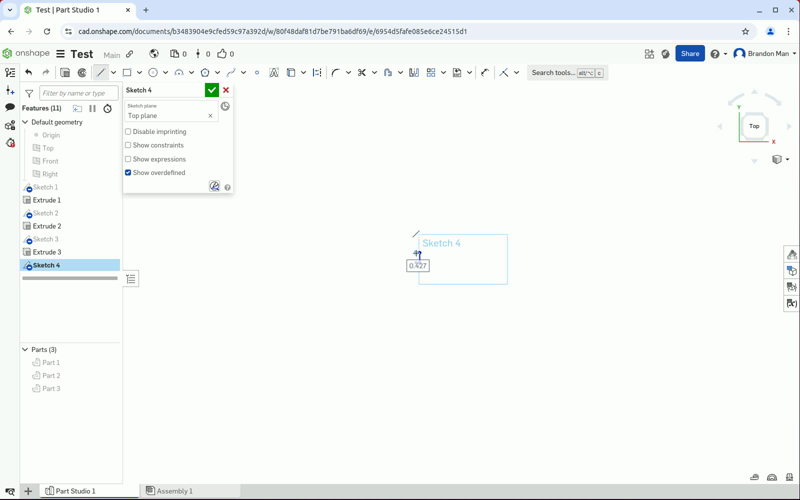
mouse_move(446, 252)
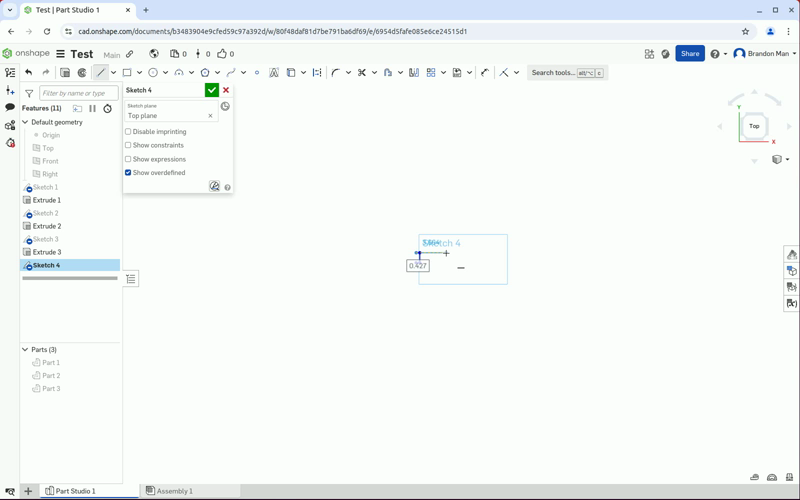
key_down(shift)
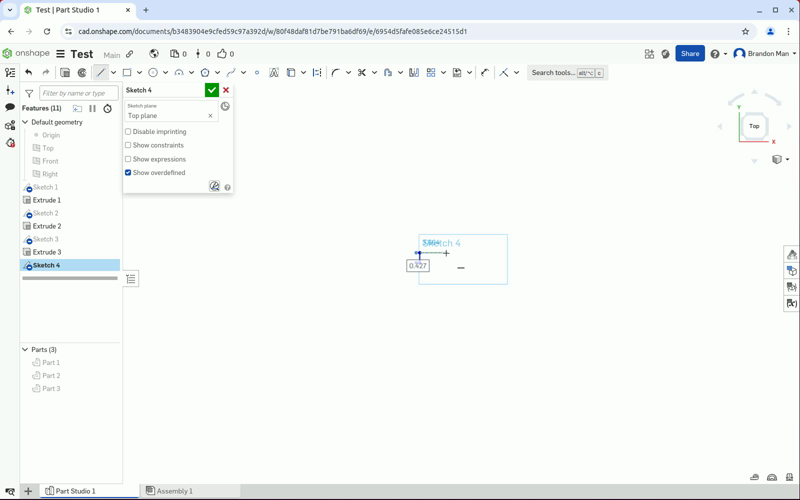
mouse_move(416, 262)
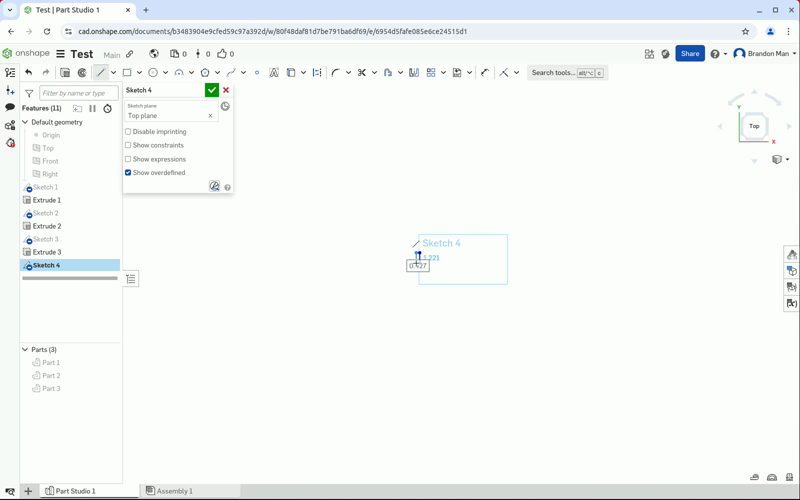
scroll(6)
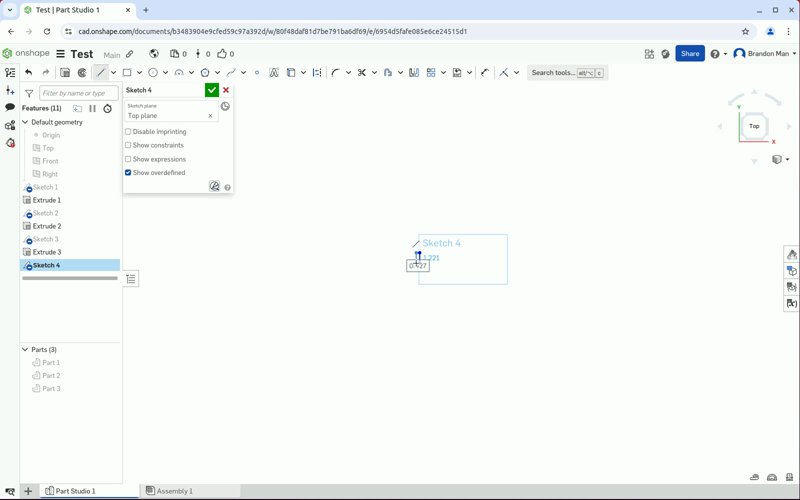
scroll(6)
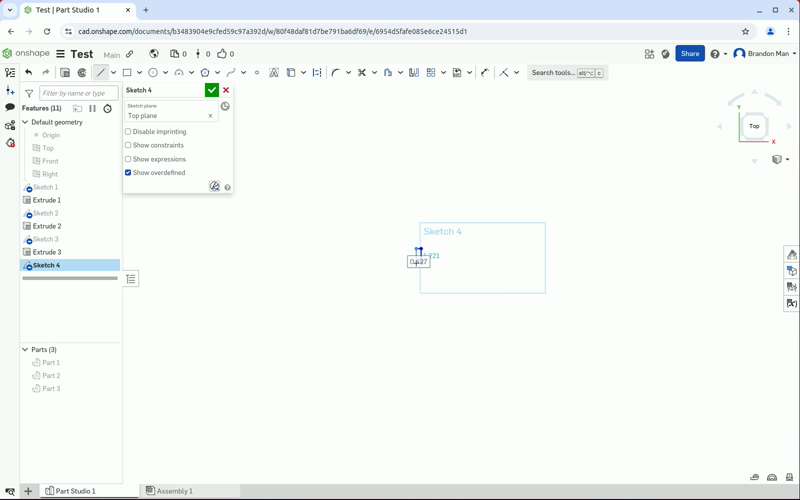
scroll(6)
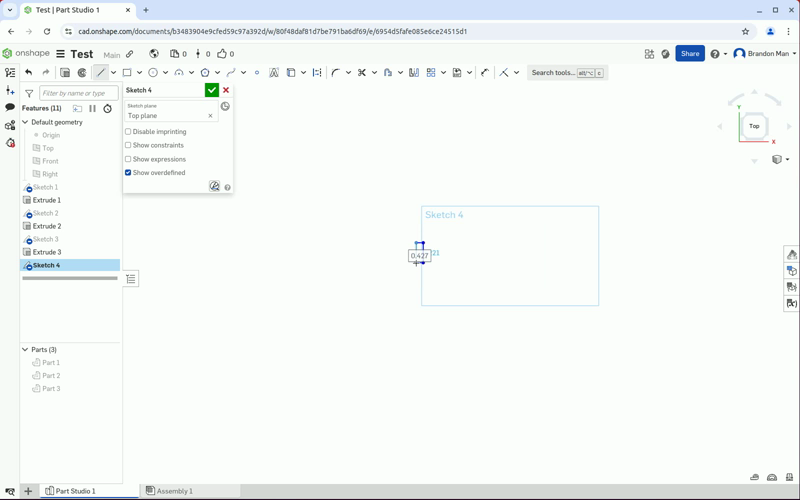
scroll(6)
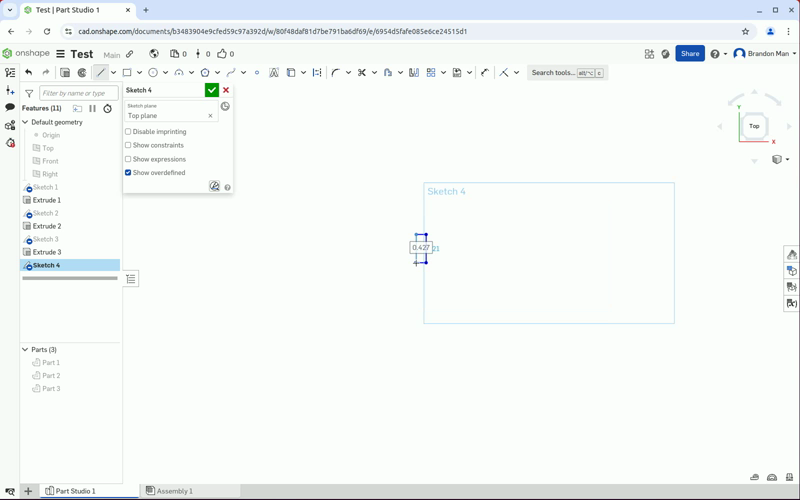
scroll(6)
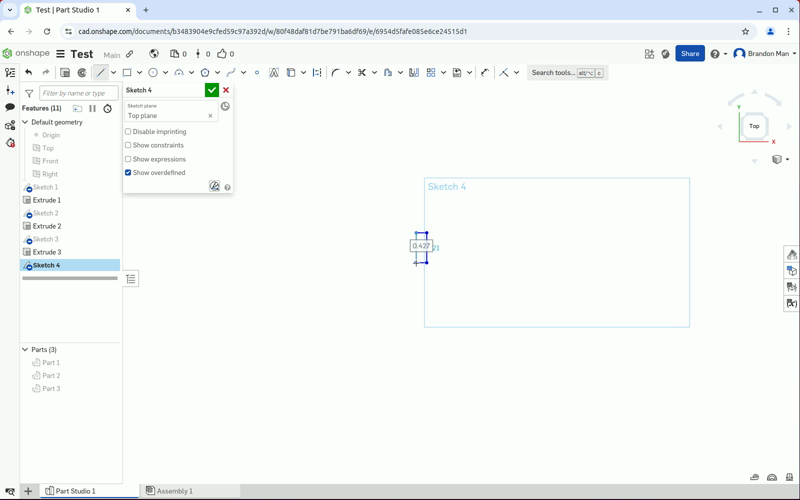
scroll(6)
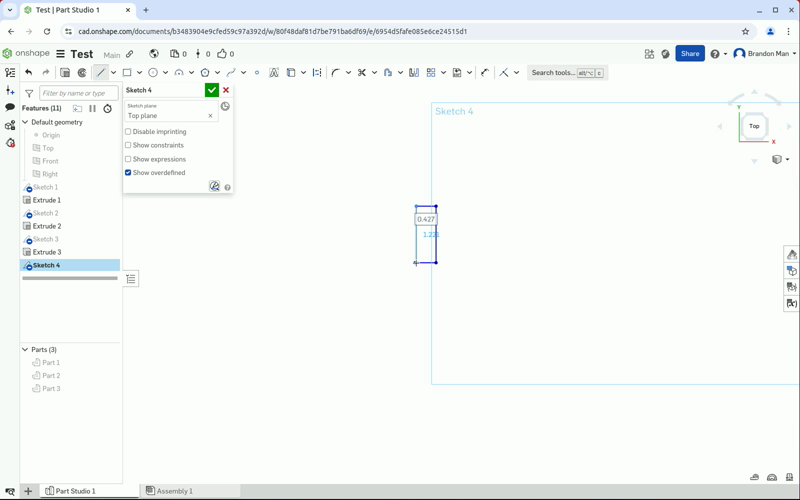
scroll(6)
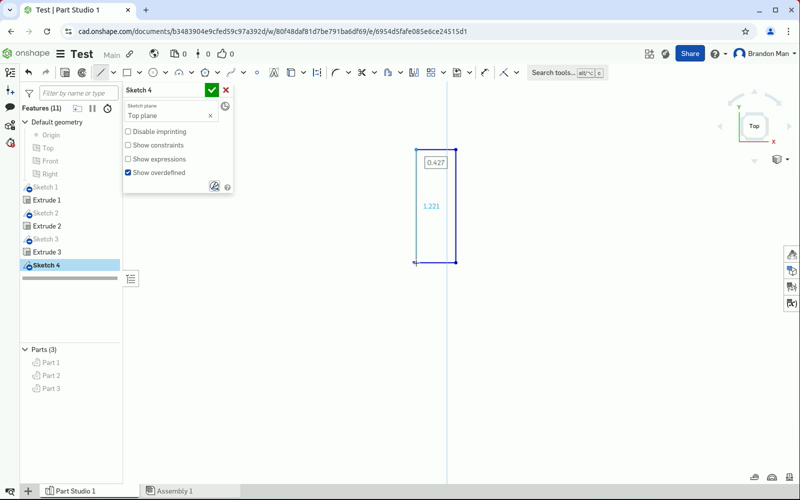
key_up(shift)
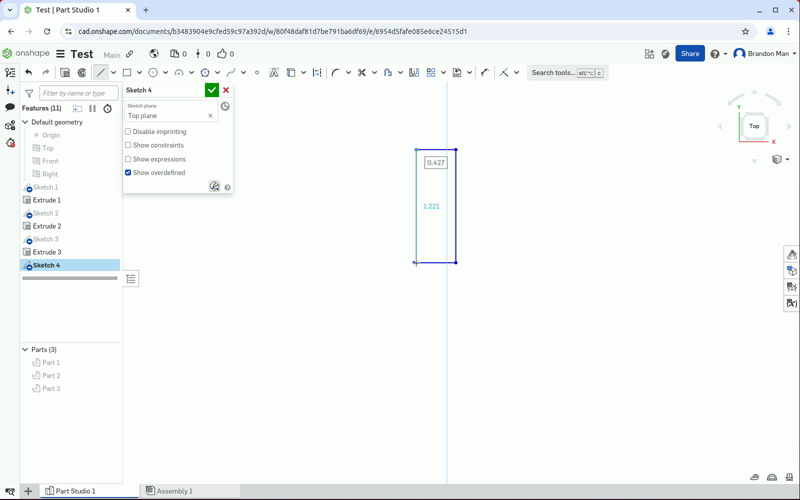
click(416, 262)
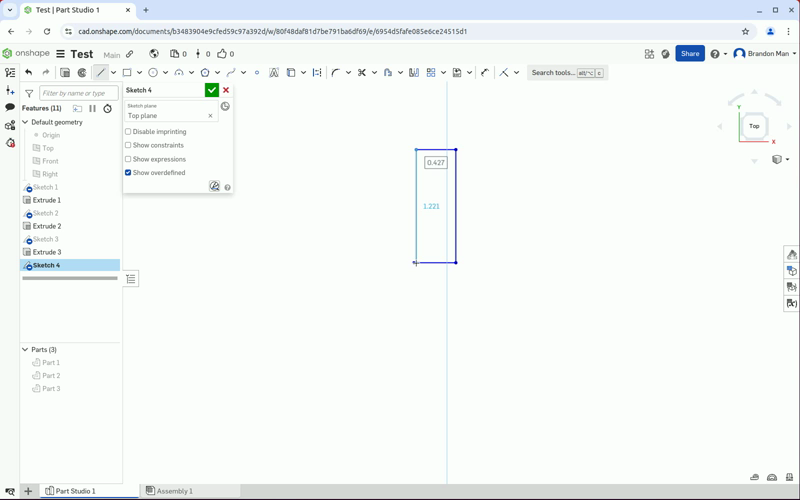
scroll(-6)
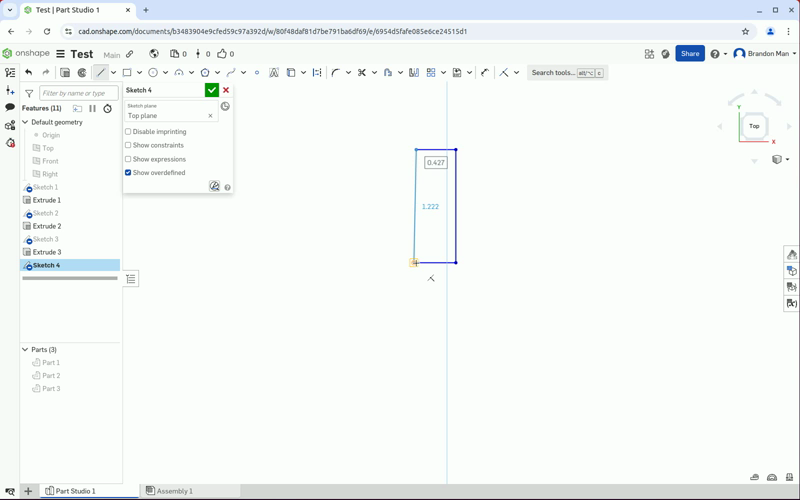
scroll(-6)
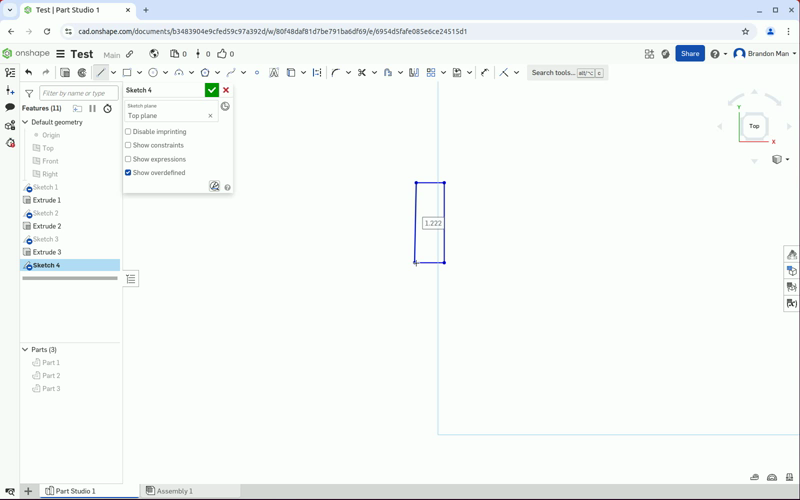
scroll(-6)
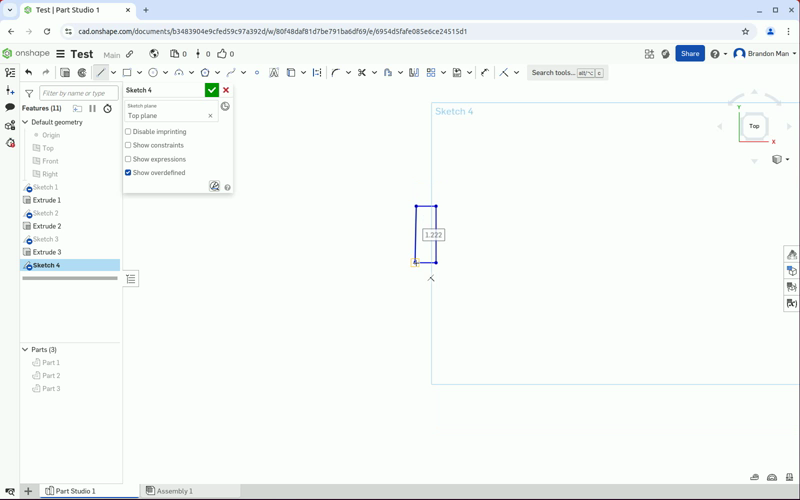
scroll(-6)
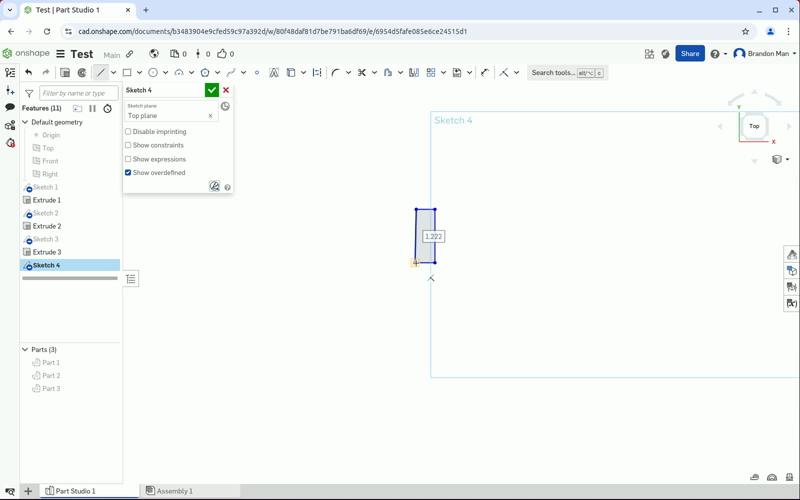
scroll(-6)
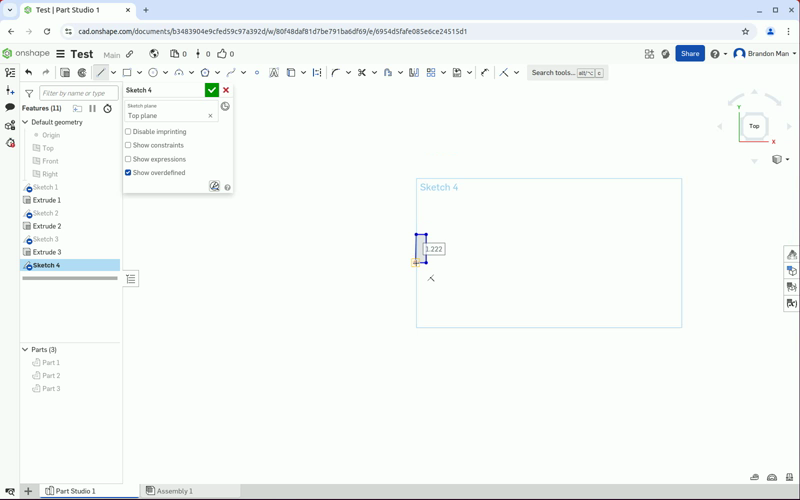
scroll(-6)
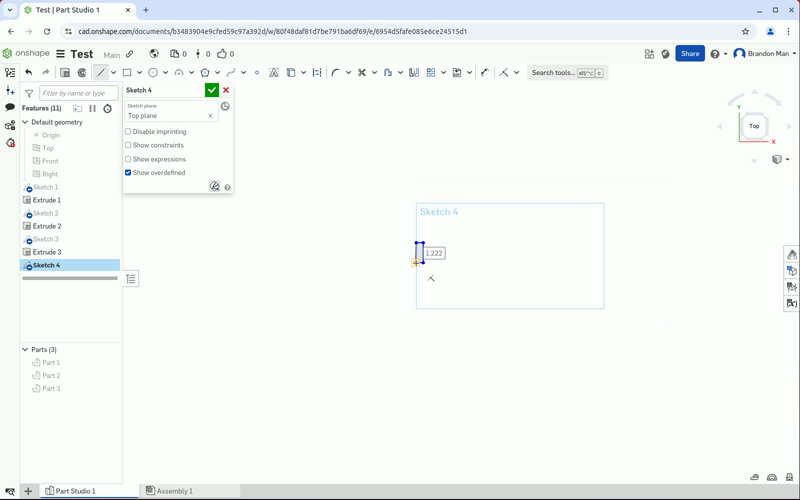
scroll(-6)
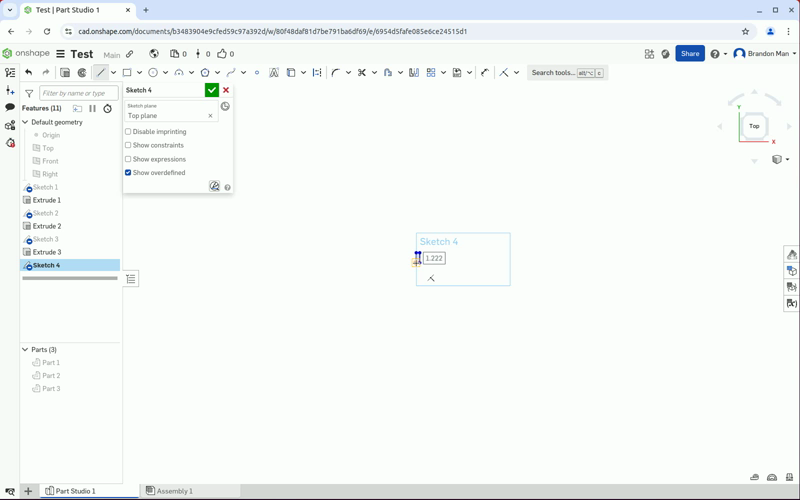
key(esc)
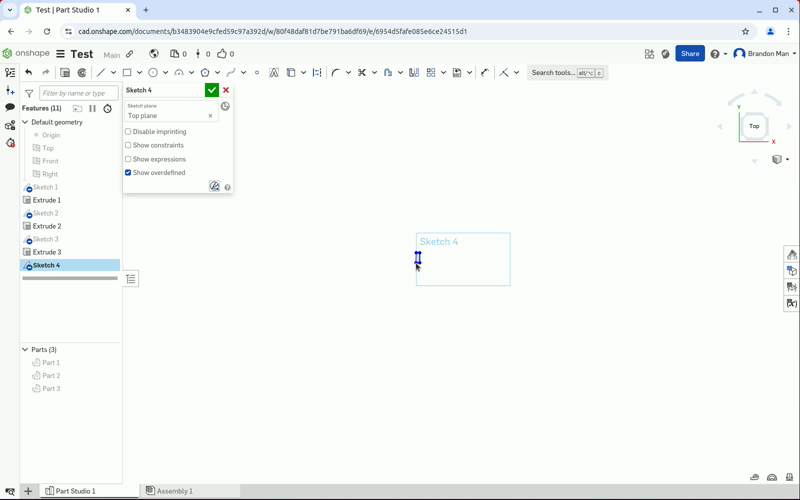
mouse_move(417, 254)
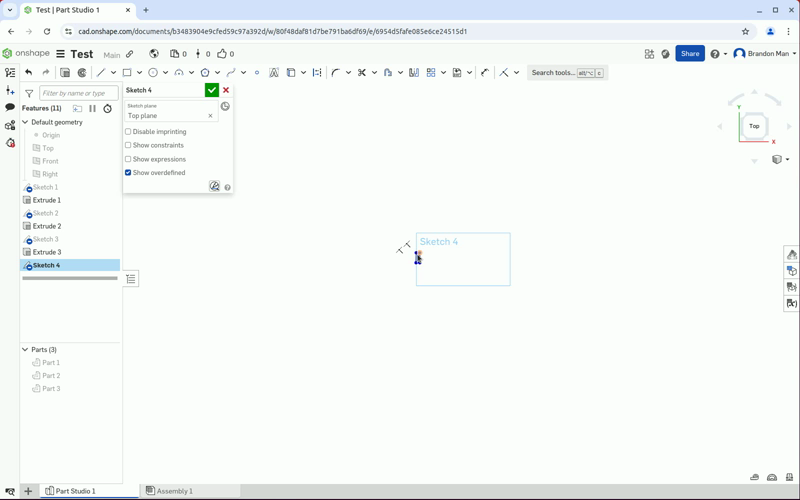
scroll(6)
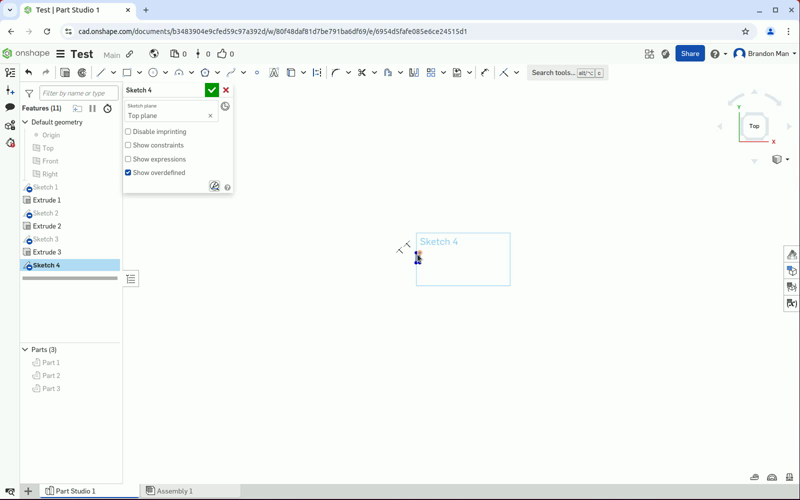
scroll(6)
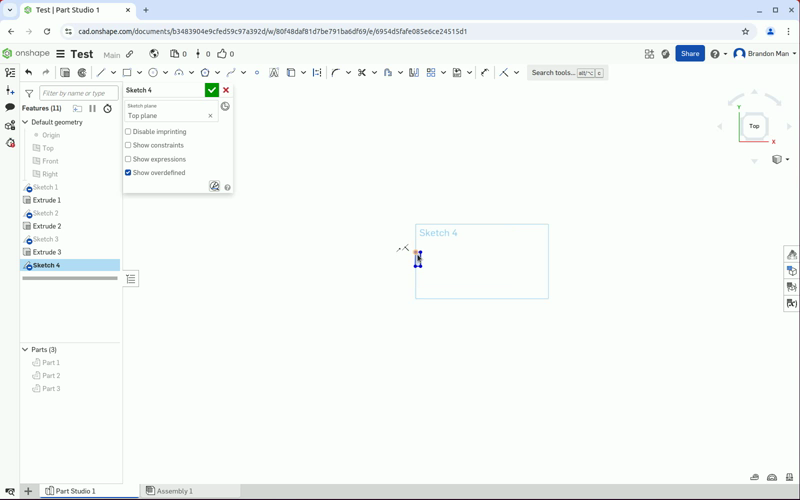
scroll(6)
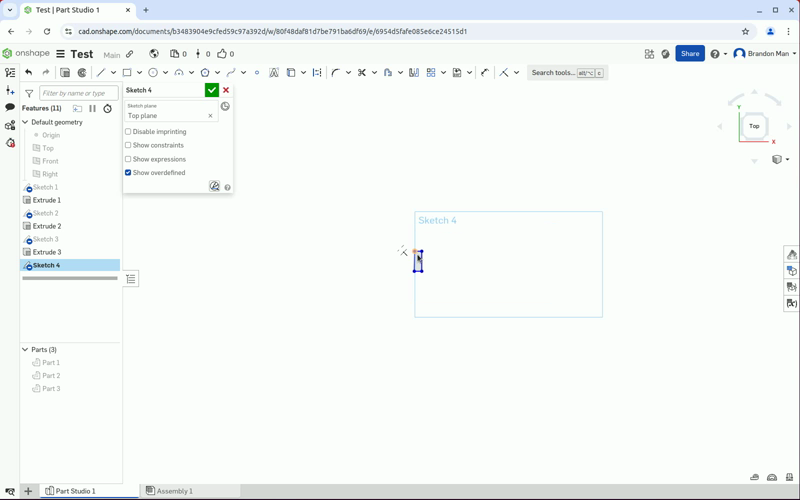
scroll(6)
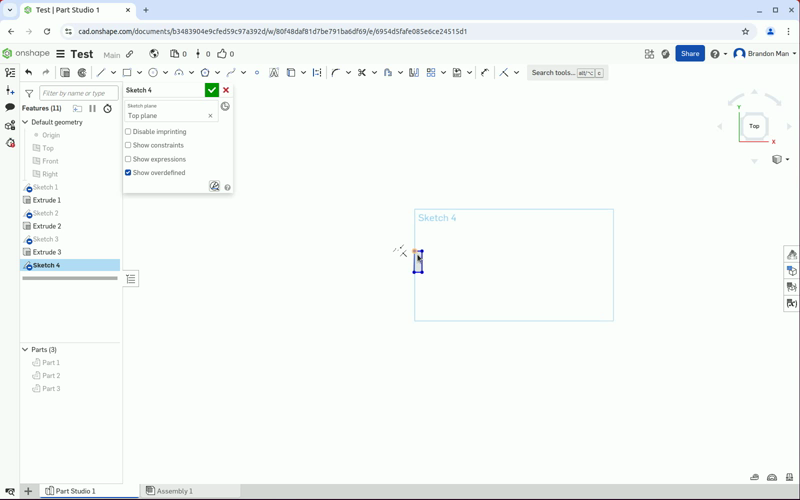
scroll(6)
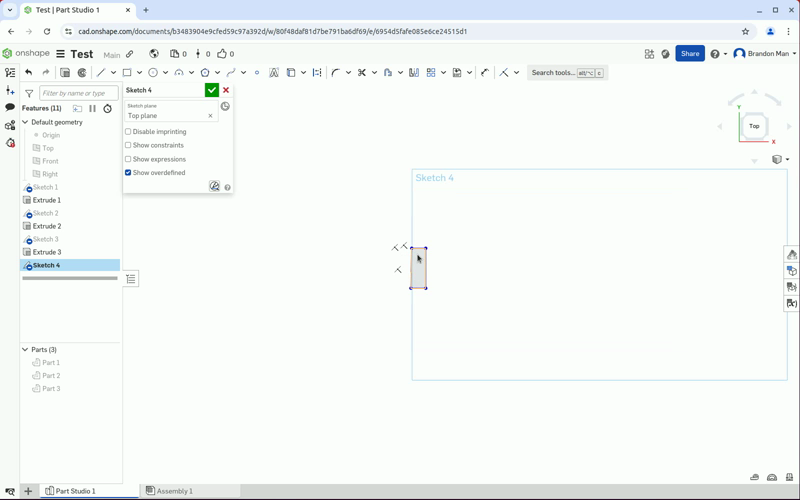
scroll(6)
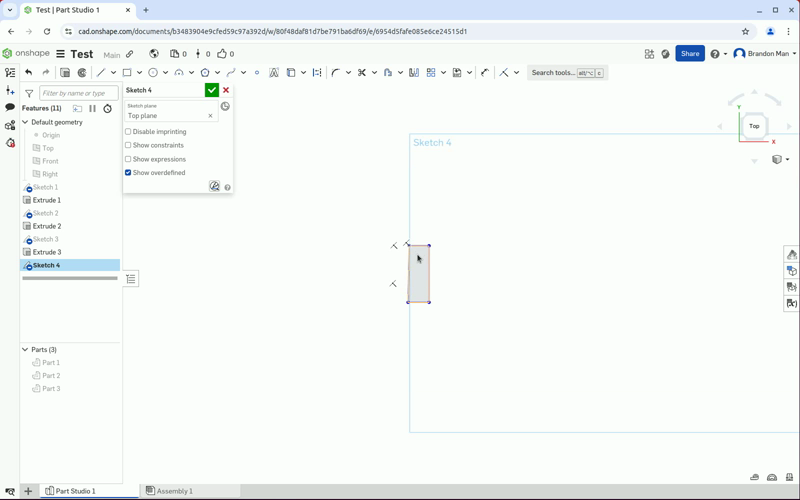
scroll(6)
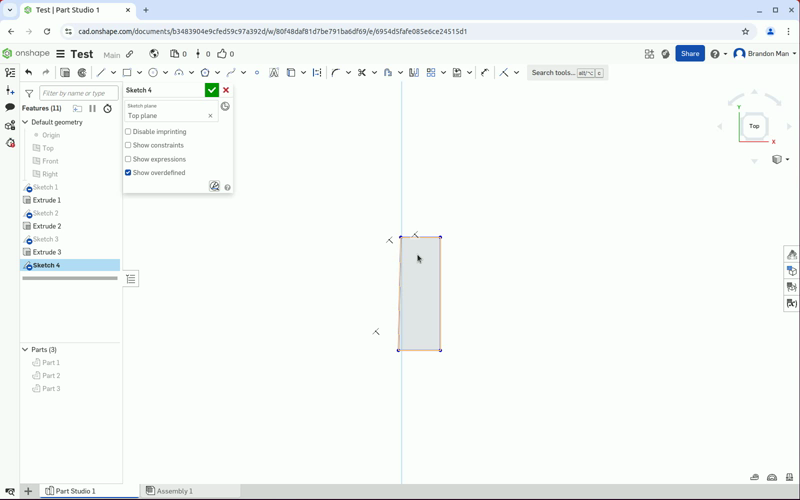
click(417, 254)
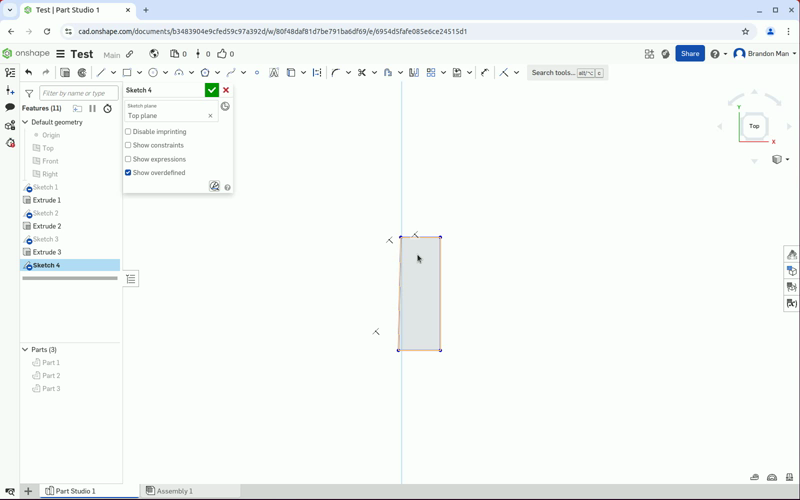
scroll(-6)
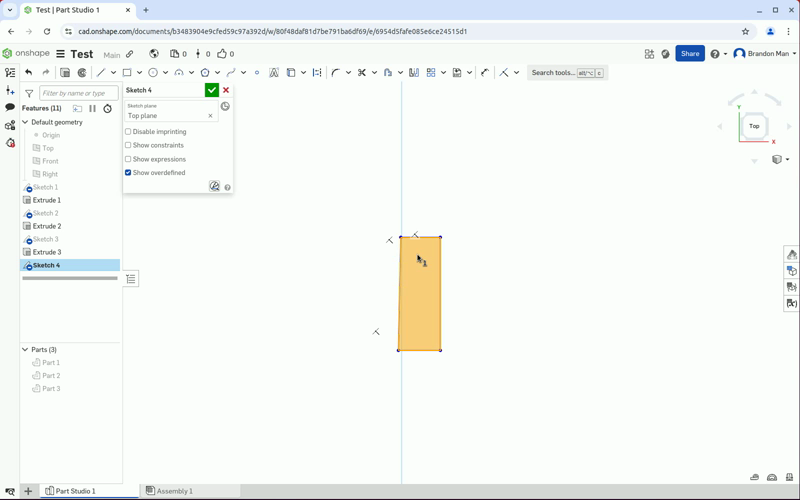
scroll(-6)
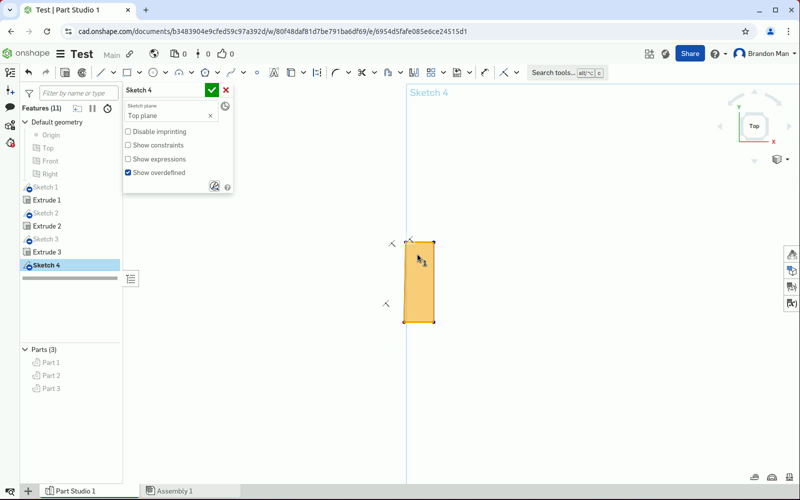
scroll(-6)
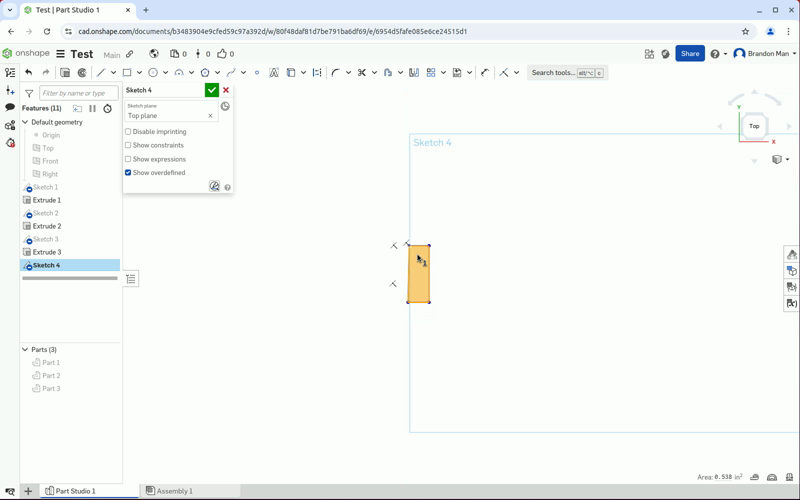
scroll(-6)
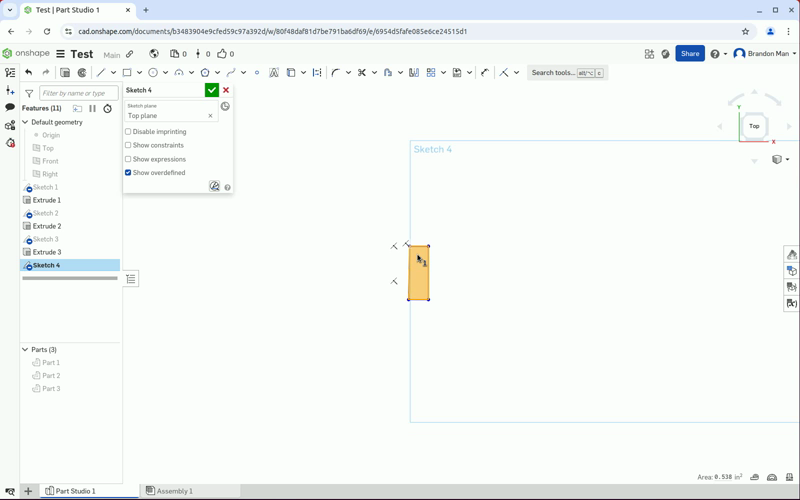
scroll(-6)
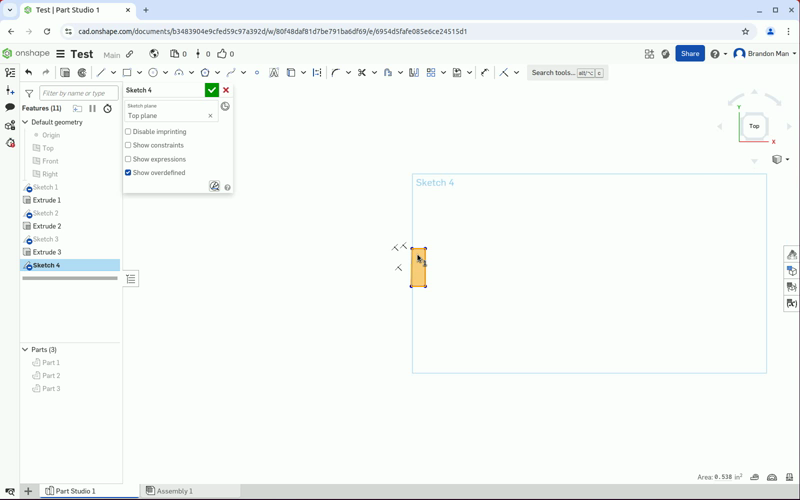
scroll(-6)
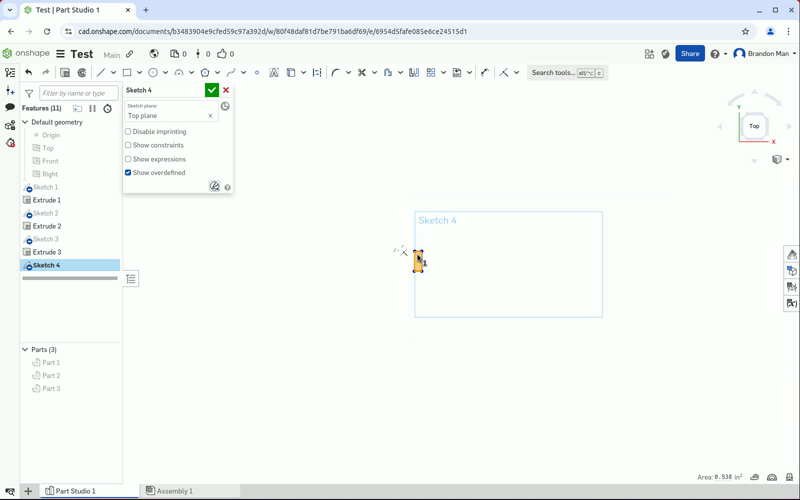
scroll(-6)
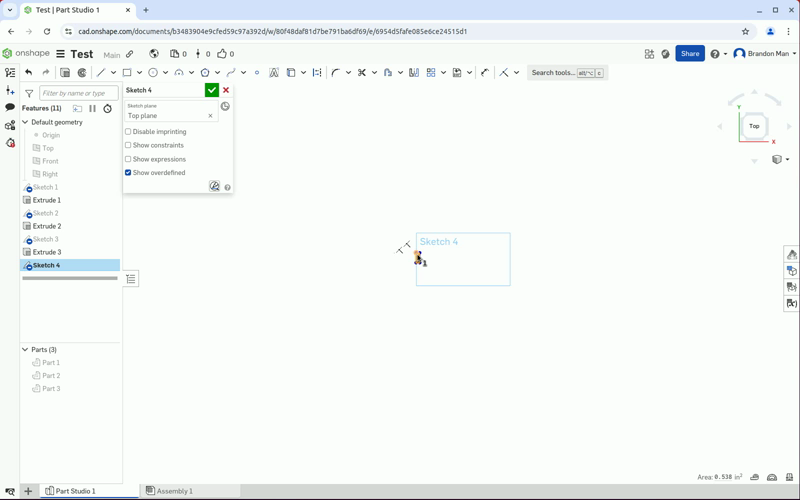
mouse_move(73, 352)
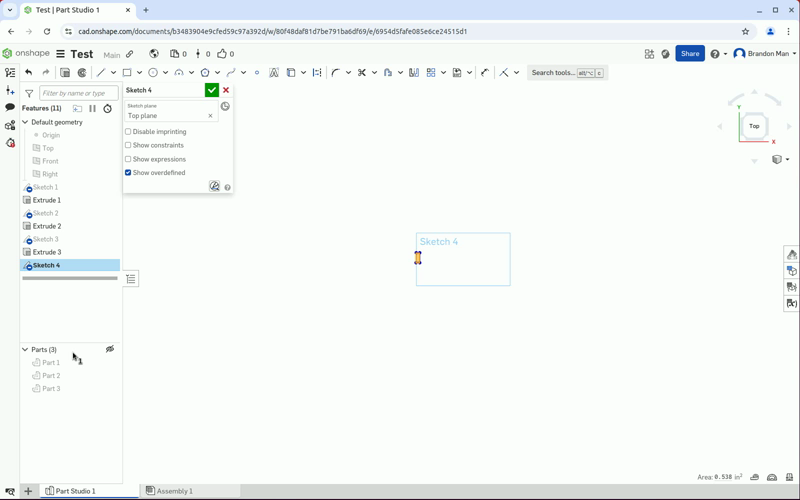
key(shift+y)
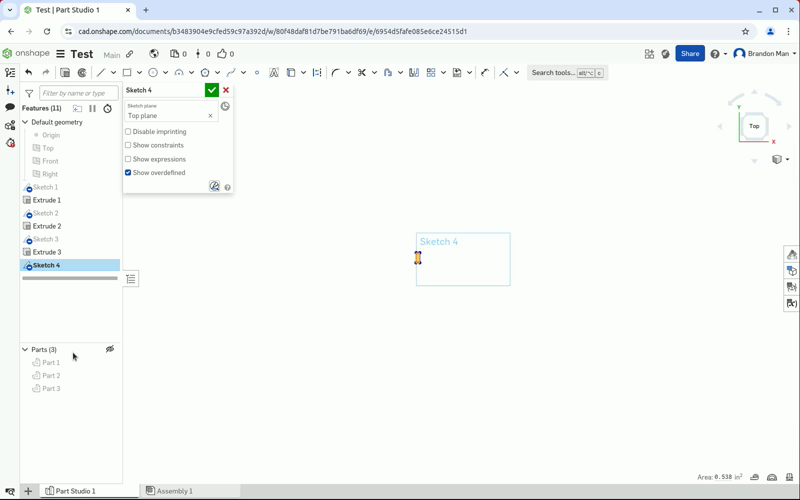
key(shift+e)
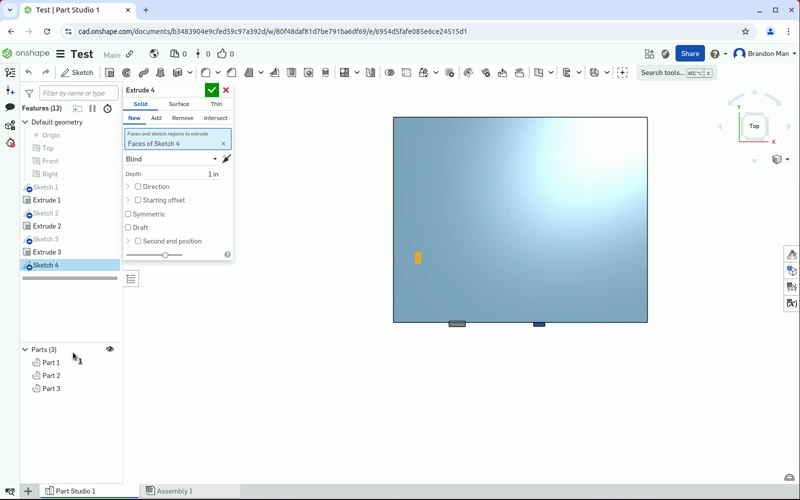
mouse_move(143, 106)
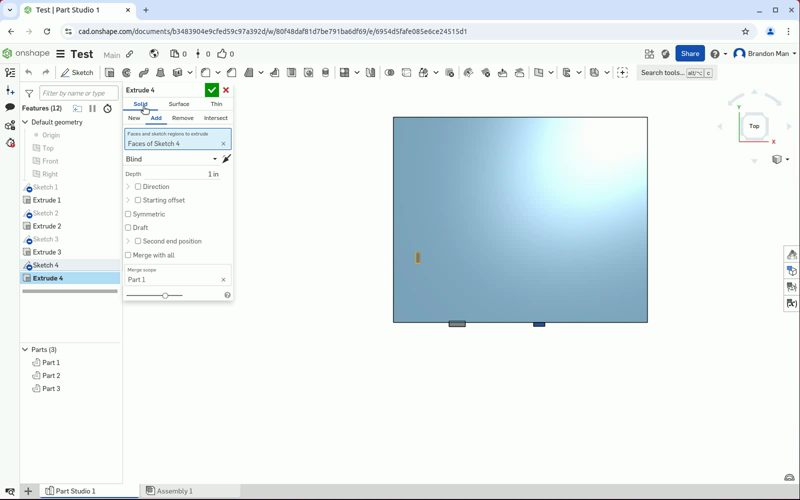
click(143, 106)
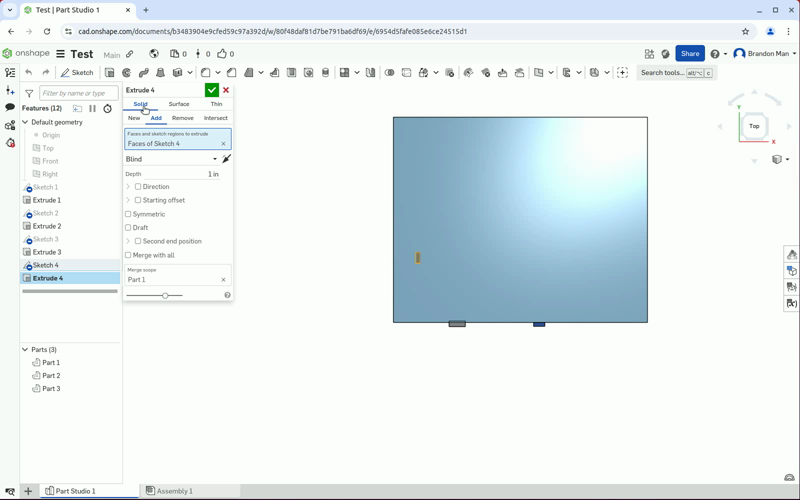
mouse_move(137, 120)
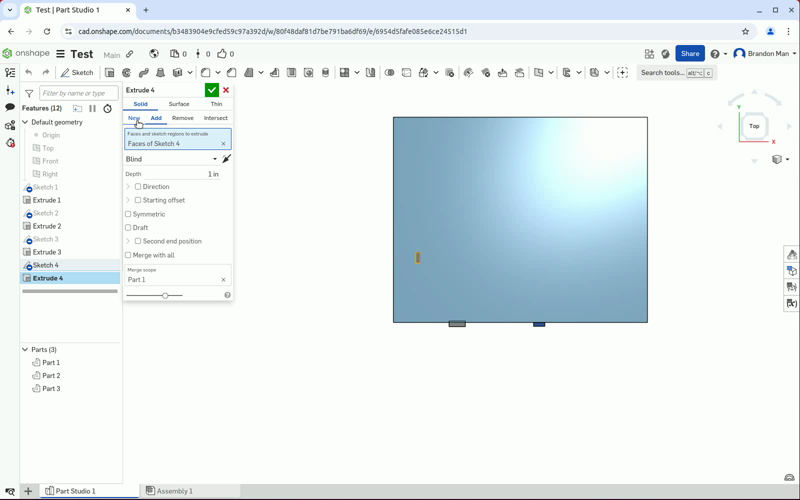
click(137, 120)
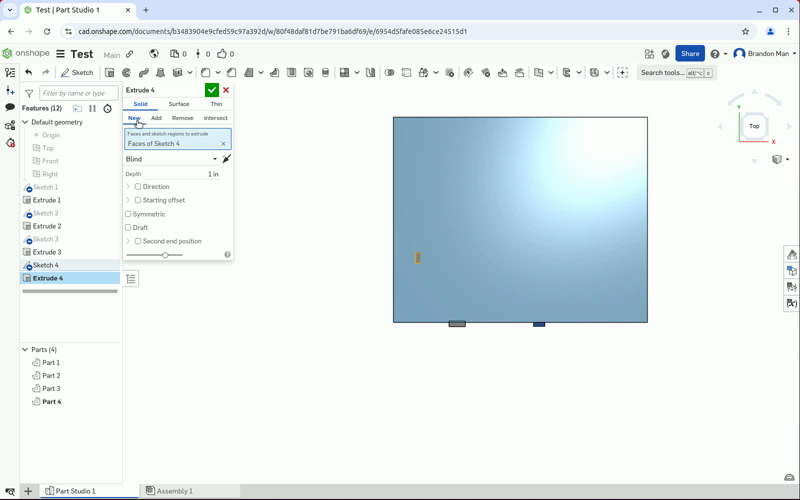
key(tab, 4)
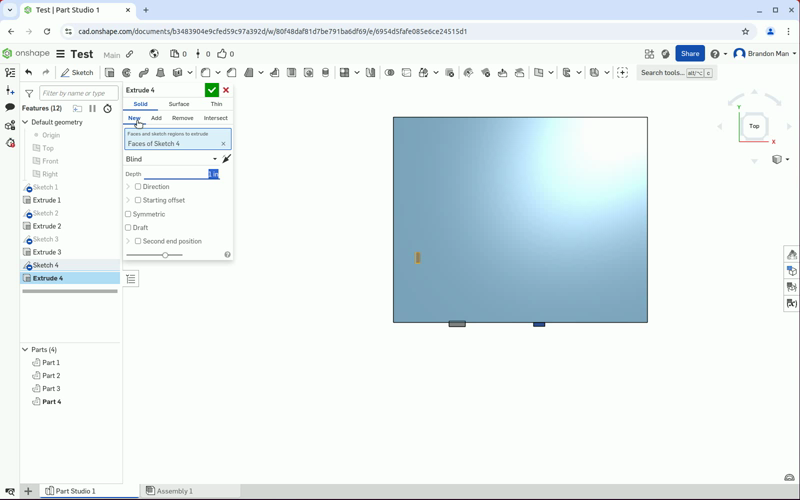
text(-0.722)
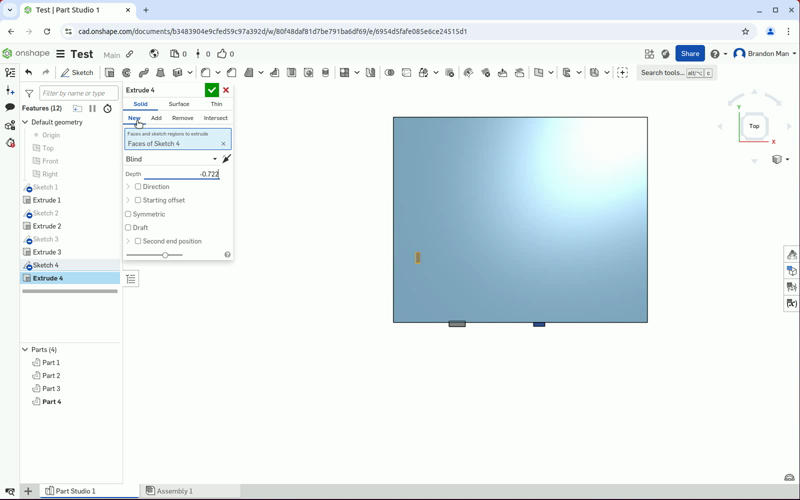
key(enter)
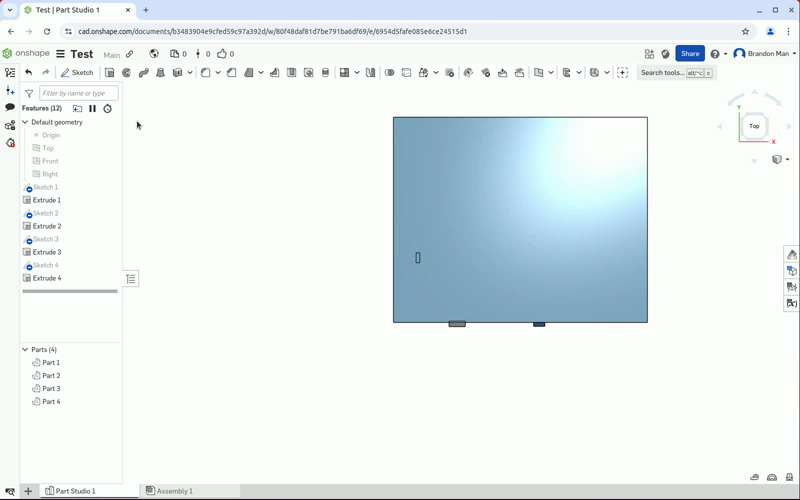
key(shift+h)
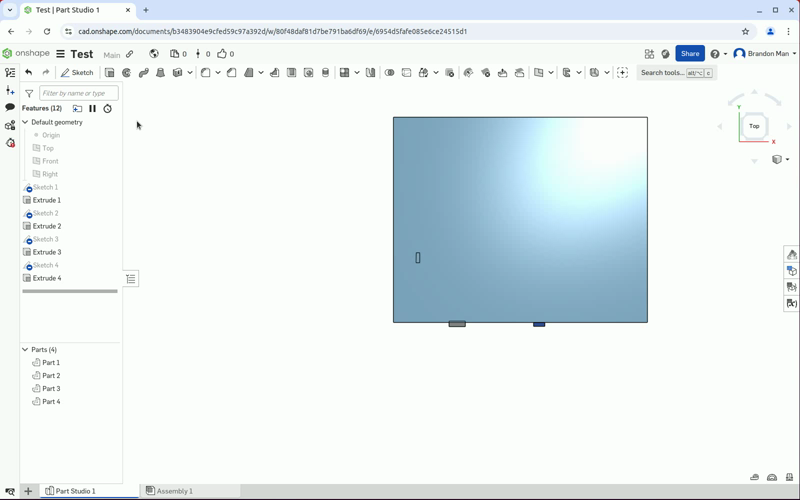
key(shift+h)
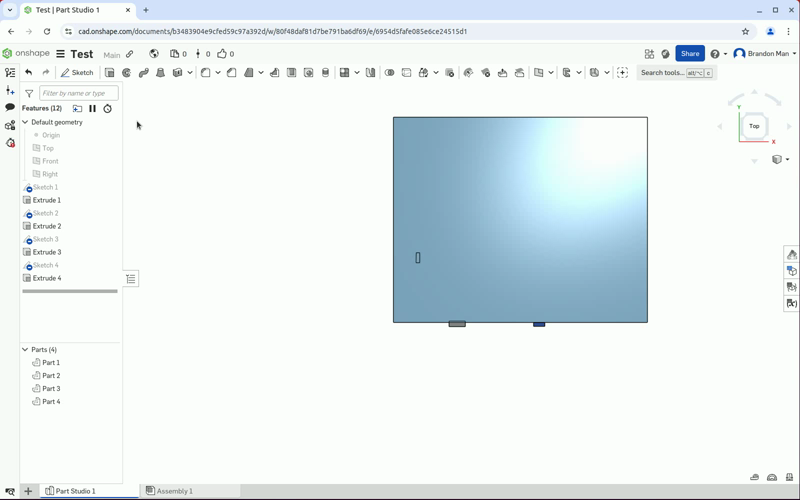
mouse_move(73, 189)
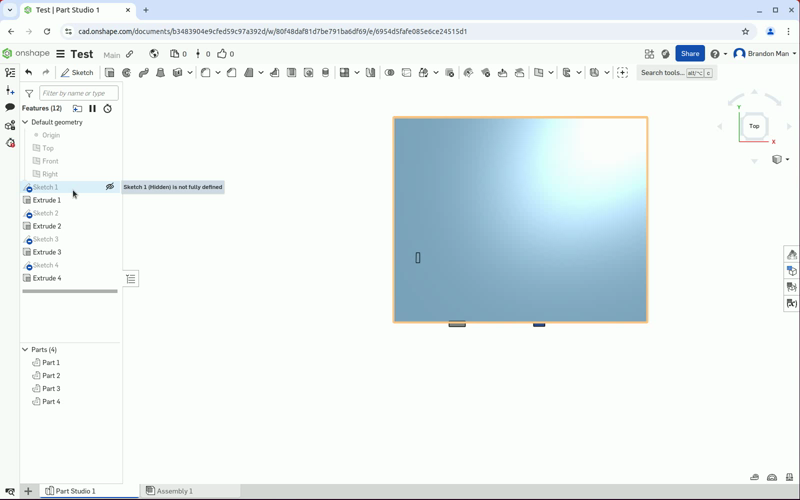
click(73, 189)
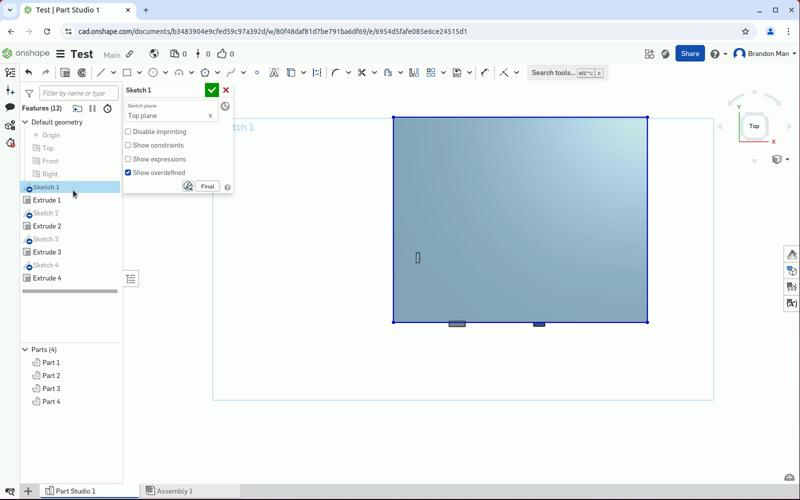
mouse_move(229, 92)
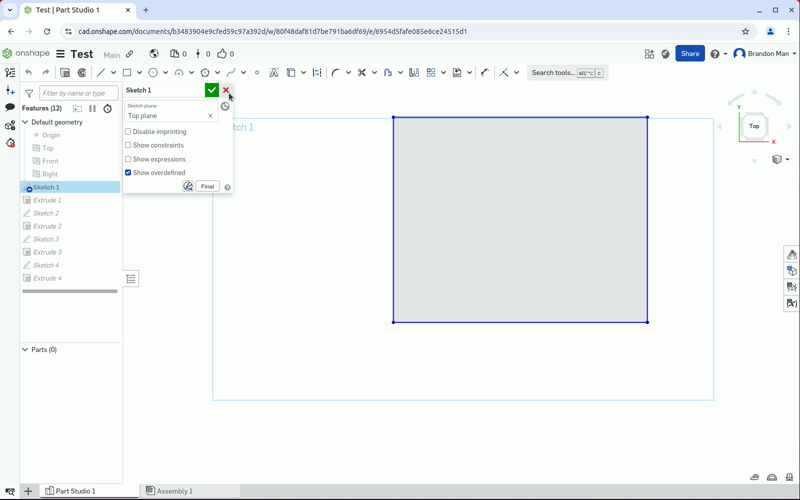
click(229, 92)
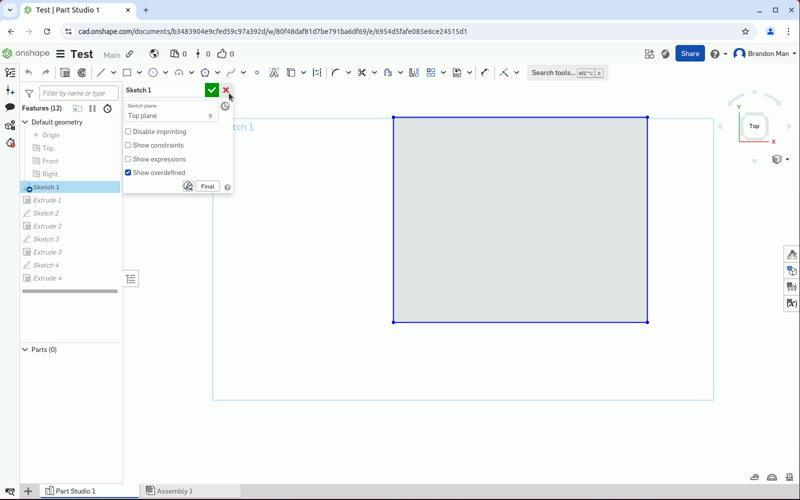
key(shift+s)
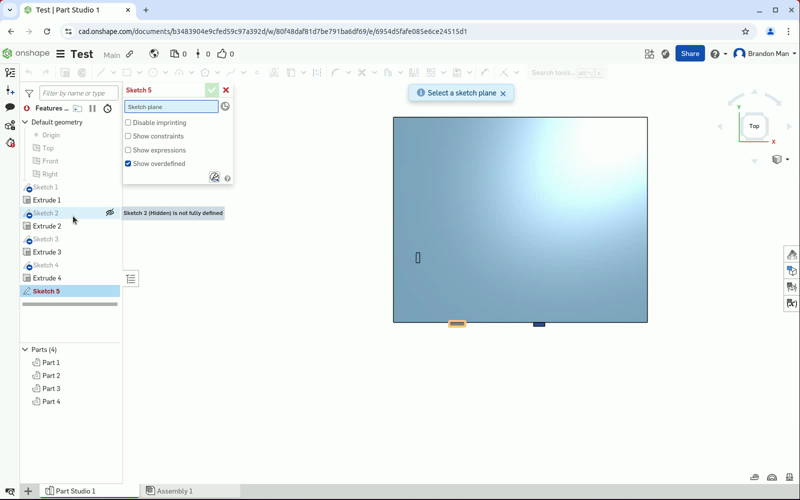
scroll(3)
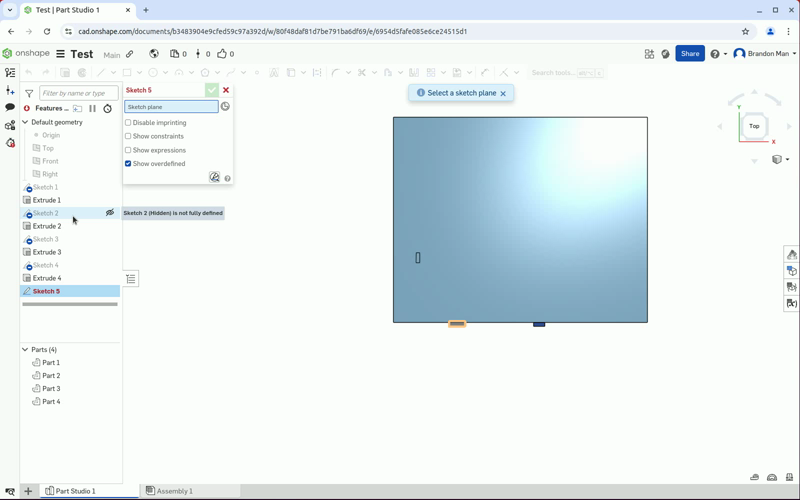
mouse_move(73, 150)
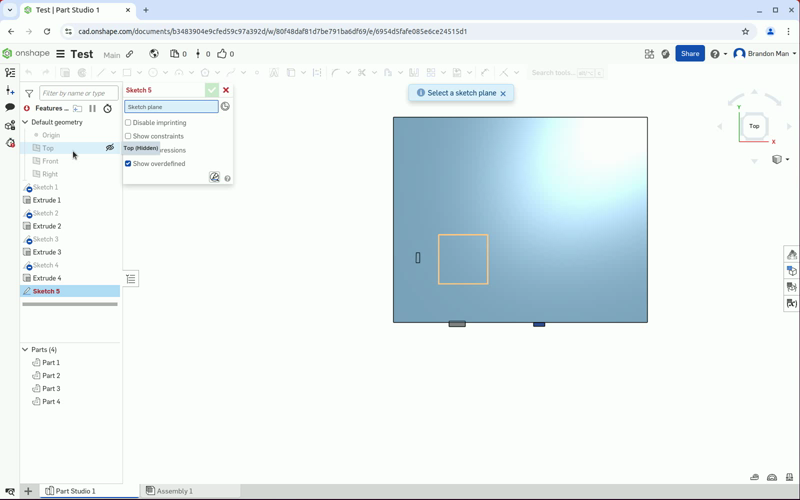
click(73, 150)
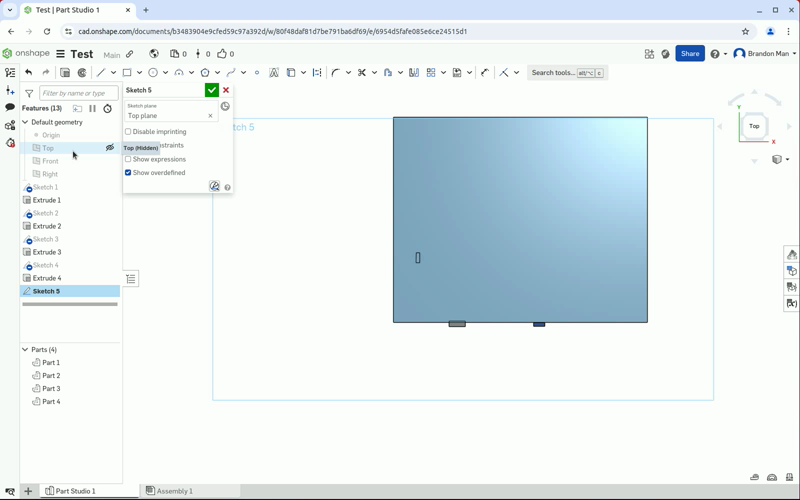
mouse_move(73, 352)
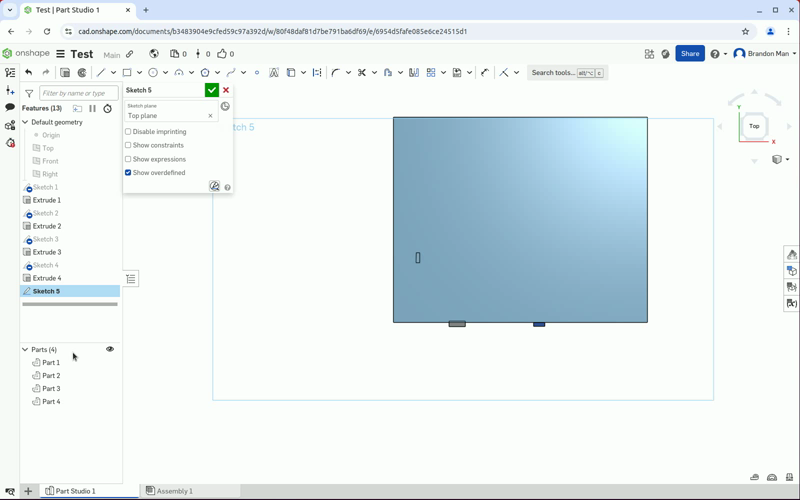
key(y)
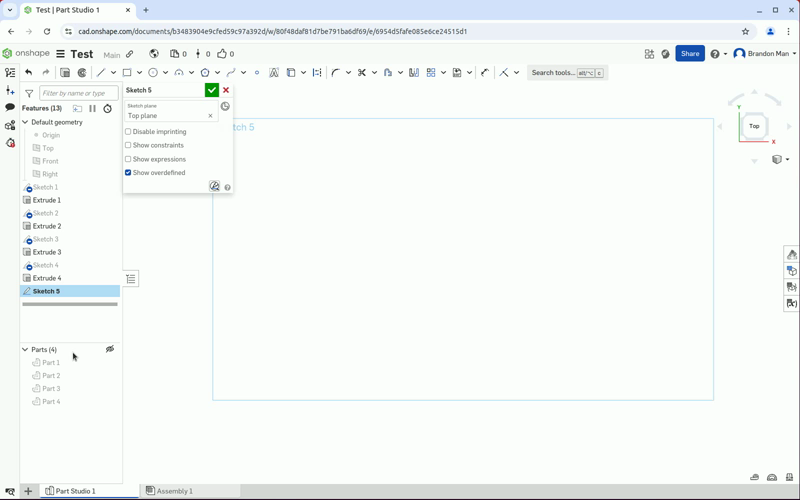
key(l)
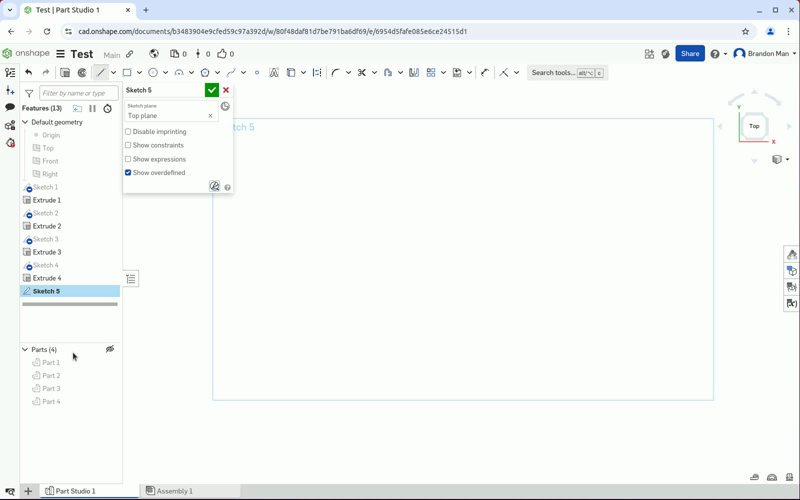
key_down(shift)
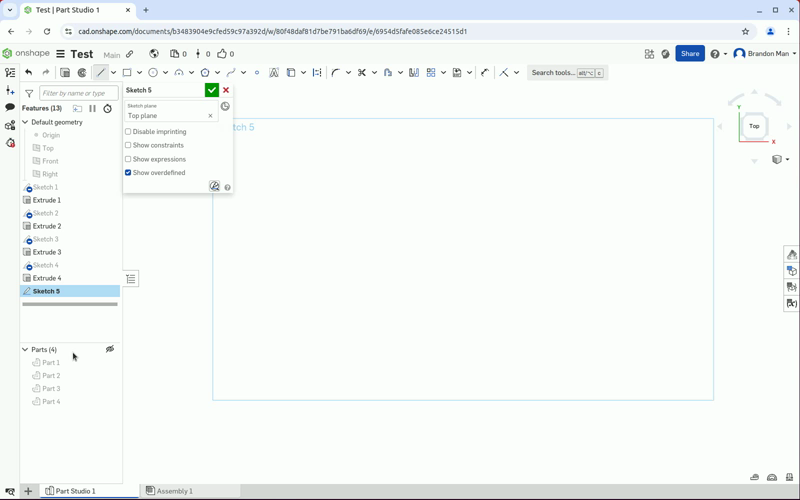
mouse_move(569, 262)
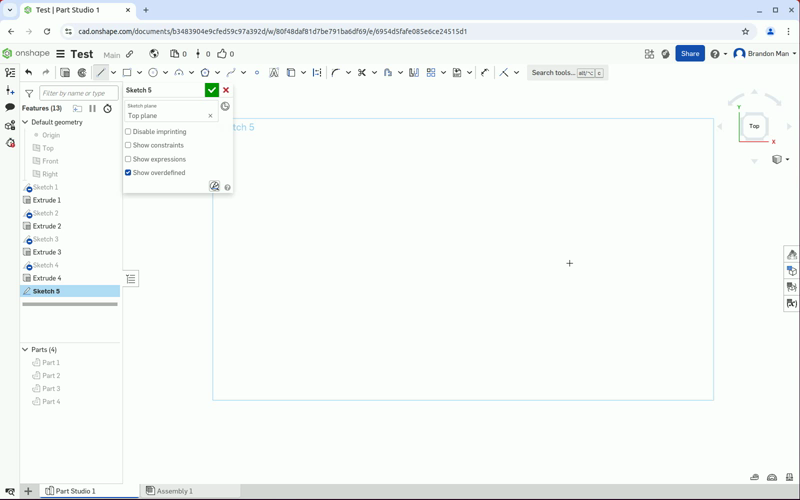
click(569, 262)
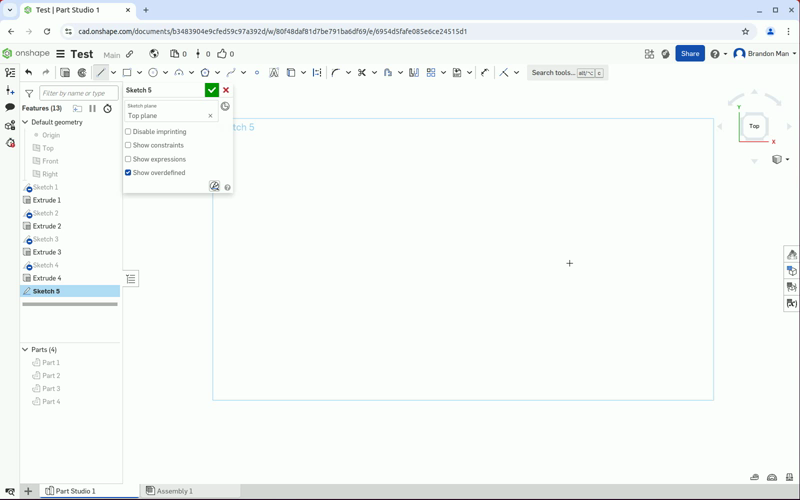
key_up(shift)
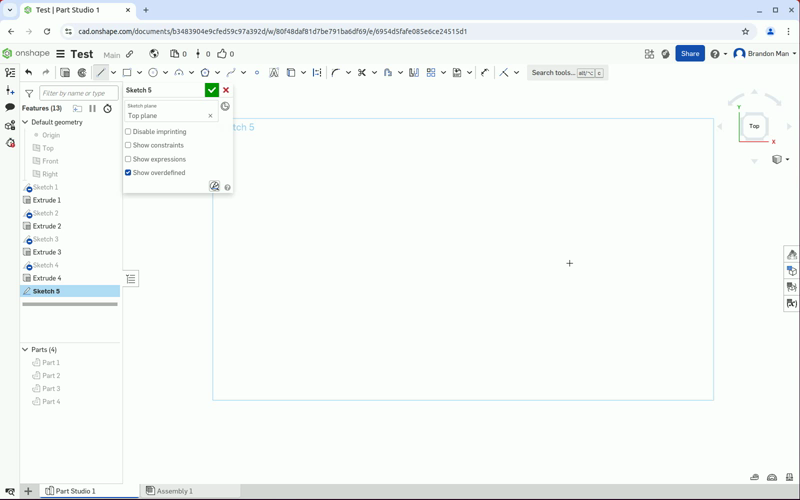
key_down(shift)
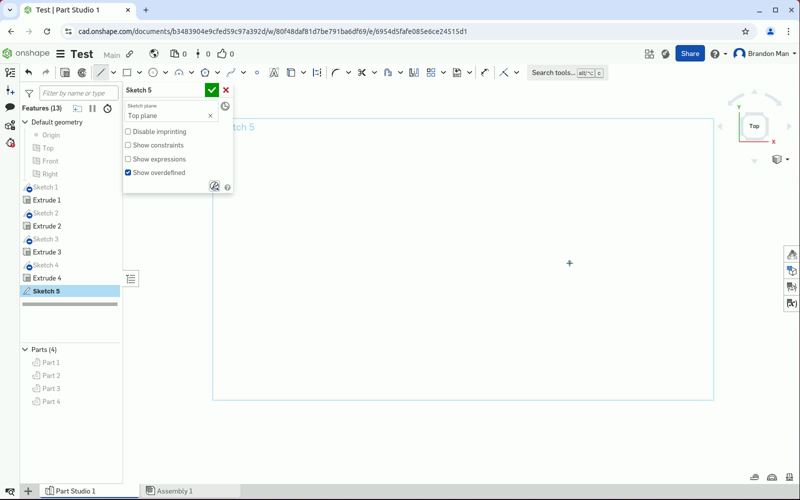
mouse_move(589, 262)
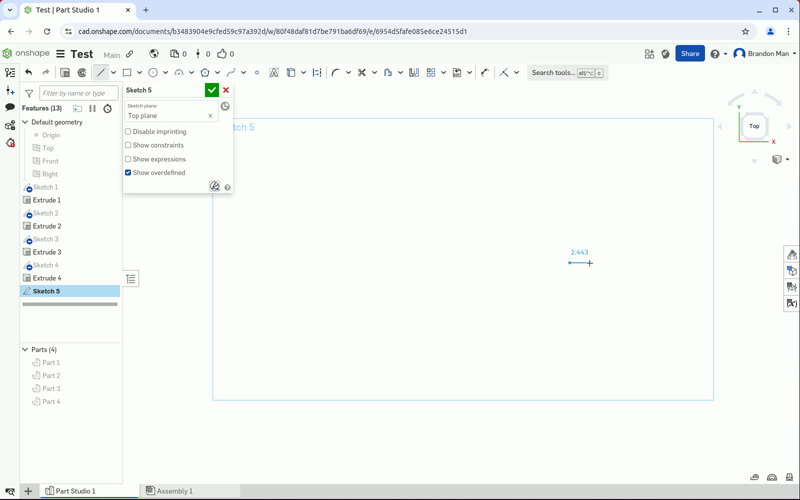
mouse_move(573, 262)
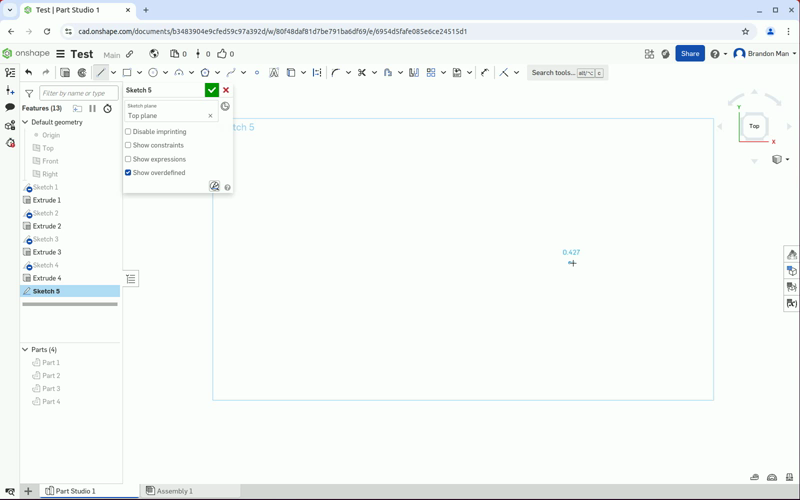
scroll(6)
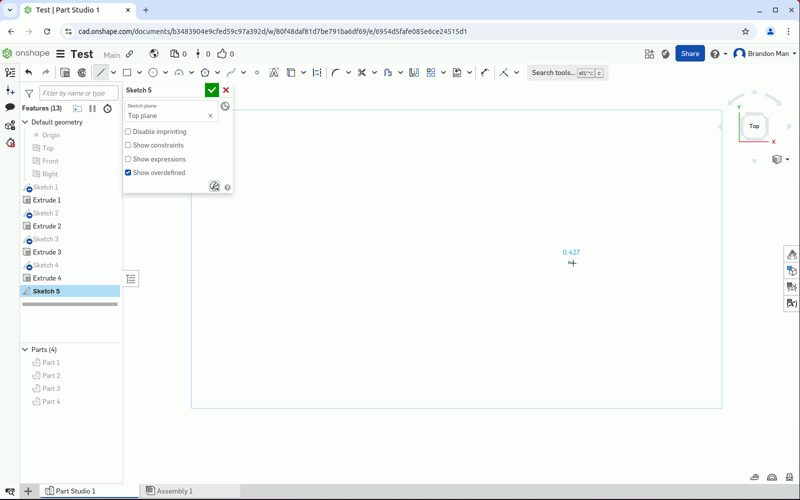
scroll(6)
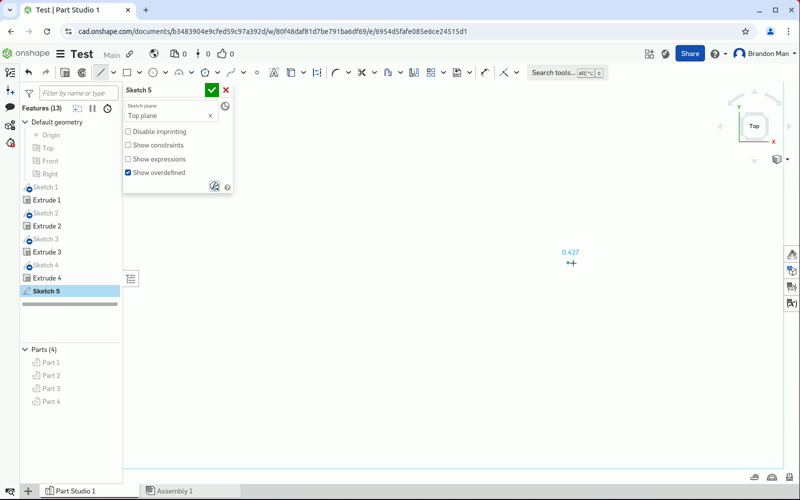
scroll(6)
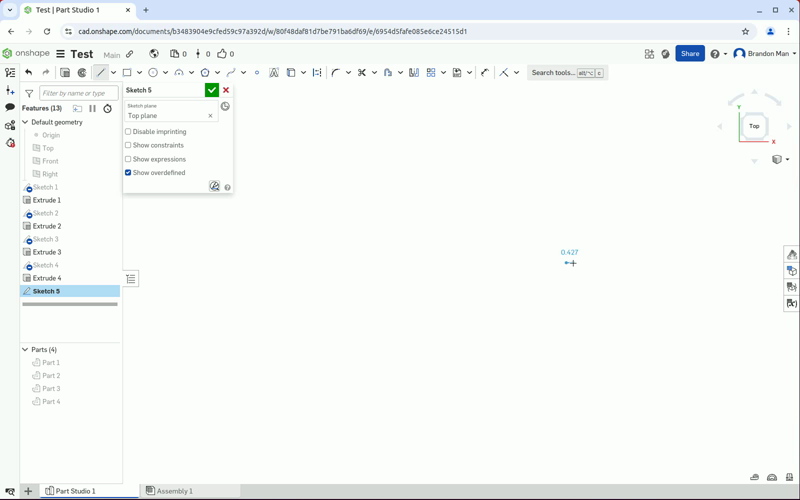
scroll(6)
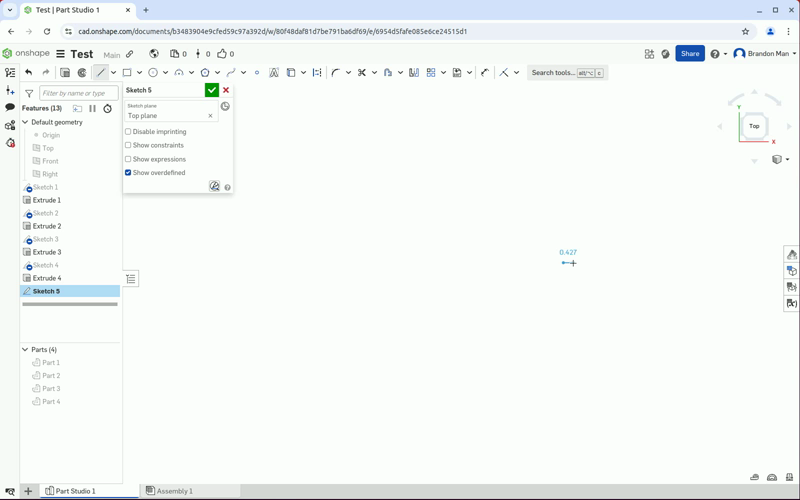
scroll(6)
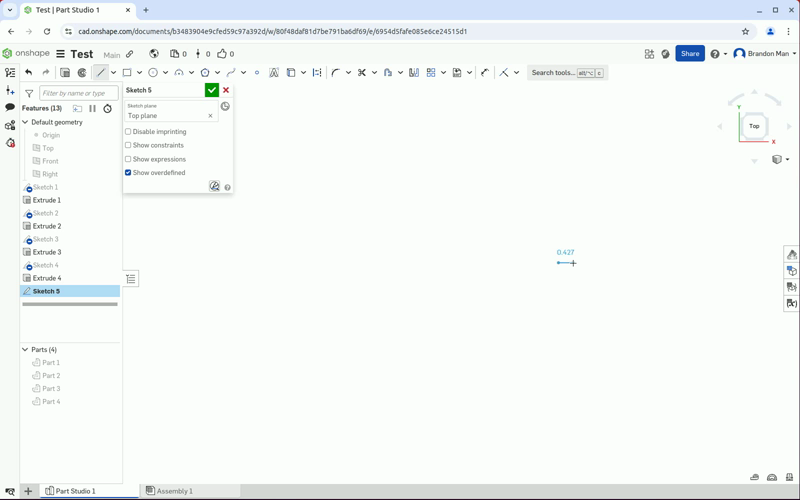
scroll(6)
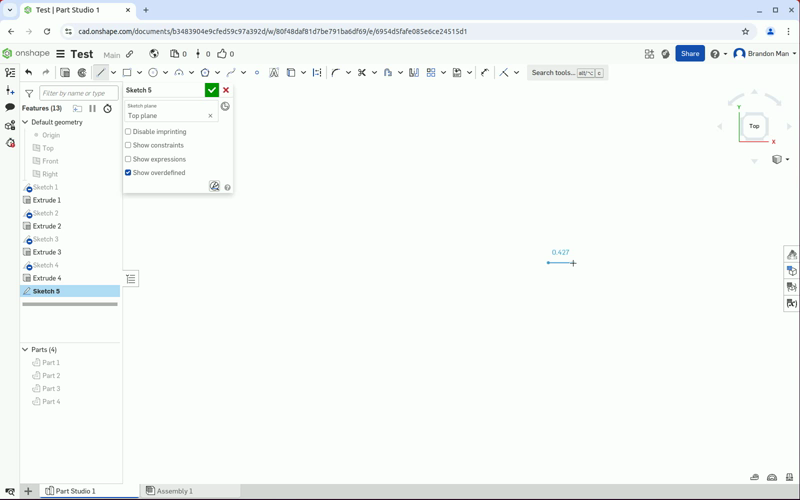
scroll(6)
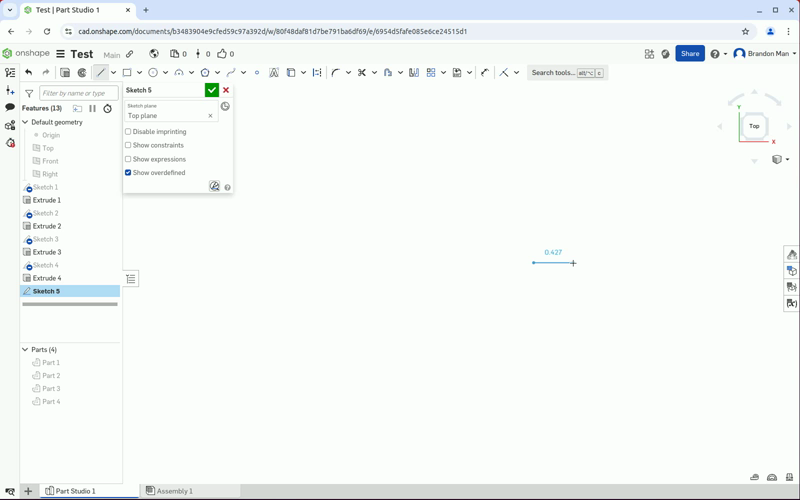
click(573, 262)
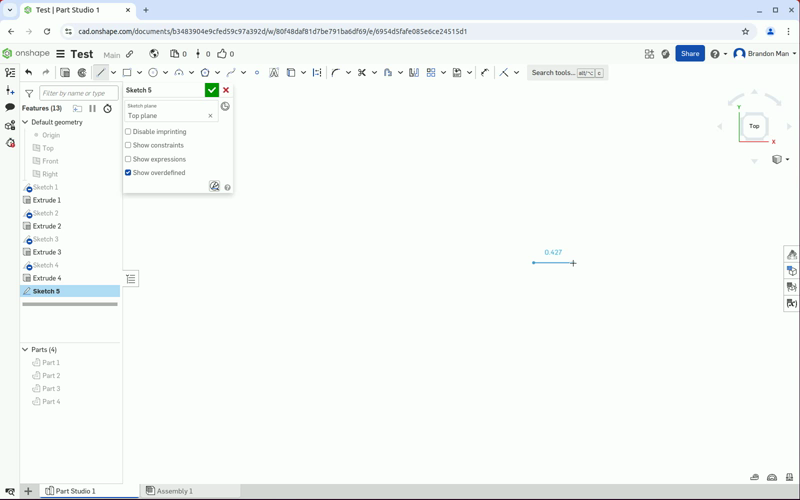
scroll(-6)
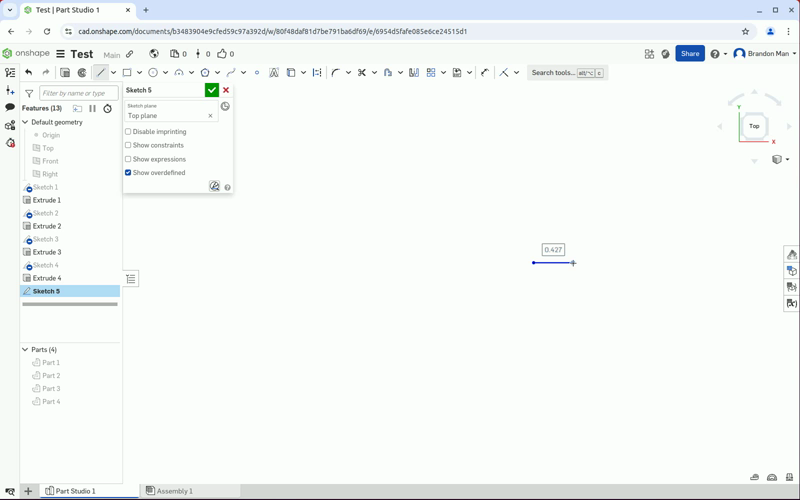
scroll(-6)
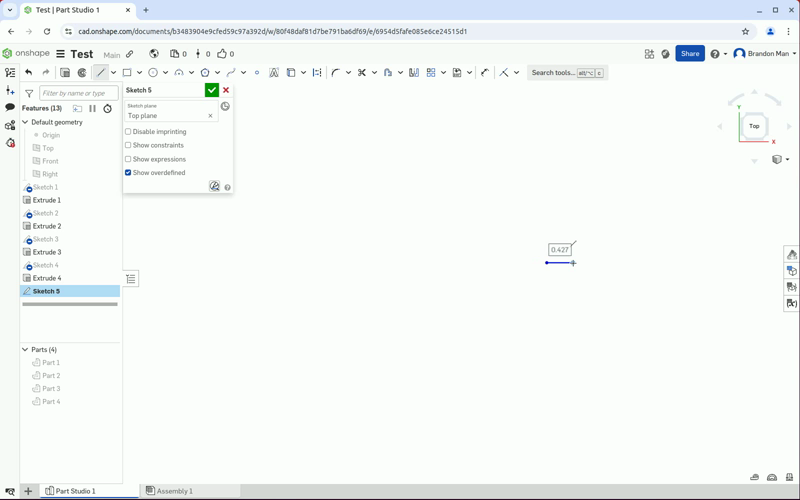
scroll(-6)
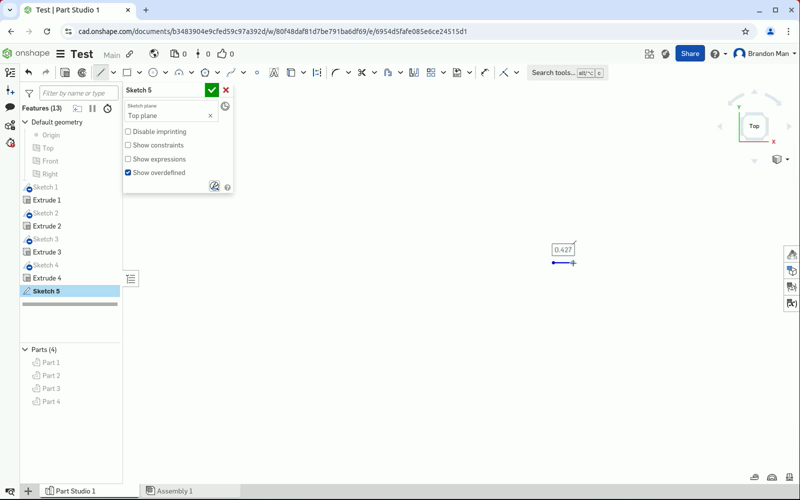
scroll(-6)
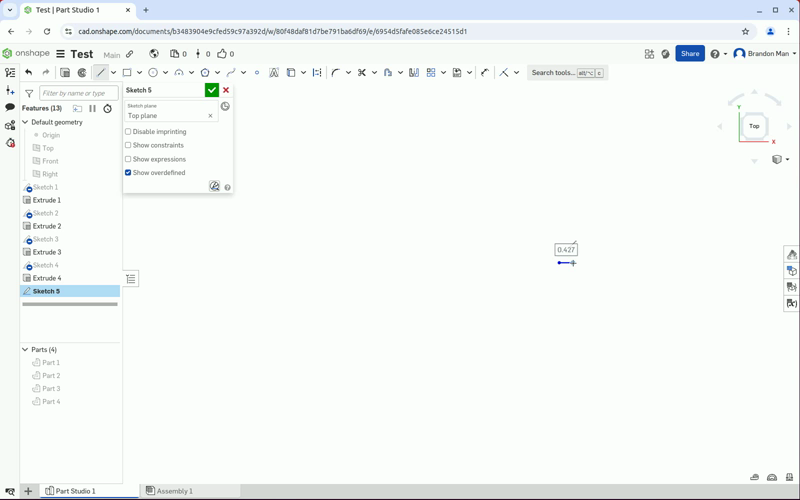
scroll(-6)
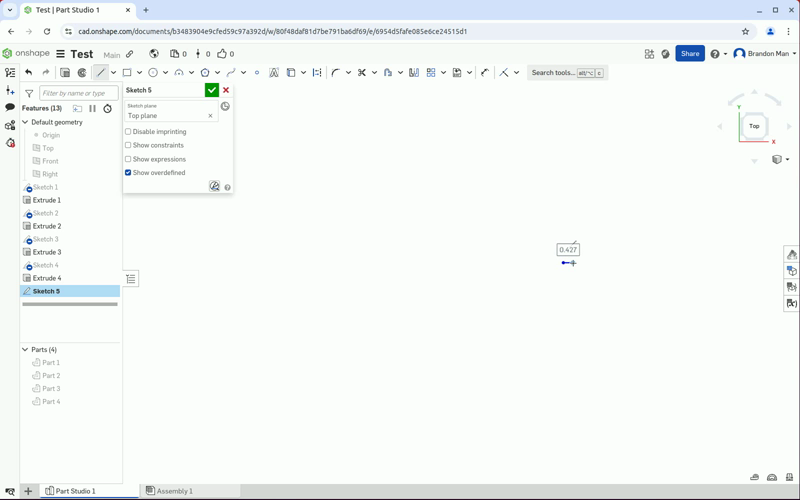
scroll(-6)
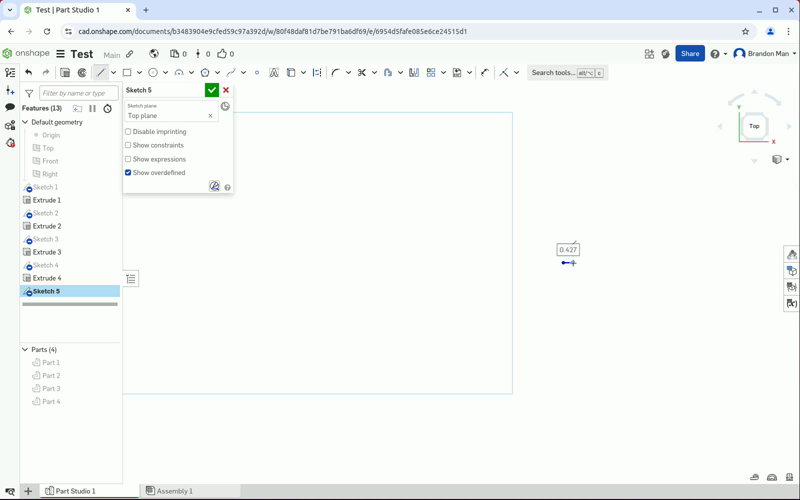
scroll(-6)
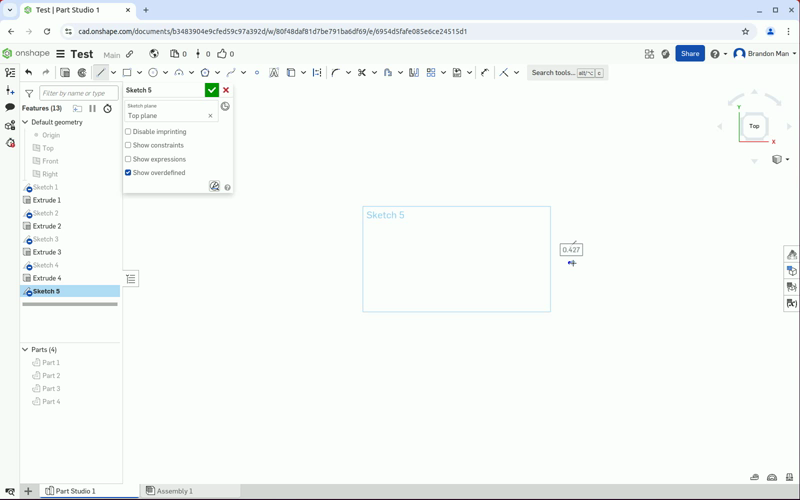
key_up(shift)
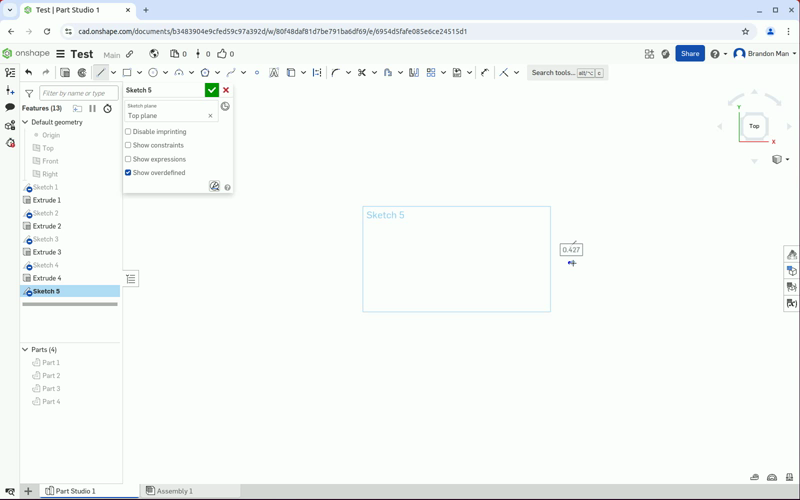
key_down(shift)
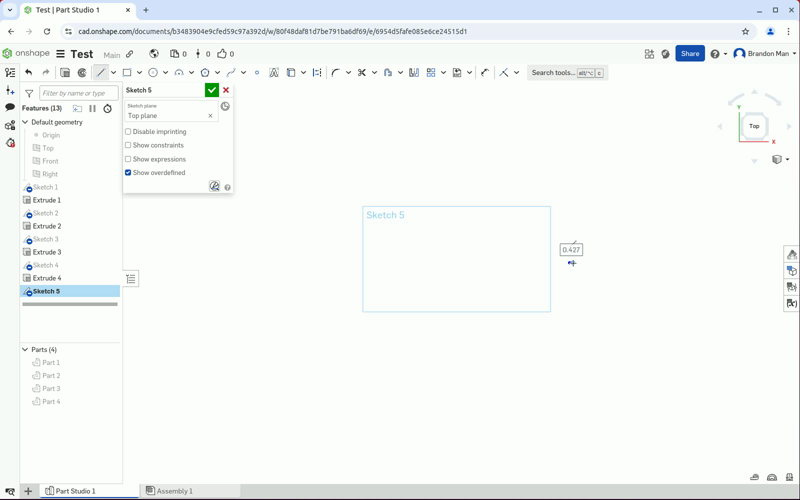
mouse_move(589, 262)
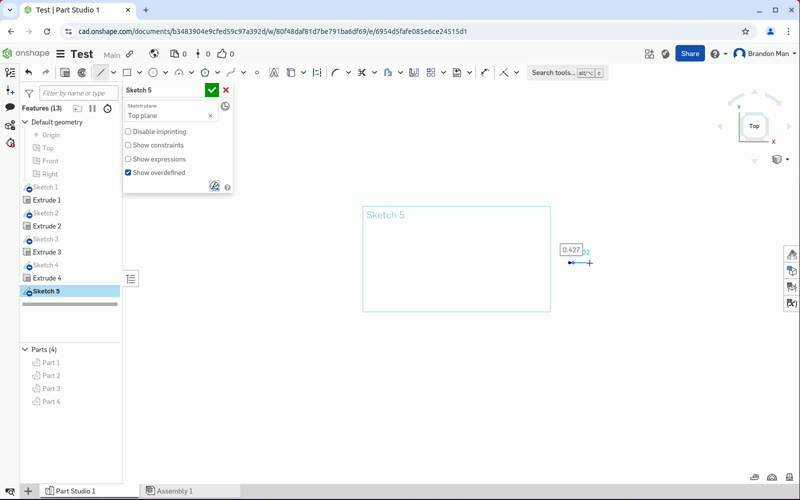
mouse_move(573, 252)
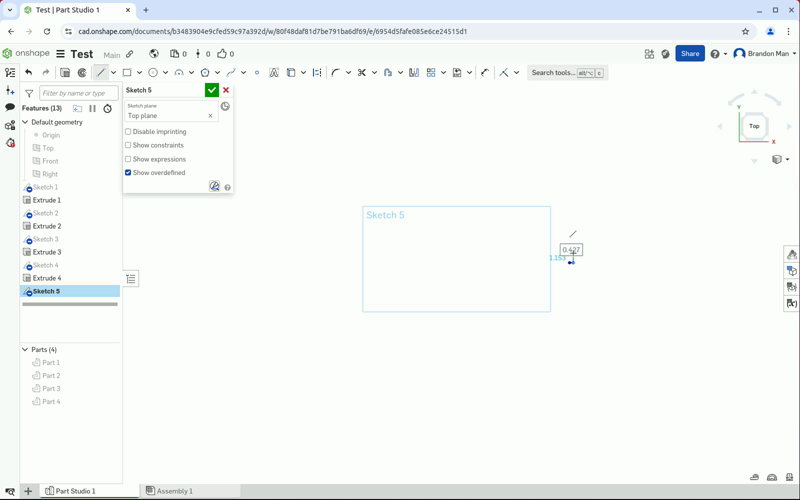
click(573, 252)
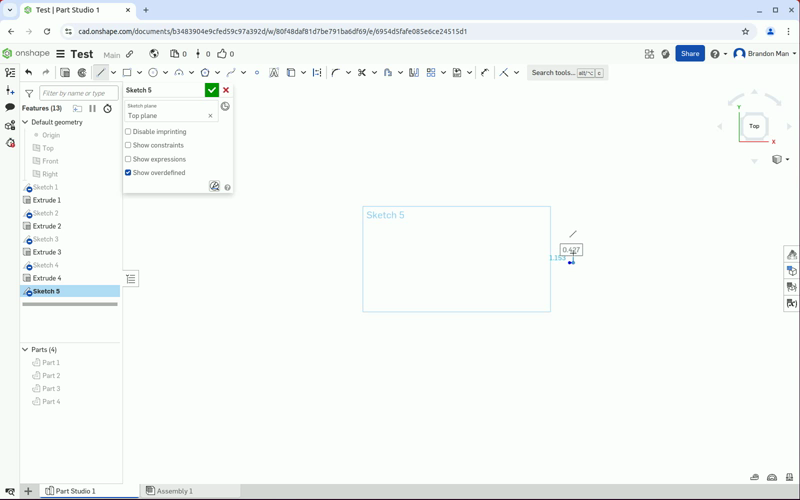
key_up(shift)
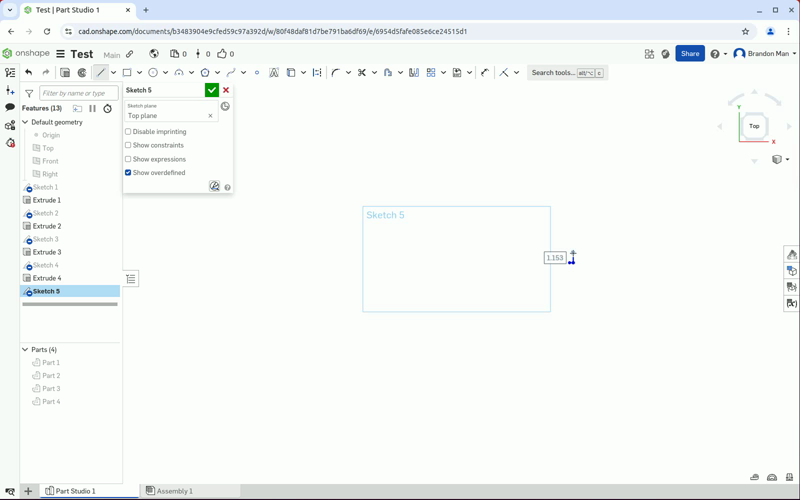
key_down(shift)
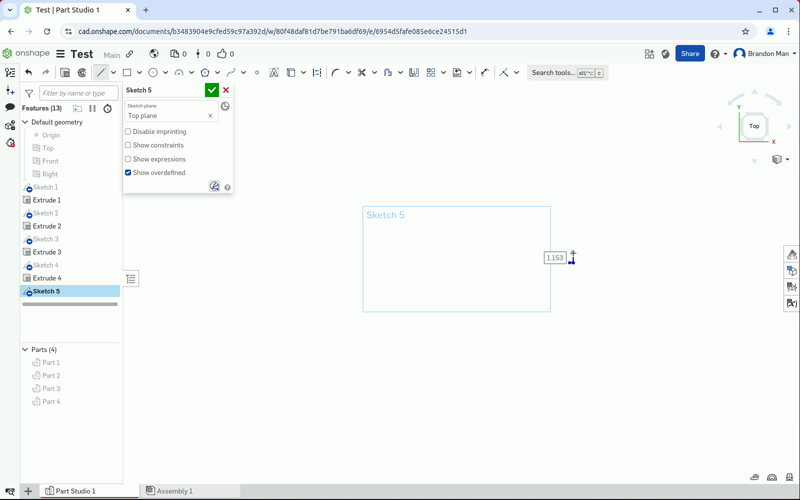
mouse_move(589, 252)
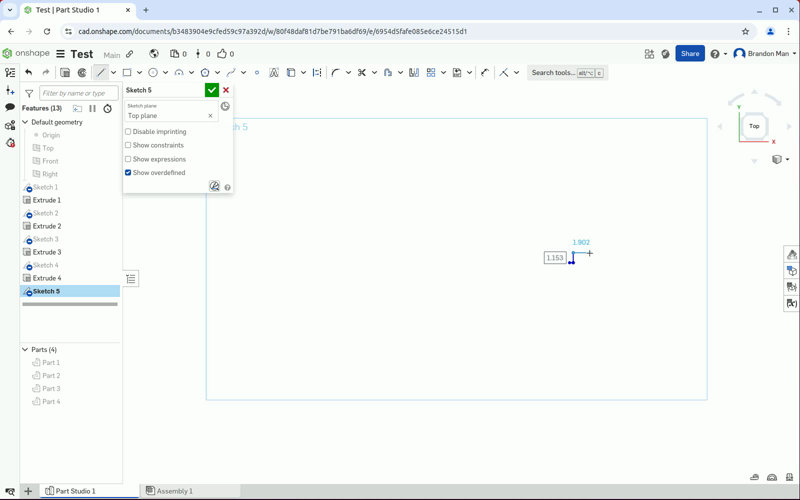
mouse_move(569, 252)
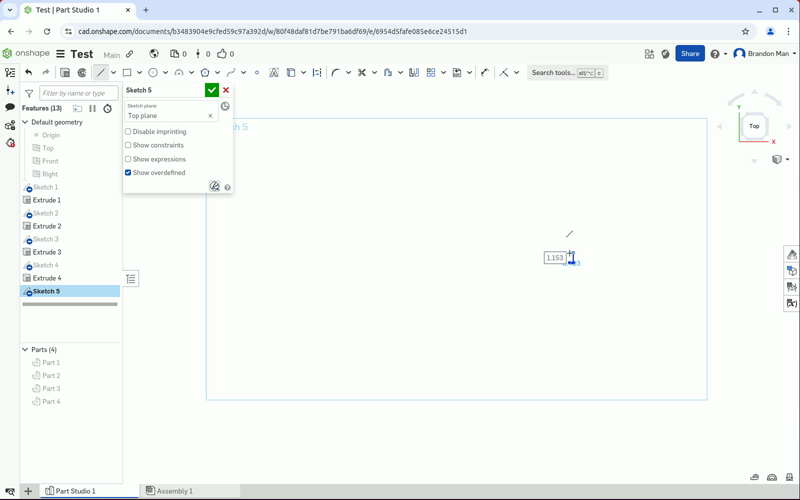
scroll(6)
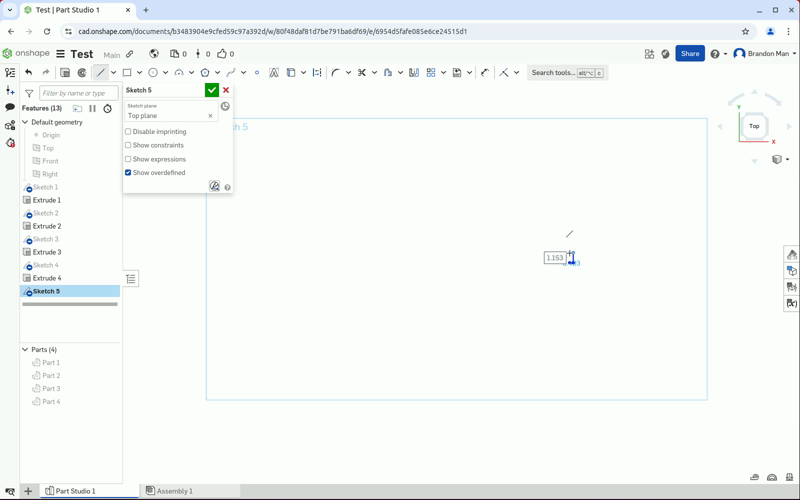
scroll(6)
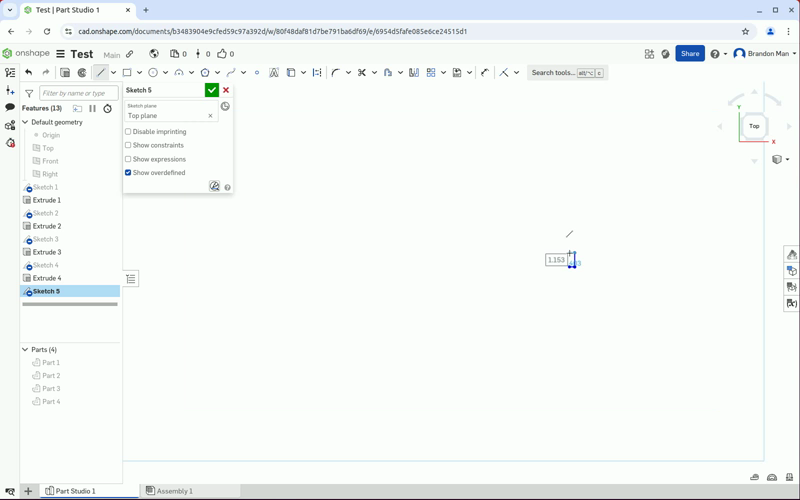
scroll(6)
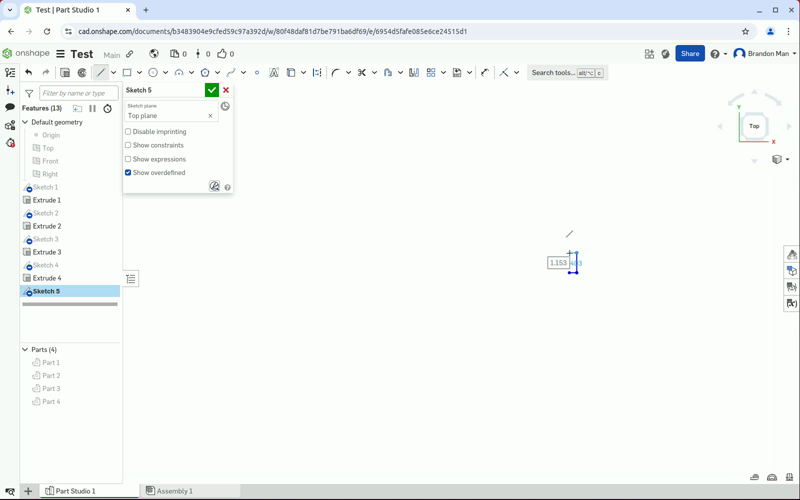
scroll(6)
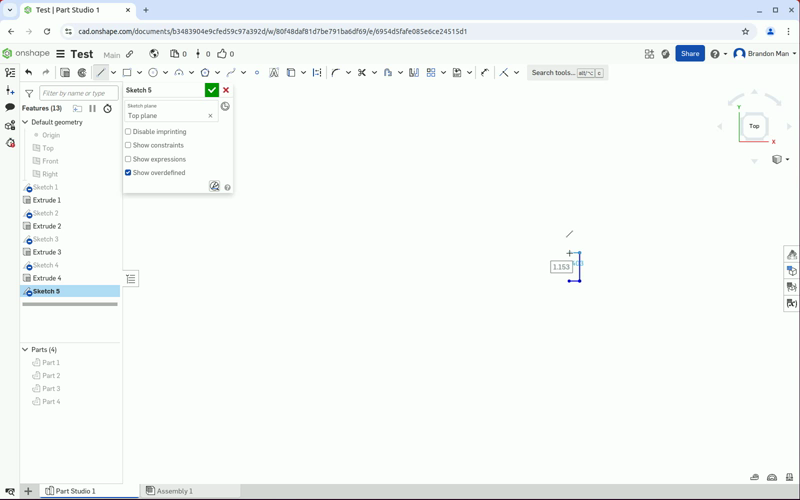
scroll(6)
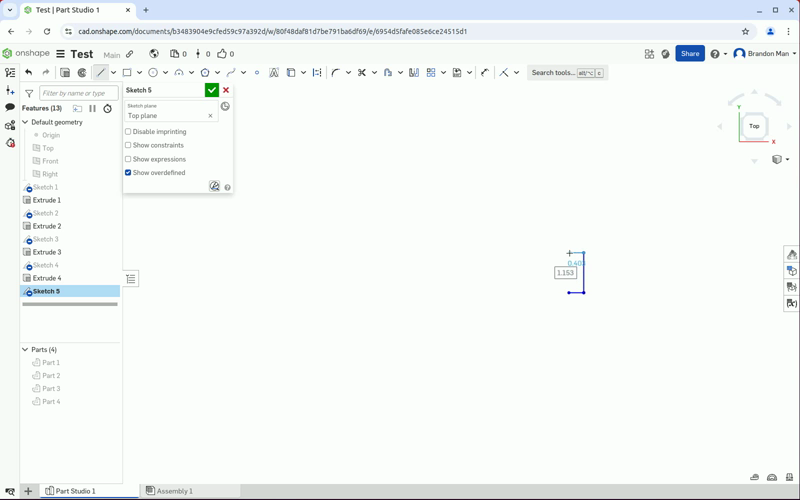
scroll(6)
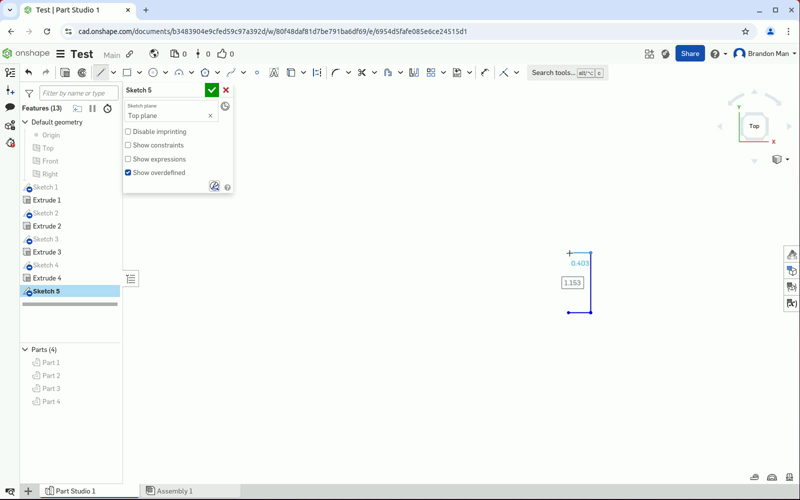
scroll(6)
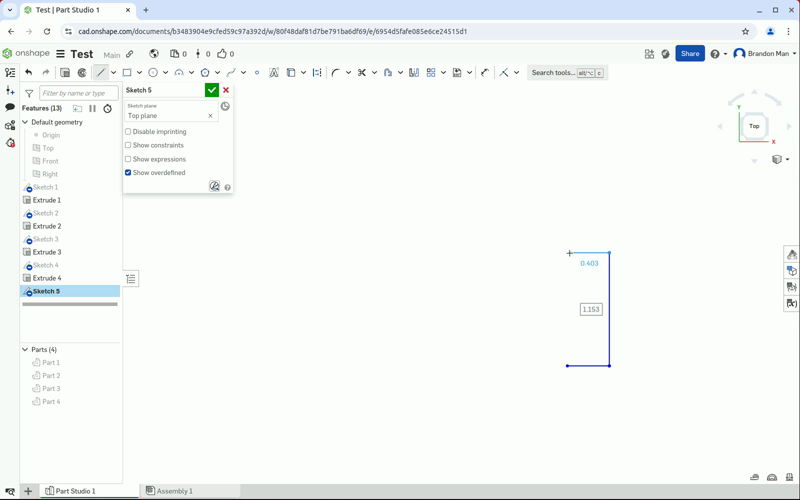
click(569, 252)
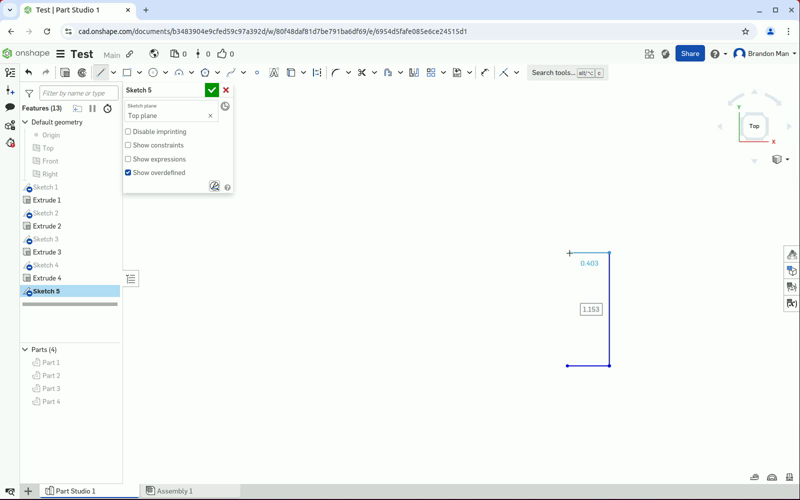
scroll(-6)
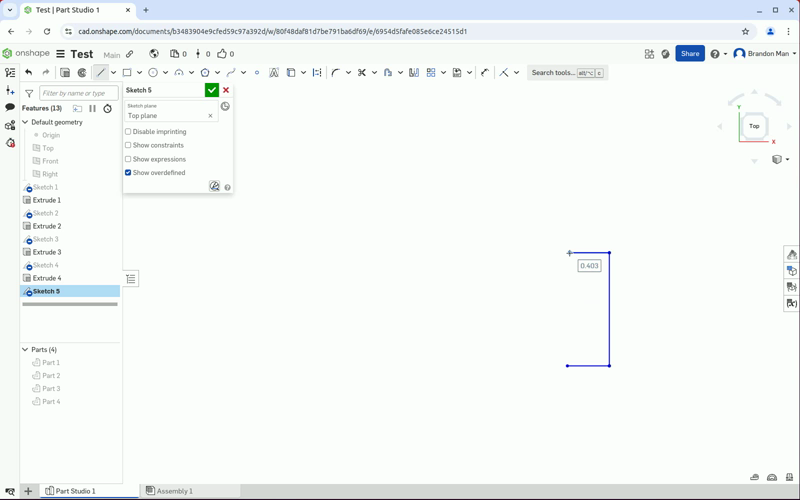
scroll(-6)
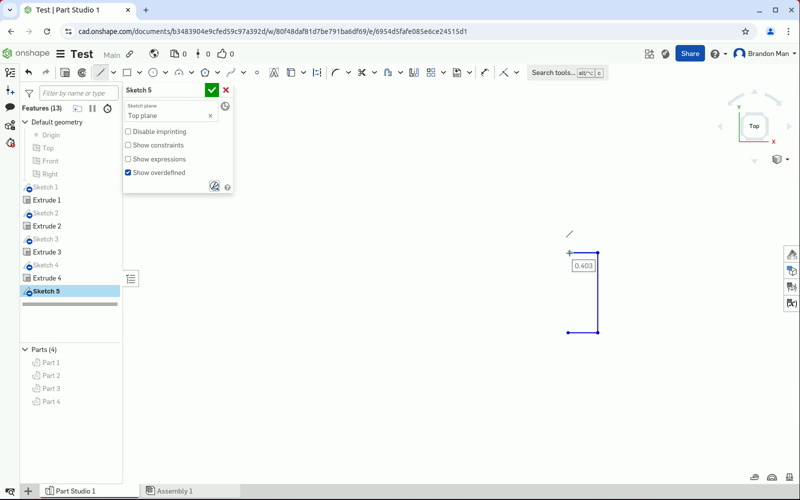
scroll(-6)
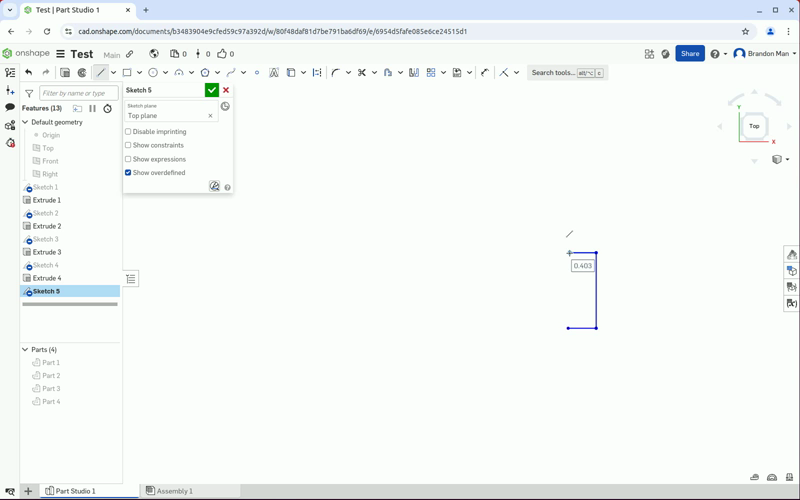
scroll(-6)
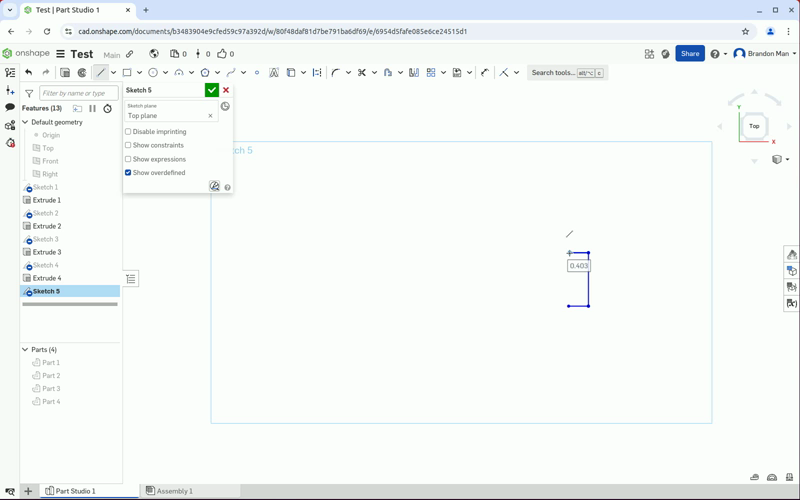
scroll(-6)
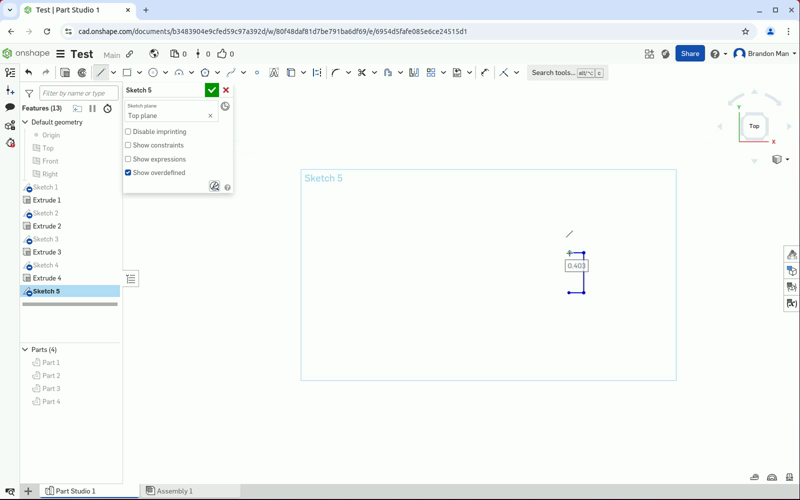
scroll(-6)
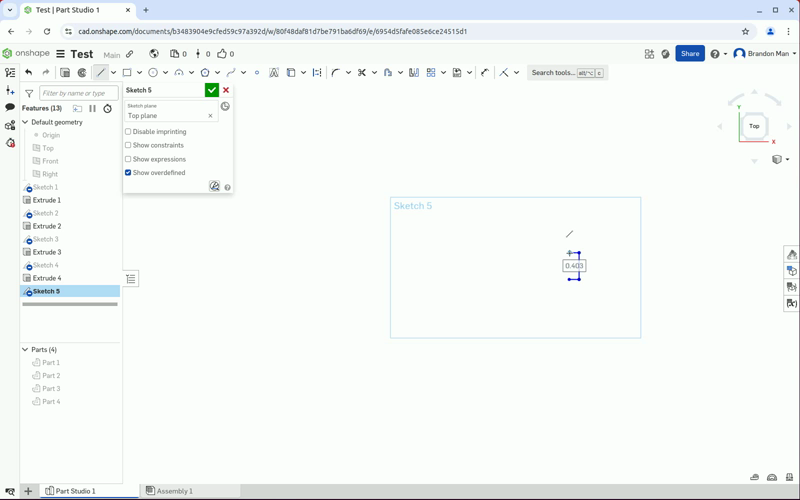
scroll(-6)
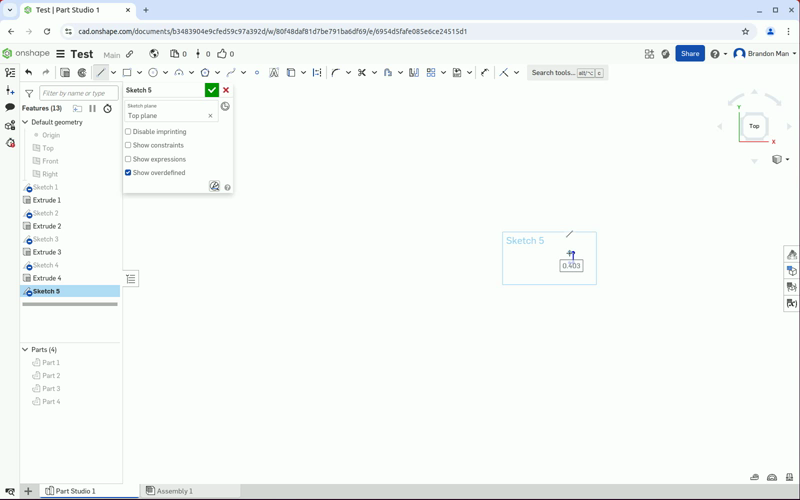
key_up(shift)
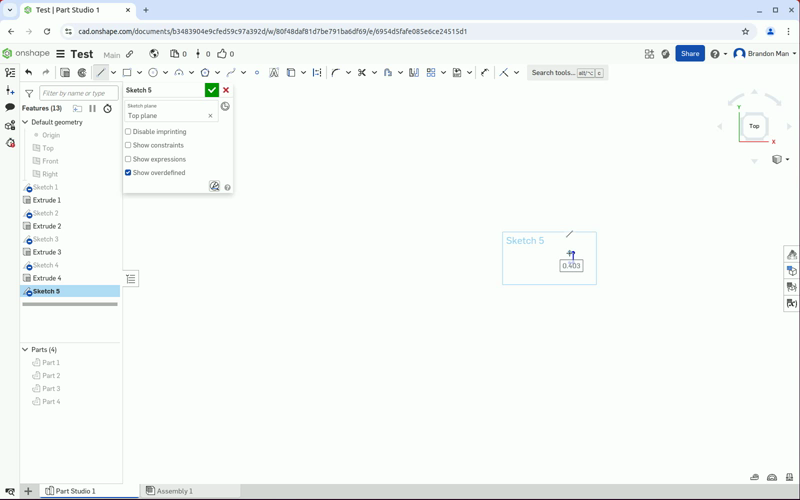
mouse_move(589, 252)
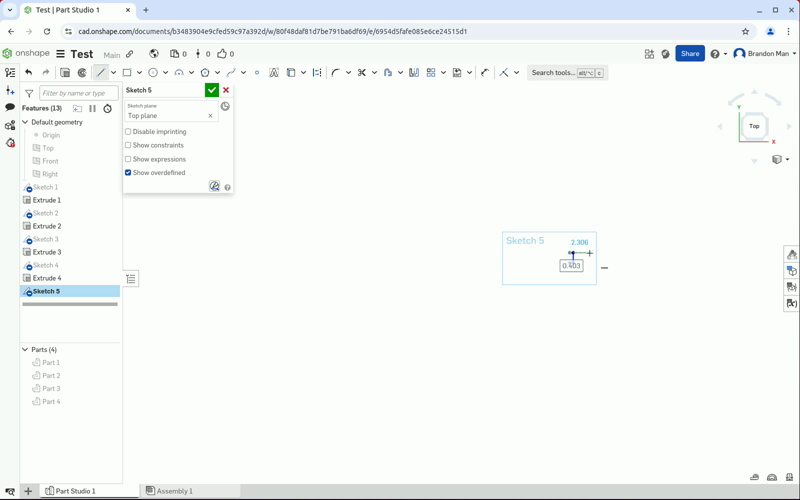
key_down(shift)
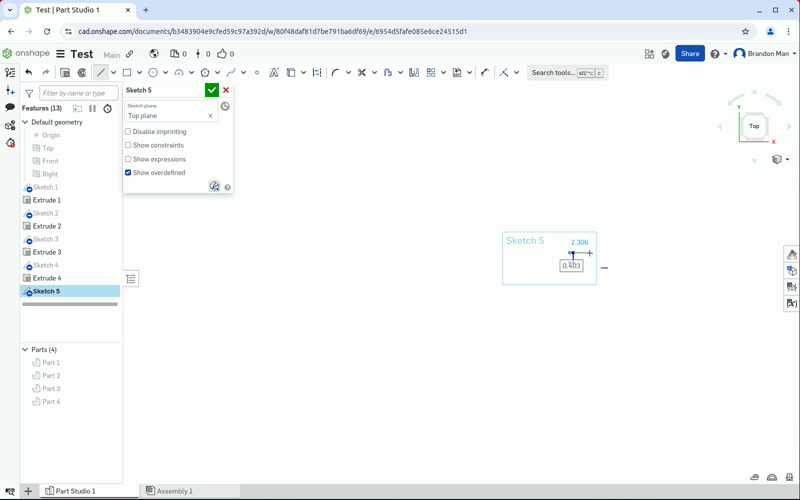
mouse_move(569, 262)
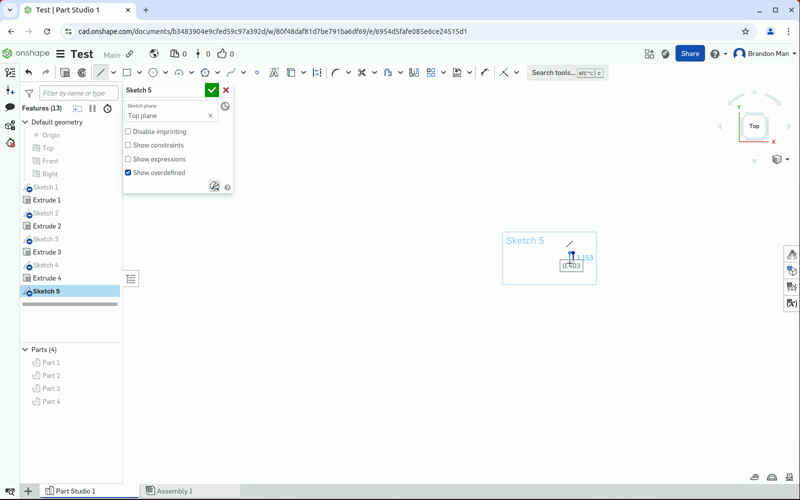
scroll(6)
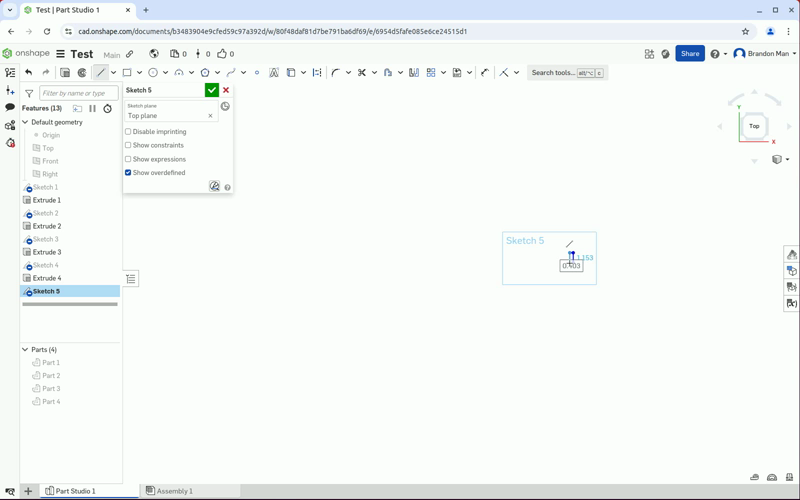
scroll(6)
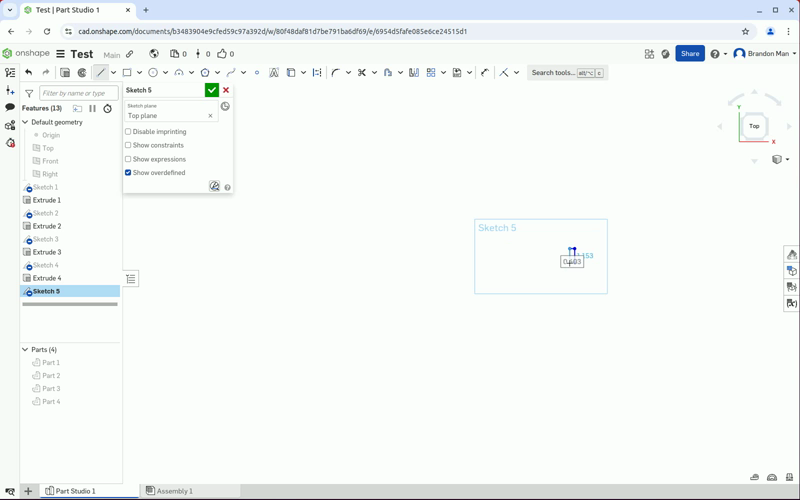
scroll(6)
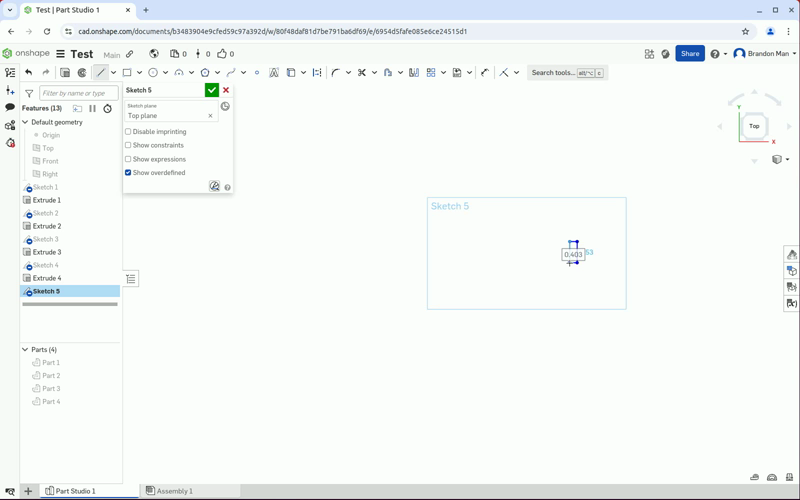
scroll(6)
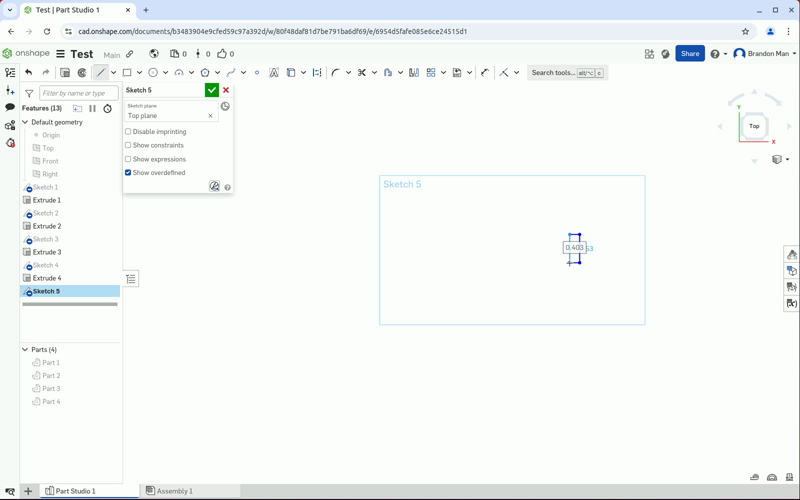
scroll(6)
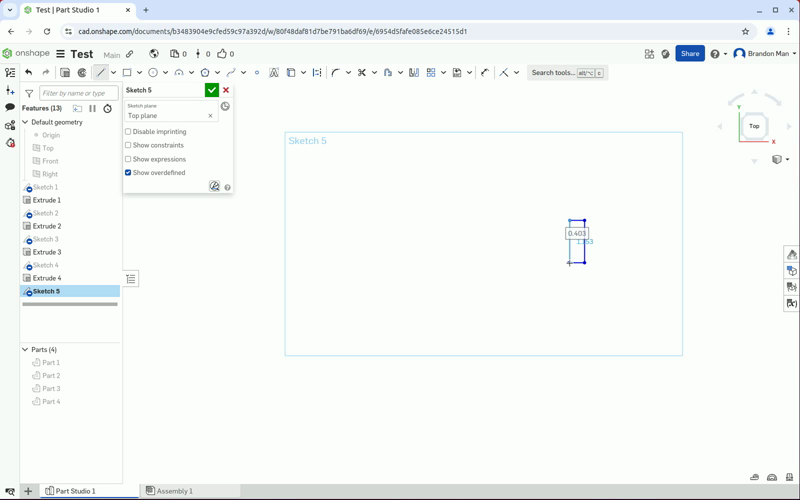
scroll(6)
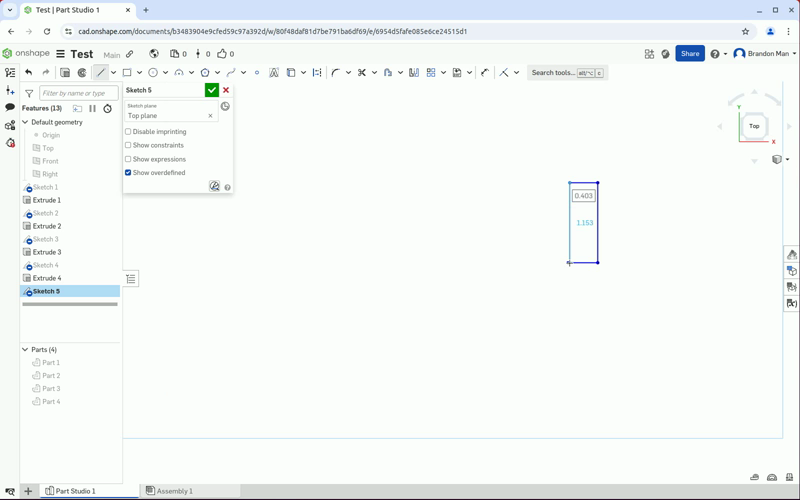
scroll(6)
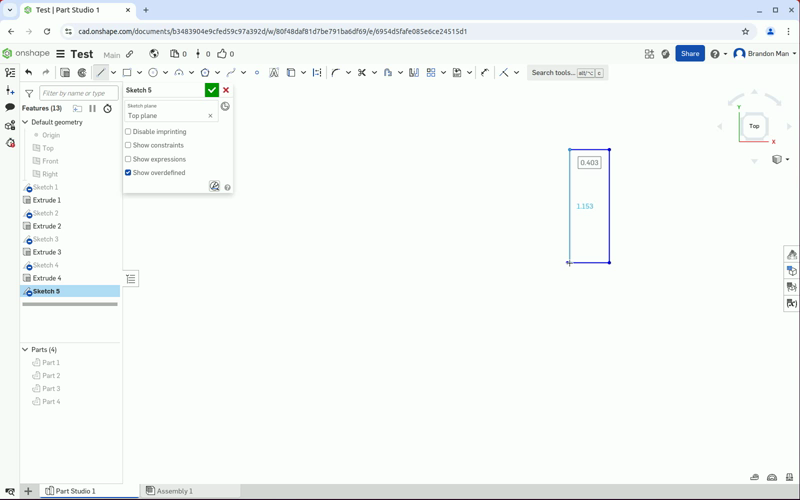
key_up(shift)
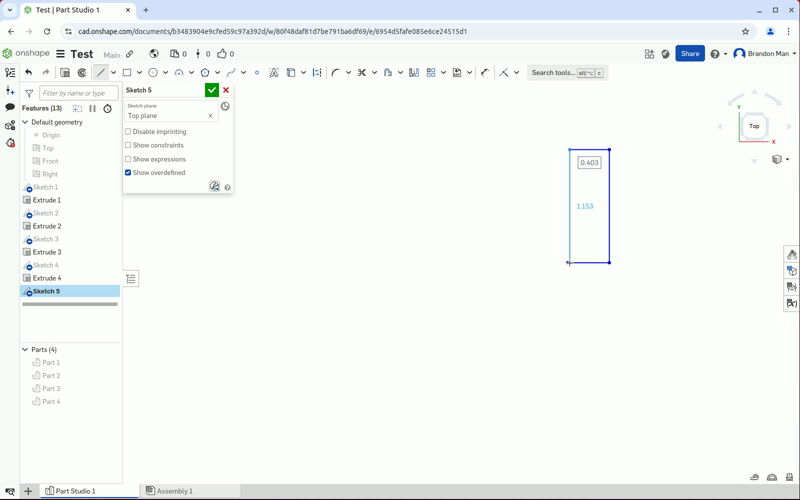
click(569, 262)
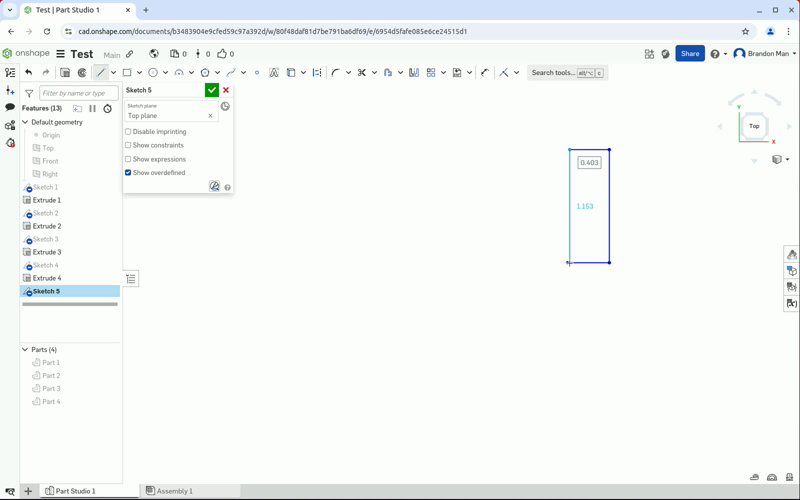
scroll(-6)
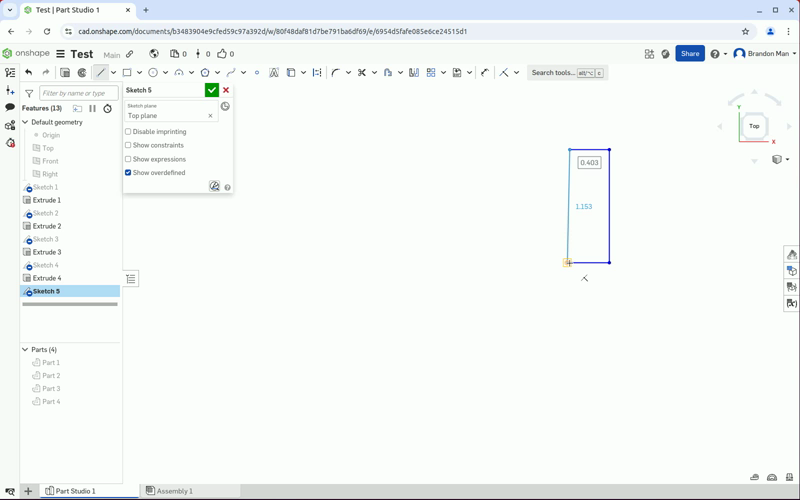
scroll(-6)
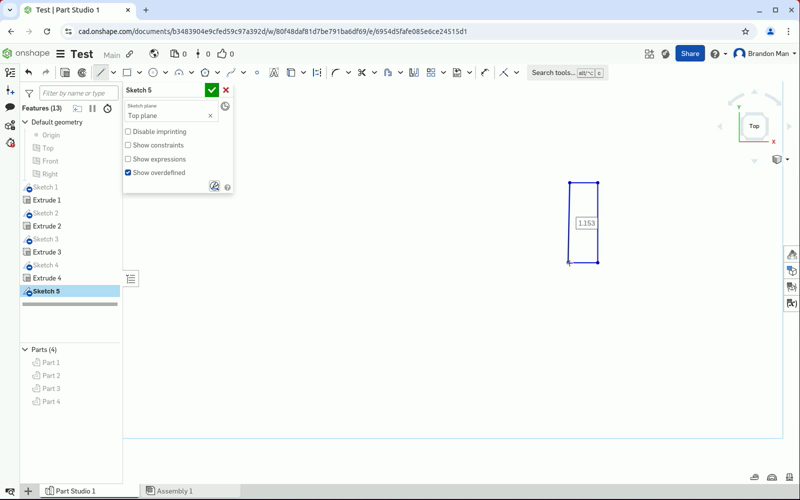
scroll(-6)
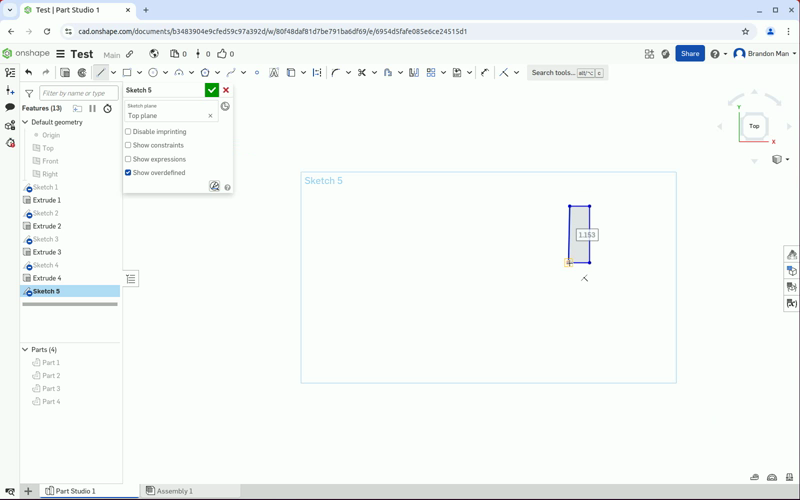
scroll(-6)
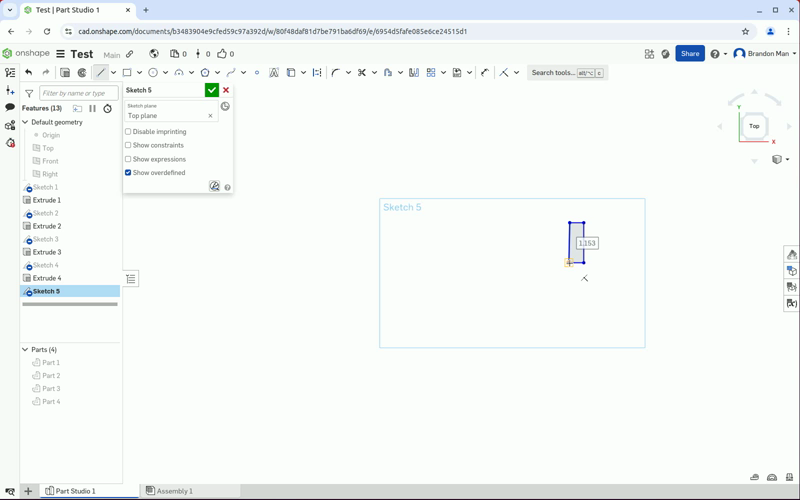
scroll(-6)
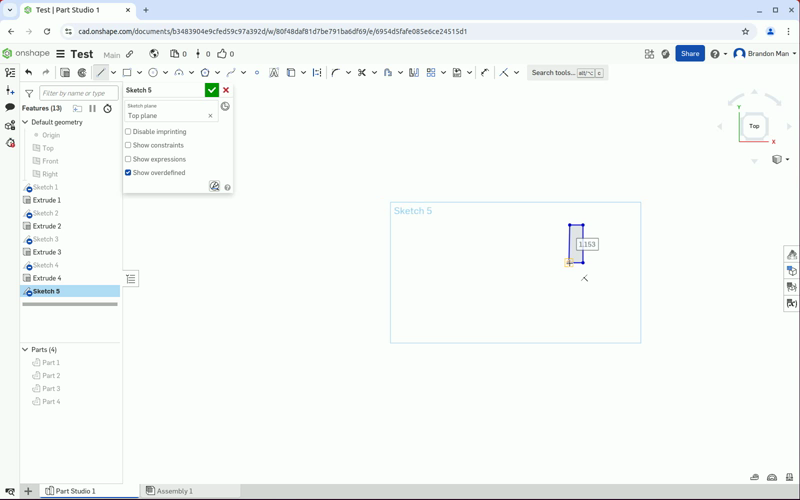
scroll(-6)
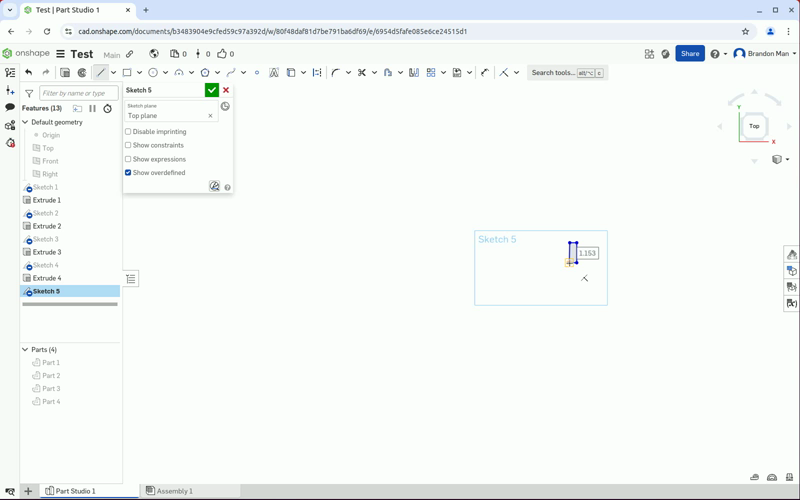
scroll(-6)
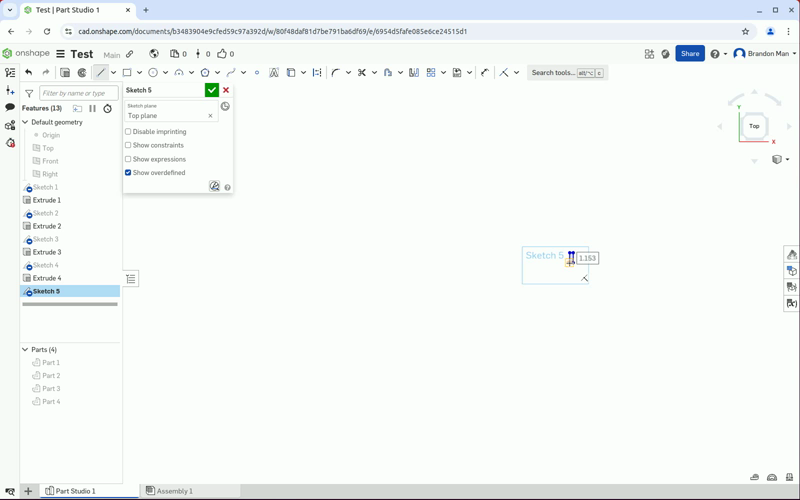
key(esc)
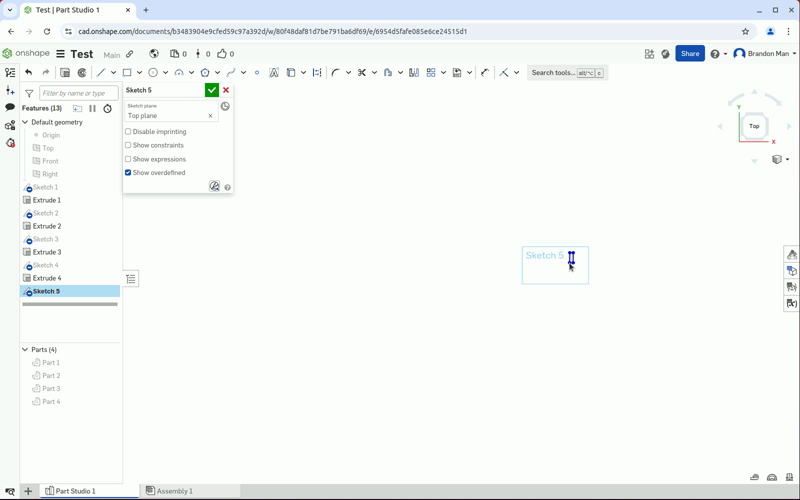
mouse_move(569, 254)
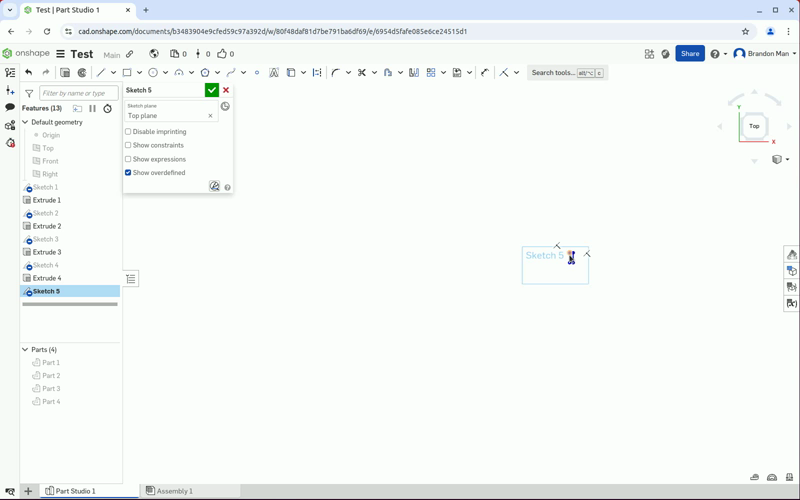
scroll(6)
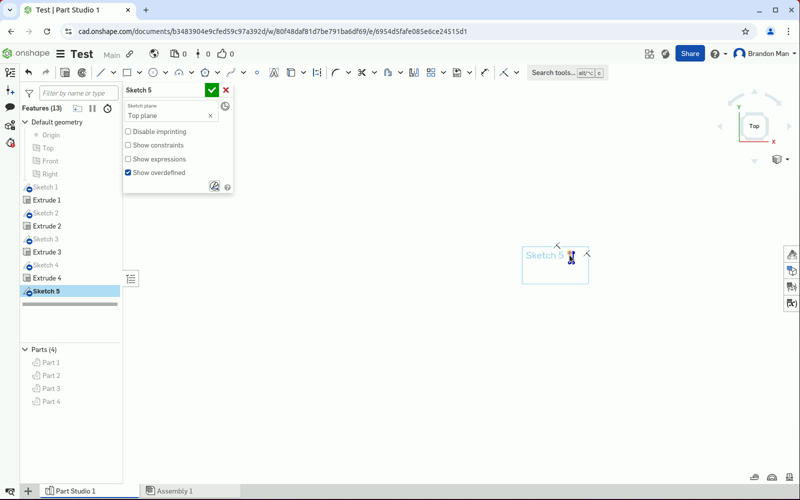
scroll(6)
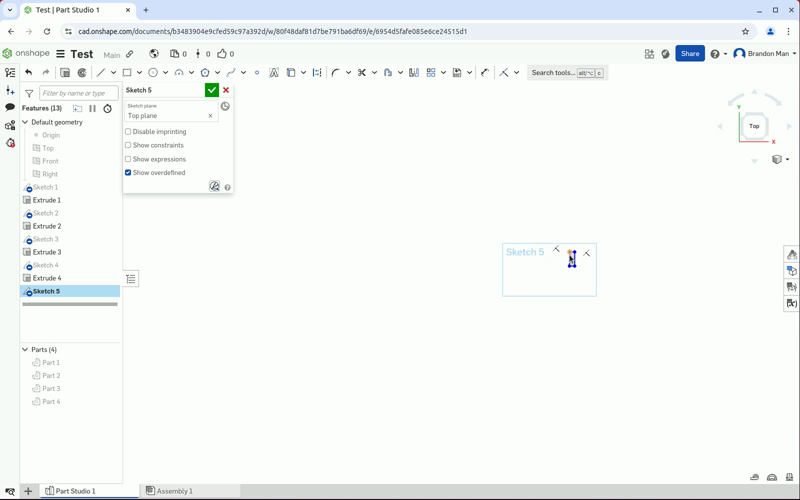
scroll(6)
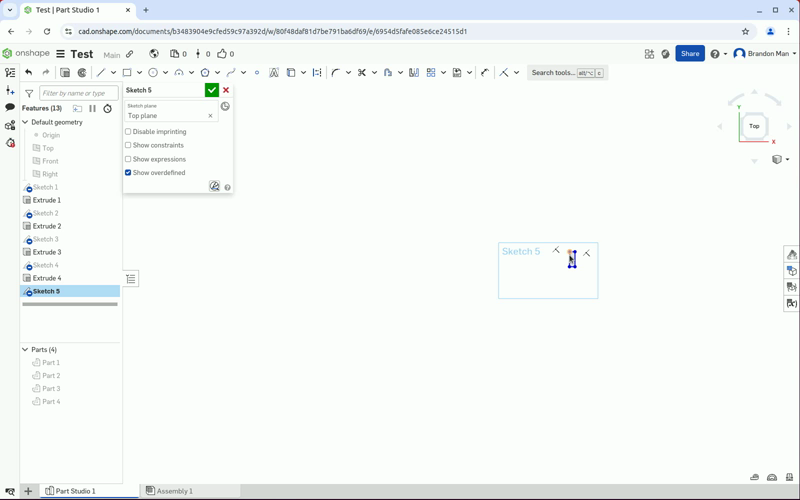
scroll(6)
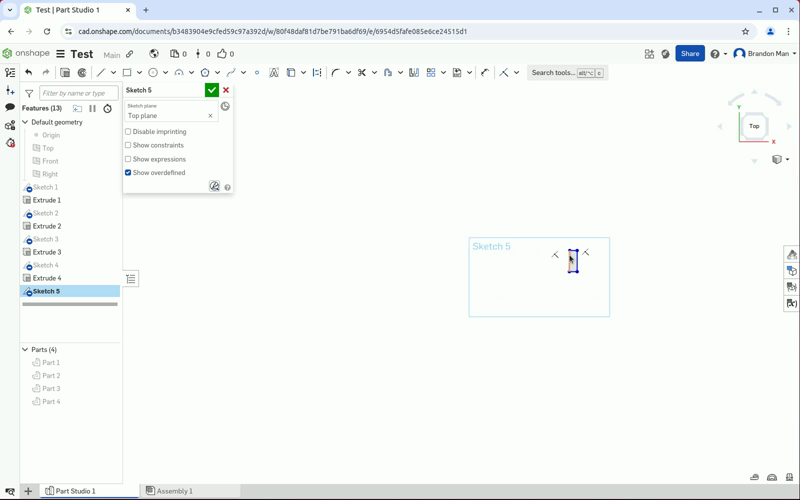
scroll(6)
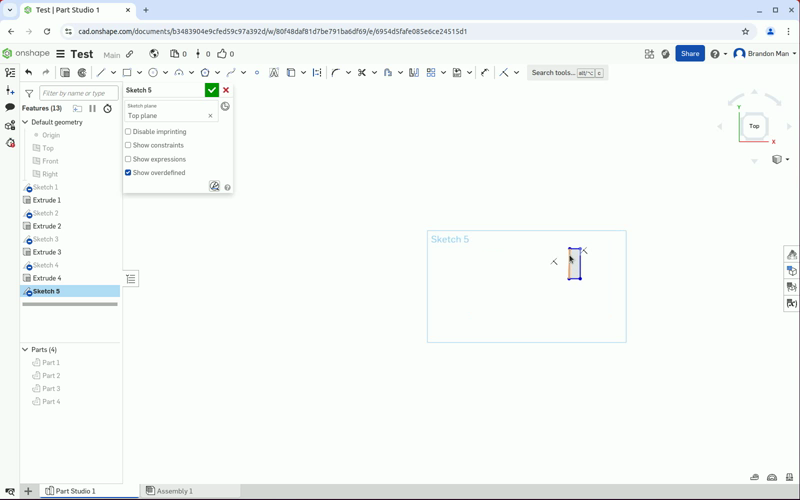
scroll(6)
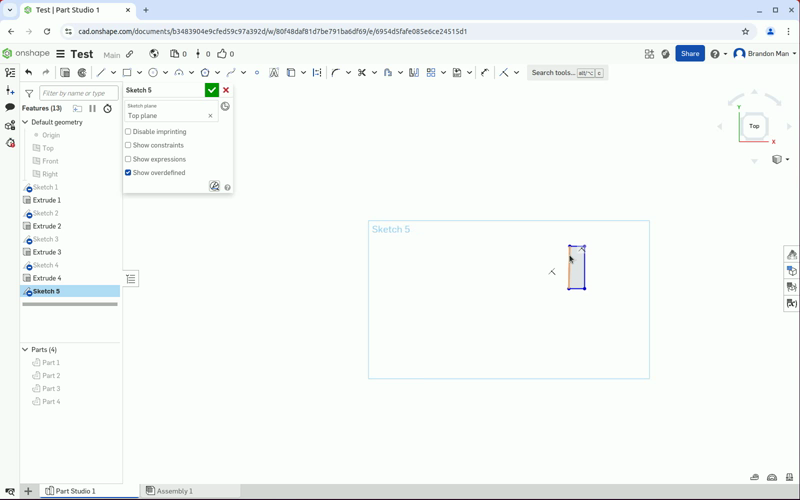
scroll(6)
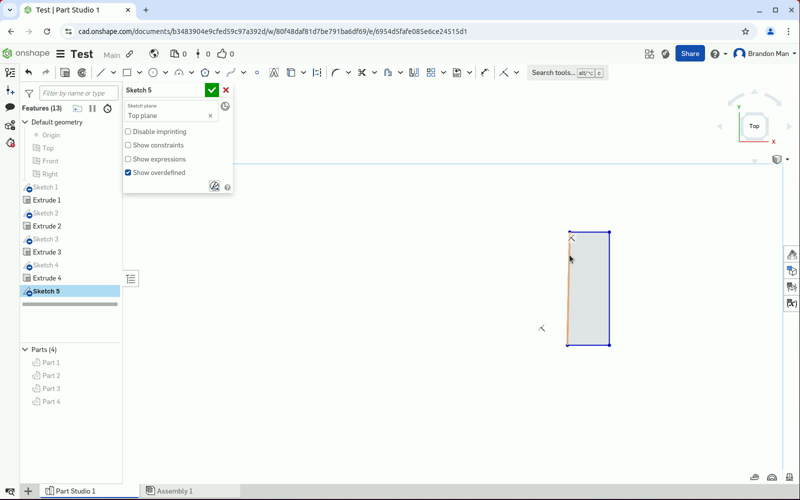
click(569, 254)
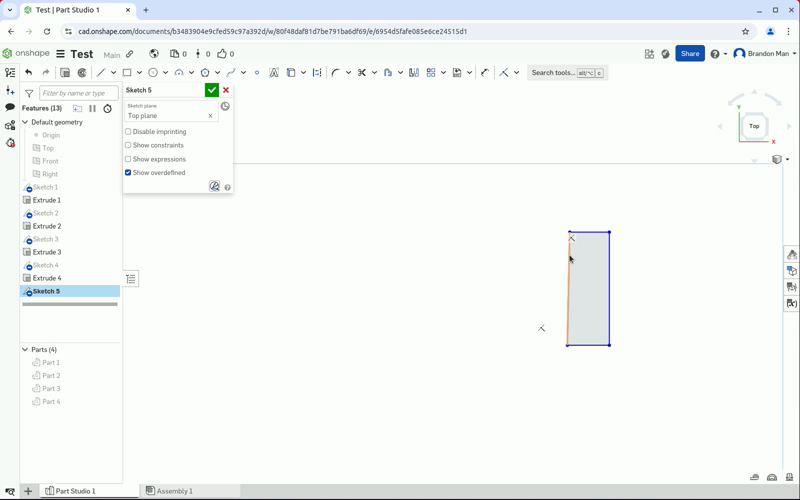
scroll(-6)
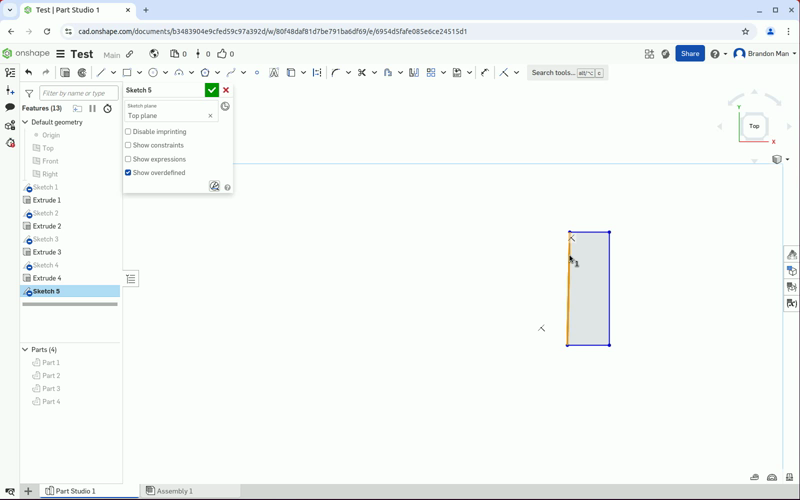
scroll(-6)
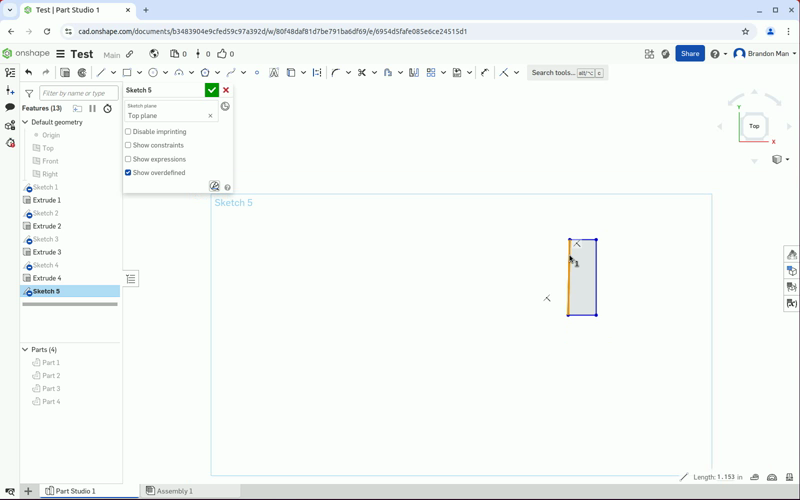
scroll(-6)
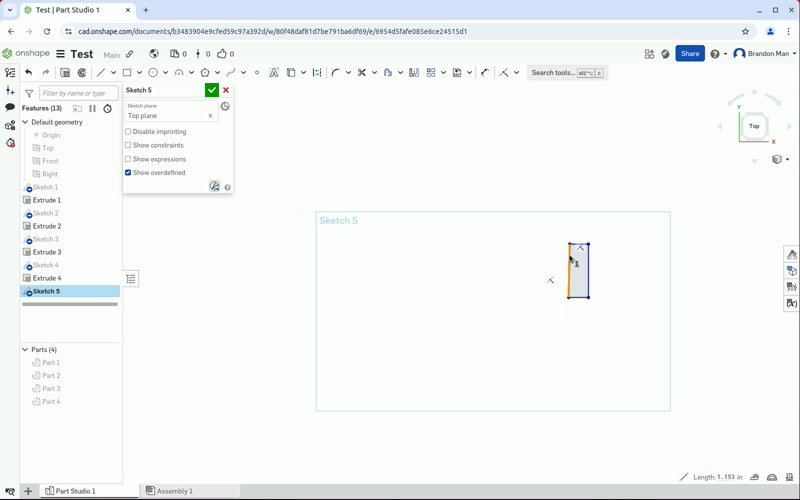
scroll(-6)
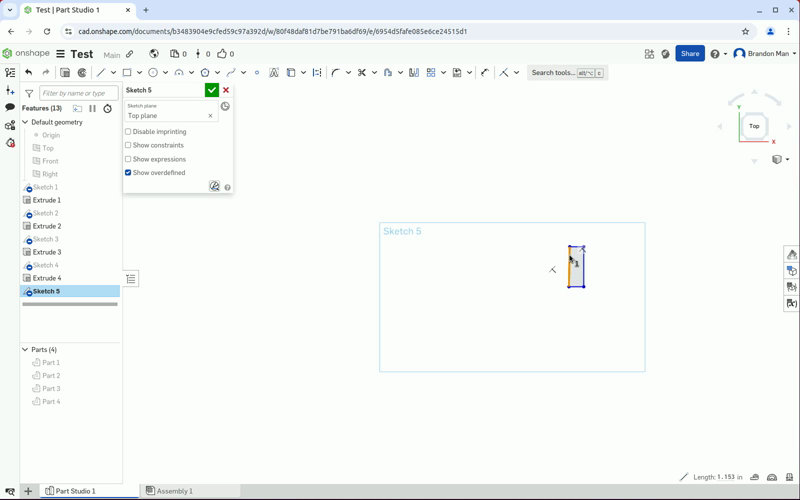
scroll(-6)
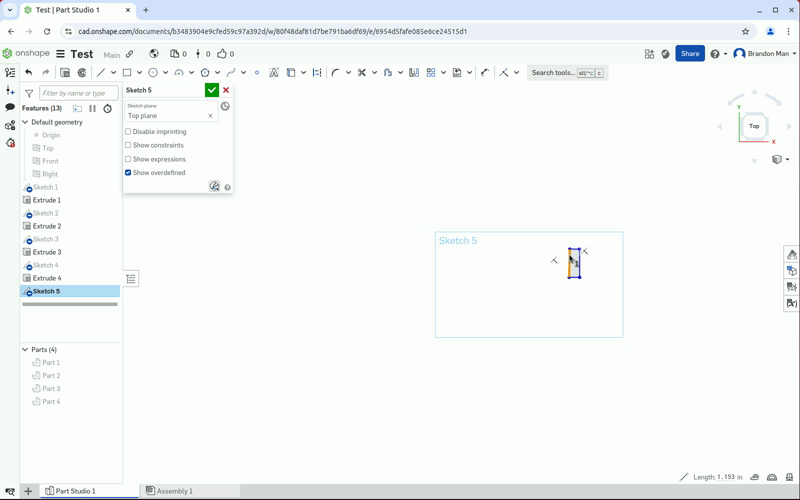
scroll(-6)
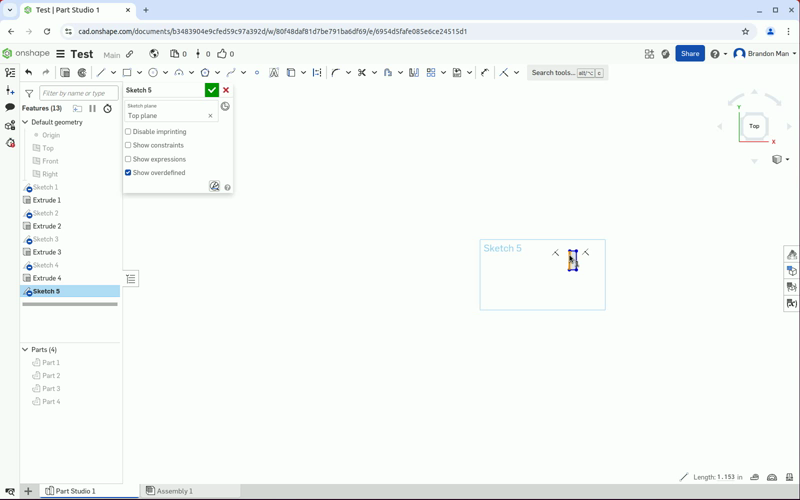
scroll(-6)
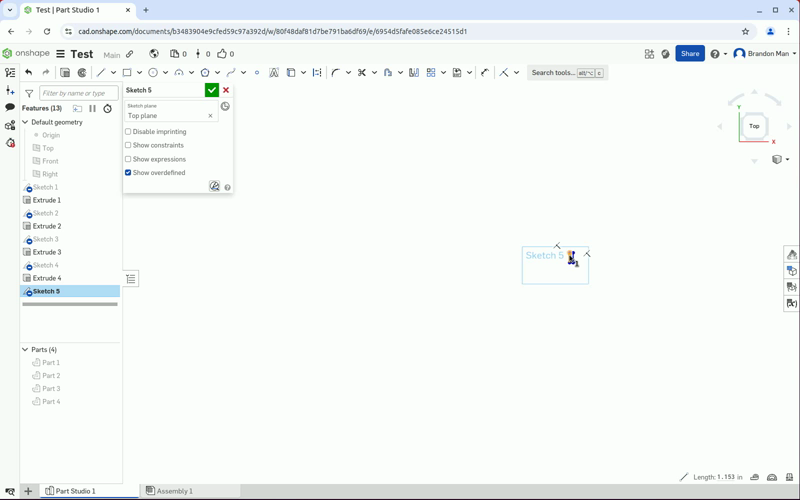
mouse_move(73, 352)
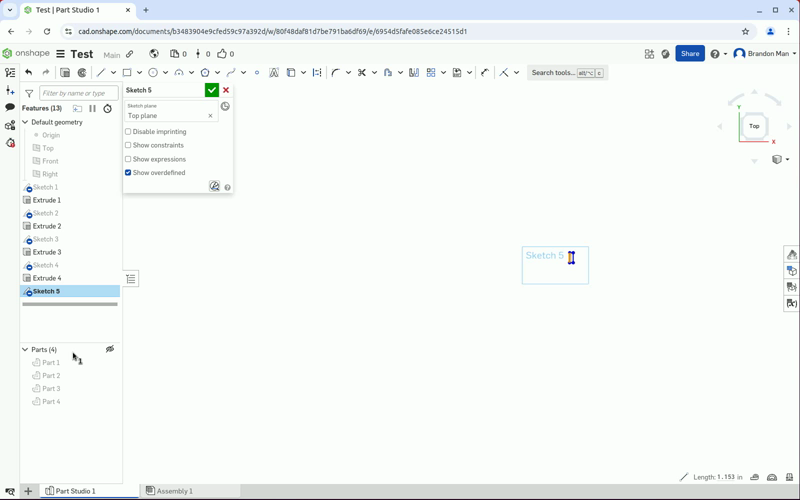
key(shift+y)
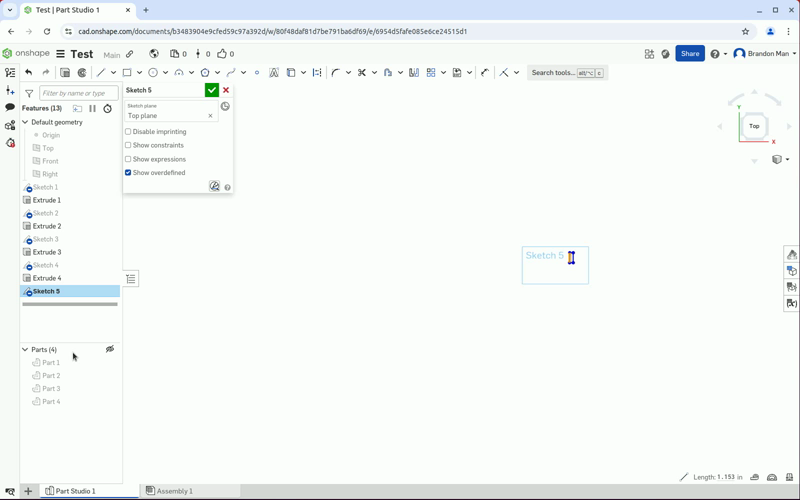
key(shift+e)
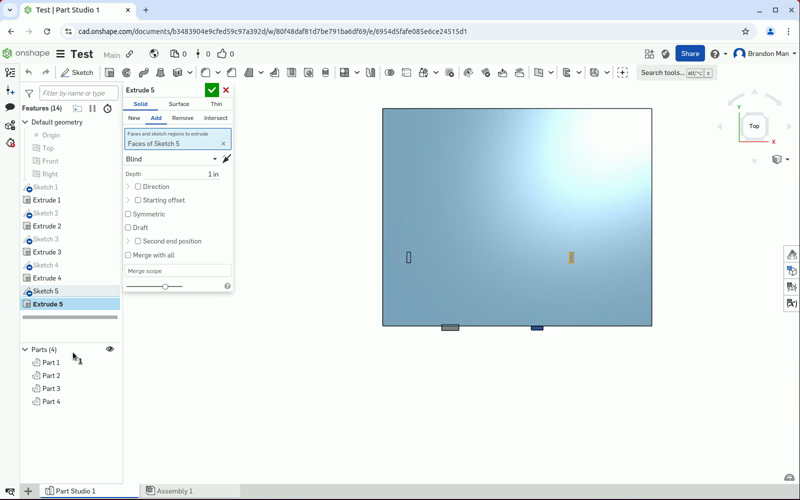
mouse_move(143, 106)
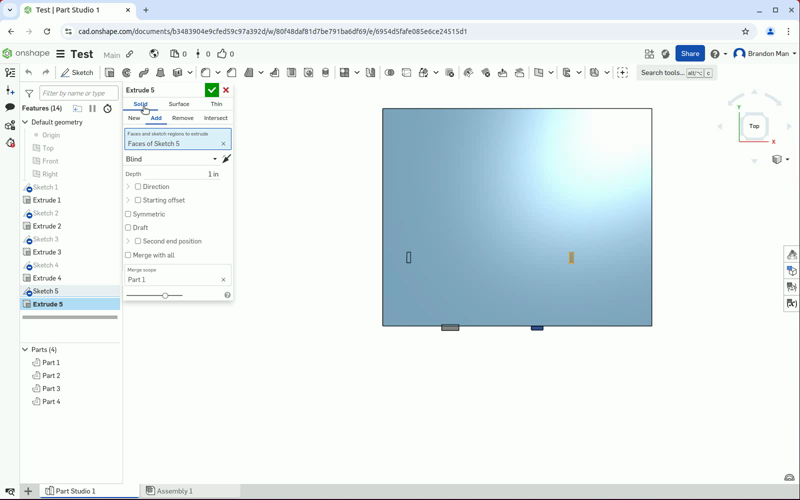
click(143, 106)
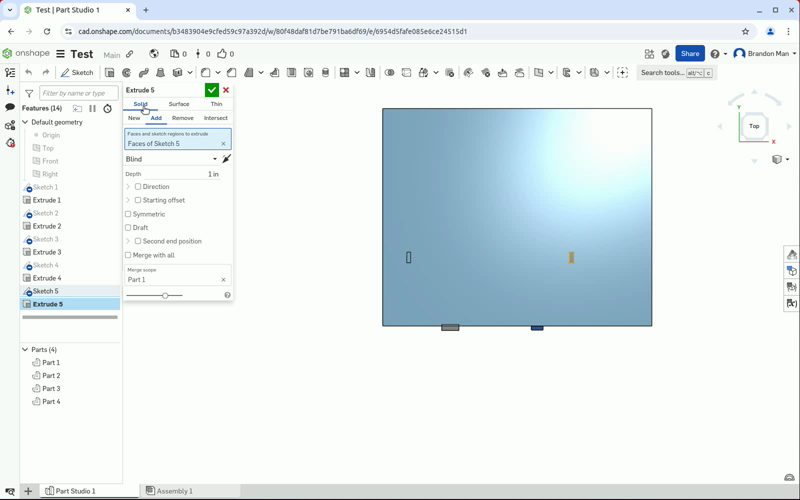
mouse_move(137, 120)
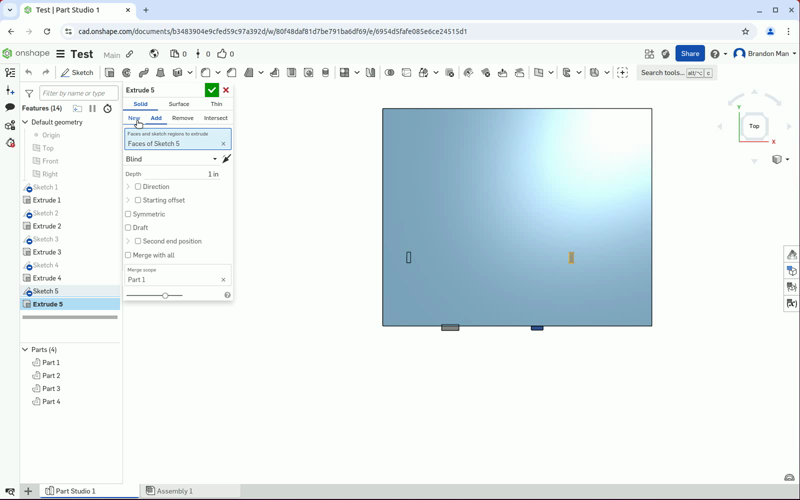
click(137, 120)
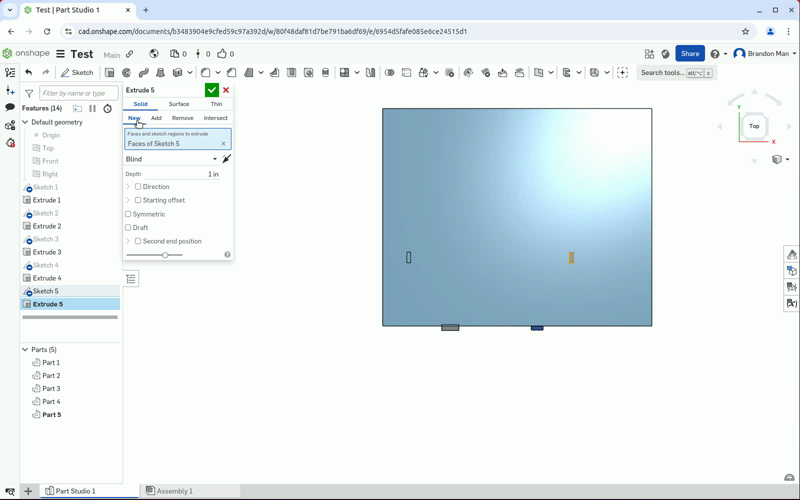
key(tab, 4)
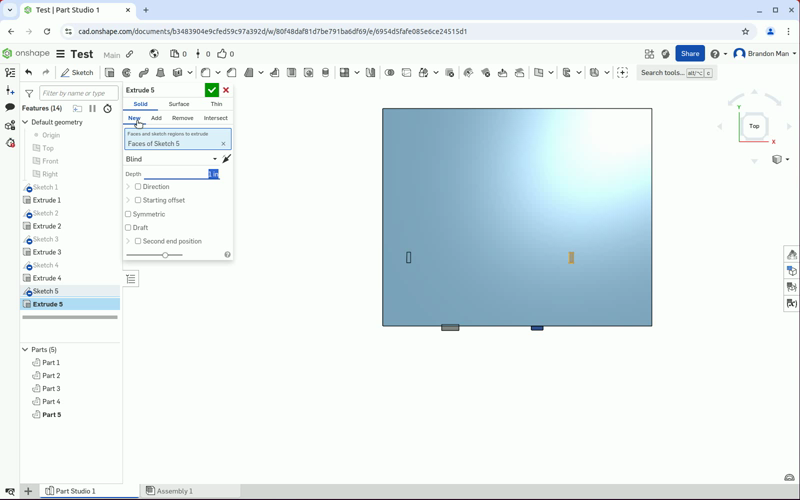
text(-0.722)
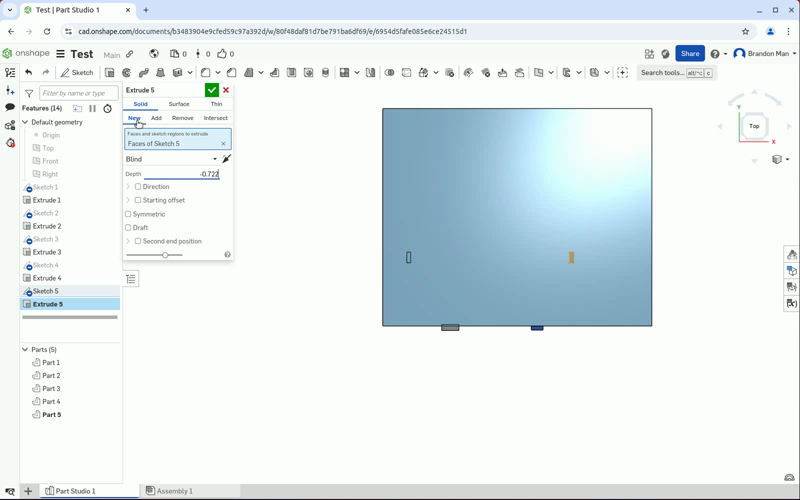
key(enter)
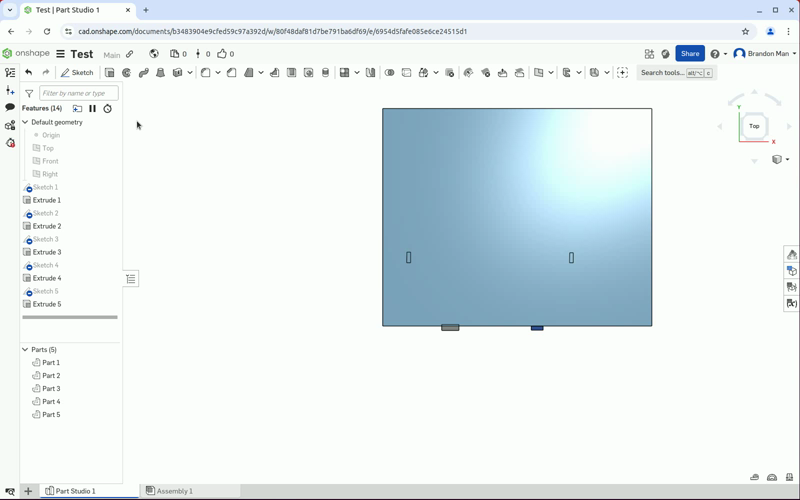
key(shift+h)
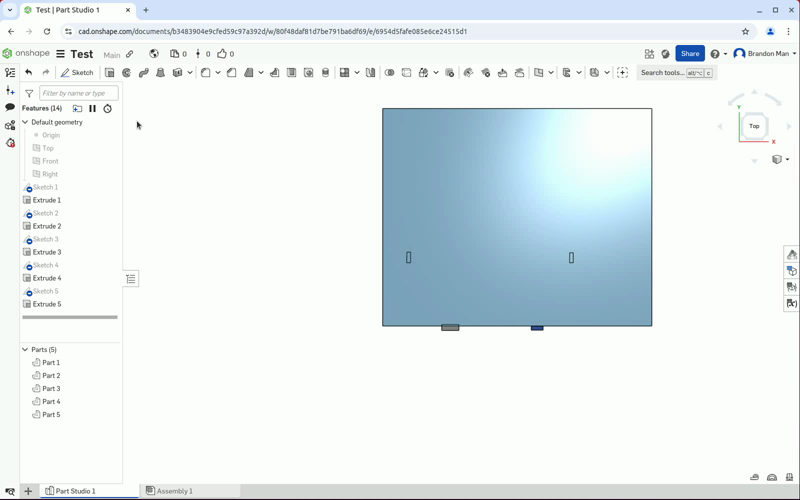
key(shift+h)
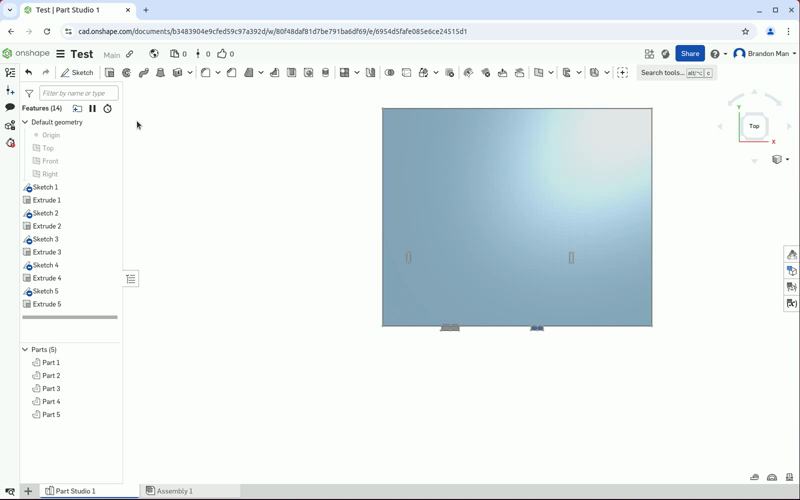
key(shift+7)
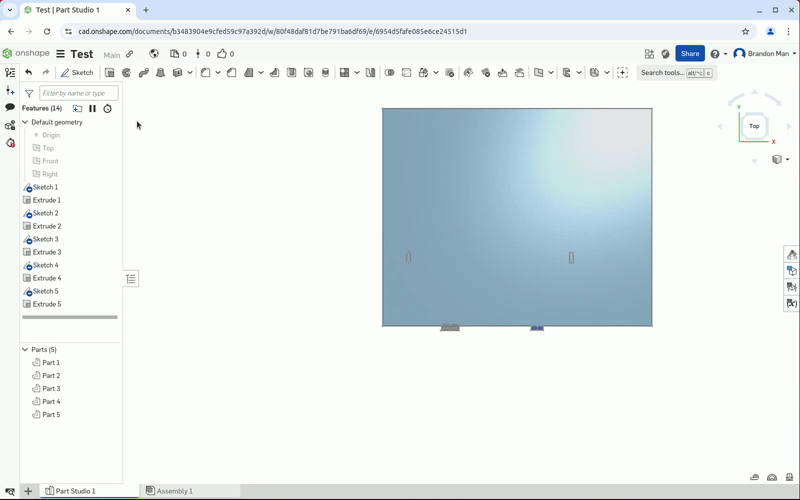
key(up, 3)
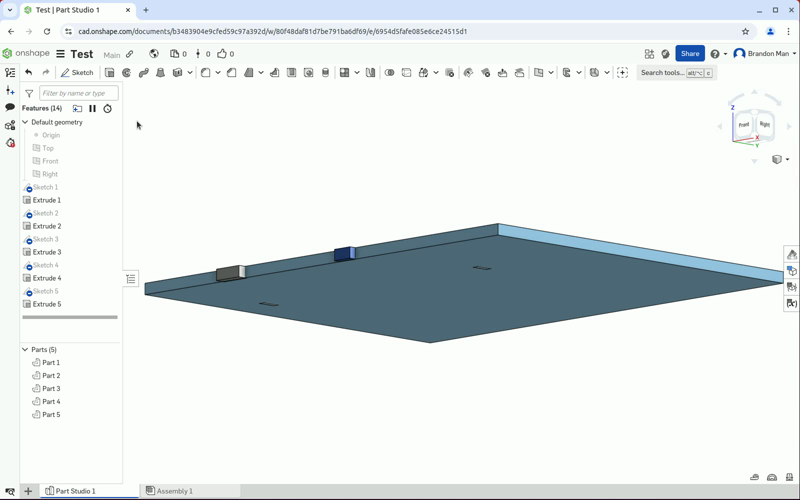
key(left, 3)
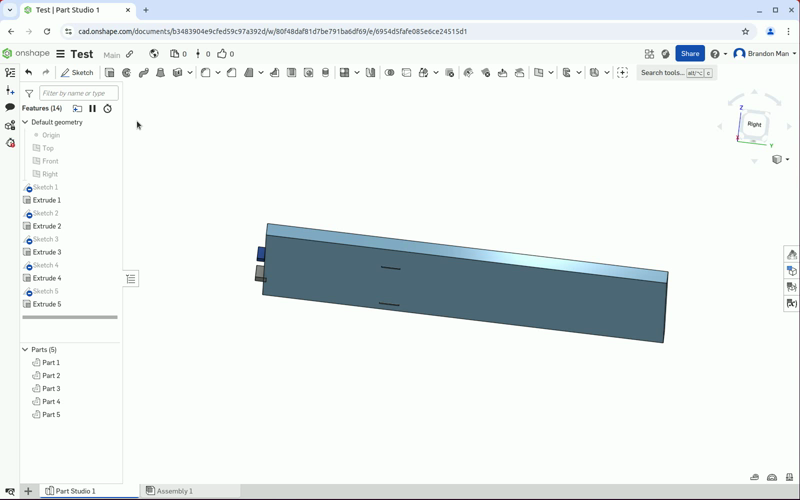
key(right, 3)
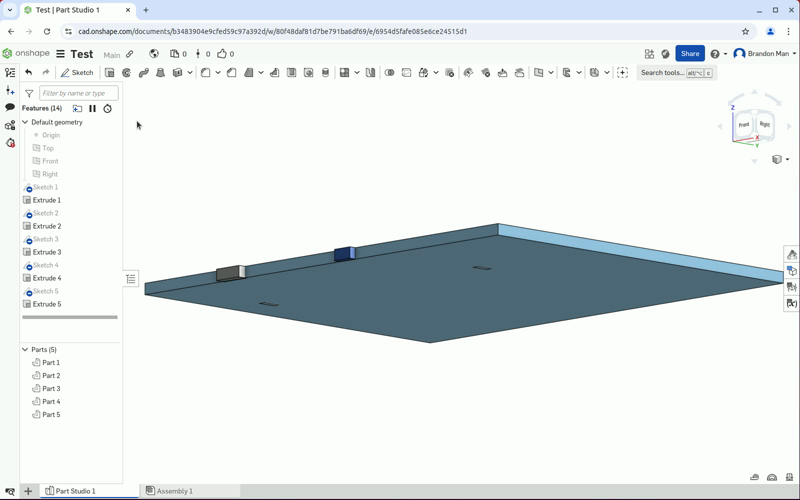
key(down, 3)
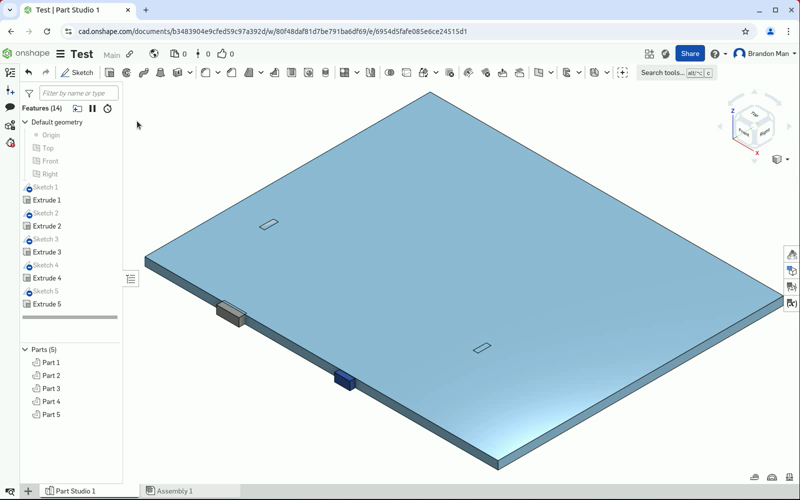
mouse_move(73, 189)
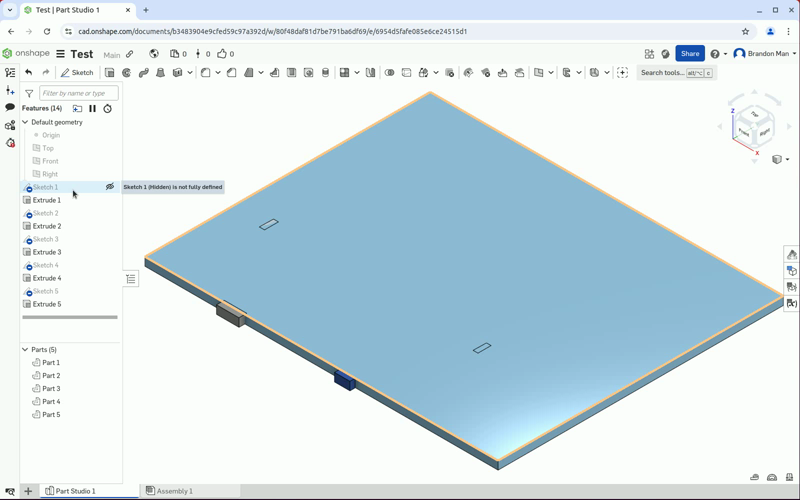
click(73, 189)